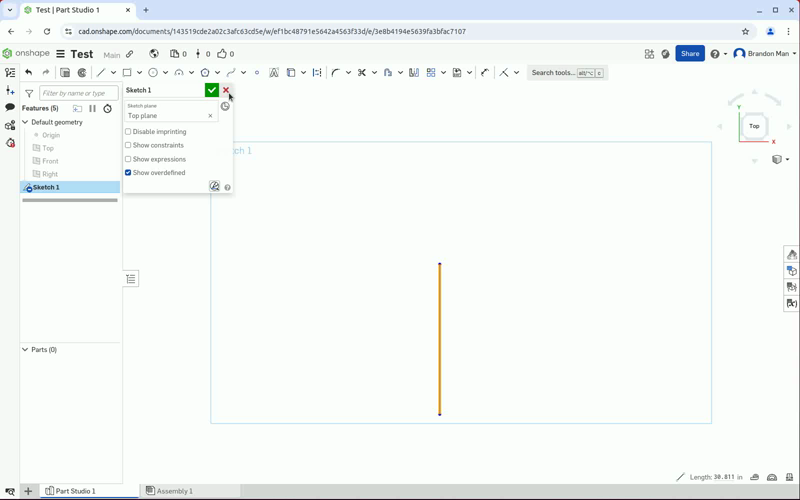
key(shift+h)
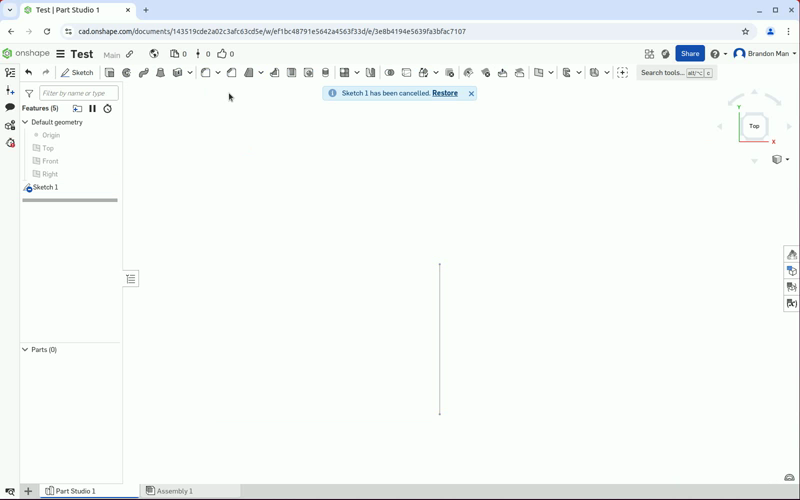
key(shift+s)
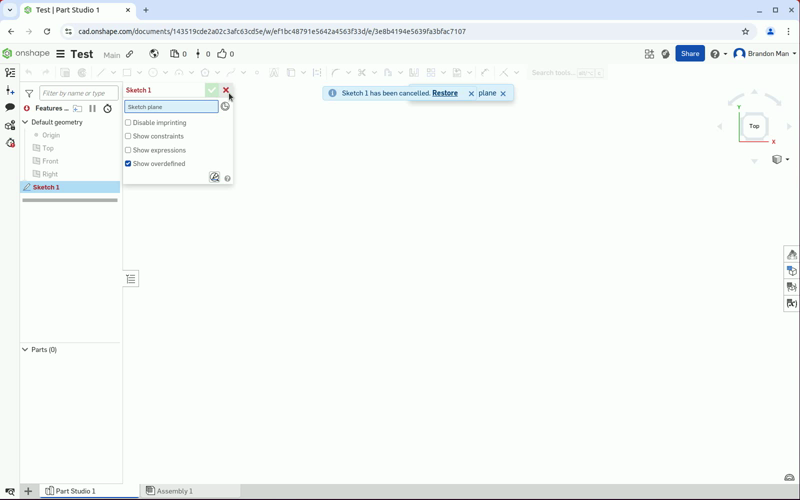
mouse_move(73, 150)
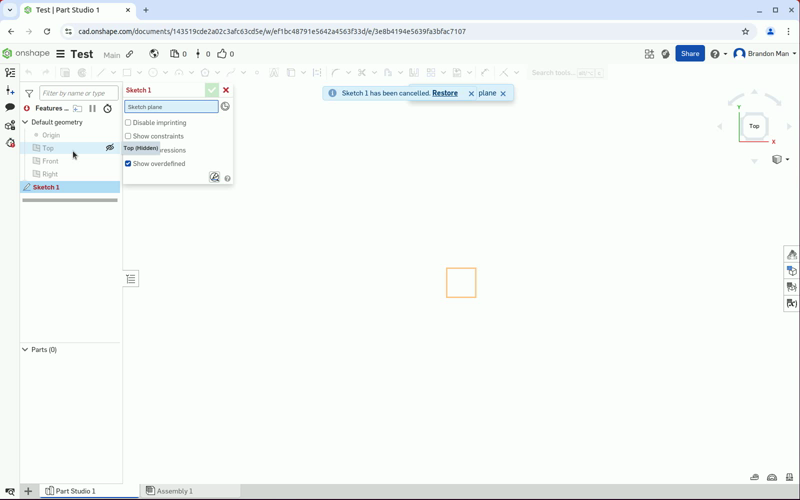
click(73, 150)
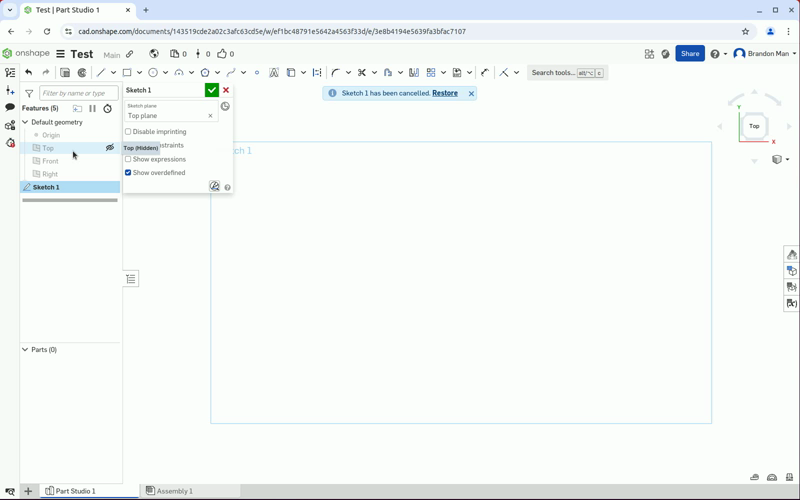
mouse_move(73, 352)
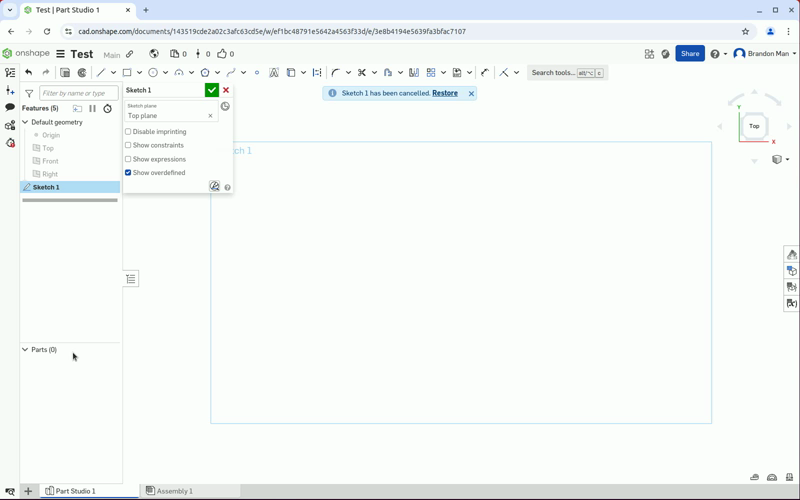
key(y)
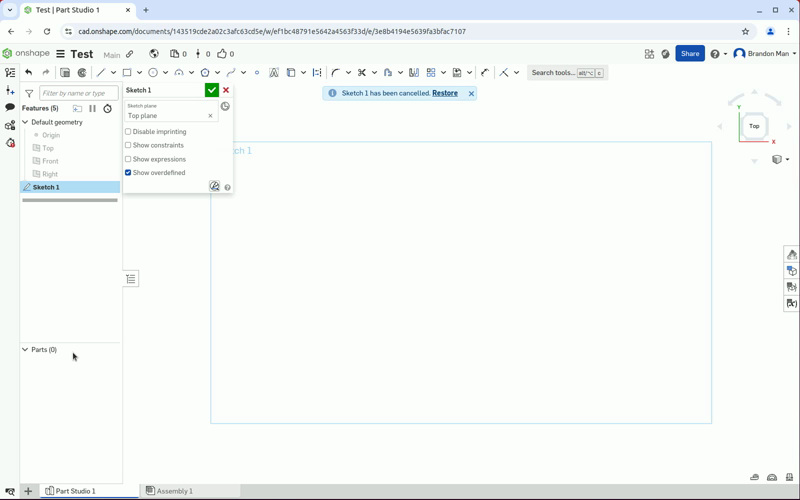
key(l)
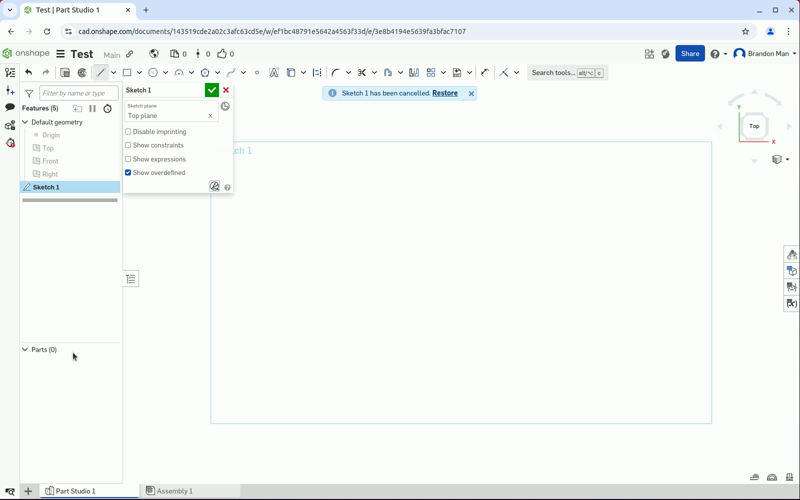
key_down(shift)
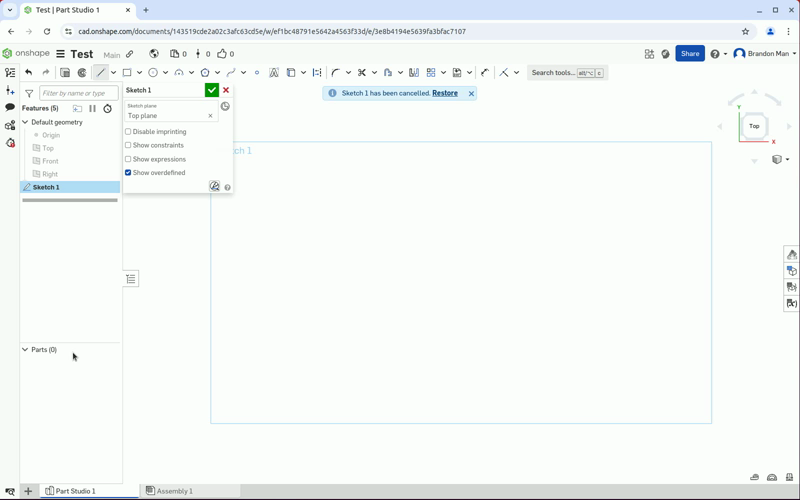
mouse_move(351, 335)
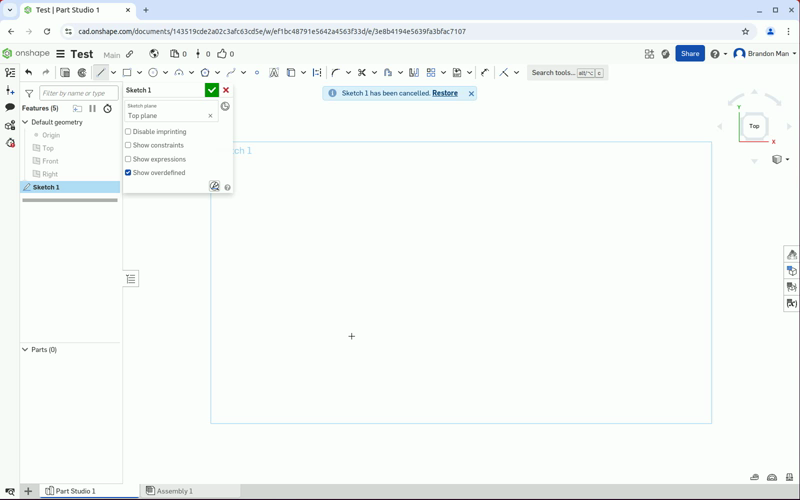
click(351, 335)
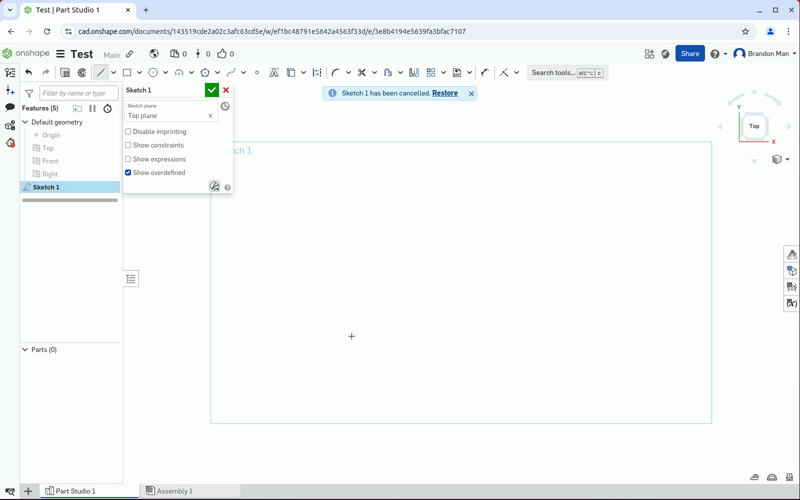
key_up(shift)
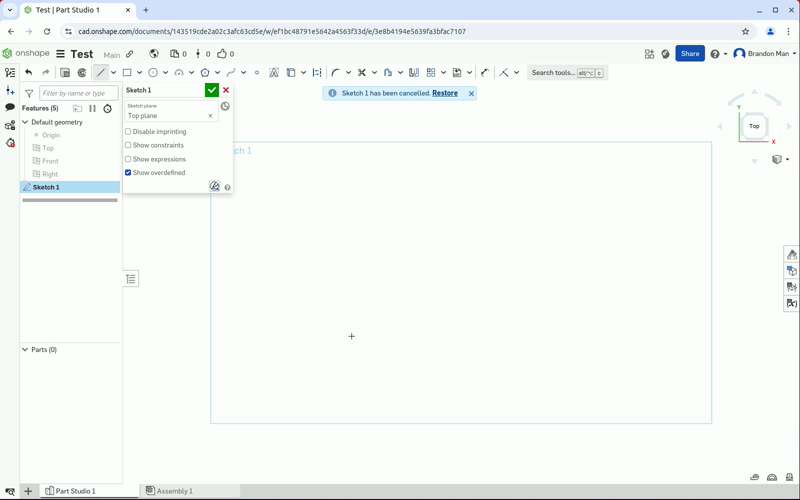
key_down(shift)
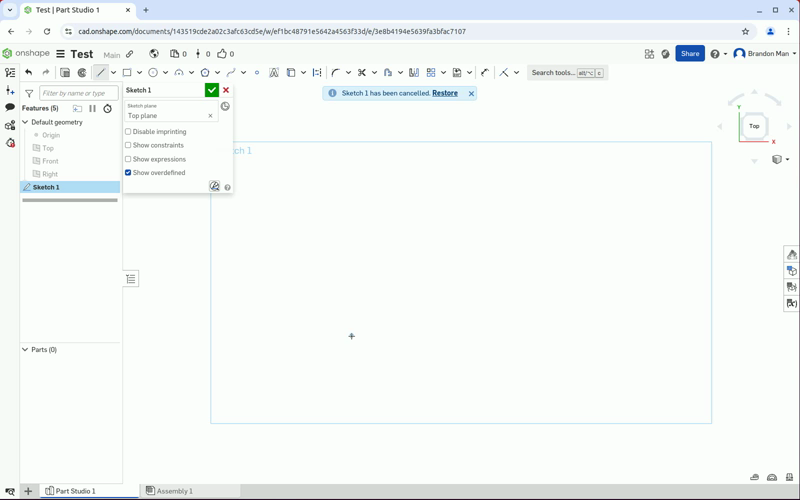
mouse_move(569, 335)
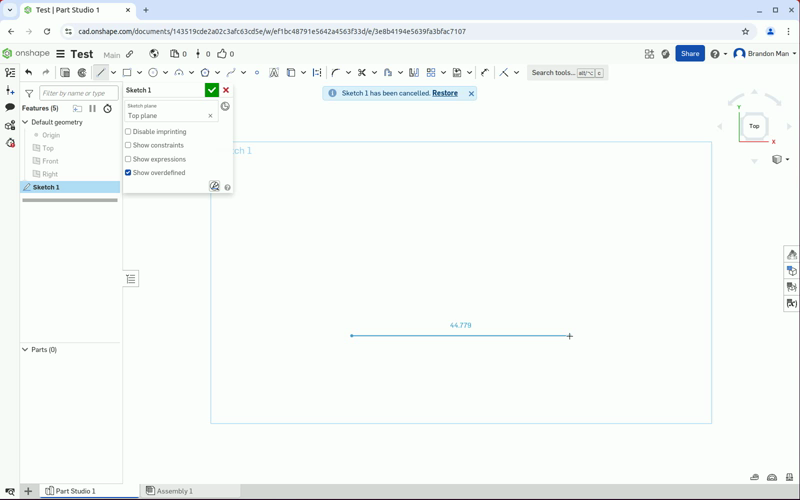
click(569, 335)
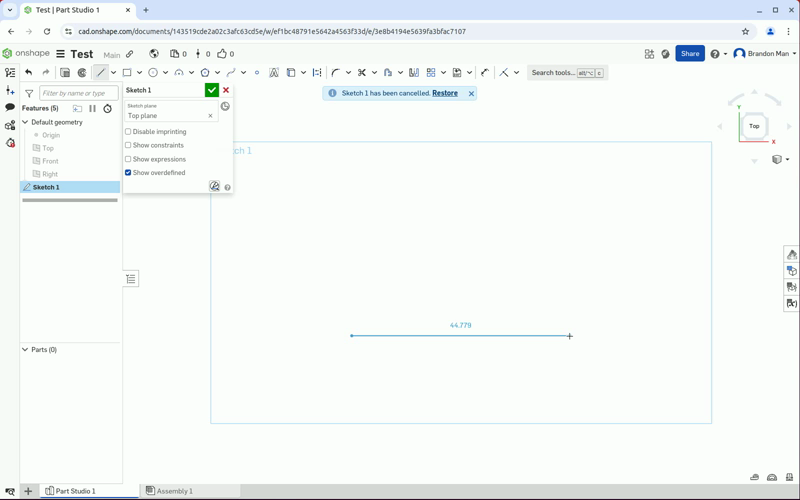
key_up(shift)
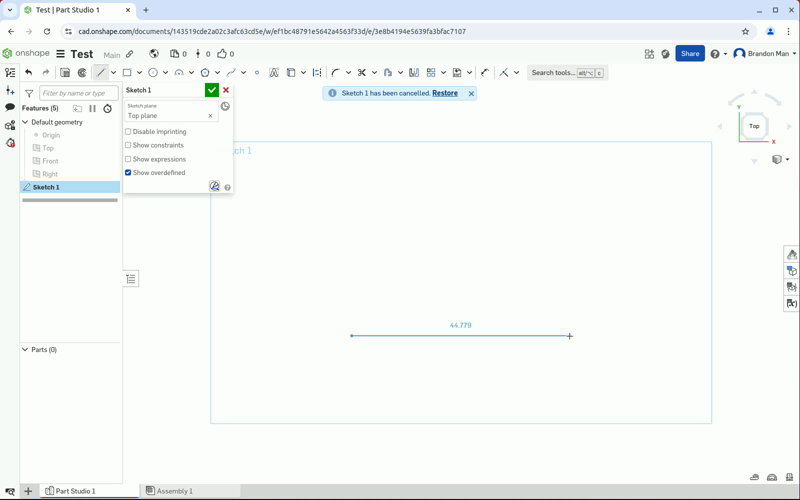
key_down(shift)
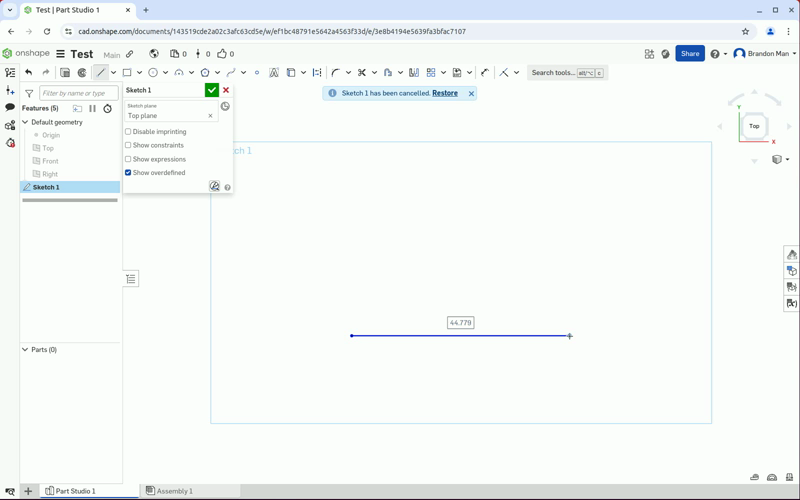
mouse_move(569, 230)
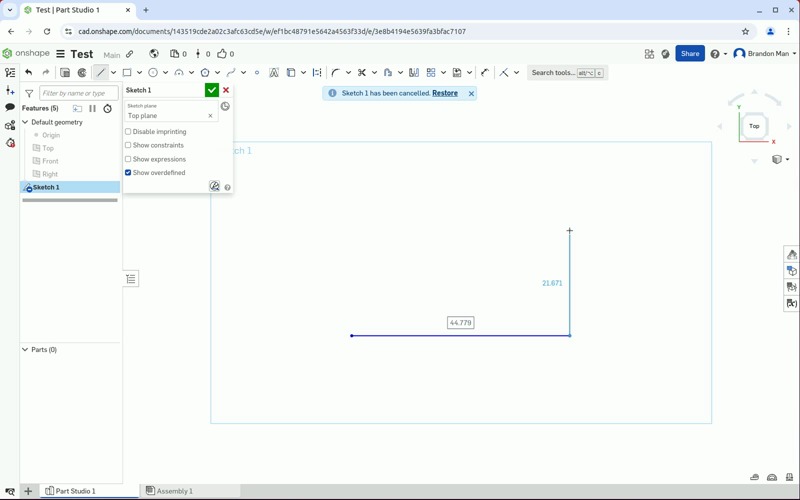
click(569, 230)
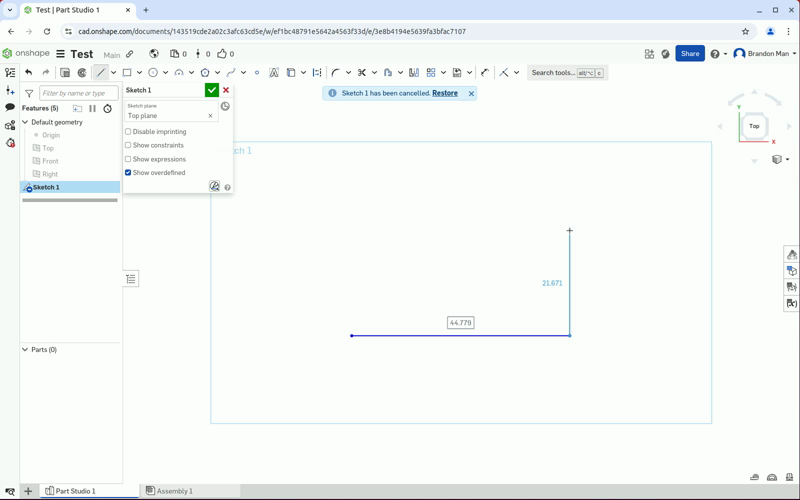
key_up(shift)
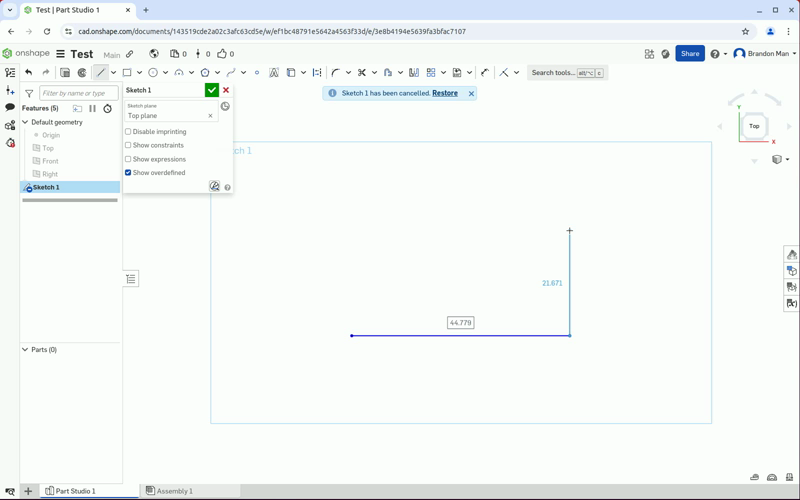
key_down(shift)
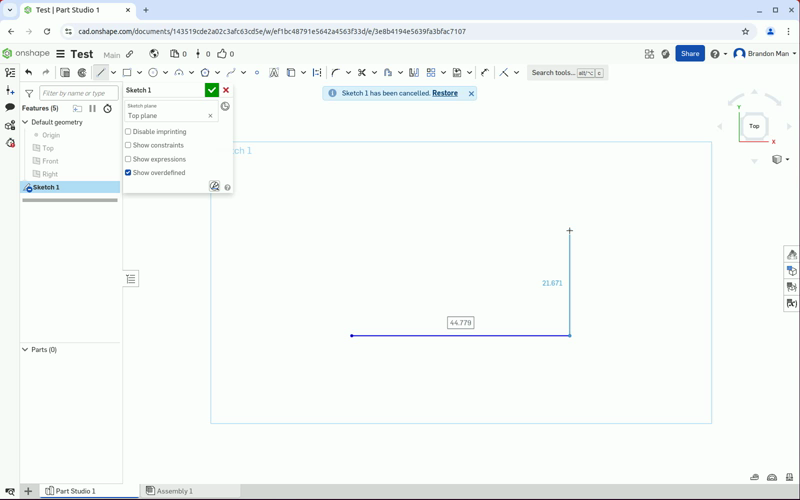
mouse_move(351, 230)
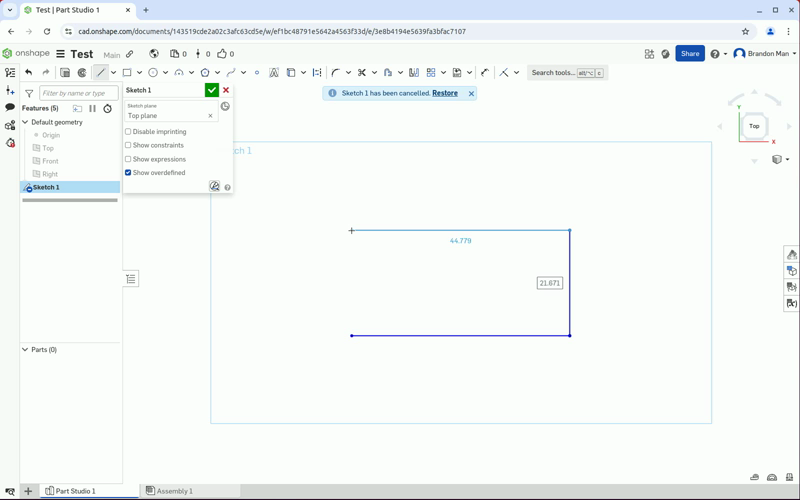
click(351, 230)
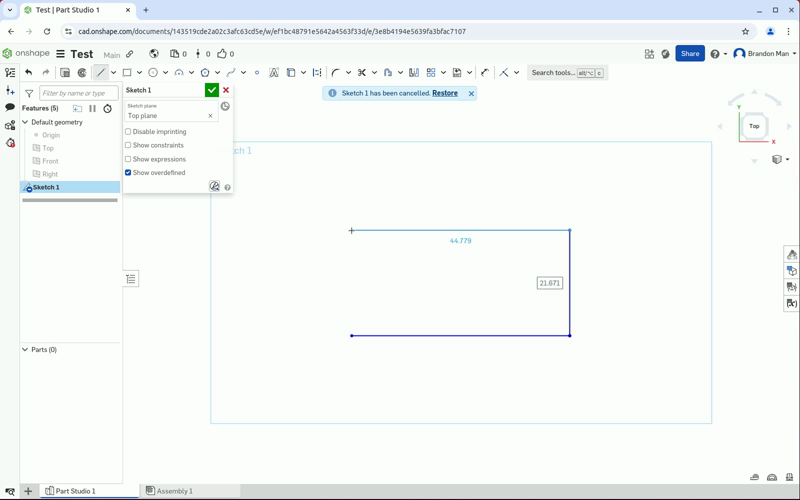
key_up(shift)
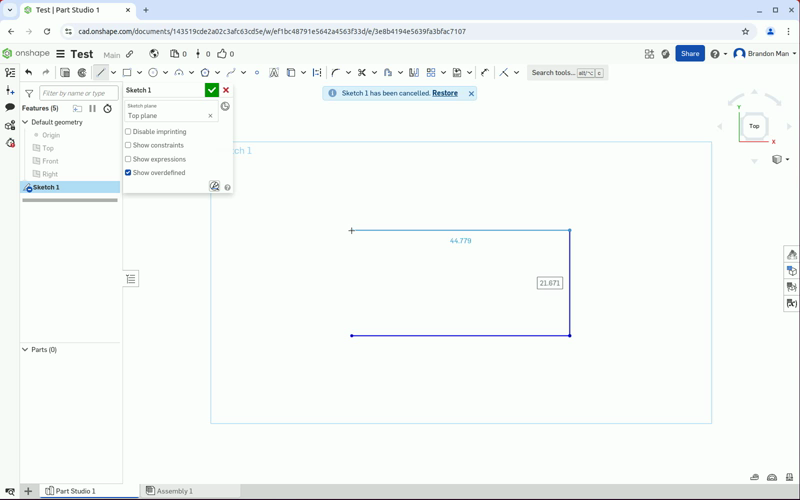
key_down(shift)
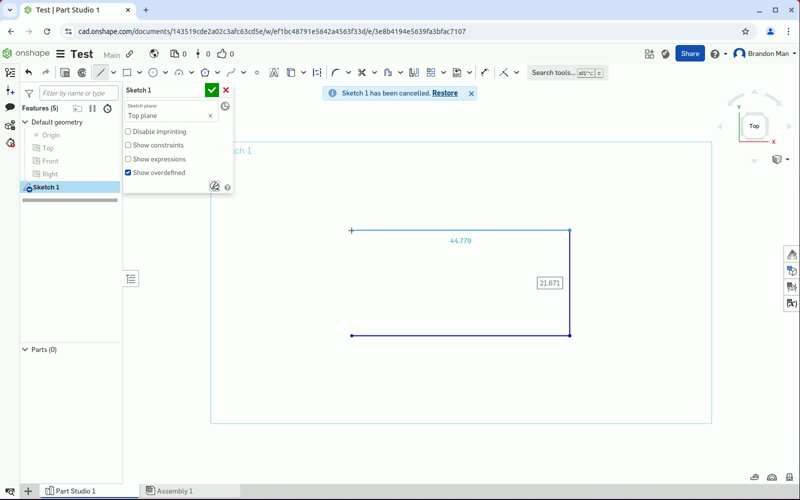
mouse_move(351, 335)
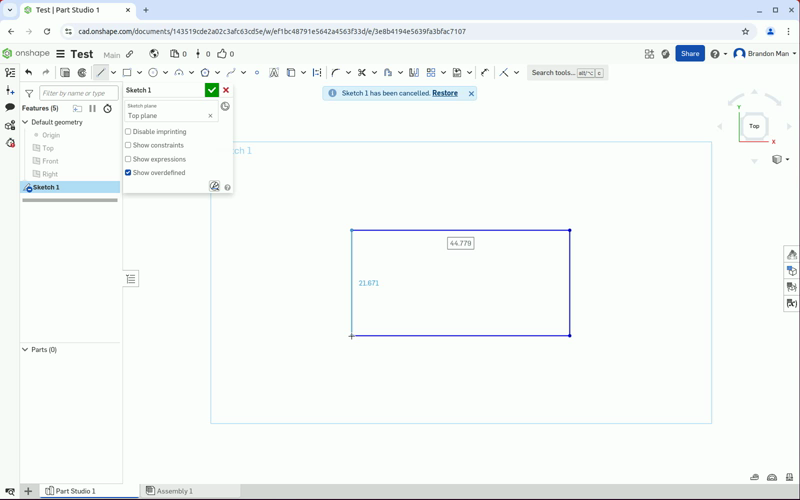
key_up(shift)
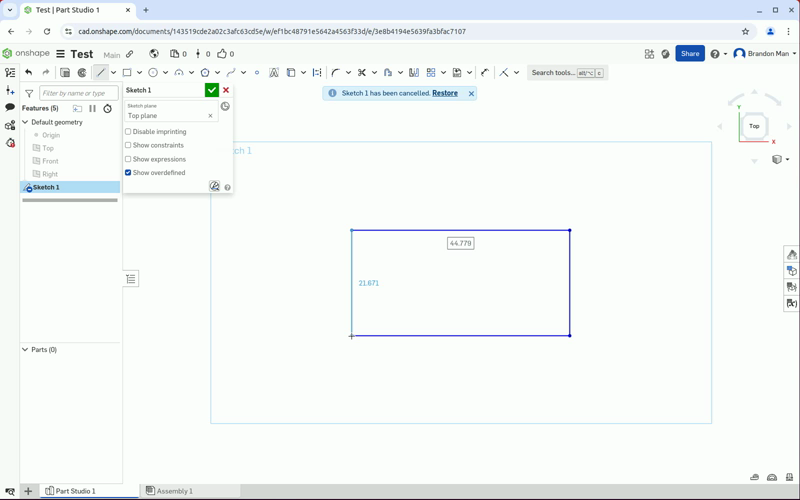
click(351, 335)
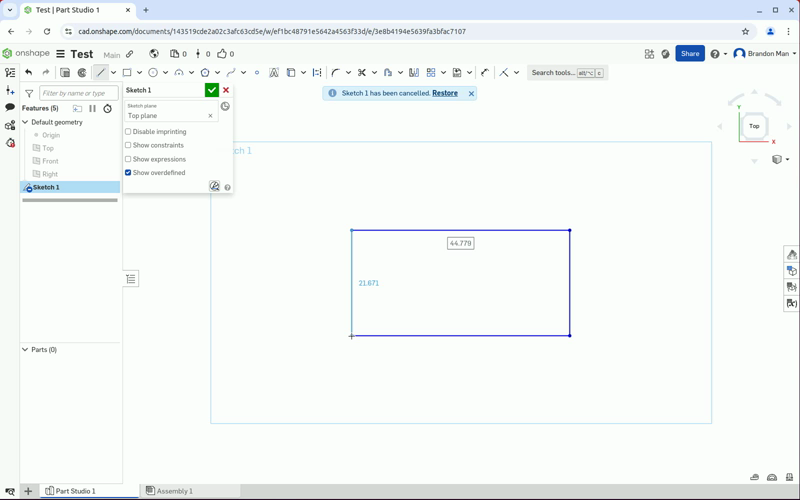
key(esc)
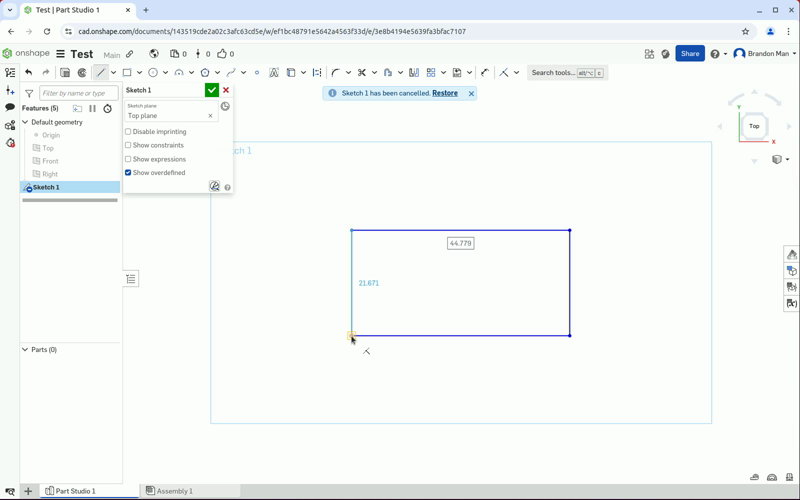
mouse_move(425, 302)
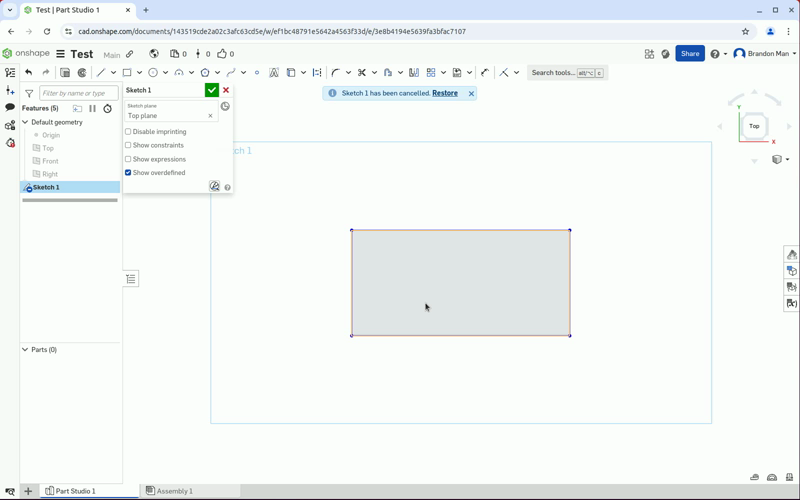
click(425, 302)
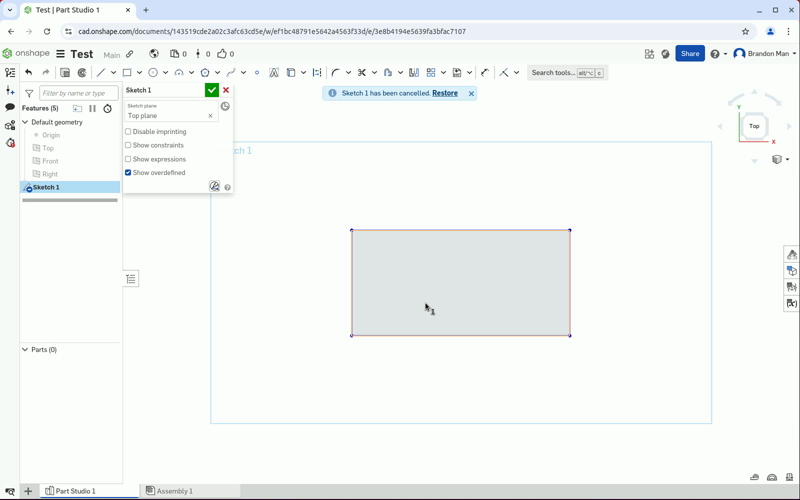
mouse_move(73, 352)
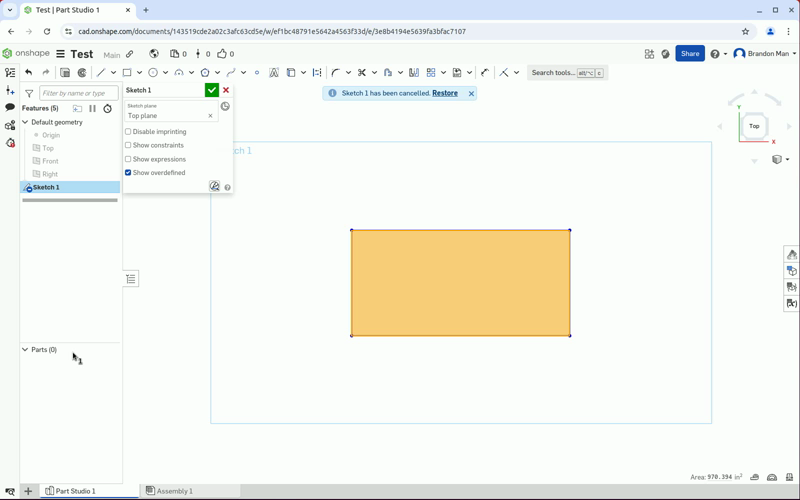
key(shift+y)
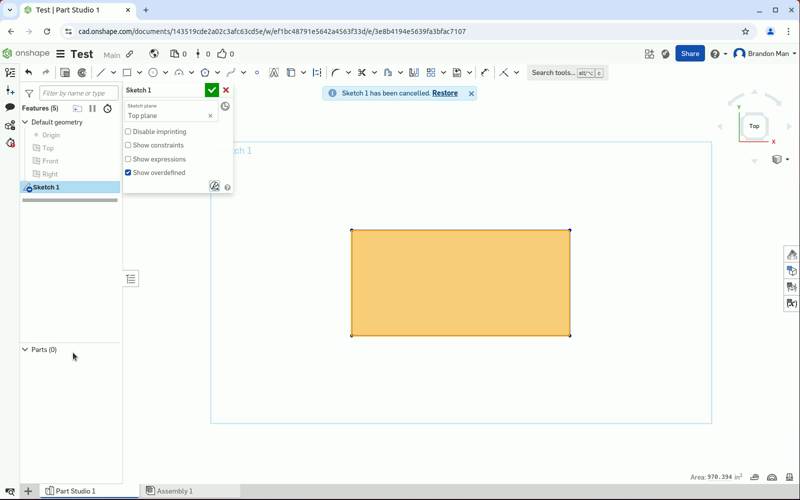
key(shift+e)
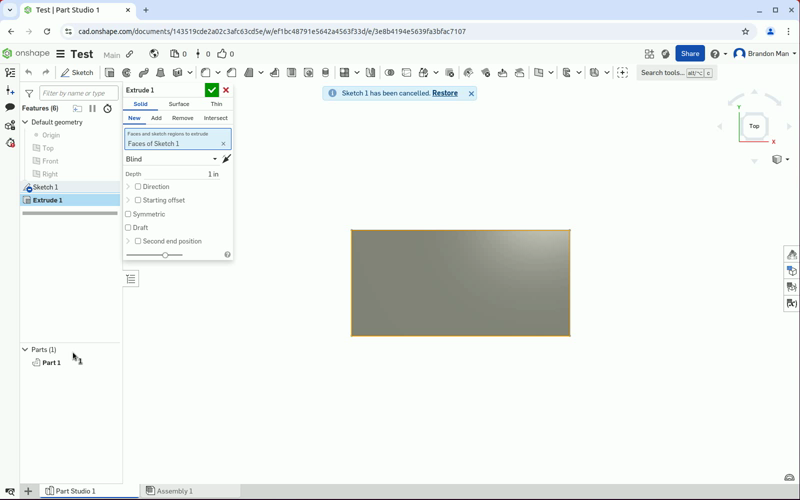
mouse_move(143, 106)
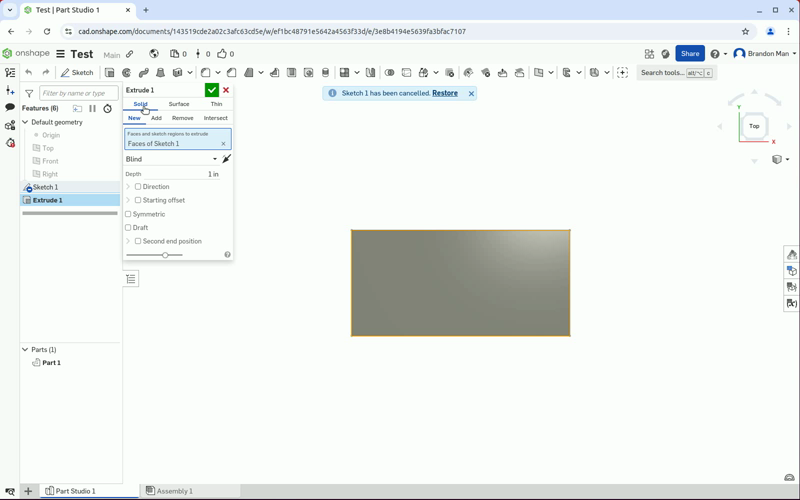
click(143, 106)
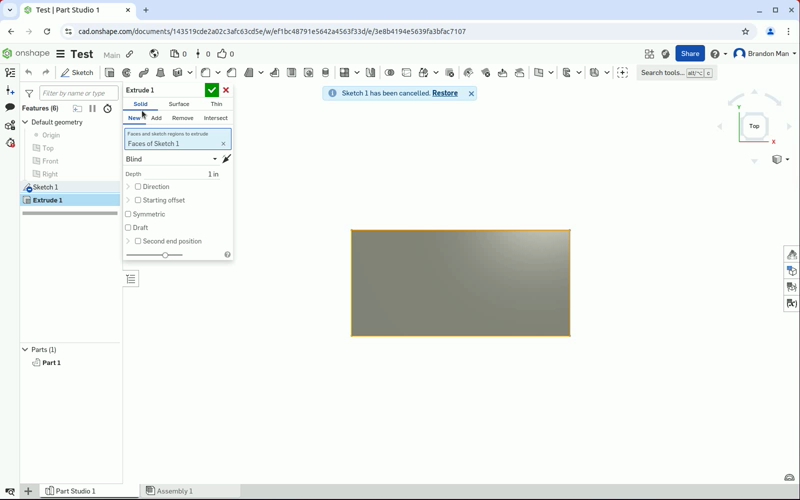
mouse_move(137, 120)
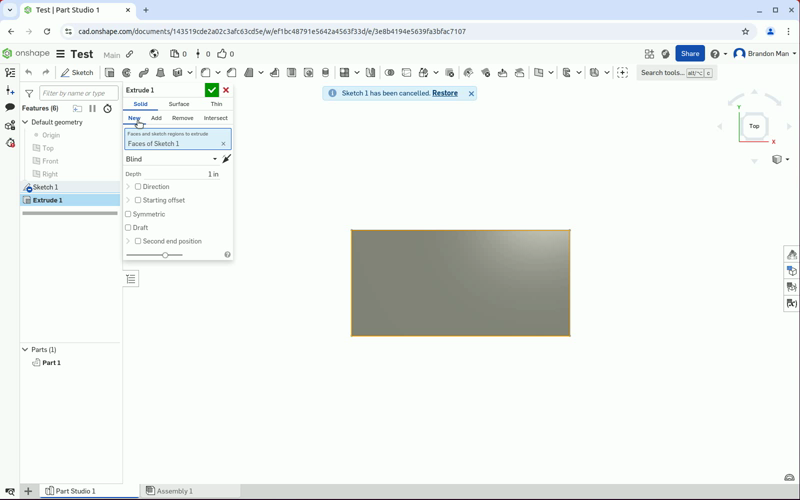
click(137, 120)
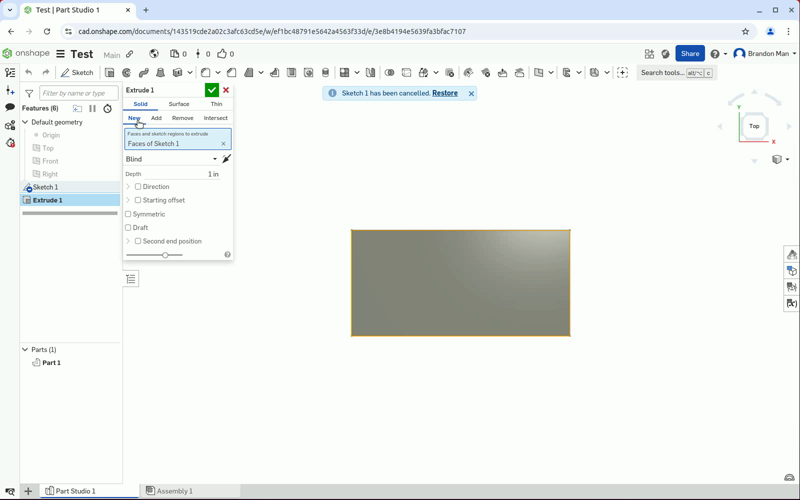
key(tab, 4)
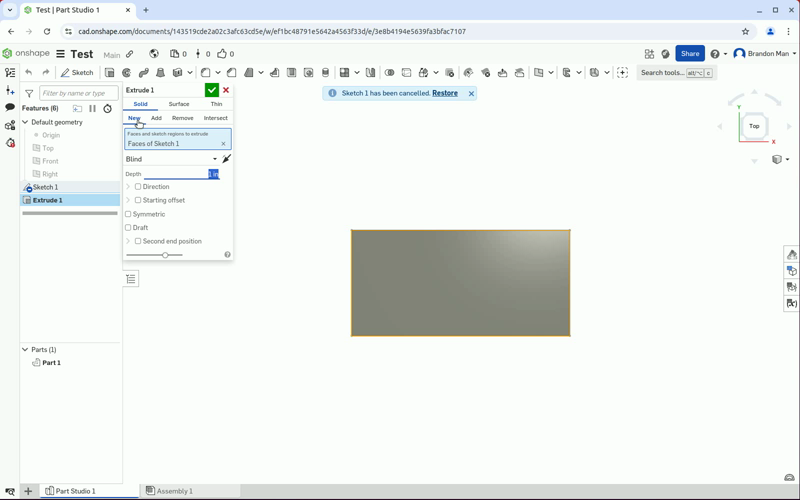
text(4.574)
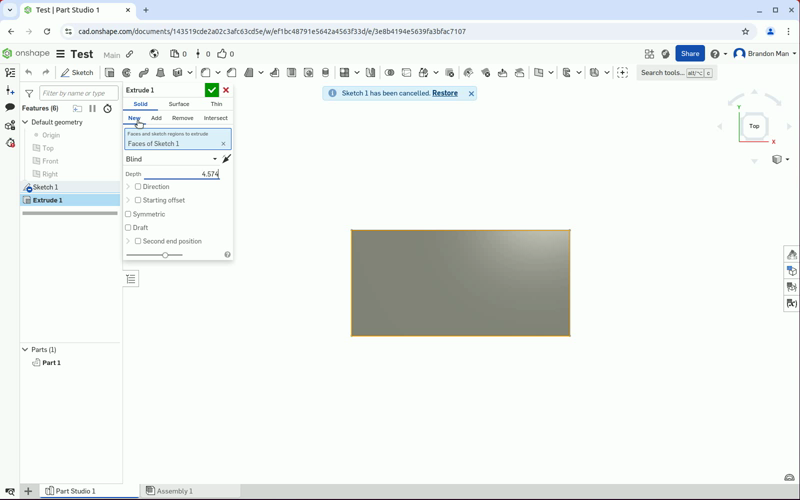
key(enter)
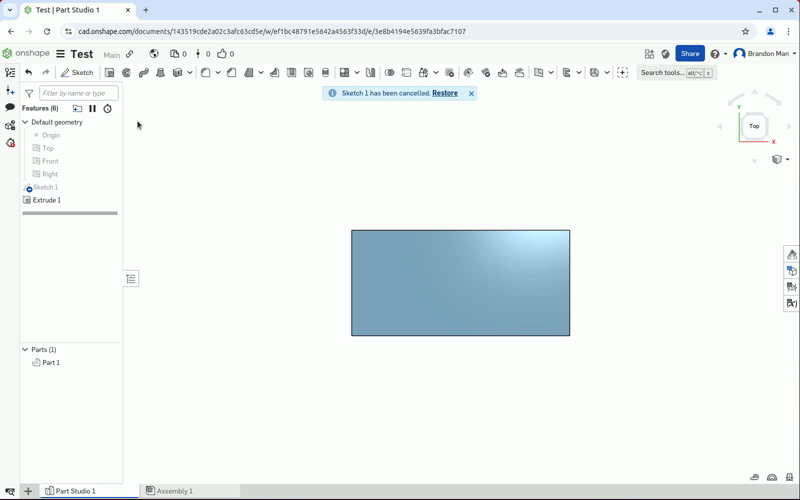
key(shift+h)
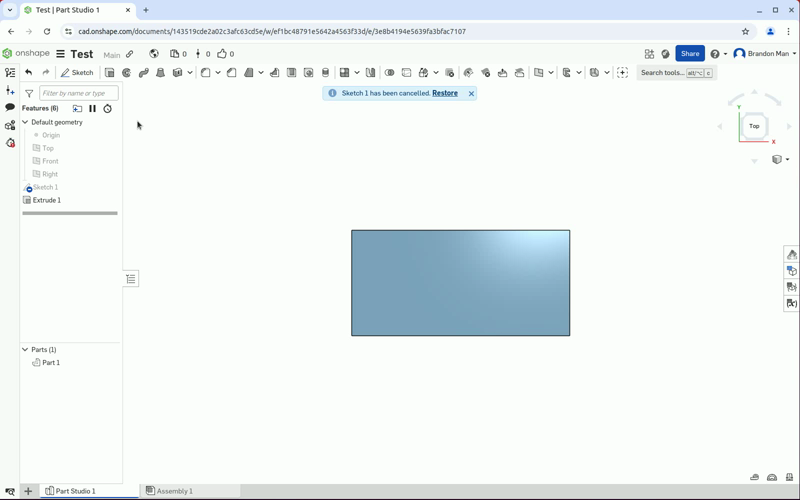
key(shift+h)
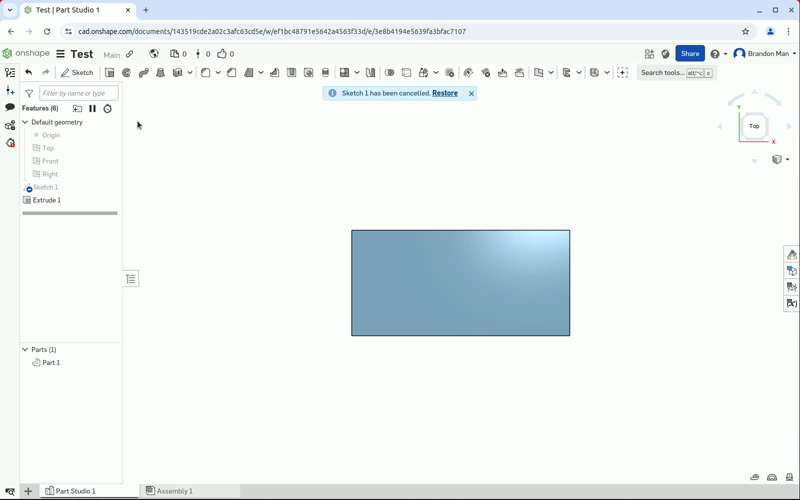
mouse_move(73, 189)
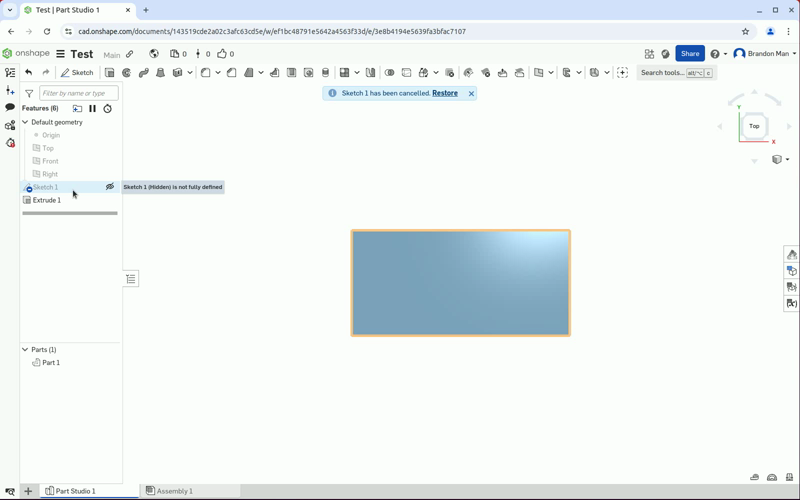
click(73, 189)
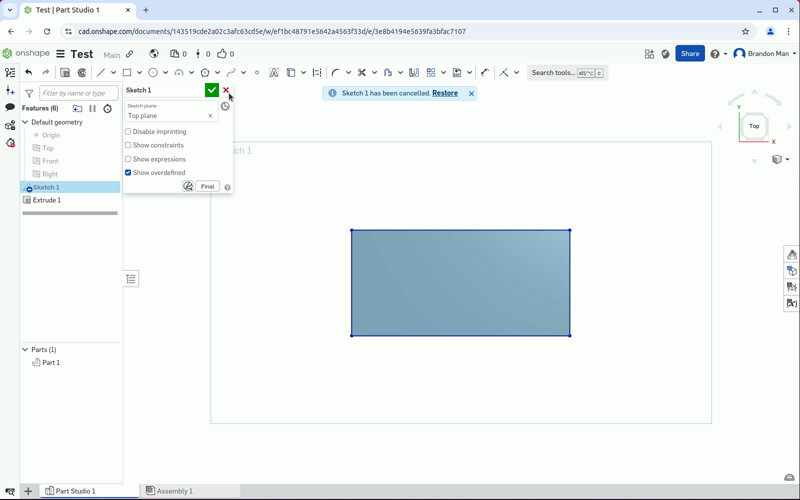
mouse_move(229, 92)
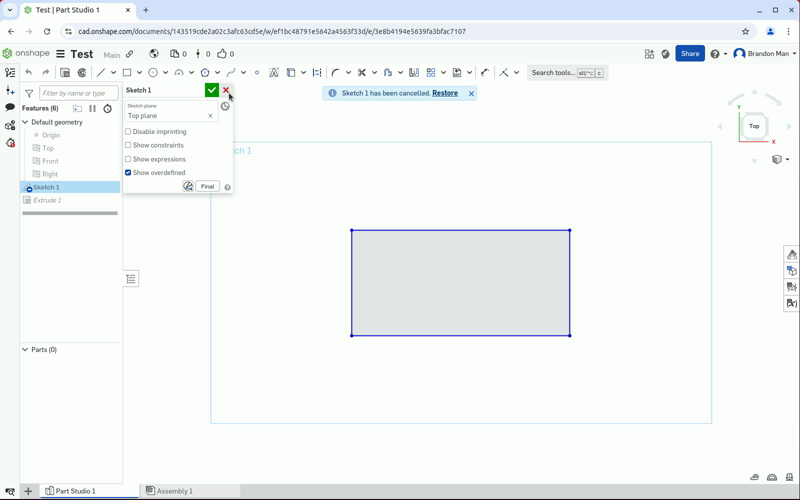
click(229, 92)
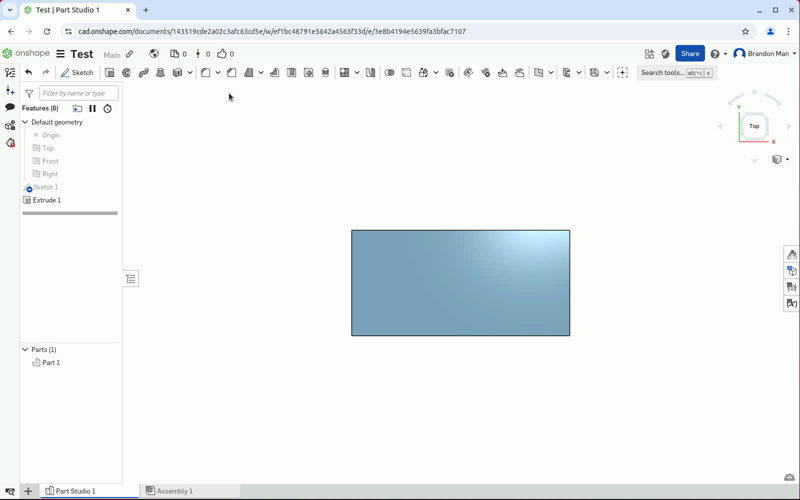
mouse_move(73, 352)
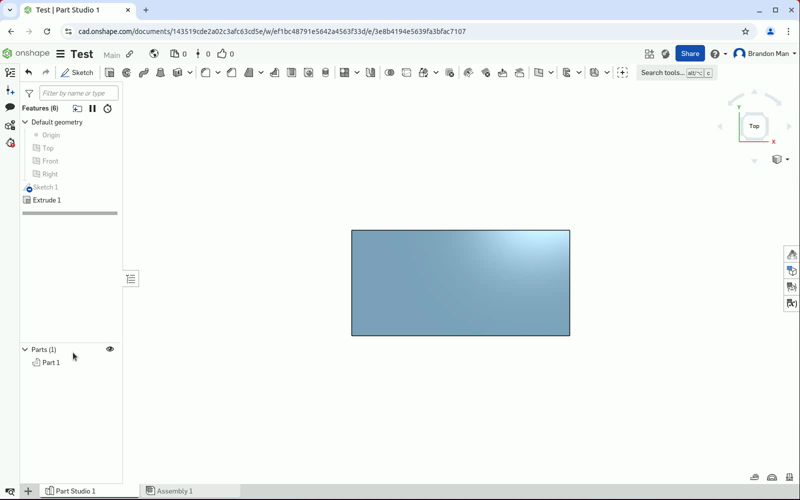
key(y)
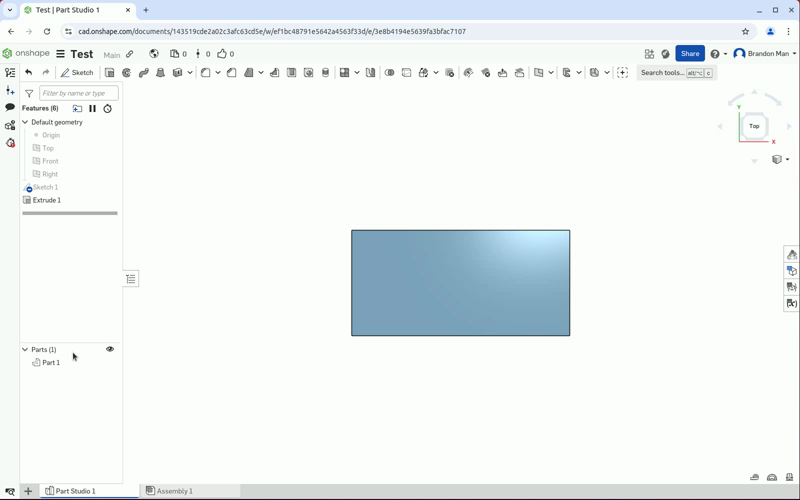
key(shift+p)
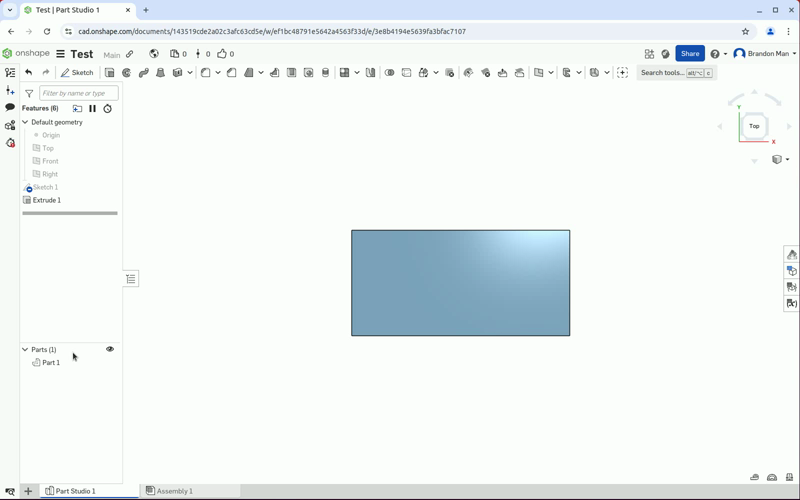
key(space)
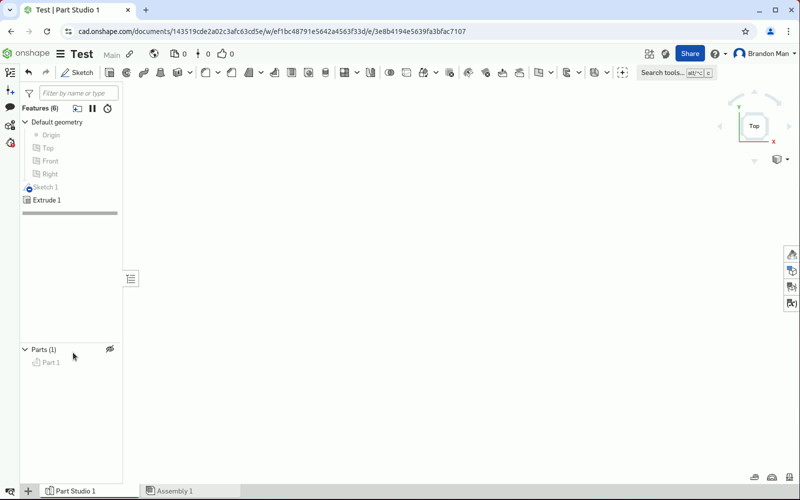
key_down(shift)
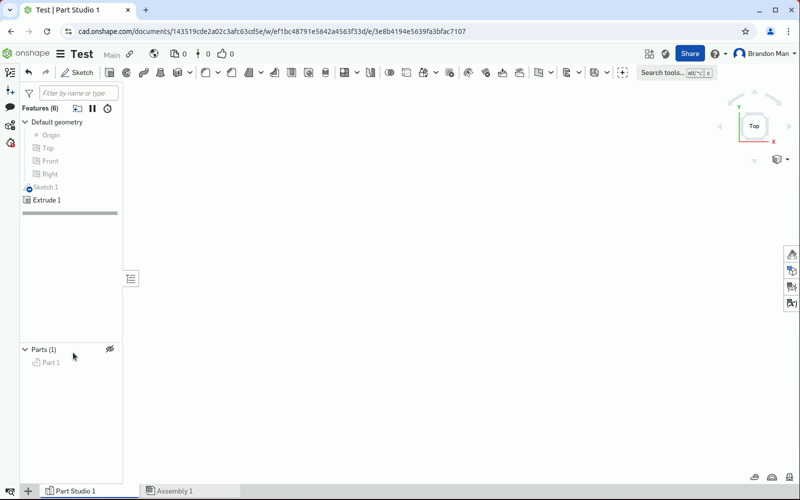
key(up)
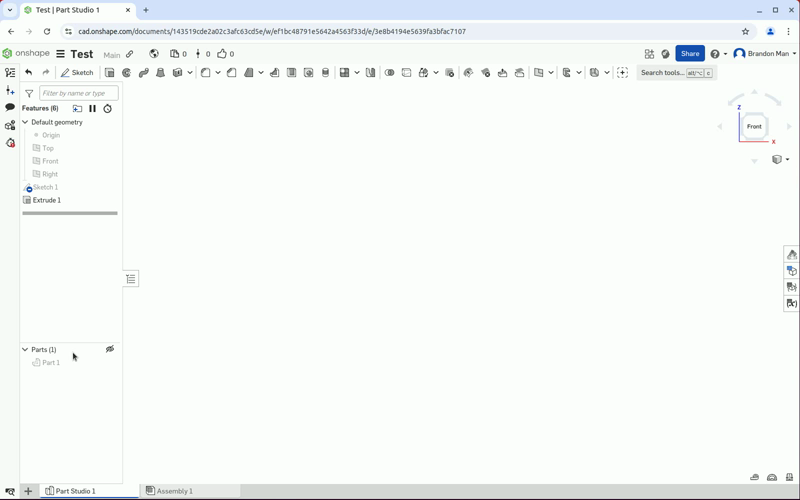
key_up(shift)
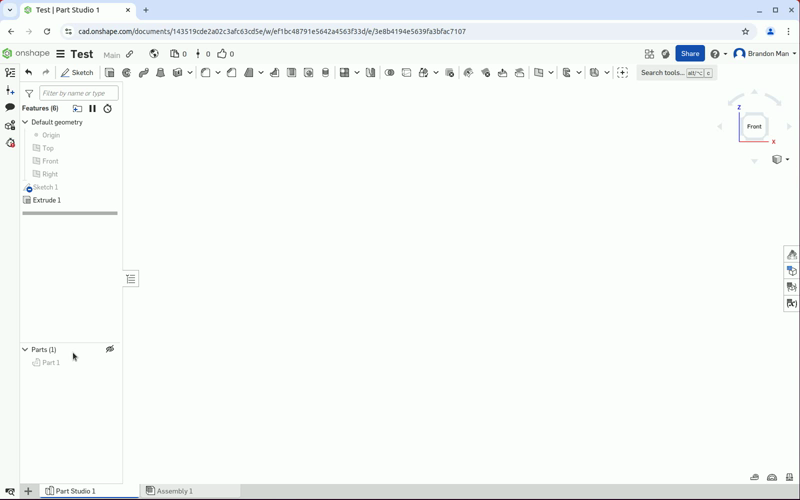
key(space)
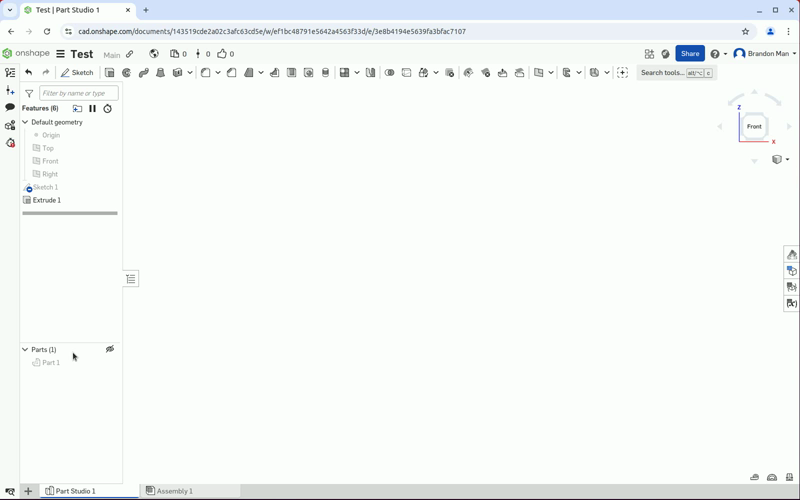
key_down(shift)
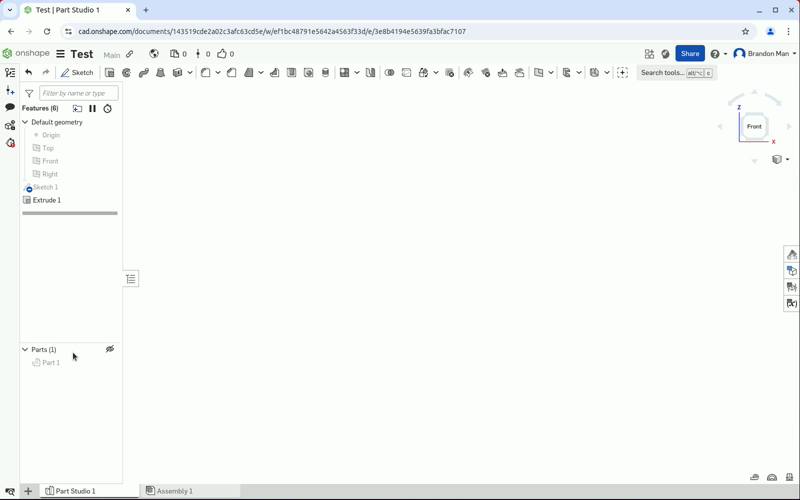
key(left)
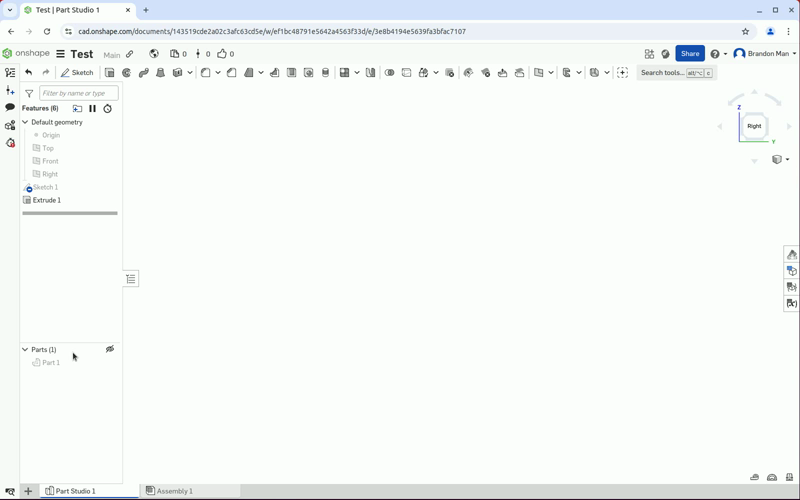
key_up(shift)
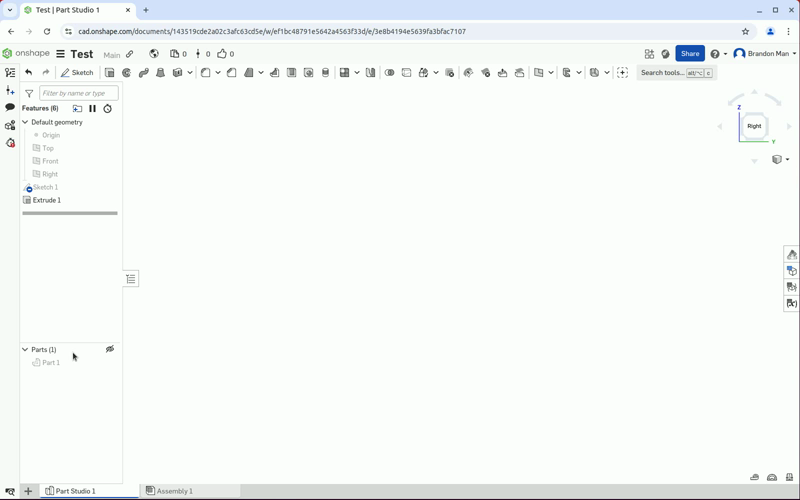
mouse_move(73, 352)
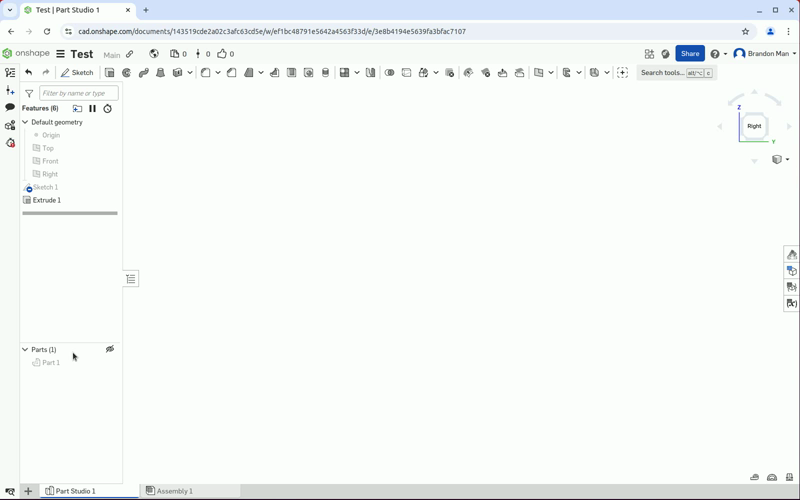
key(shift+y)
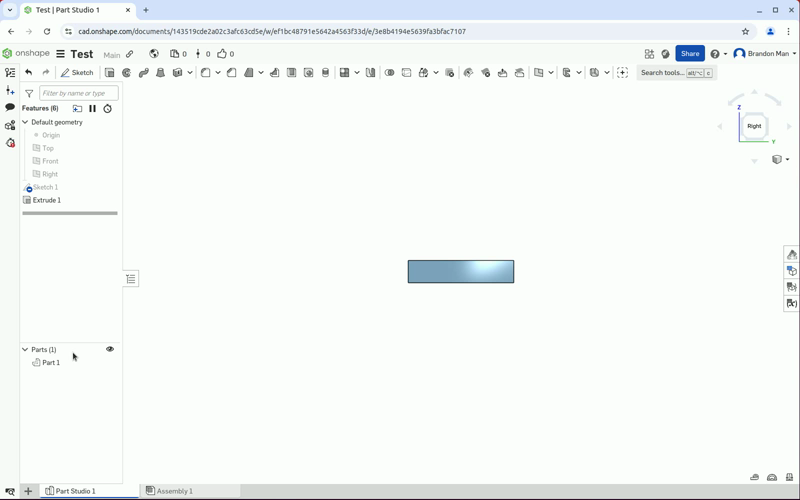
mouse_move(541, 75)
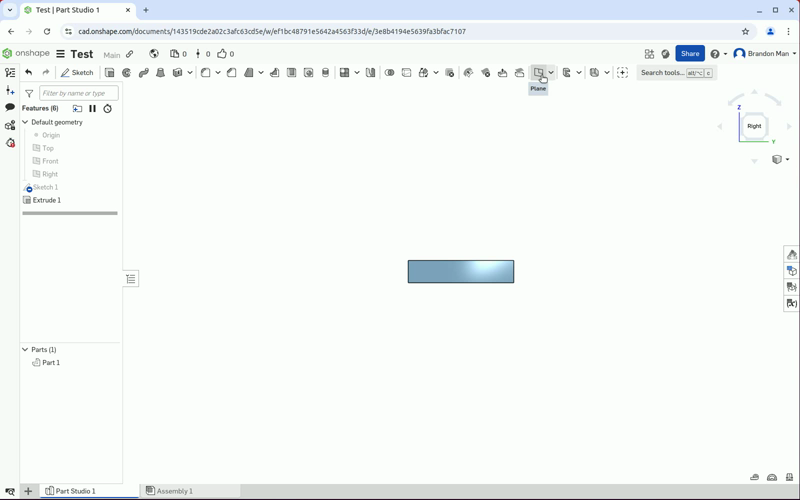
click(541, 75)
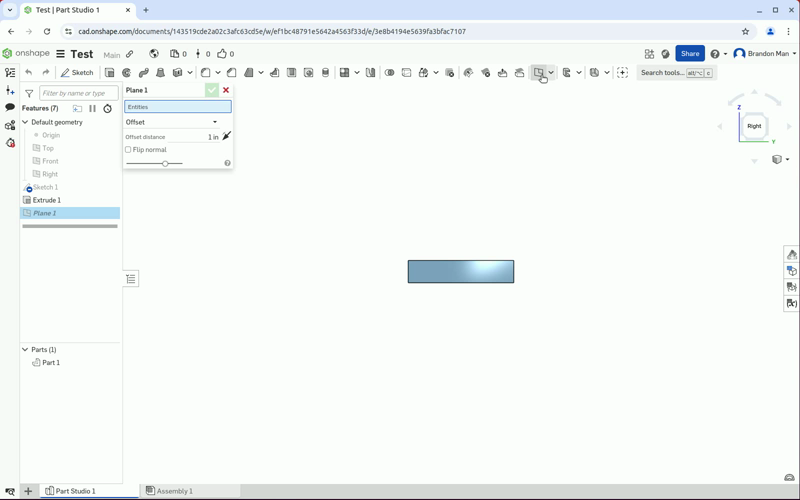
mouse_move(73, 176)
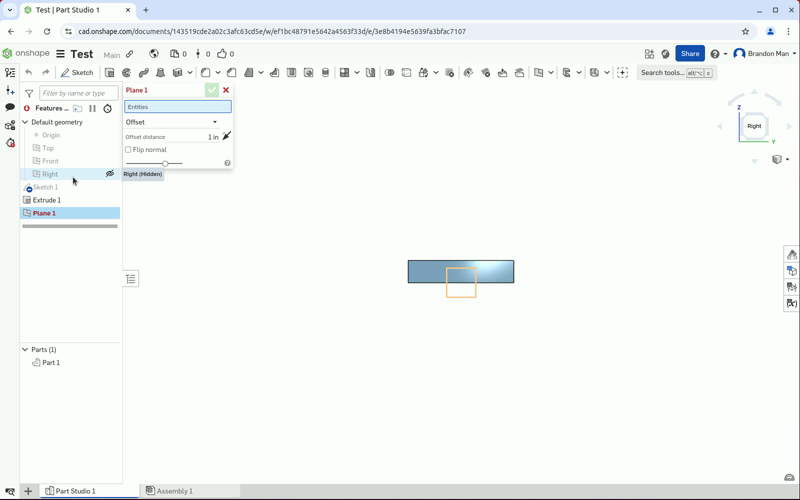
click(73, 176)
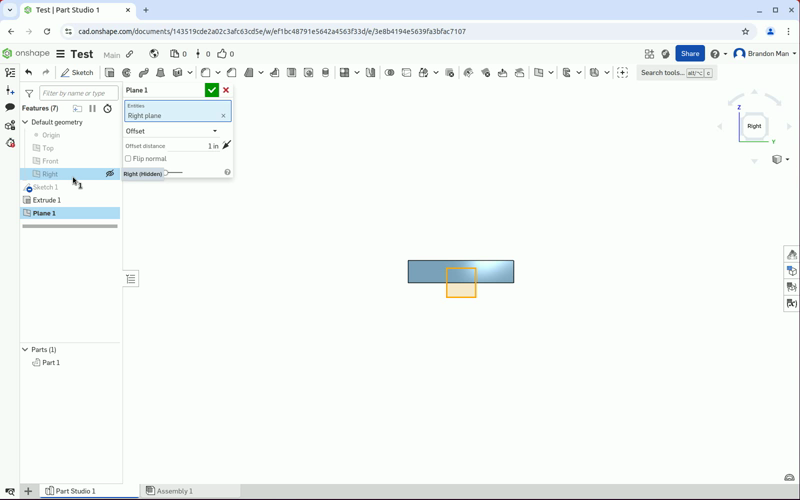
key(tab, 2)
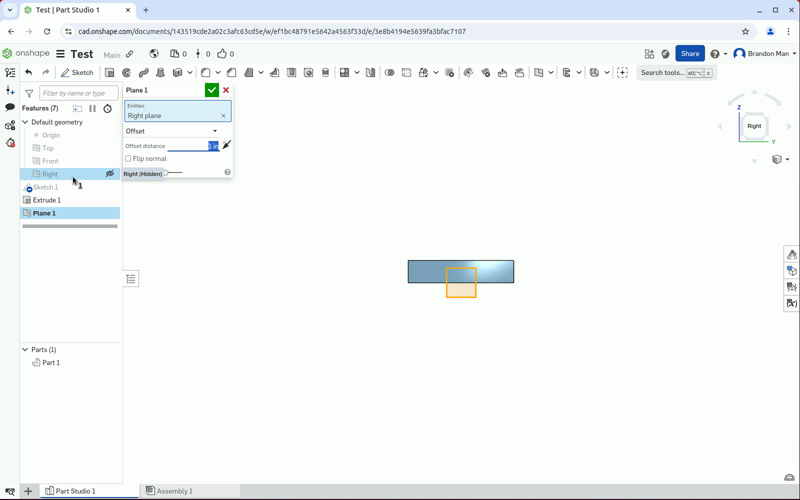
text(22.4)
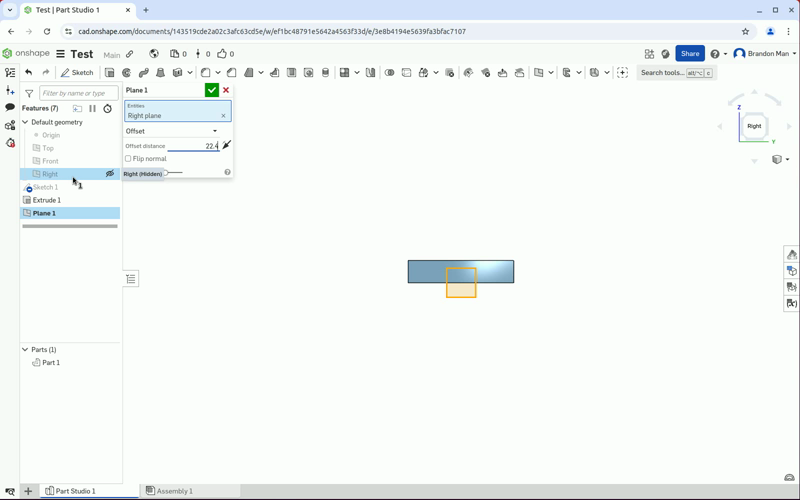
key(enter, 2)
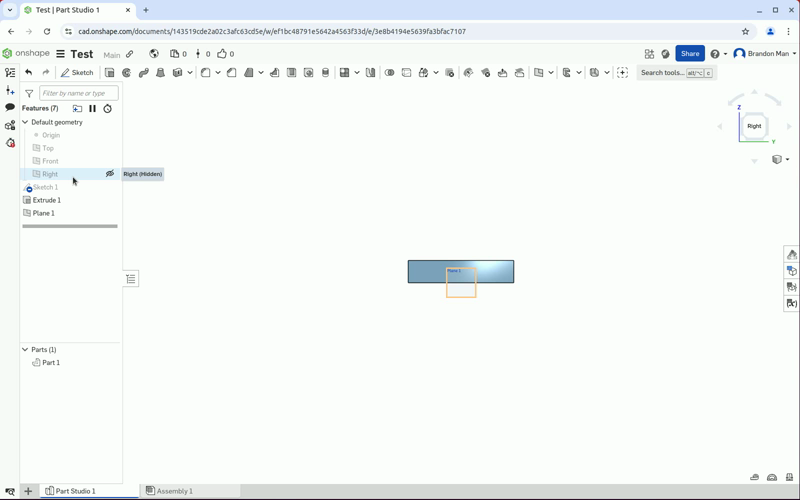
key(shift+s)
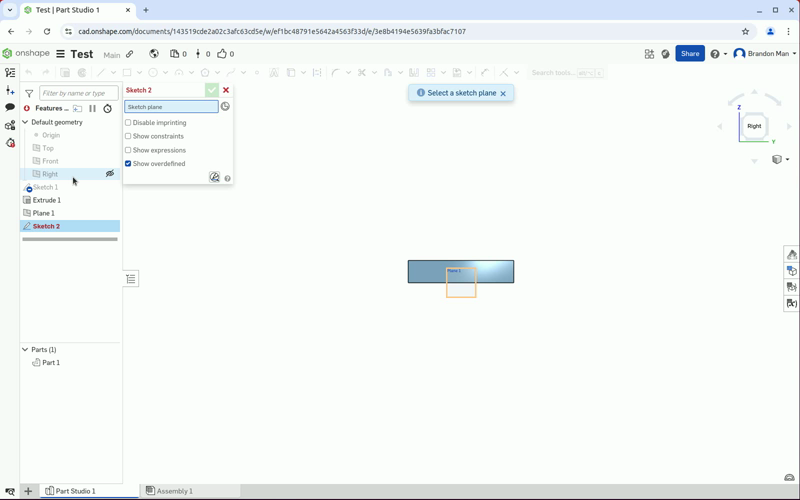
mouse_move(73, 215)
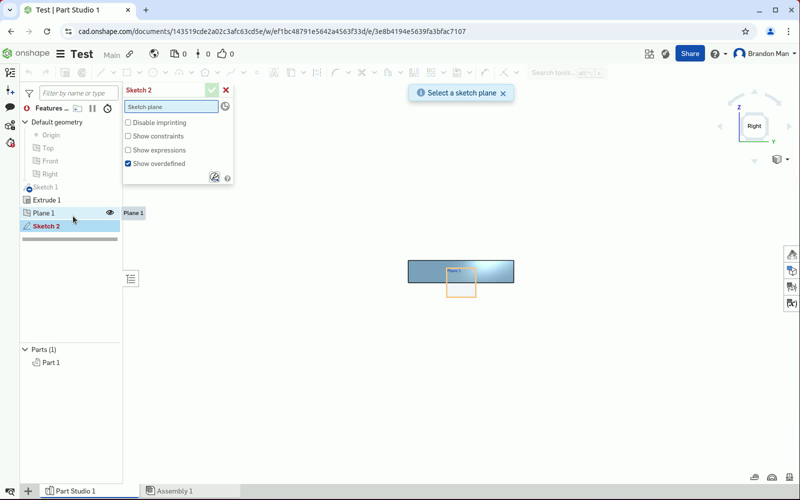
click(73, 215)
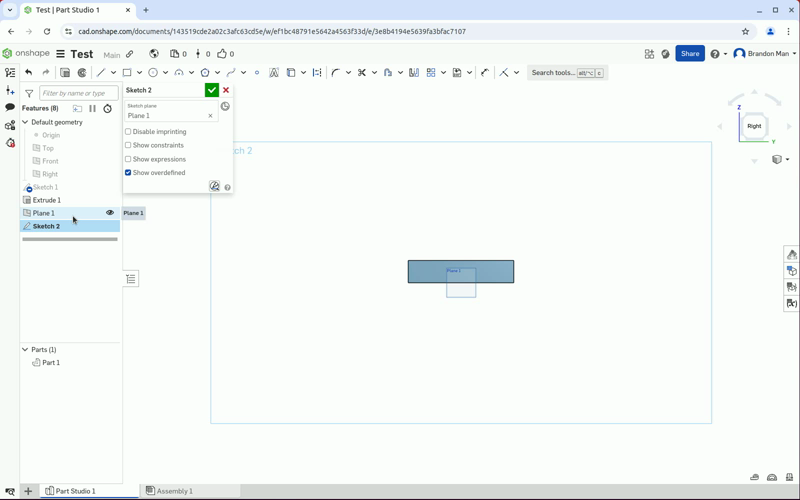
mouse_move(73, 352)
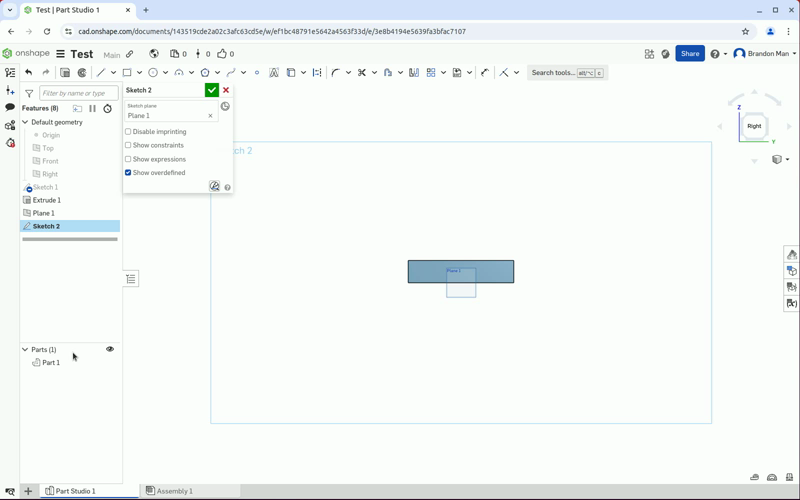
key(y)
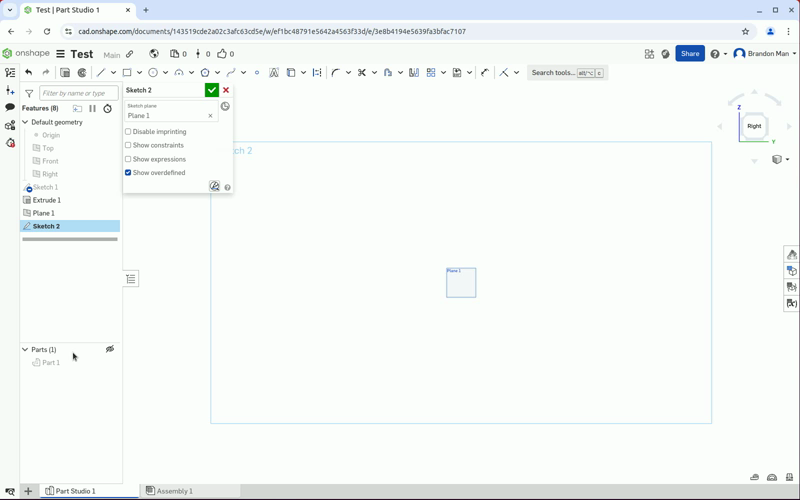
key(l)
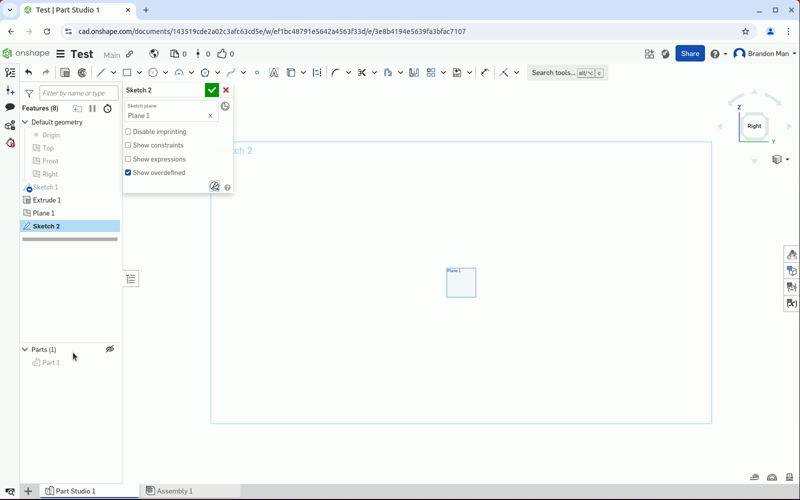
key_down(shift)
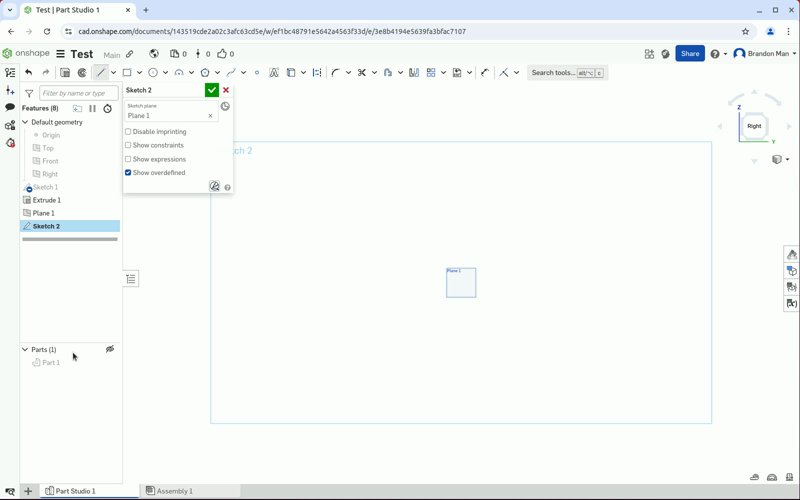
mouse_move(407, 282)
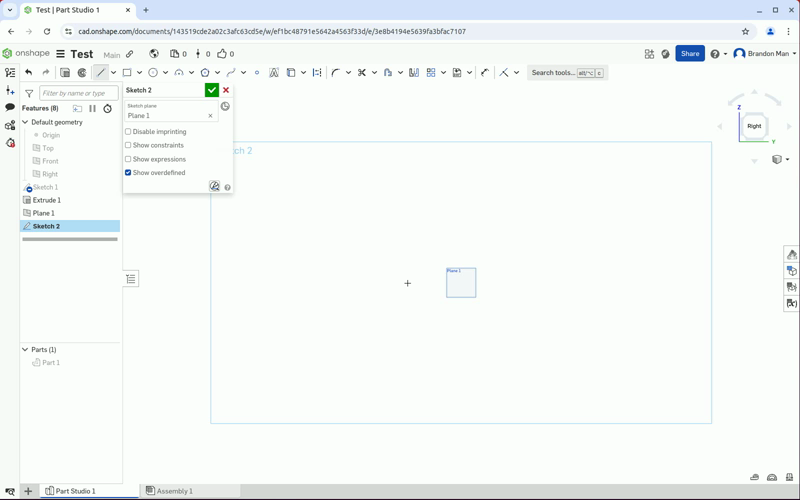
click(407, 282)
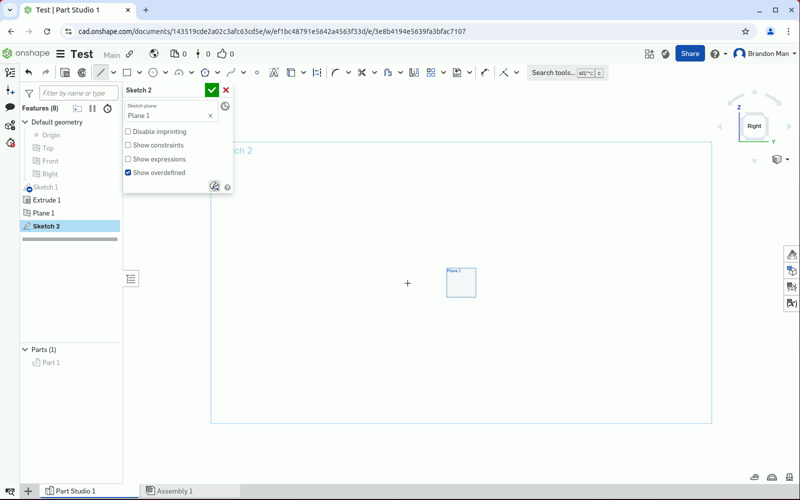
key_up(shift)
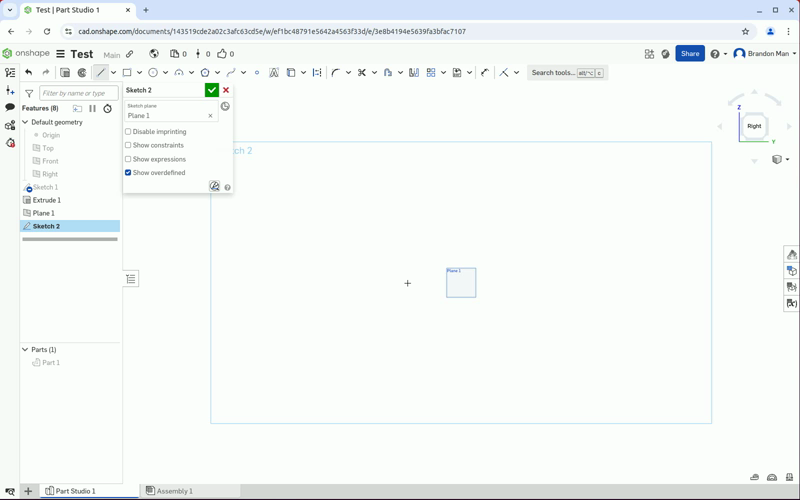
key_down(shift)
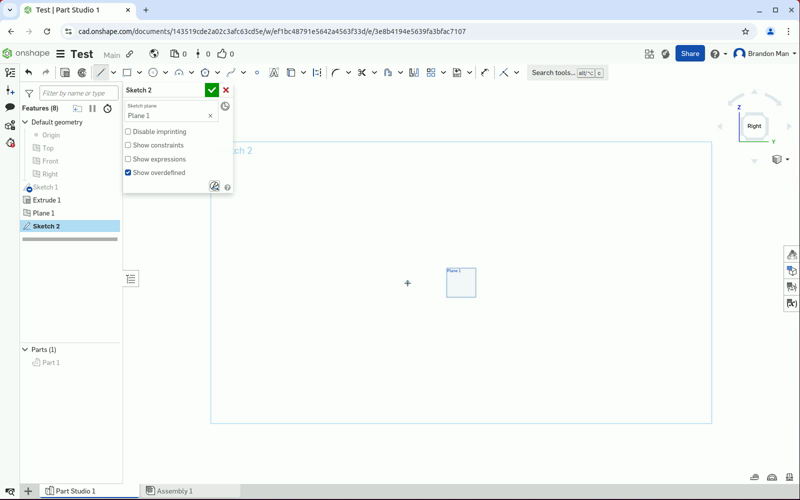
mouse_move(513, 282)
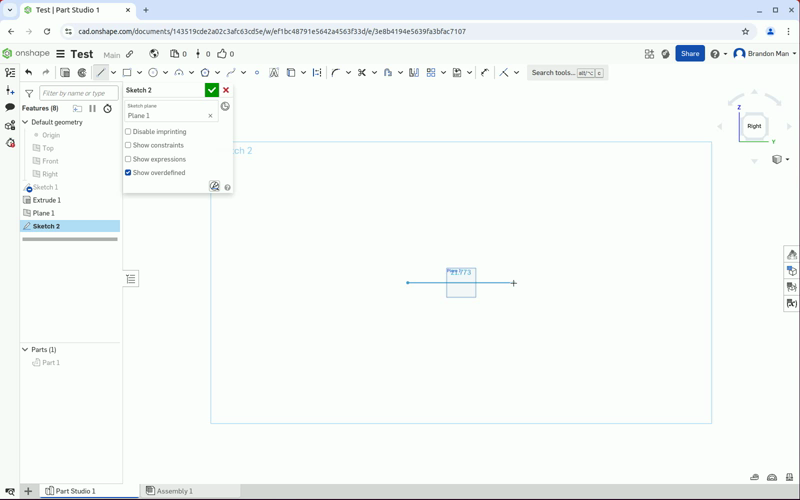
click(513, 282)
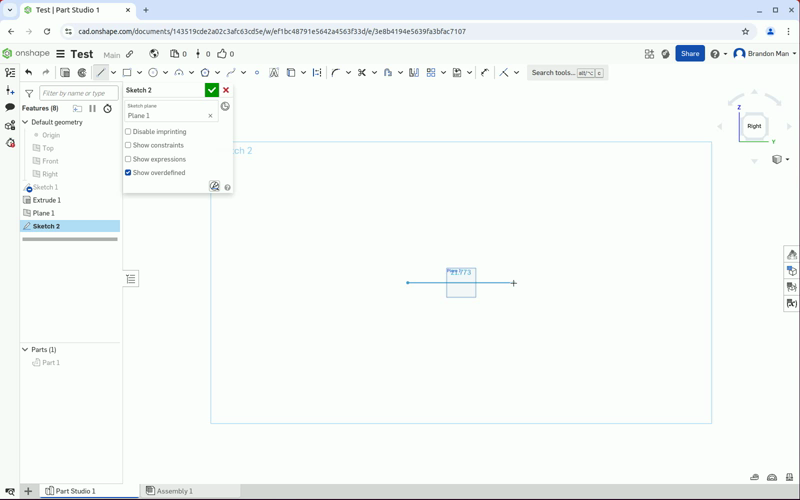
key_up(shift)
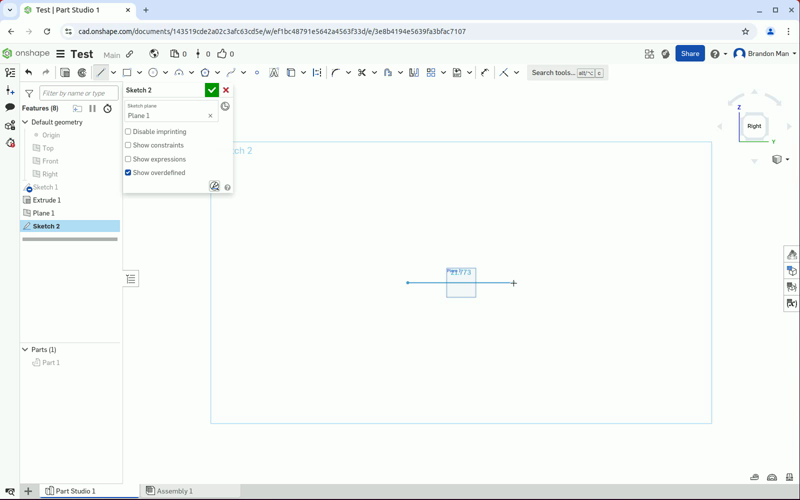
key_down(shift)
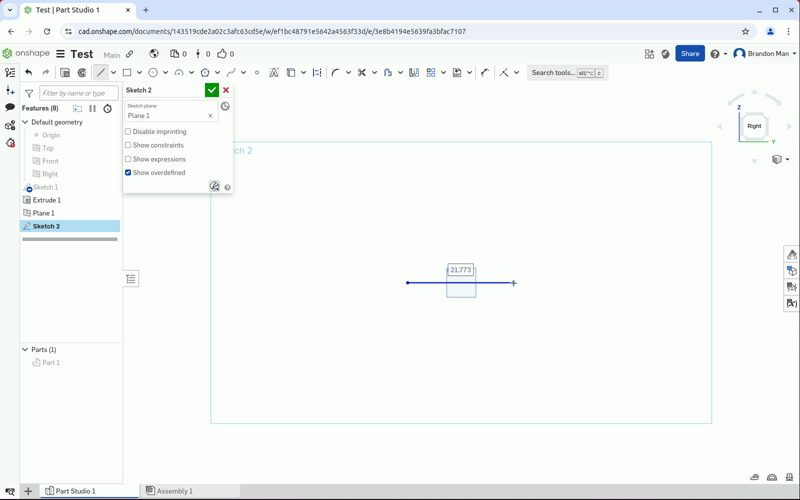
mouse_move(543, 282)
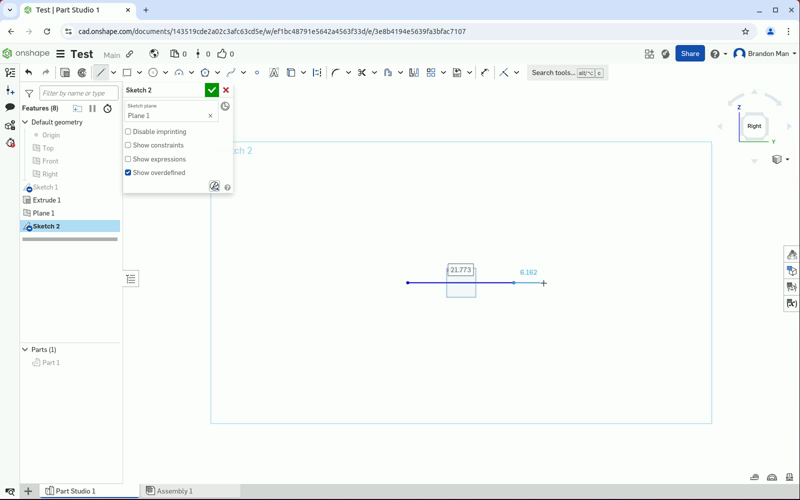
mouse_move(513, 260)
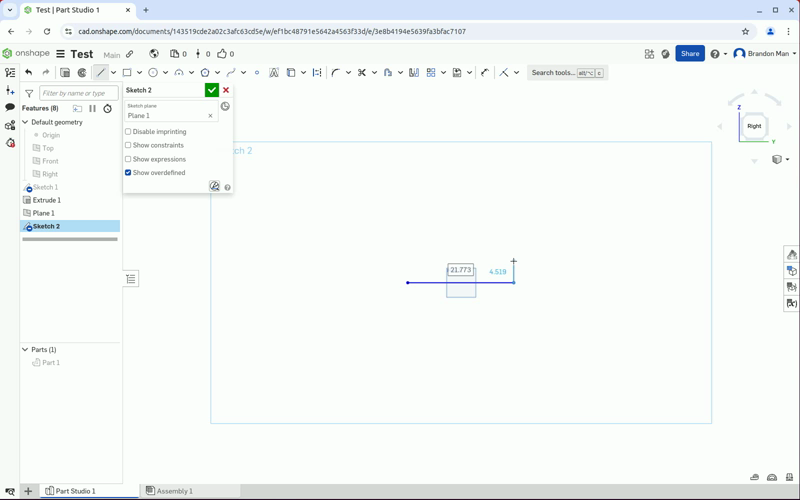
click(513, 260)
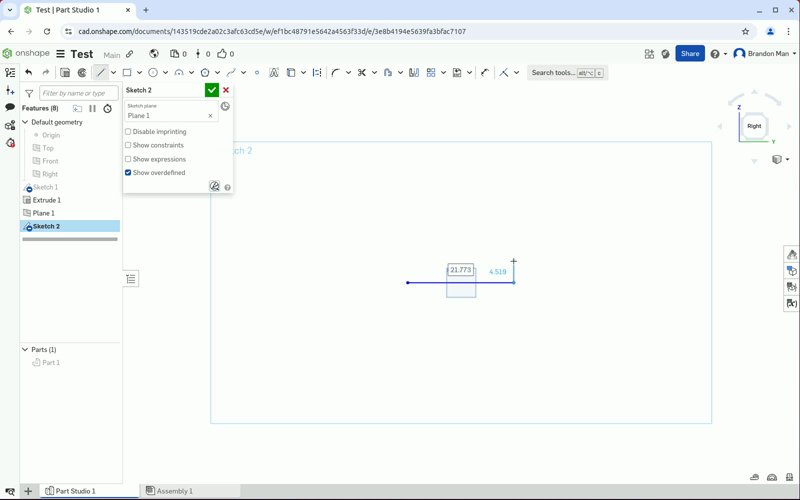
key_up(shift)
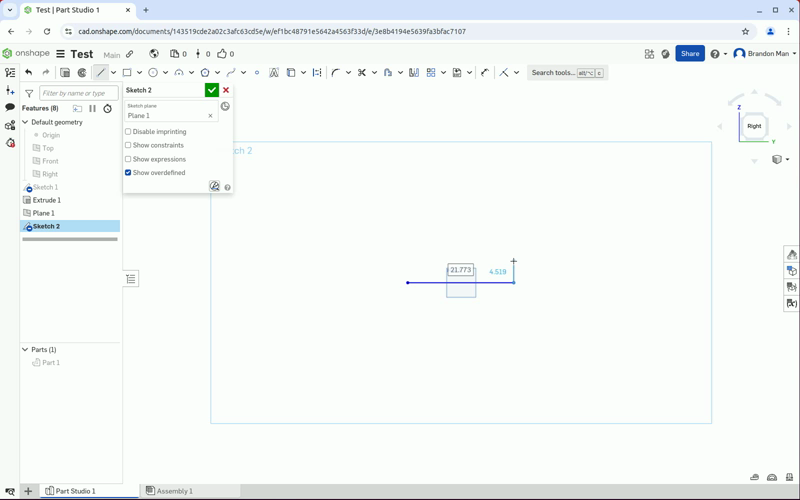
key_down(shift)
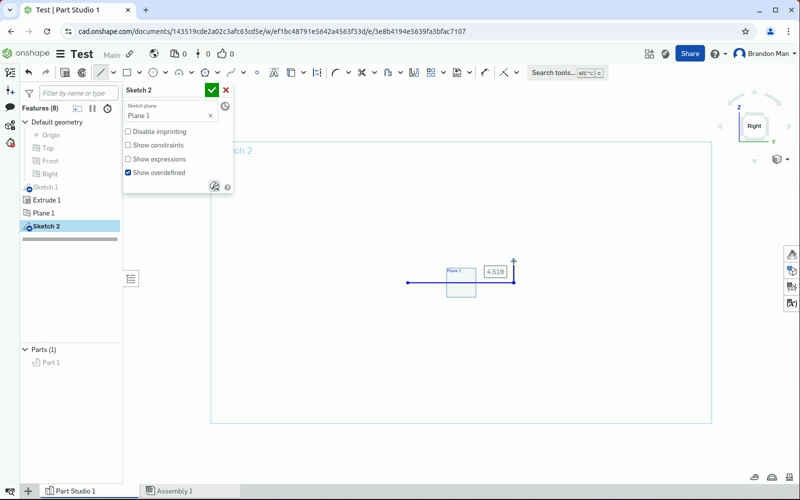
mouse_move(407, 260)
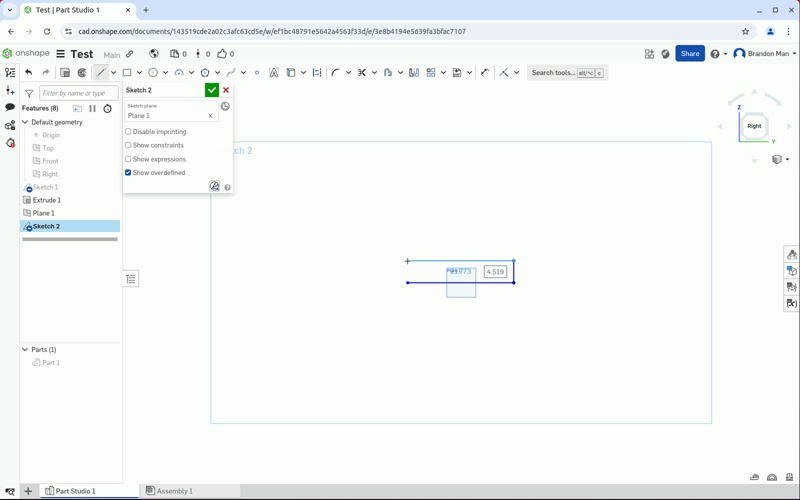
click(407, 260)
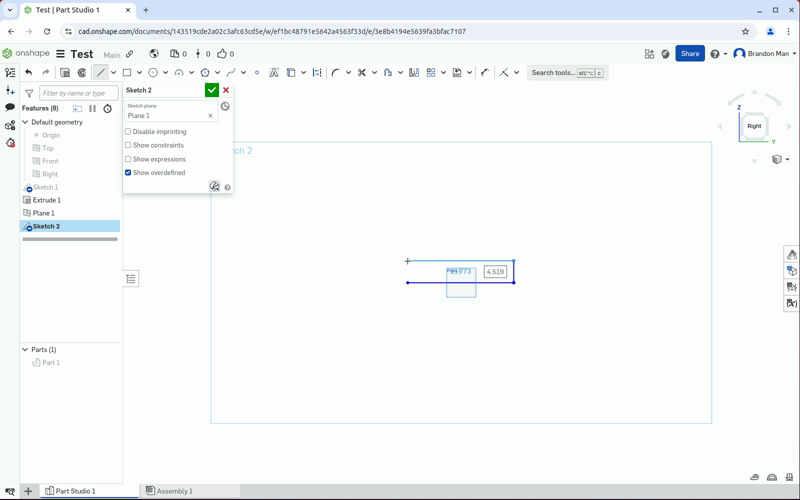
key_up(shift)
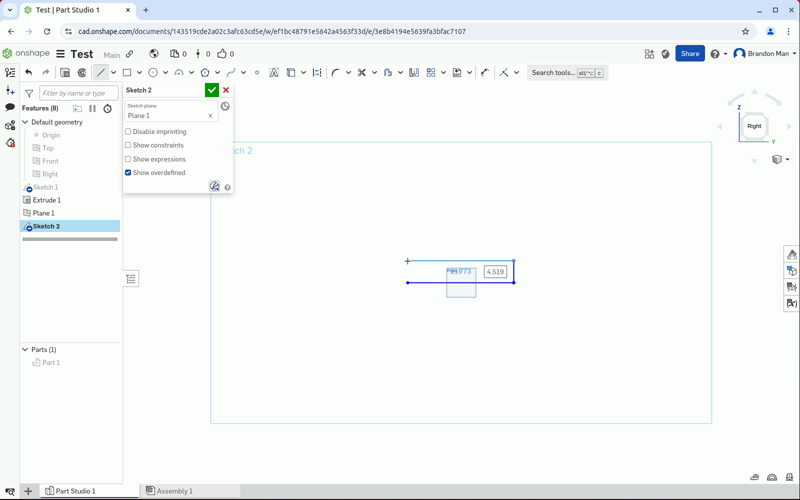
mouse_move(437, 260)
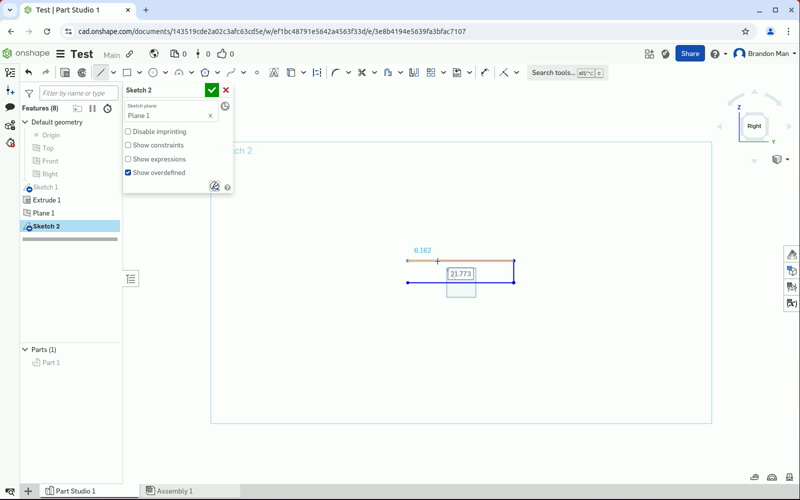
key_down(shift)
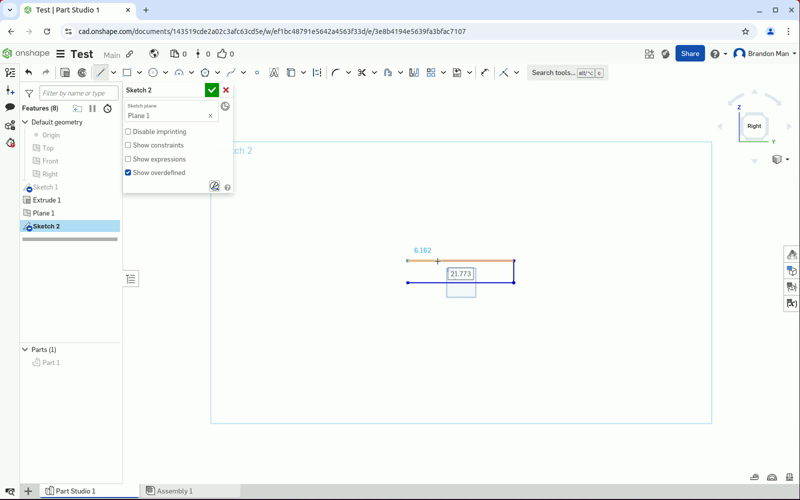
mouse_move(407, 282)
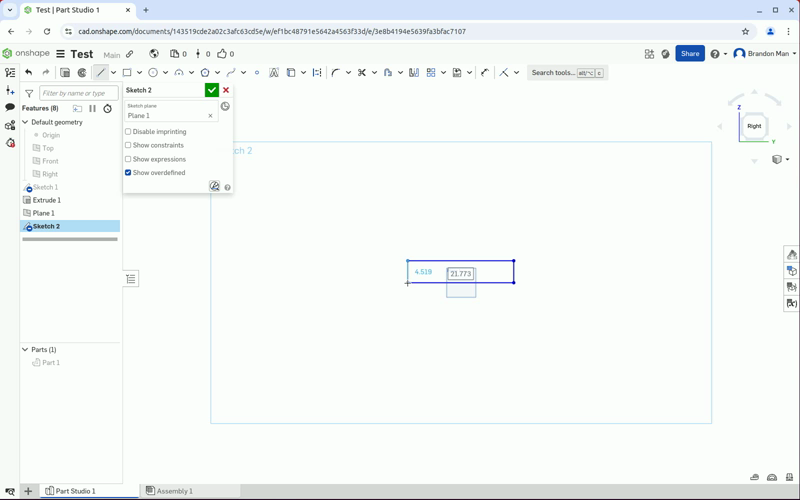
key_up(shift)
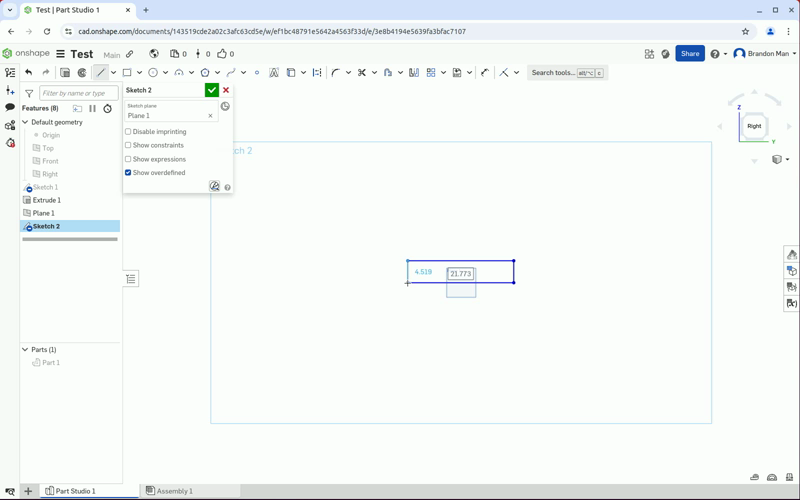
click(407, 282)
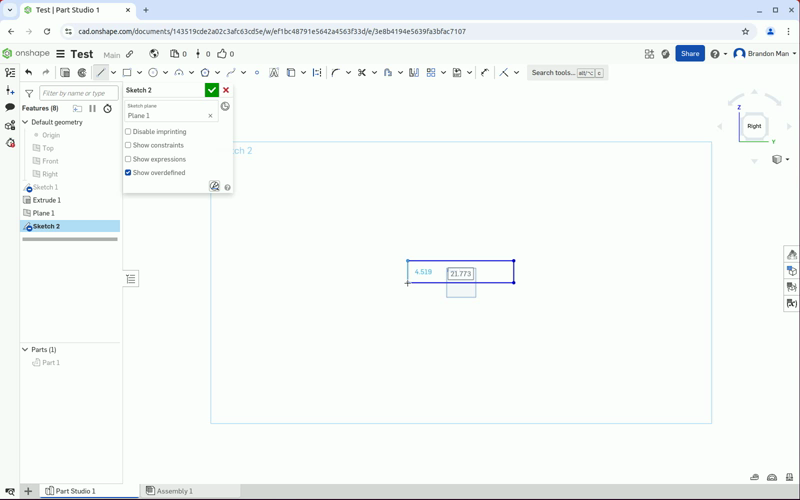
key(esc)
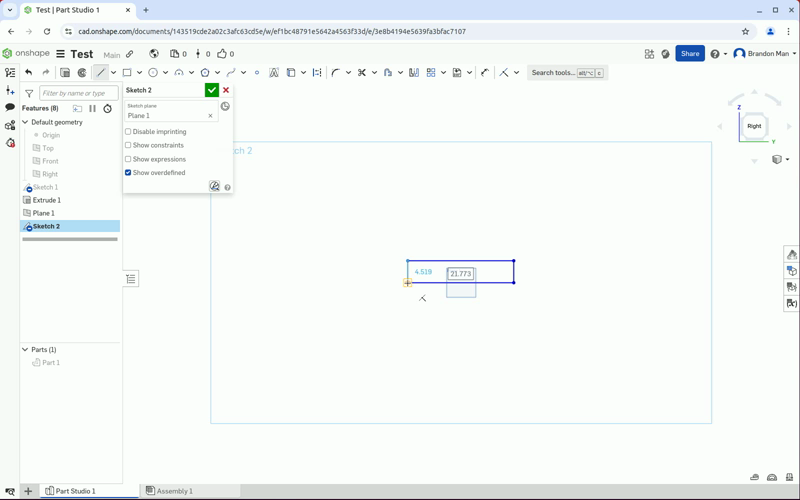
mouse_move(437, 277)
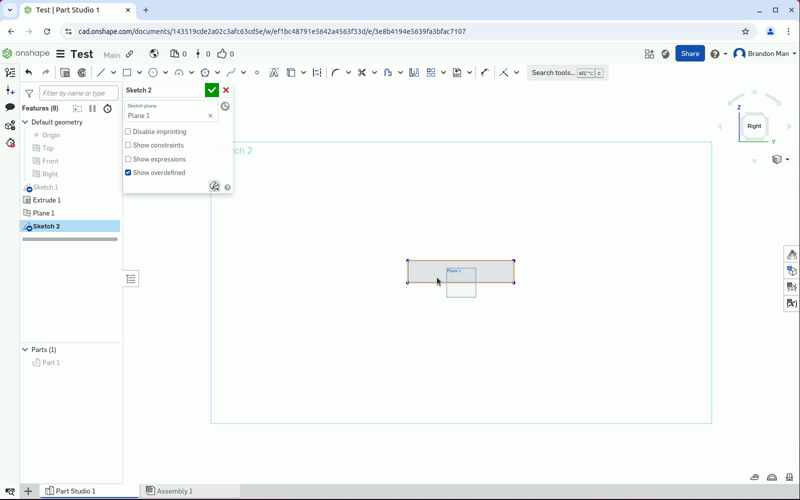
click(437, 277)
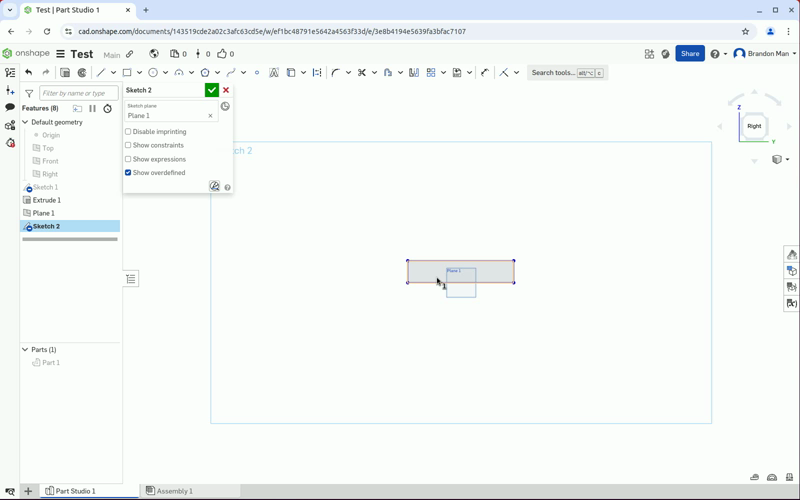
mouse_move(73, 352)
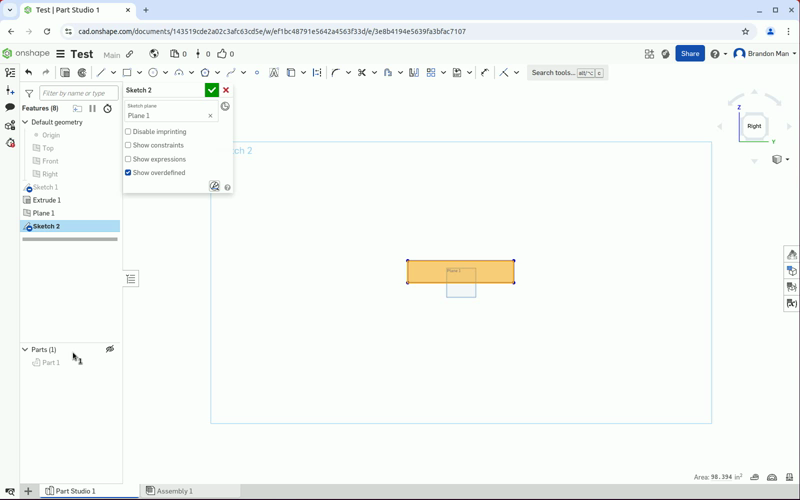
key(shift+y)
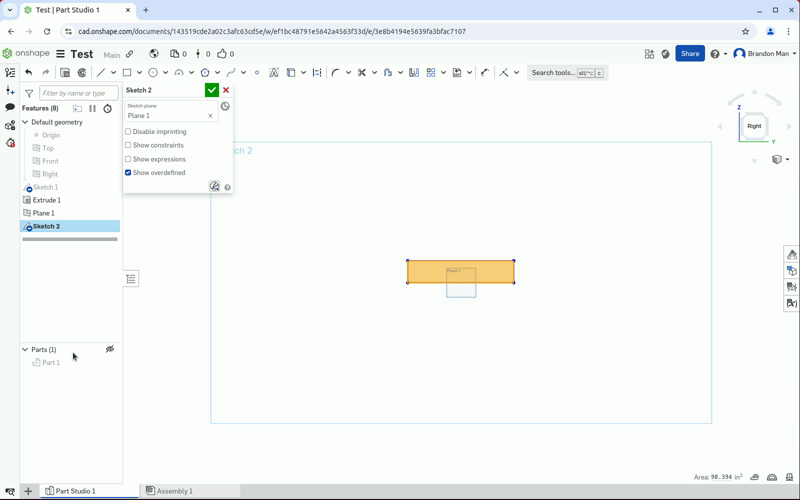
key(shift+e)
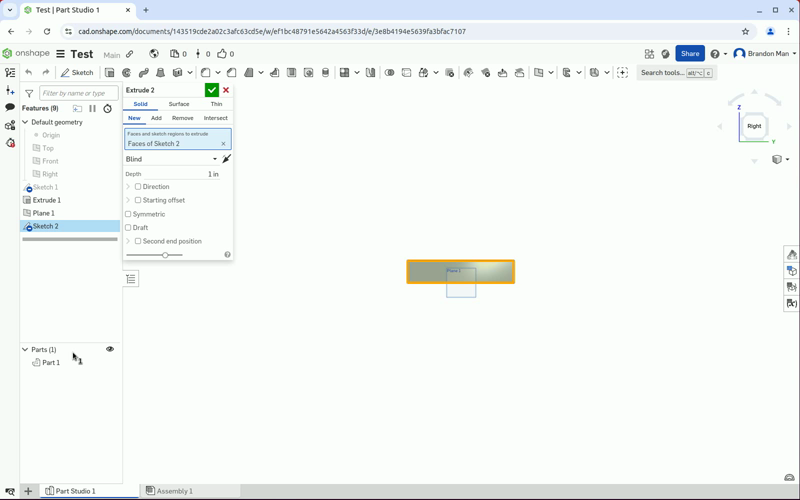
mouse_move(143, 106)
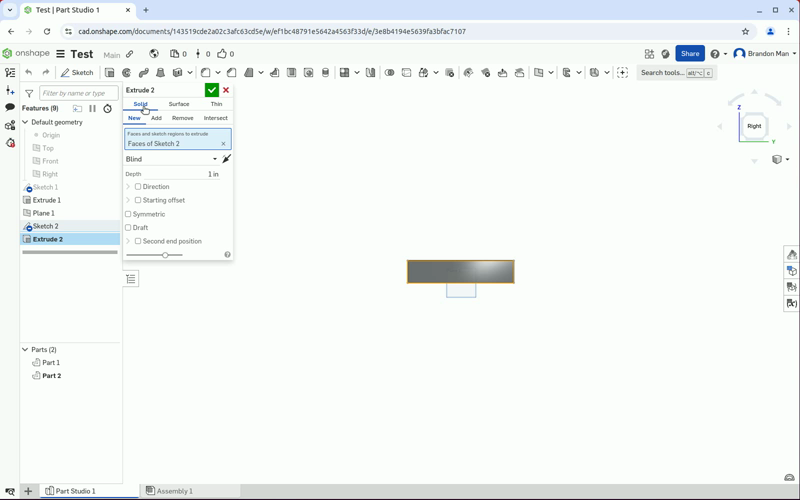
click(143, 106)
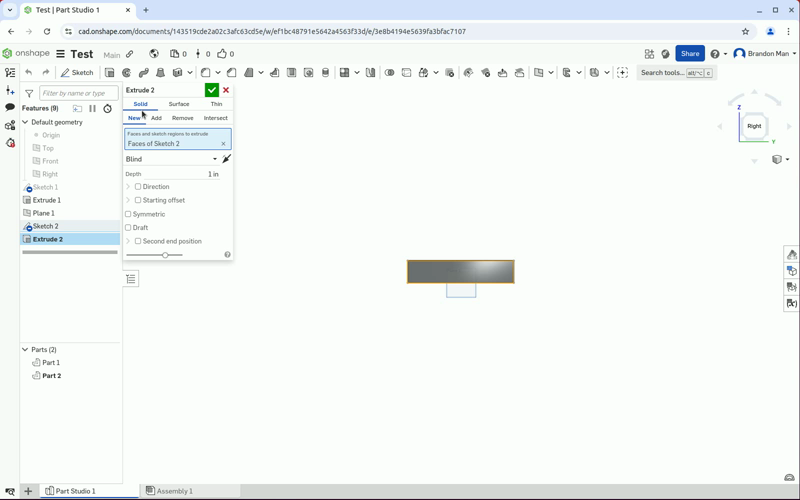
mouse_move(137, 120)
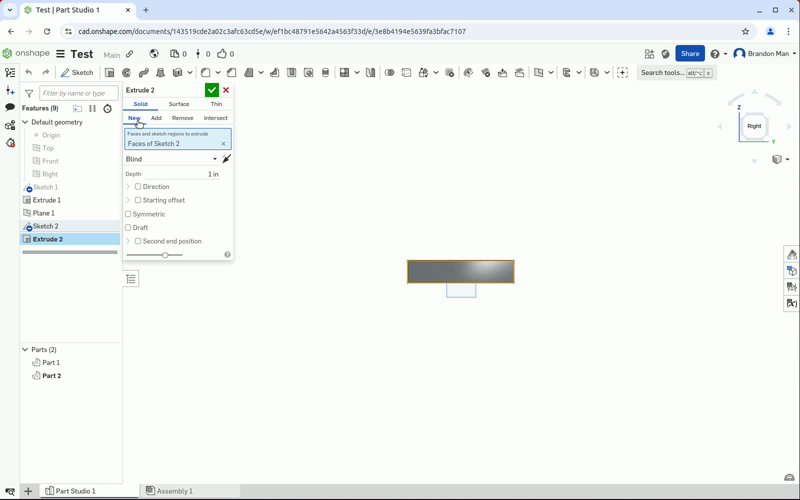
click(137, 120)
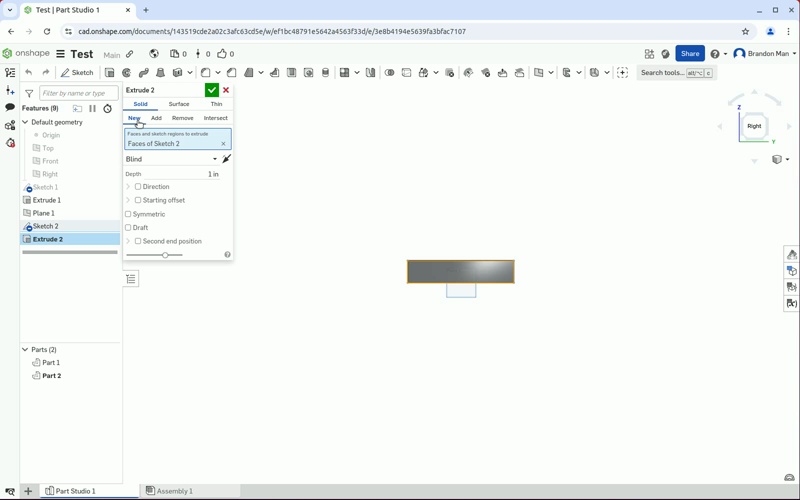
key(tab, 4)
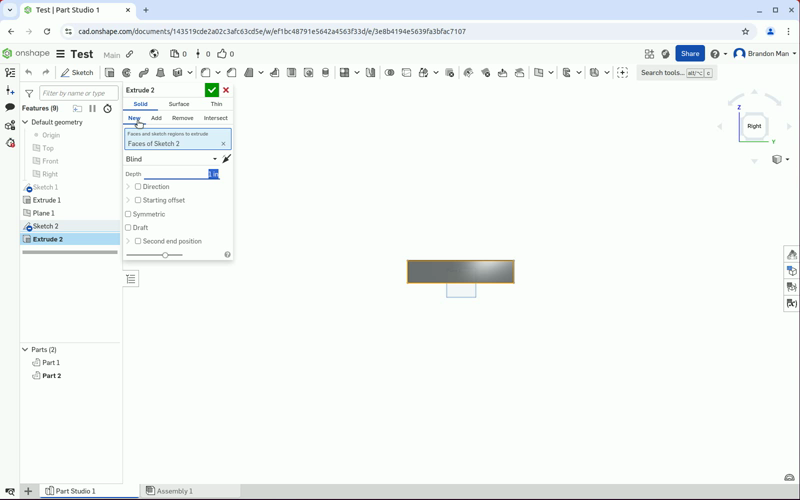
text(0.722)
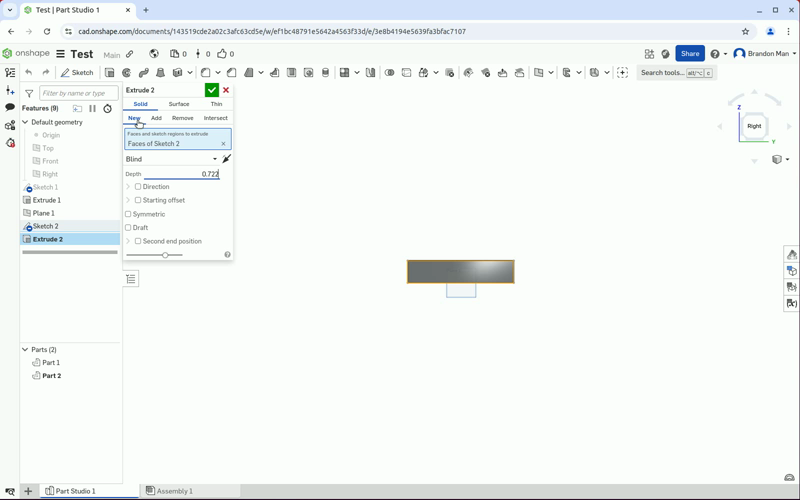
key(enter)
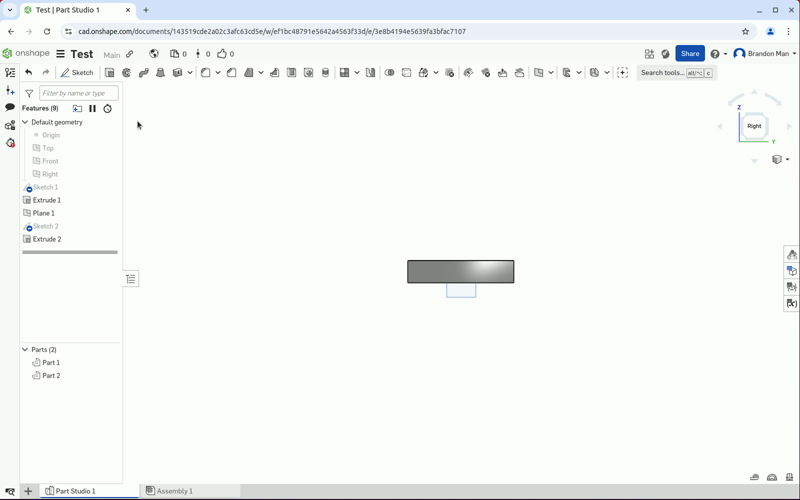
key(shift+h)
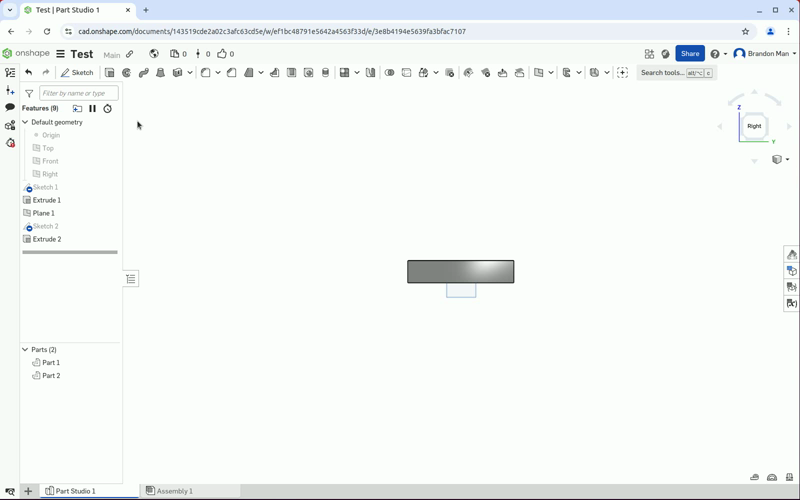
key(shift+h)
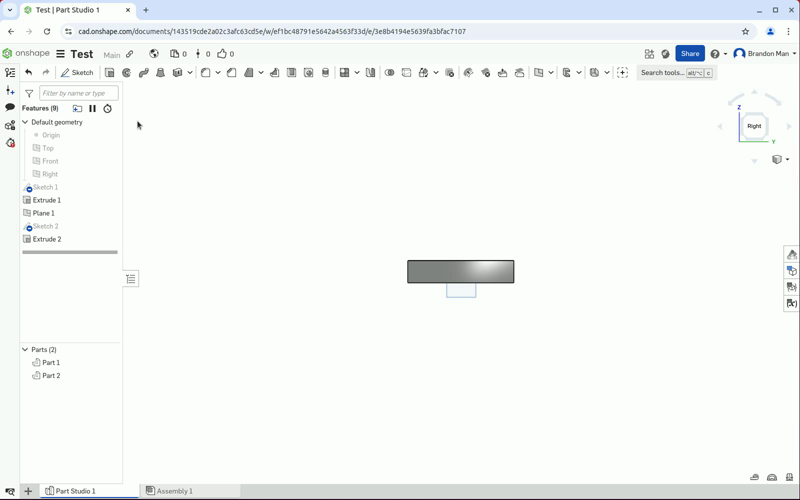
mouse_move(73, 189)
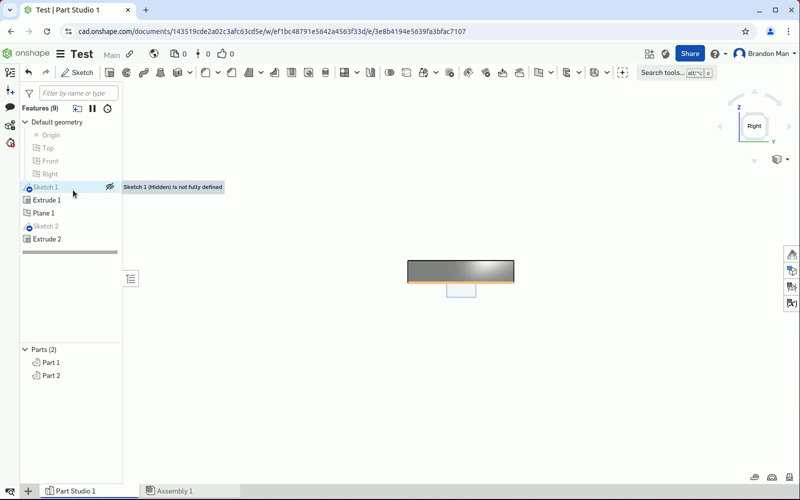
click(73, 189)
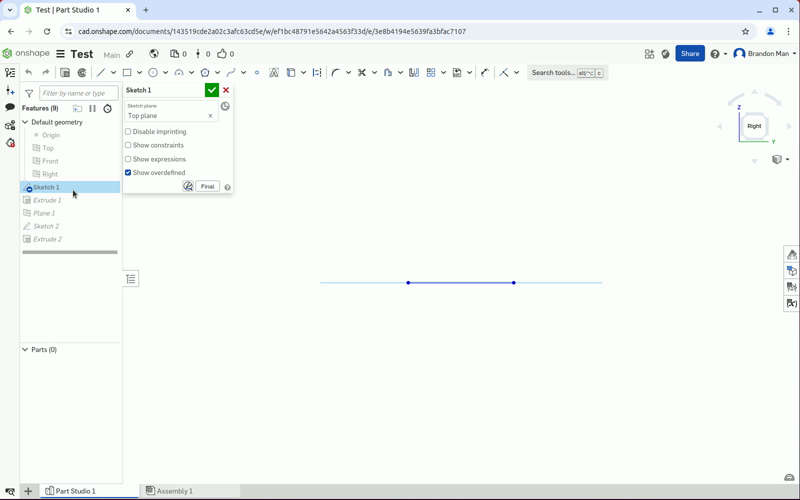
mouse_move(229, 92)
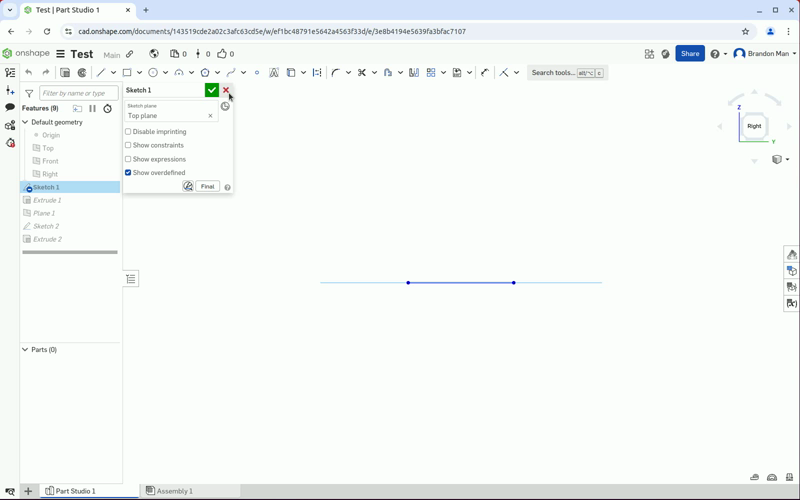
click(229, 92)
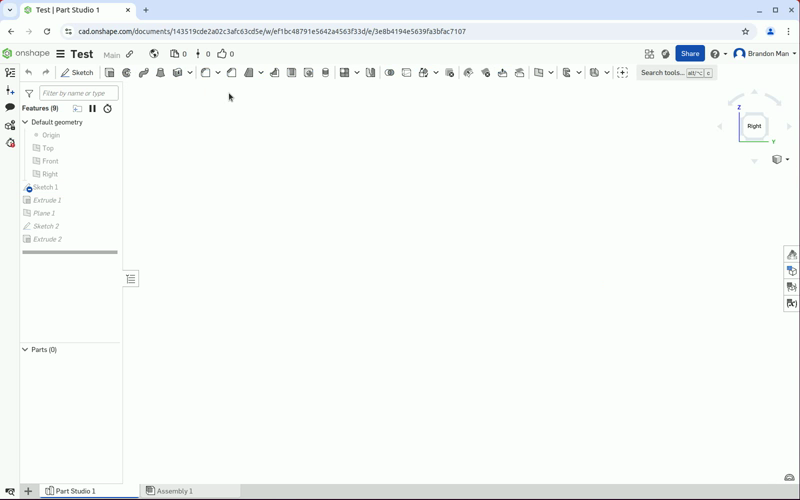
key(shift+s)
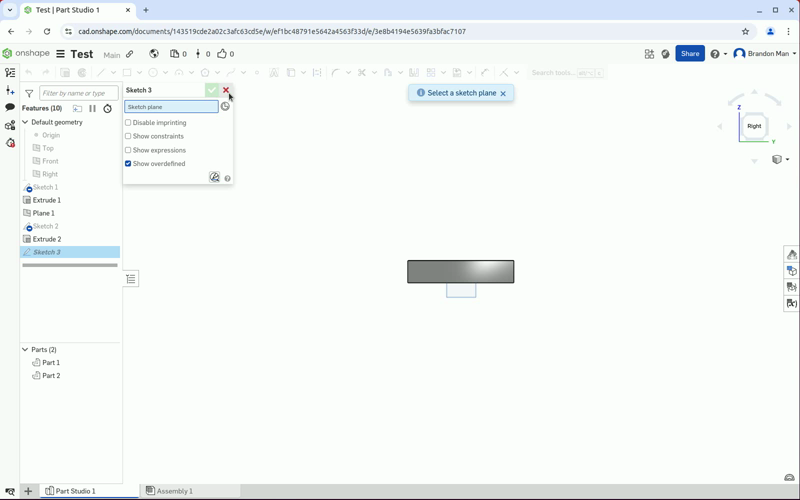
mouse_move(73, 215)
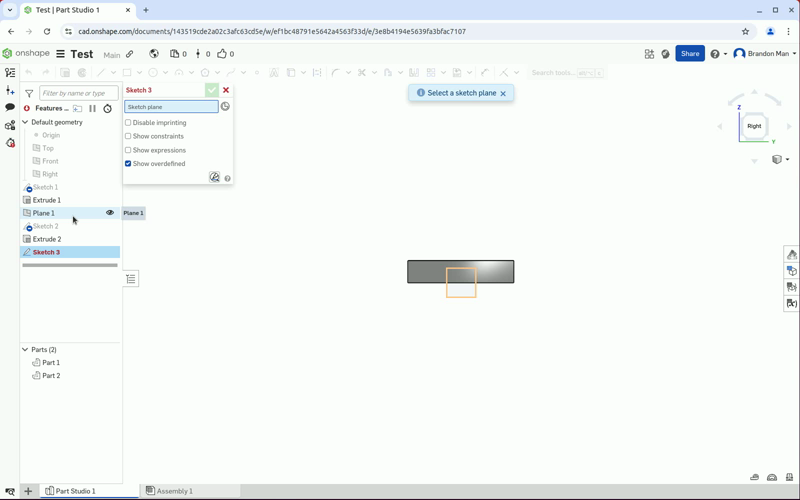
click(73, 215)
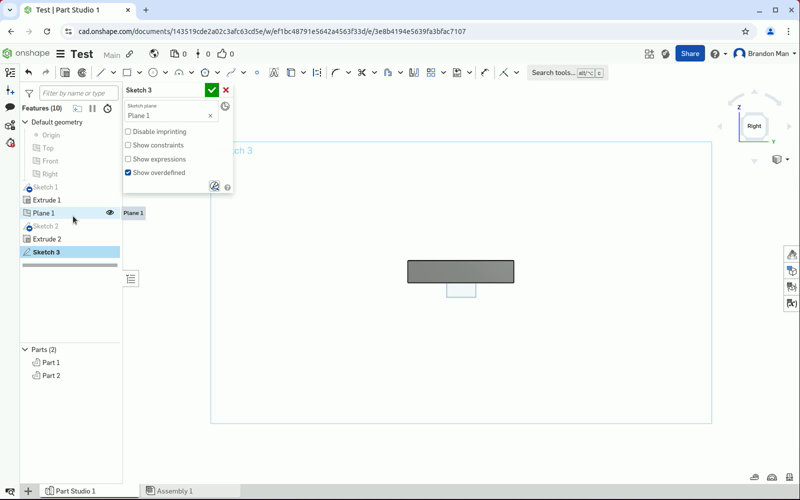
mouse_move(73, 352)
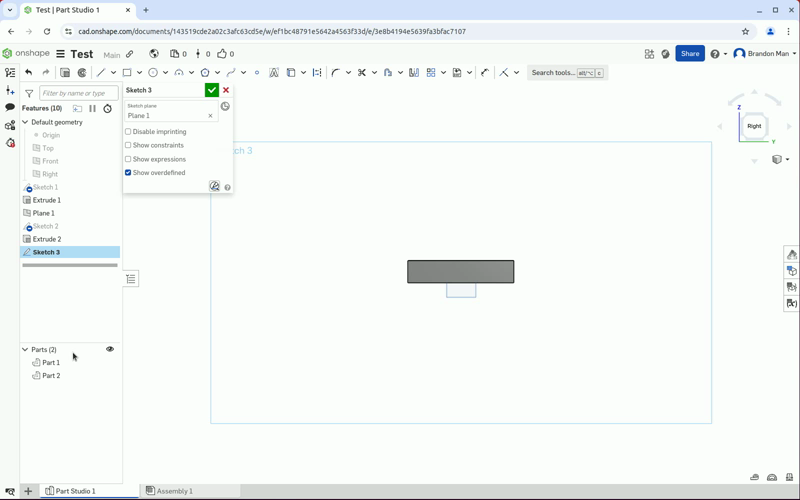
key(y)
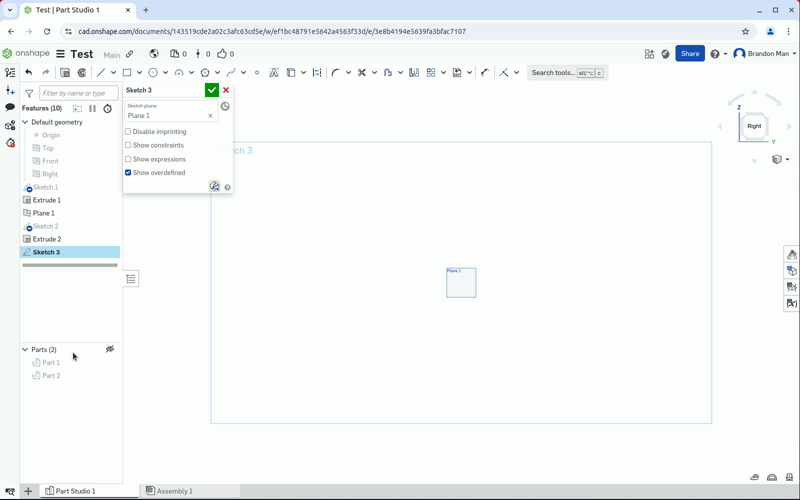
key(l)
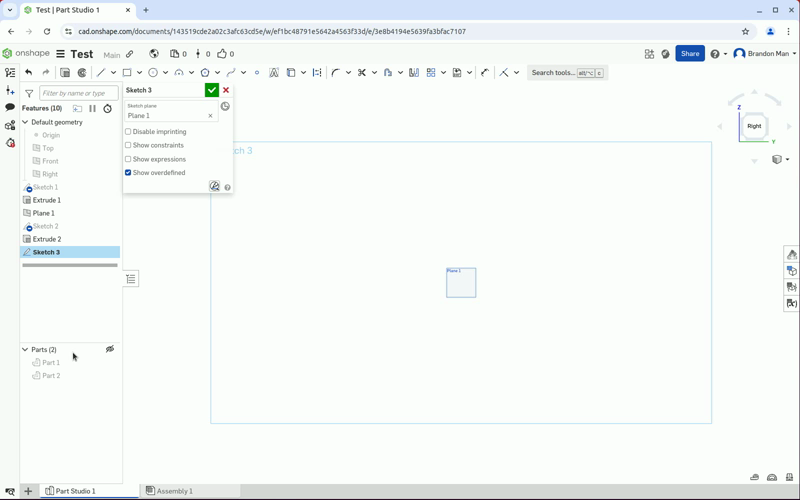
key_down(shift)
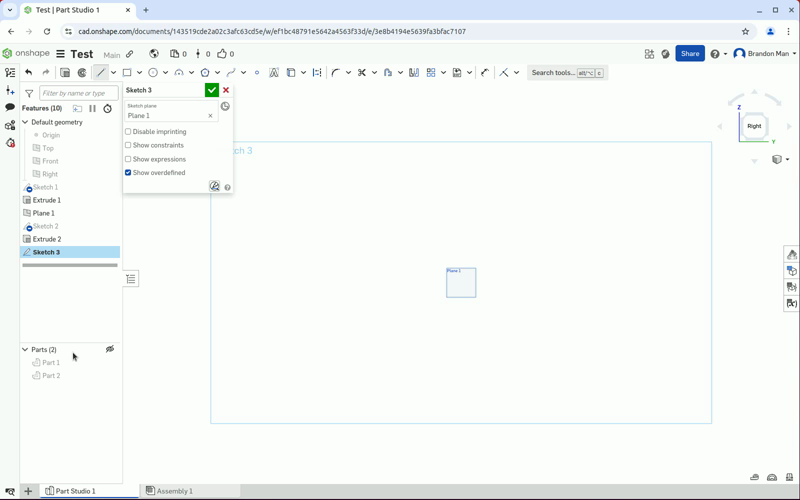
mouse_move(407, 260)
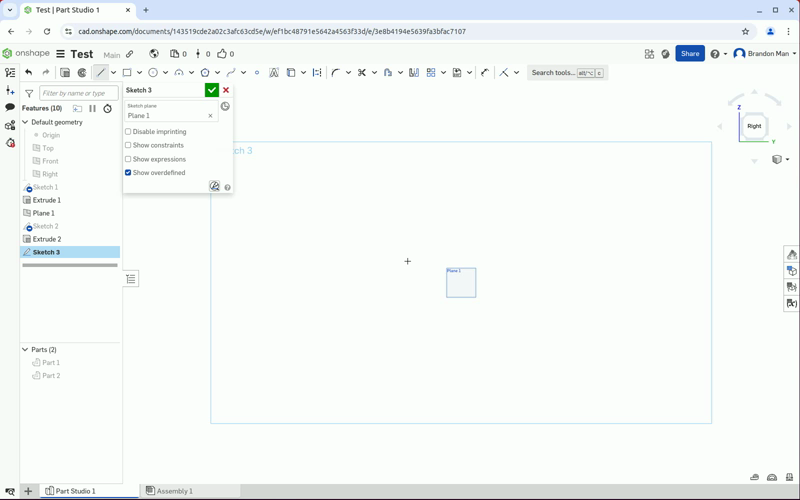
click(407, 260)
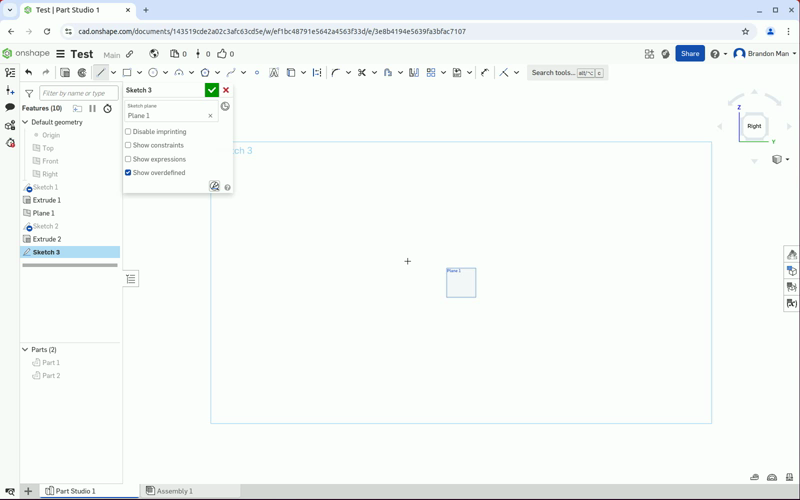
key_up(shift)
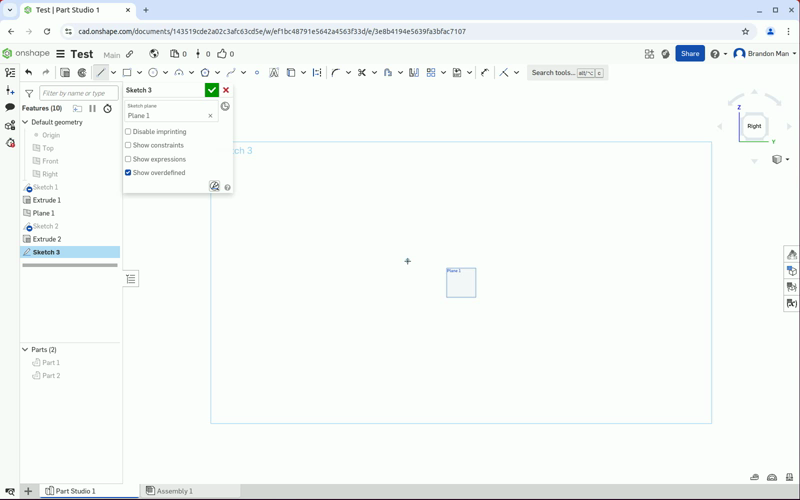
key_down(shift)
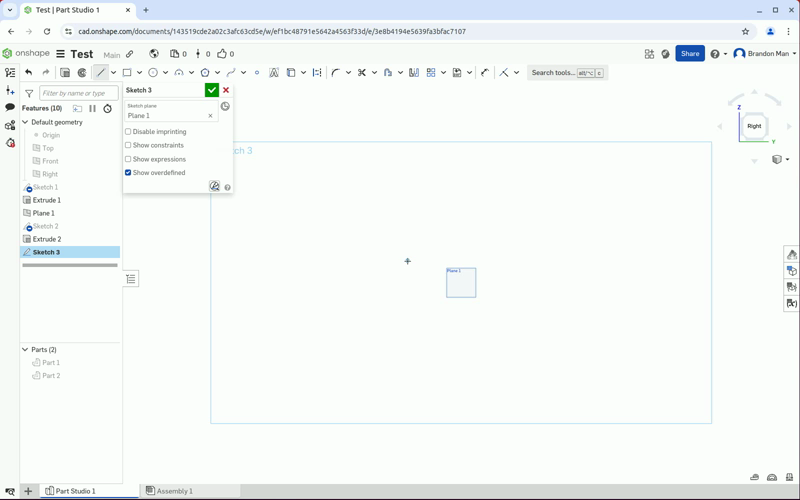
mouse_move(513, 260)
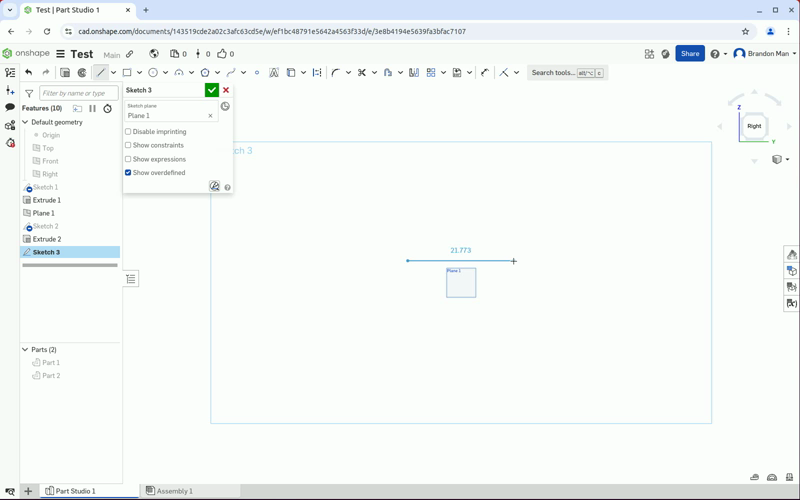
click(513, 260)
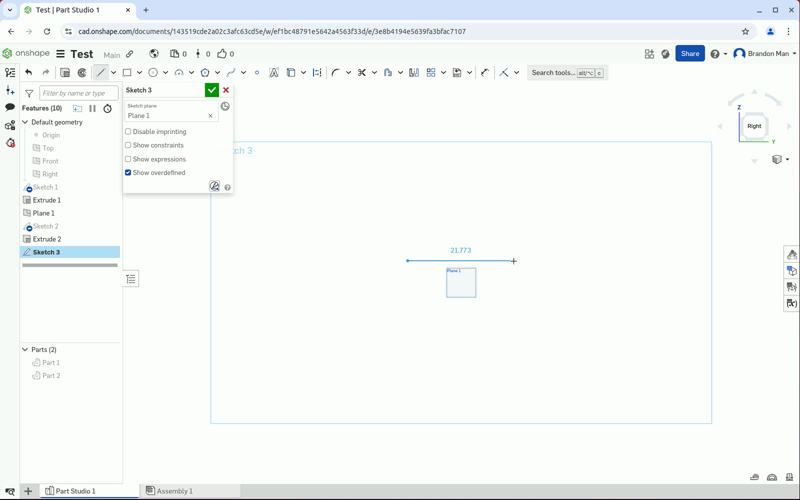
key_up(shift)
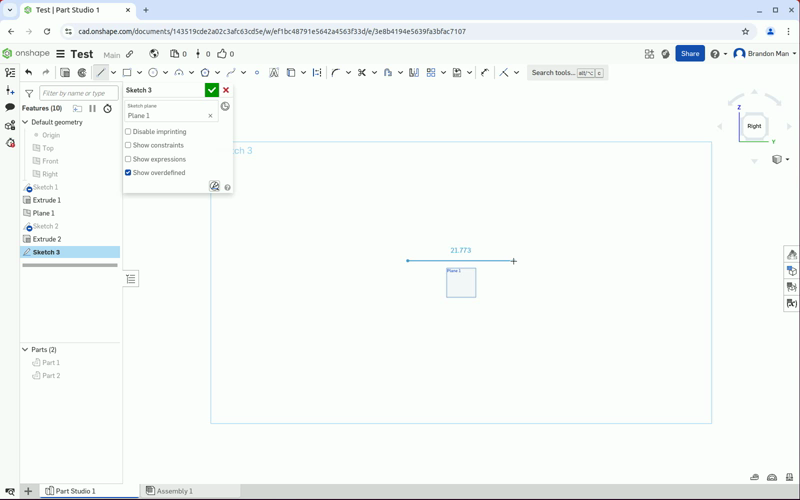
key_down(shift)
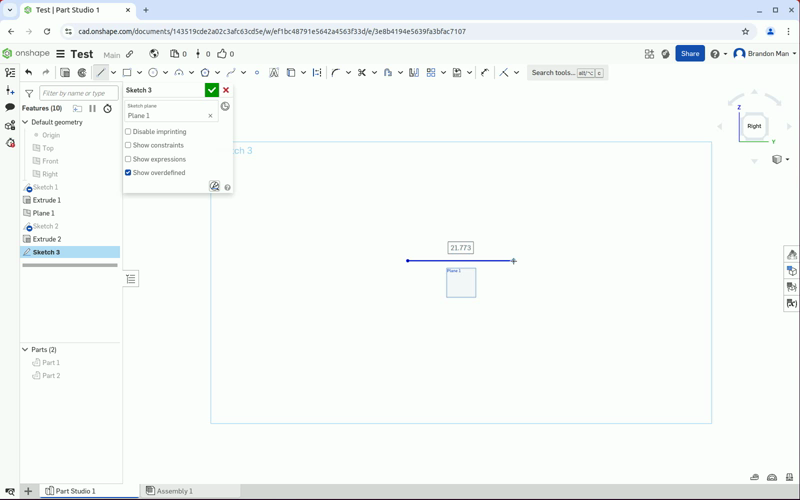
mouse_move(543, 260)
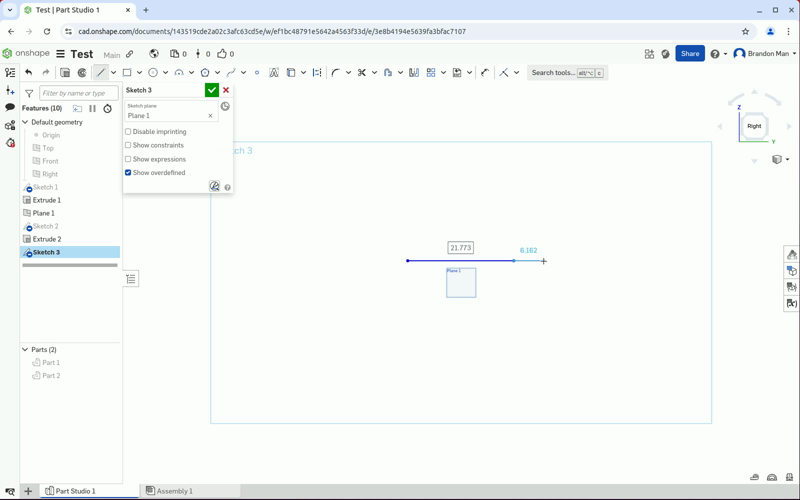
mouse_move(513, 257)
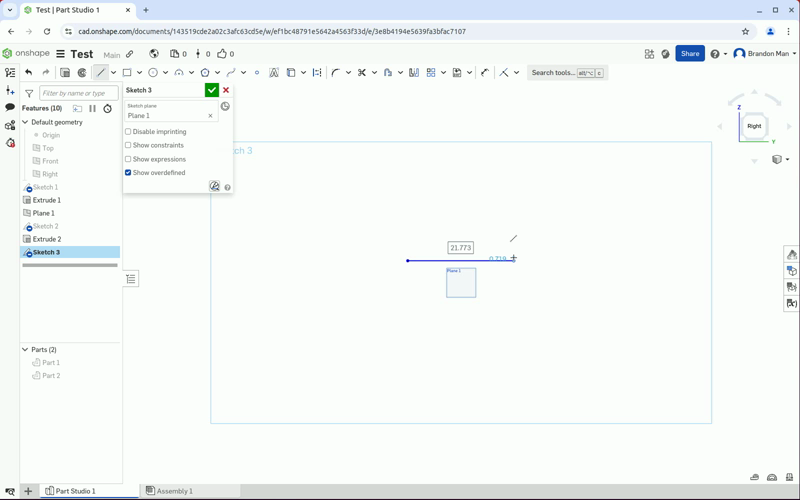
scroll(6)
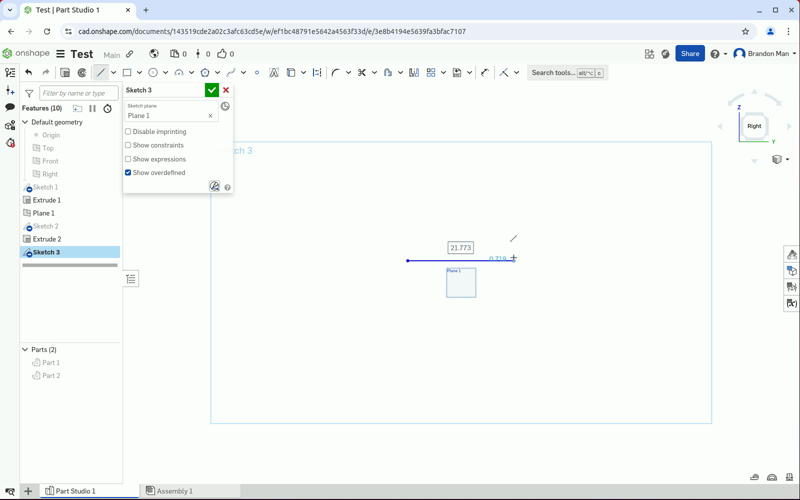
scroll(6)
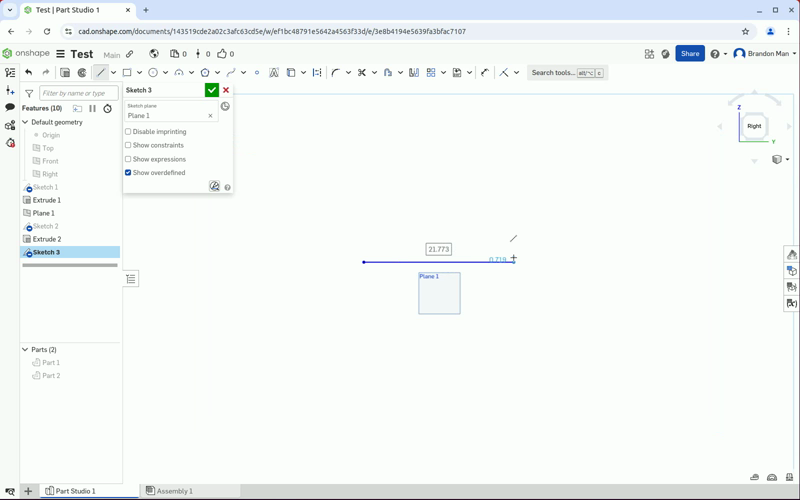
scroll(6)
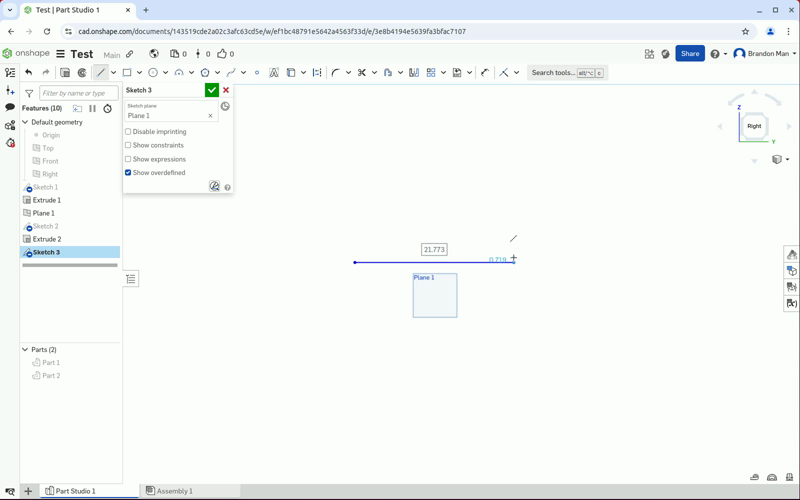
scroll(6)
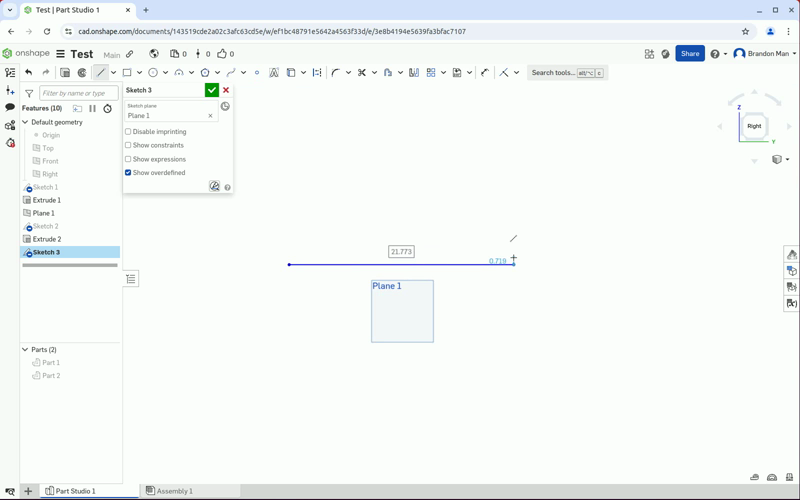
scroll(6)
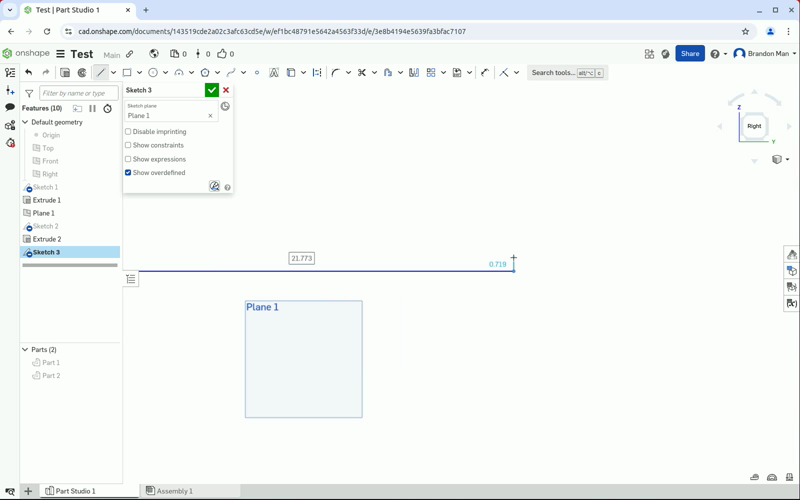
scroll(6)
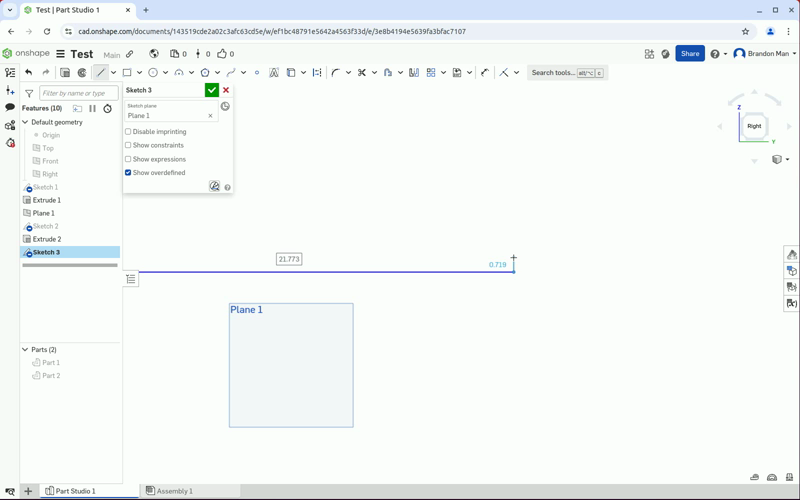
scroll(6)
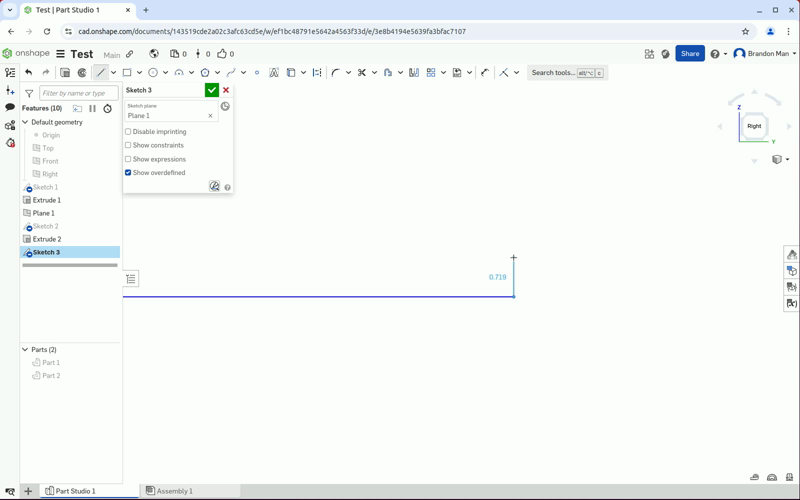
click(513, 257)
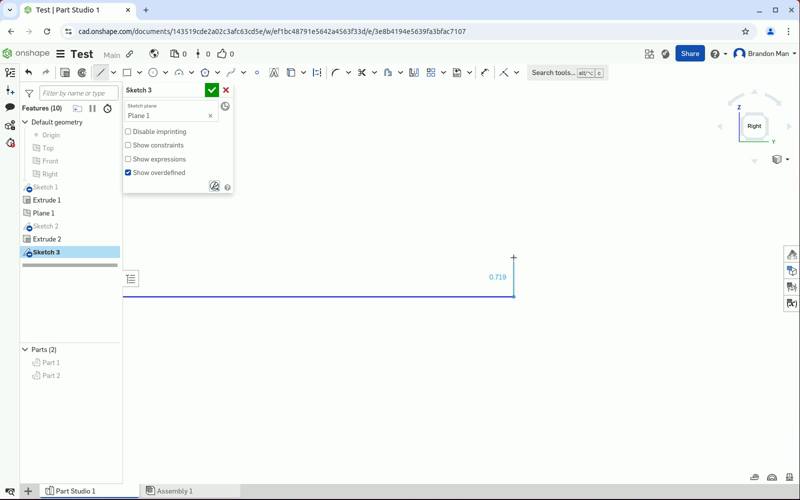
scroll(-6)
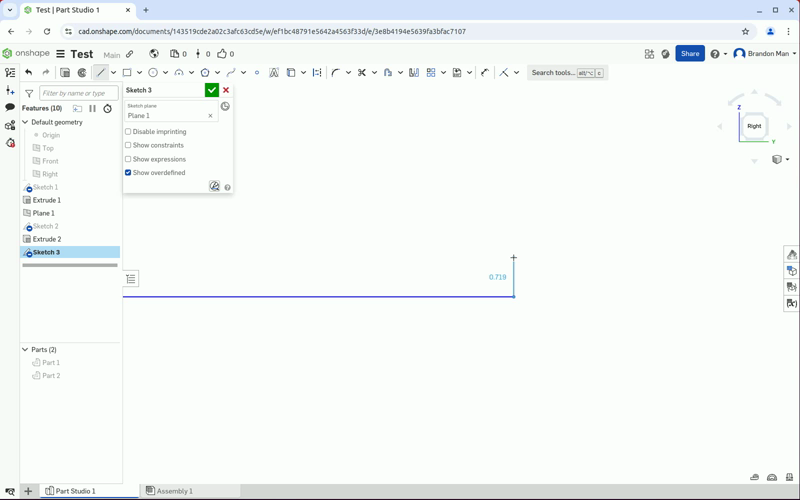
scroll(-6)
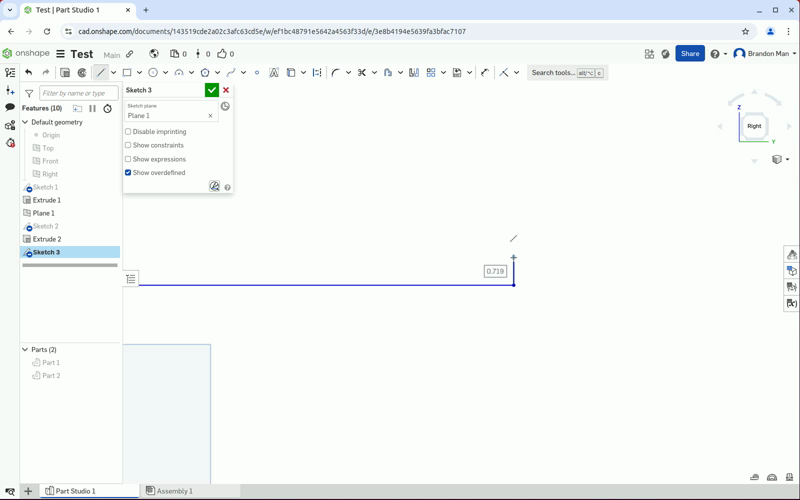
scroll(-6)
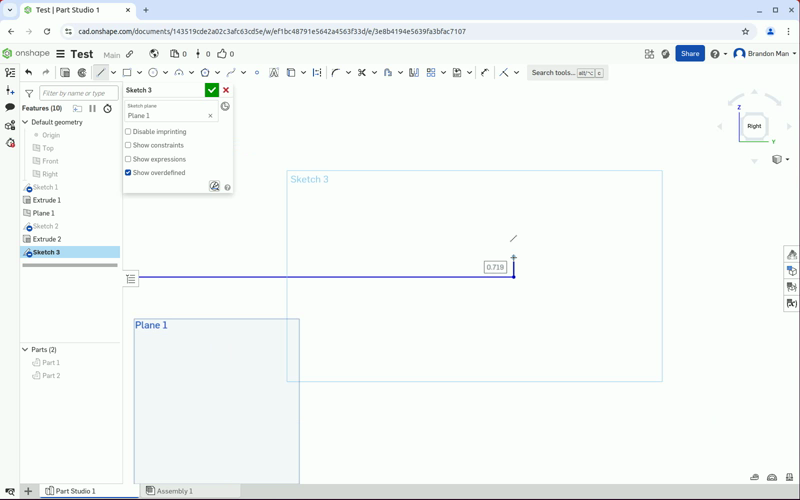
scroll(-6)
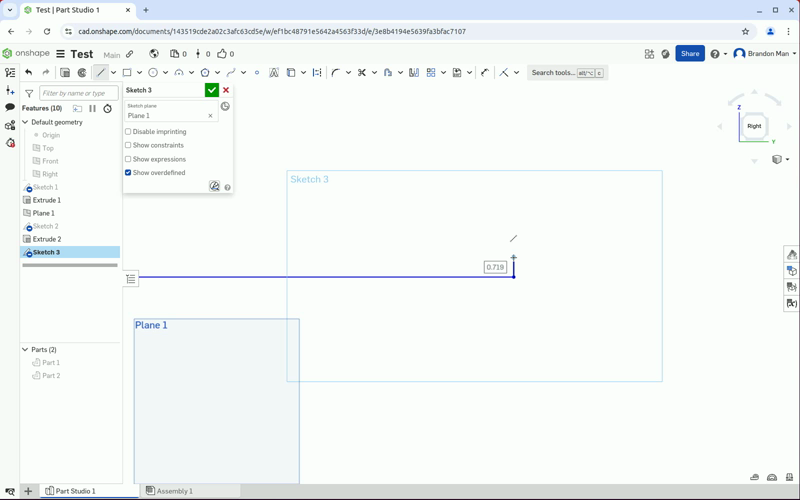
scroll(-6)
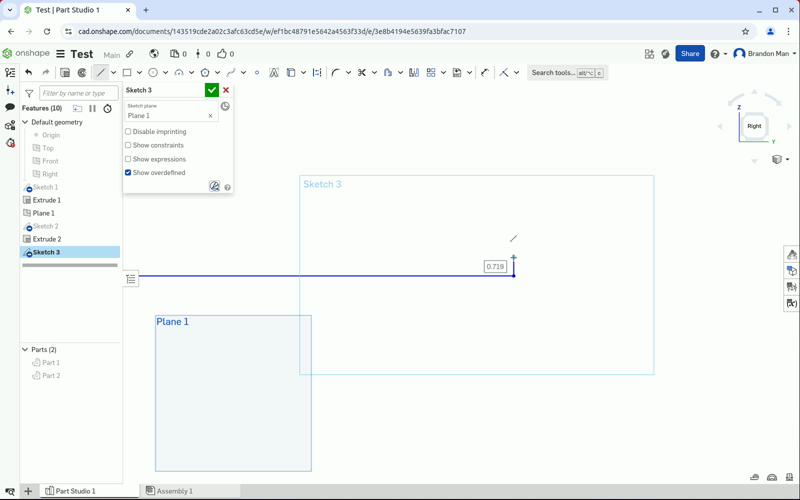
scroll(-6)
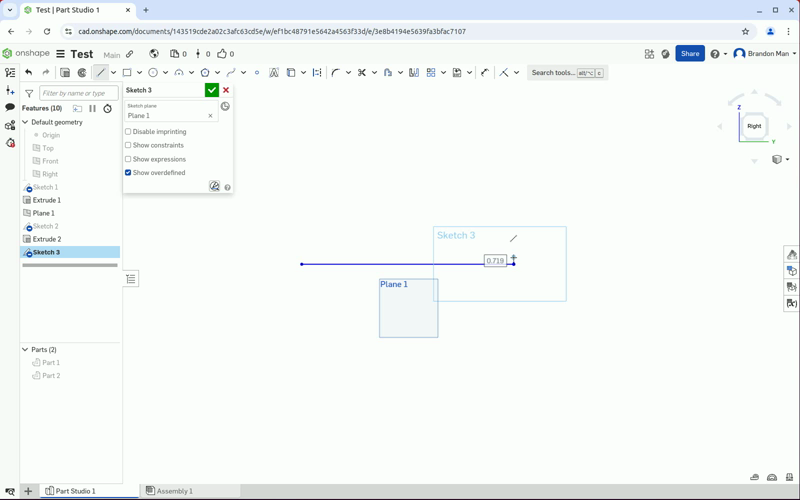
scroll(-6)
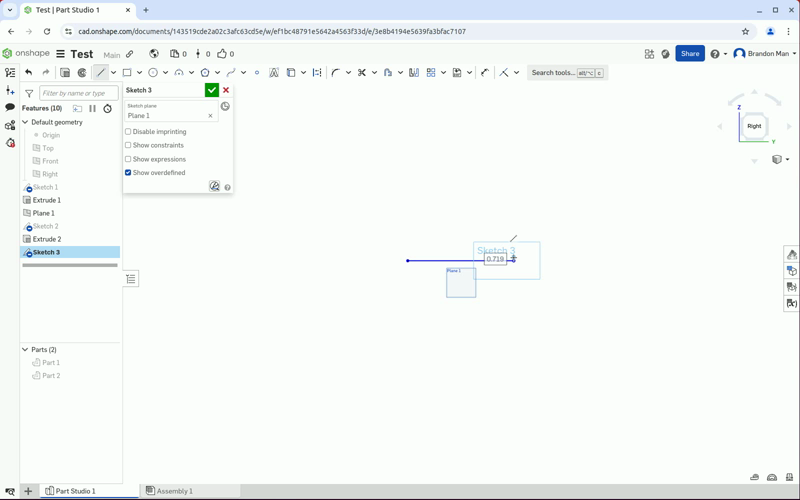
key_up(shift)
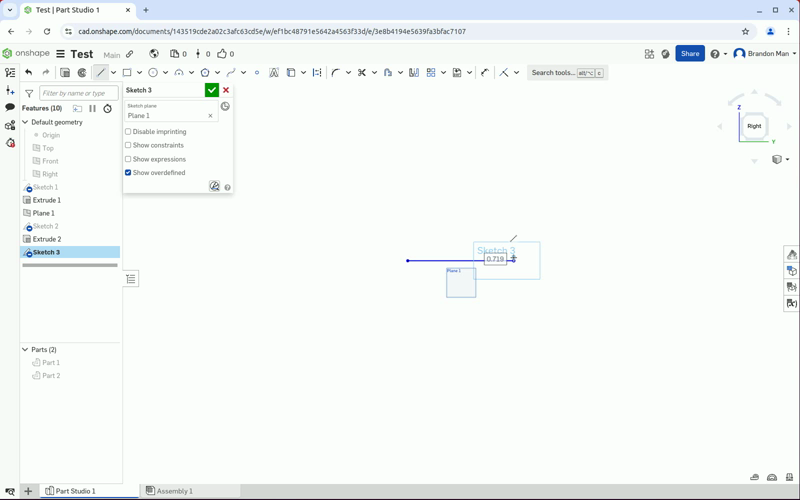
key_down(shift)
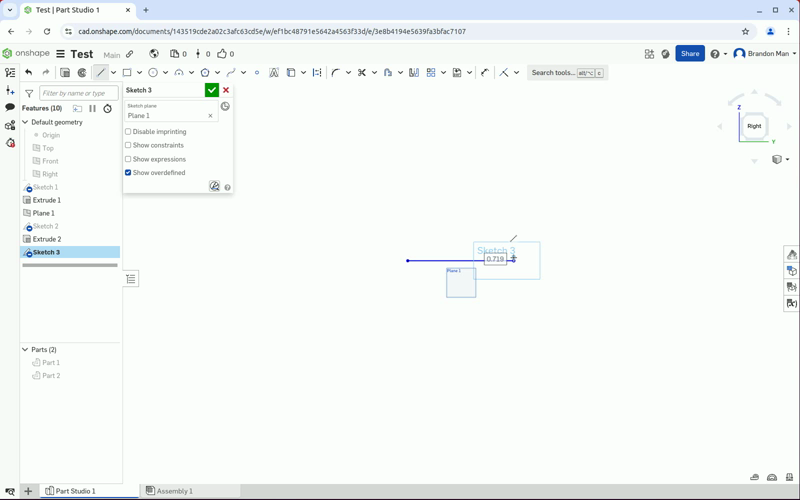
mouse_move(407, 257)
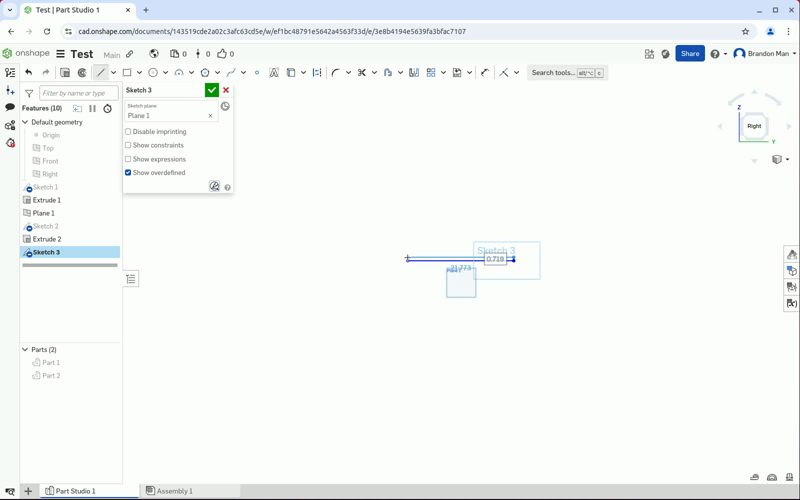
scroll(6)
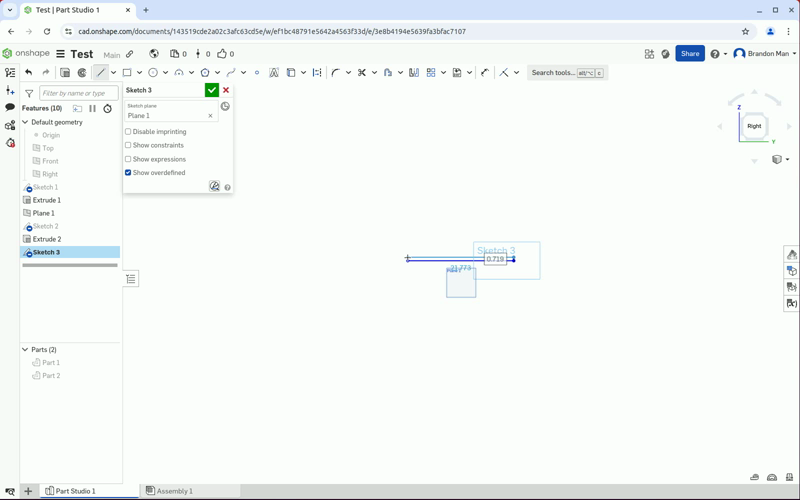
scroll(6)
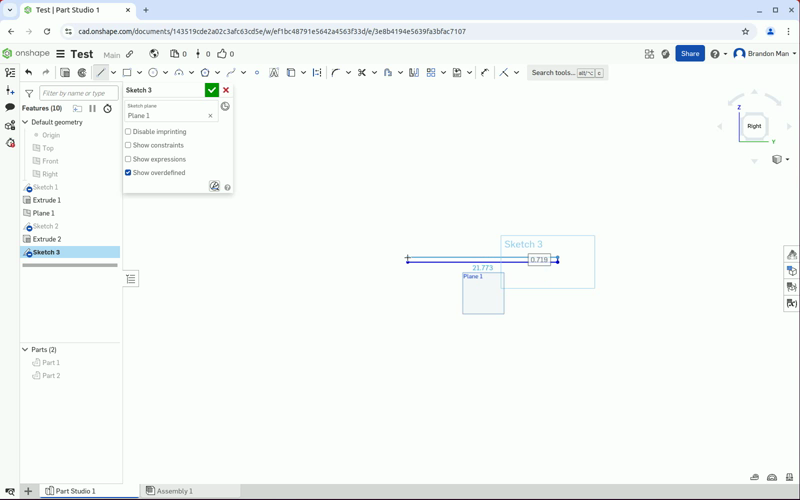
scroll(6)
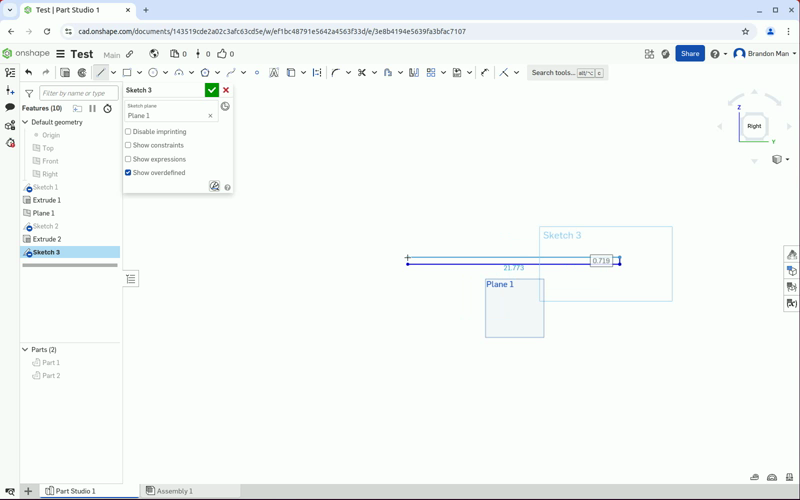
scroll(6)
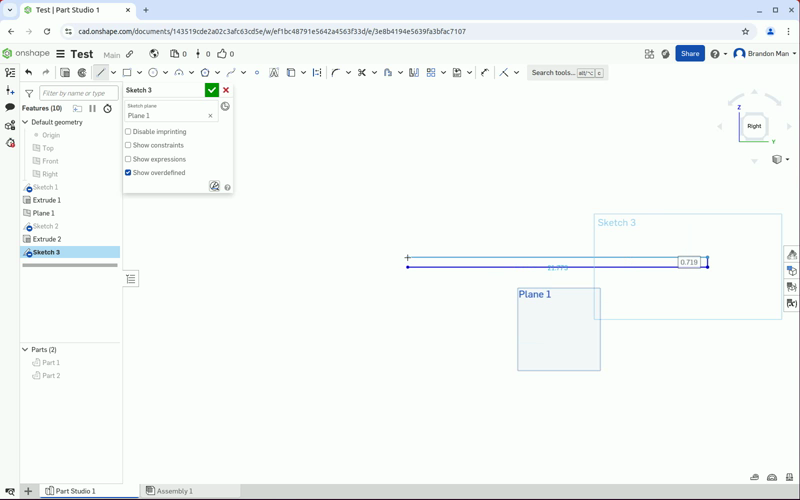
scroll(6)
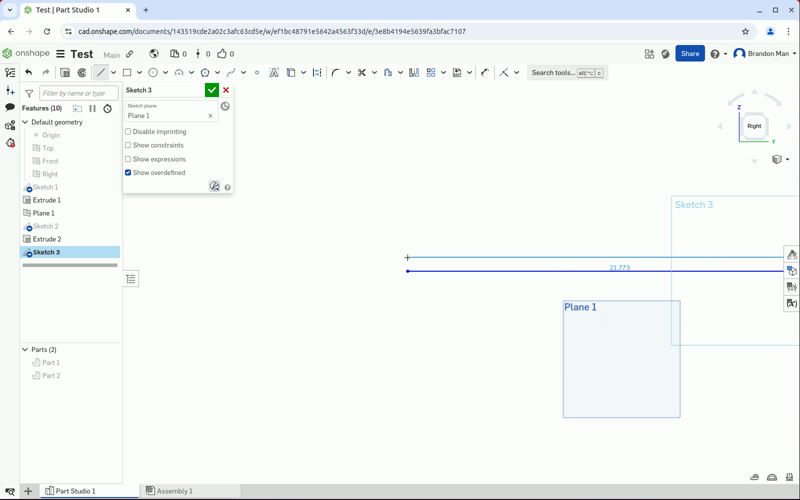
scroll(6)
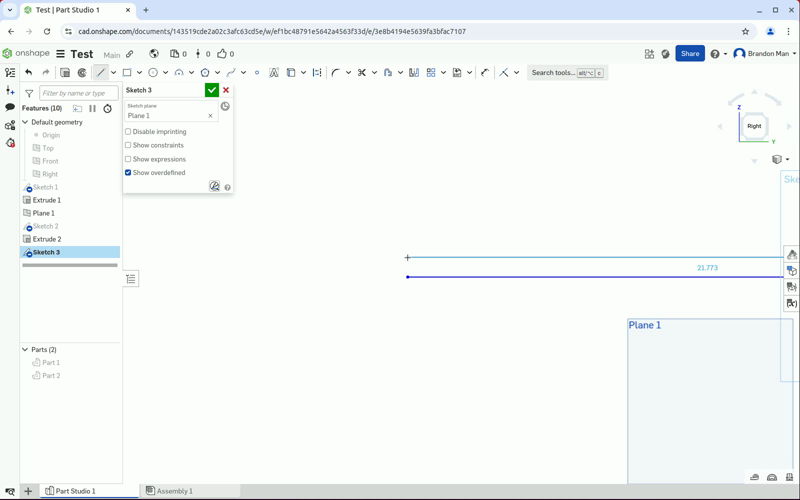
scroll(6)
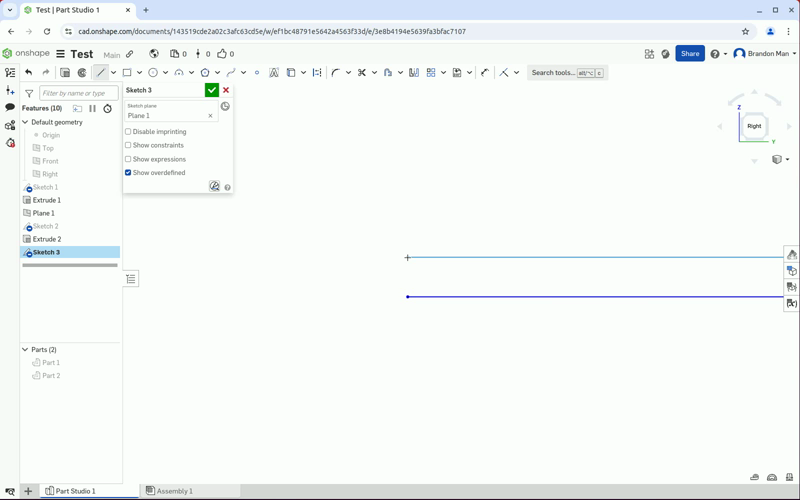
click(407, 257)
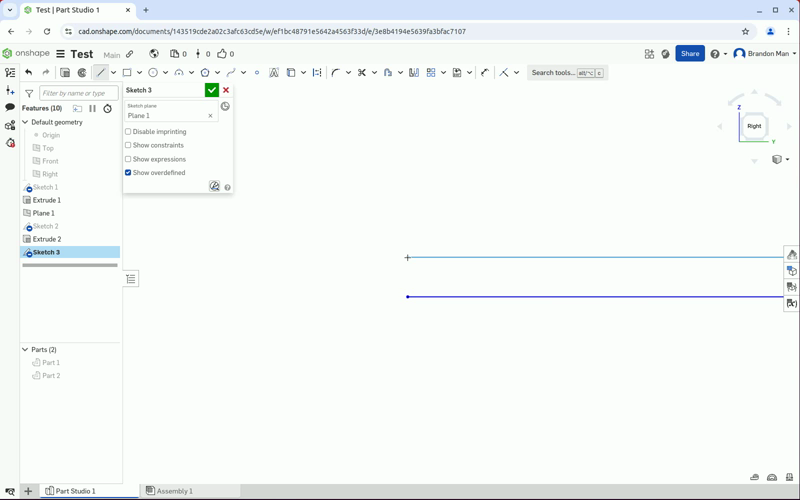
scroll(-6)
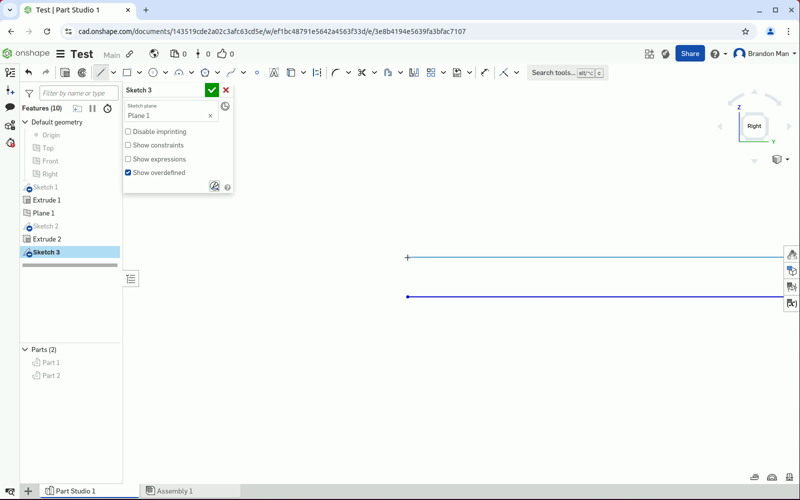
scroll(-6)
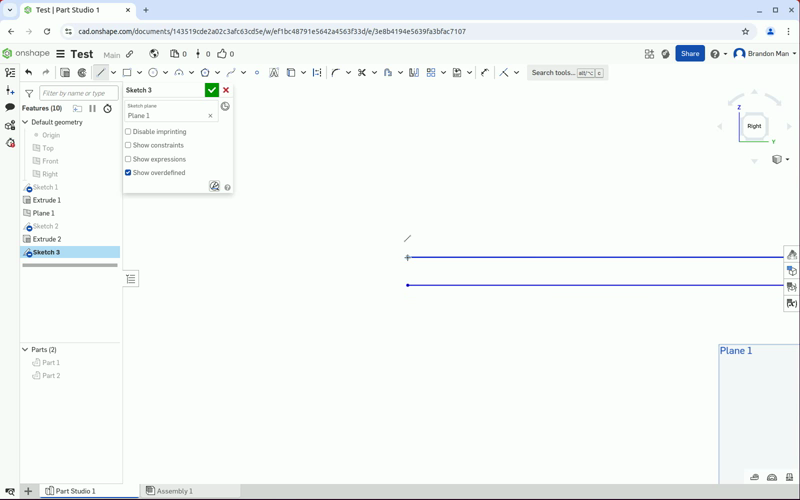
scroll(-6)
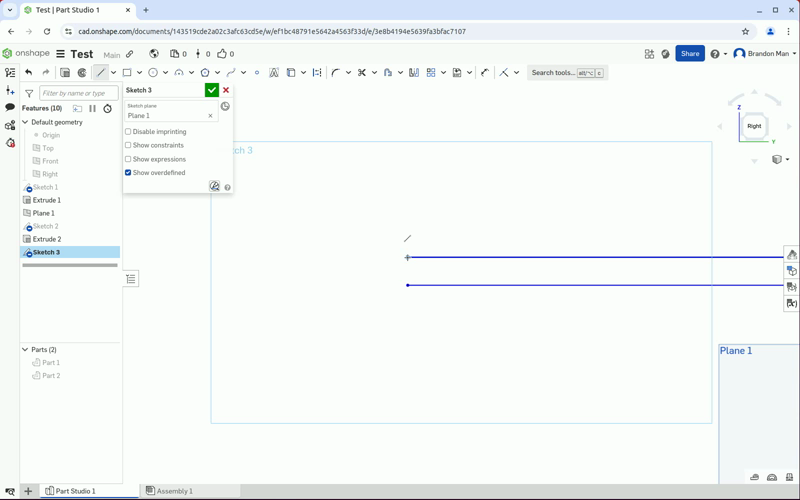
scroll(-6)
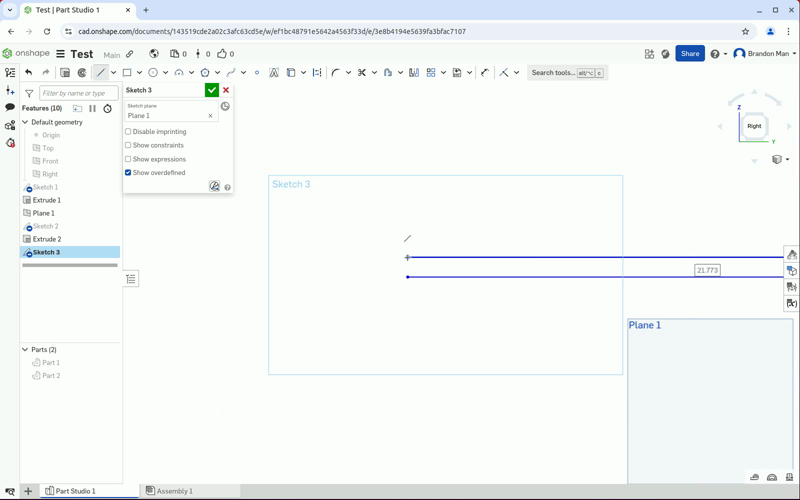
scroll(-6)
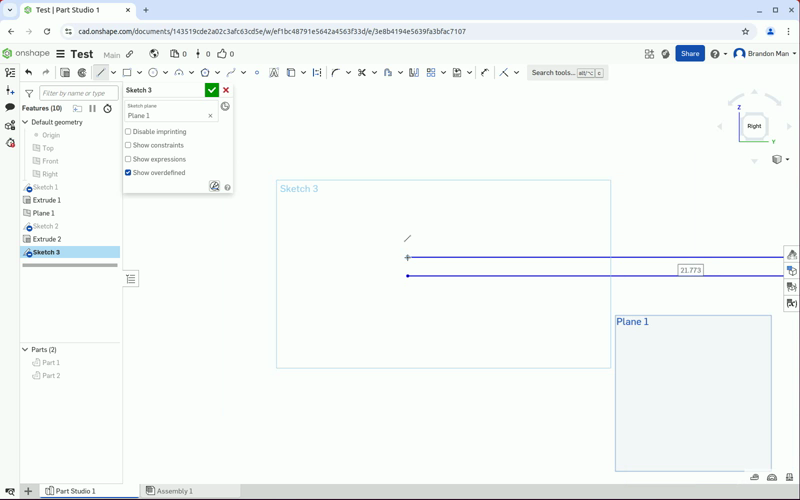
scroll(-6)
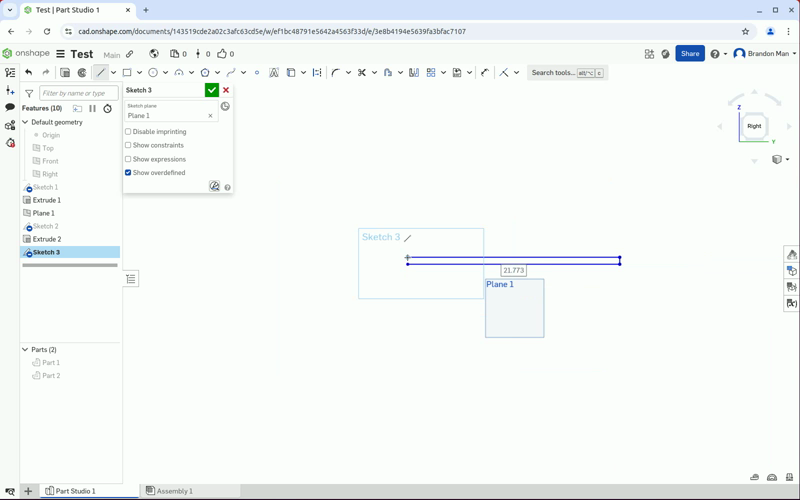
scroll(-6)
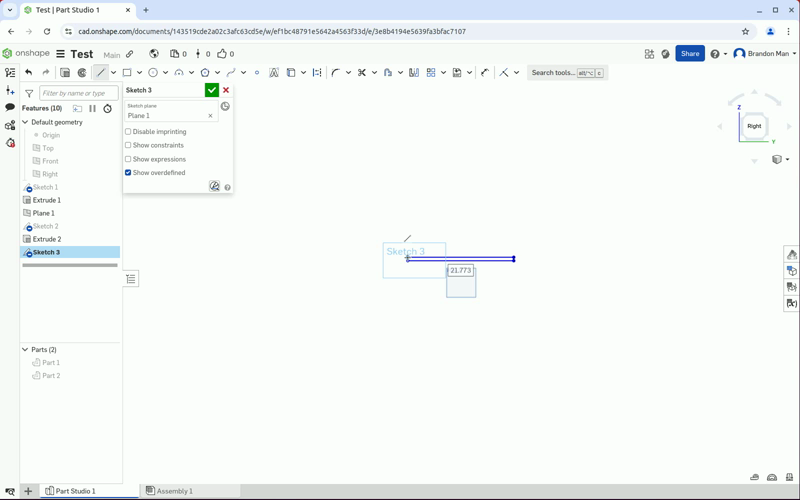
key_up(shift)
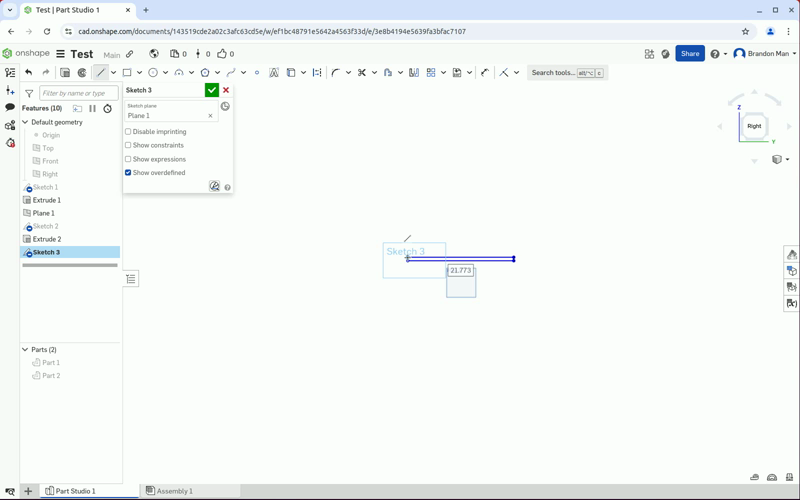
mouse_move(437, 257)
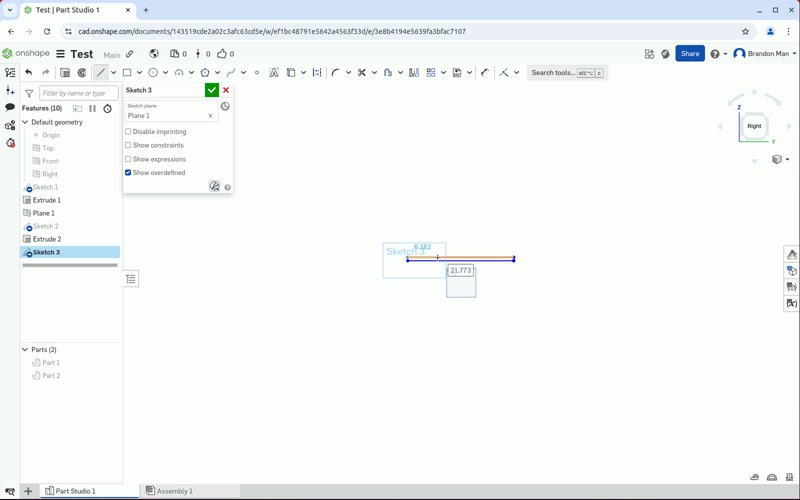
key_down(shift)
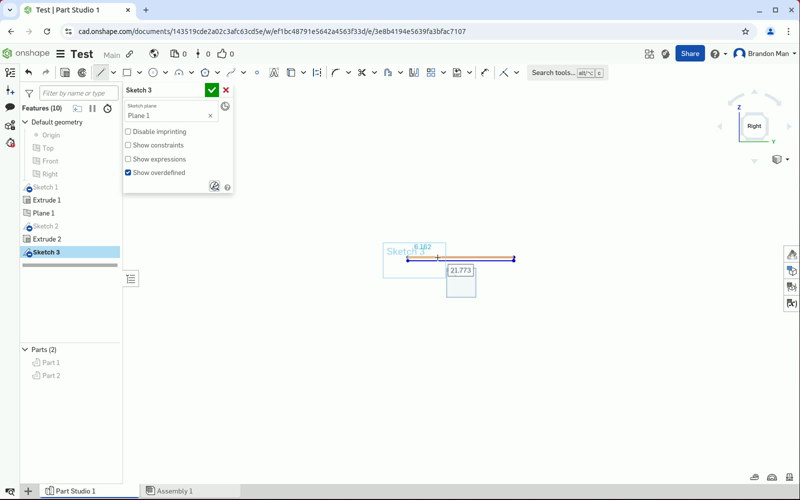
mouse_move(407, 260)
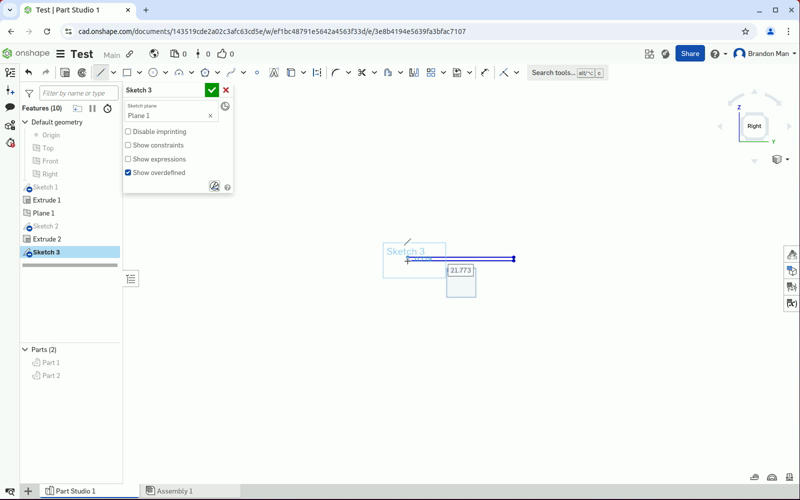
scroll(6)
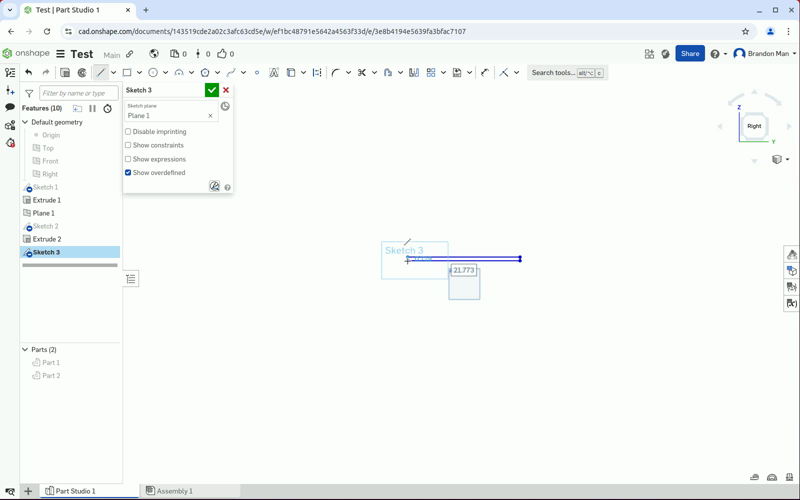
scroll(6)
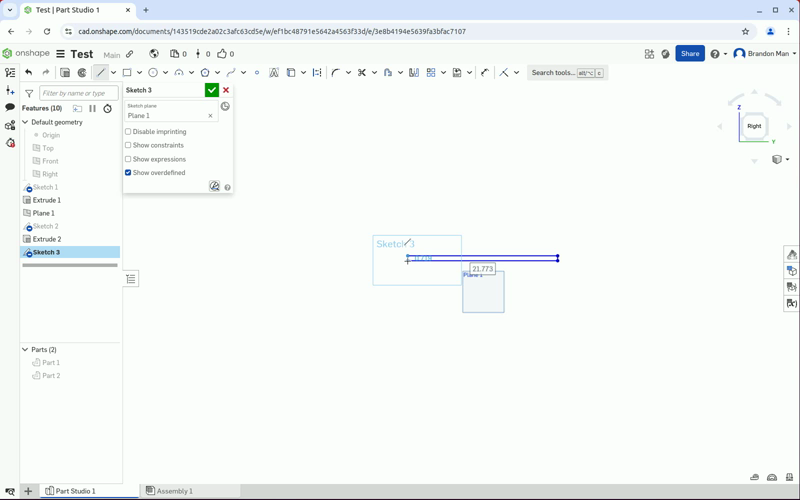
scroll(6)
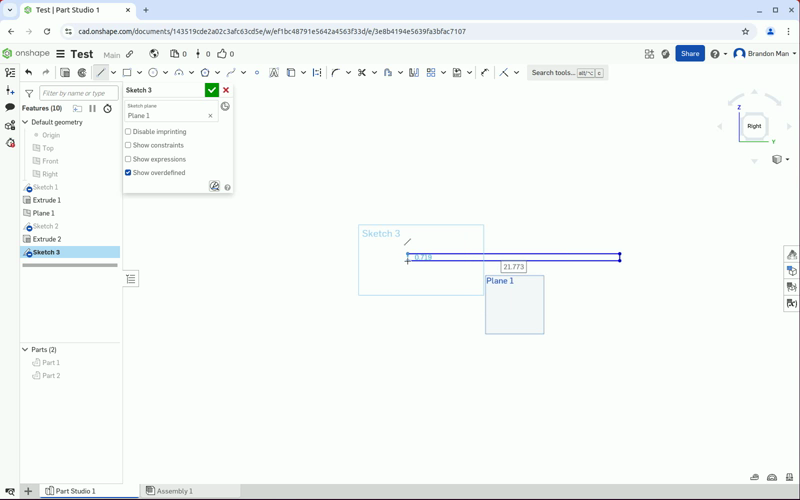
scroll(6)
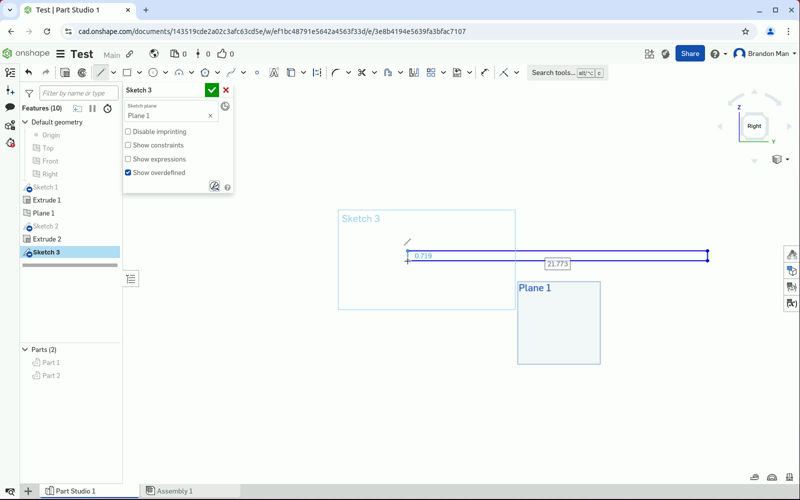
scroll(6)
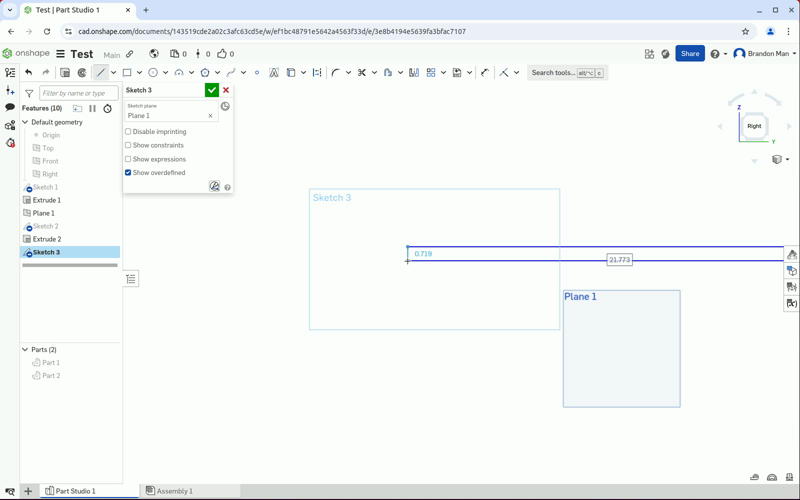
scroll(6)
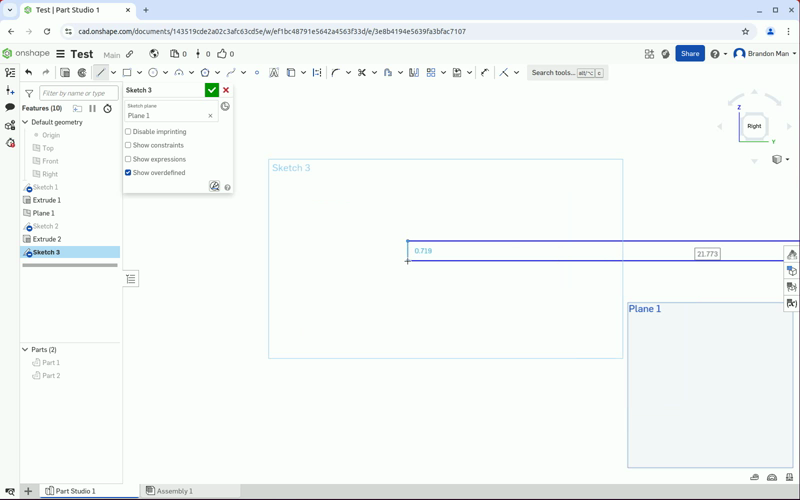
scroll(6)
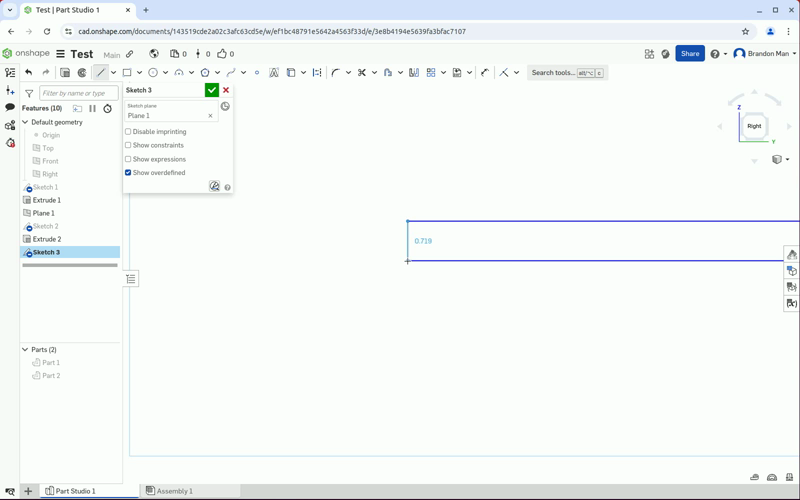
key_up(shift)
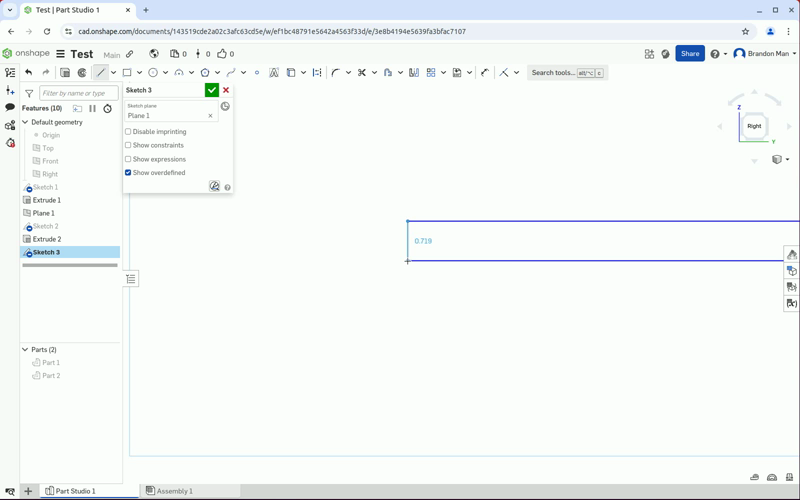
click(407, 260)
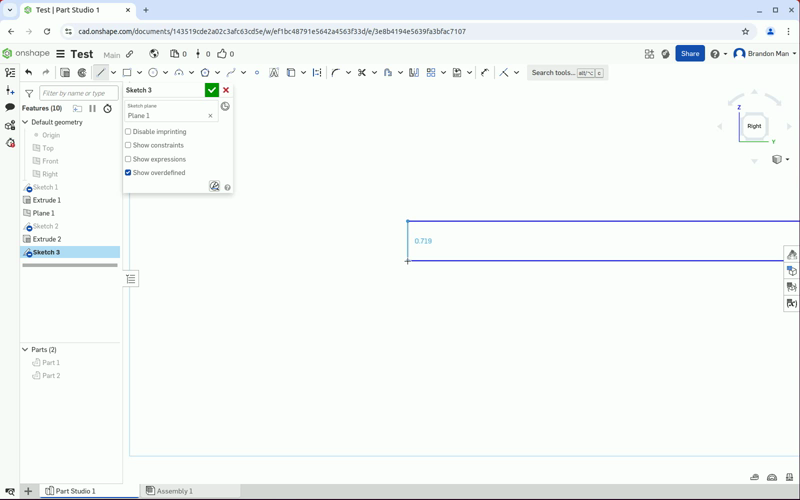
scroll(-6)
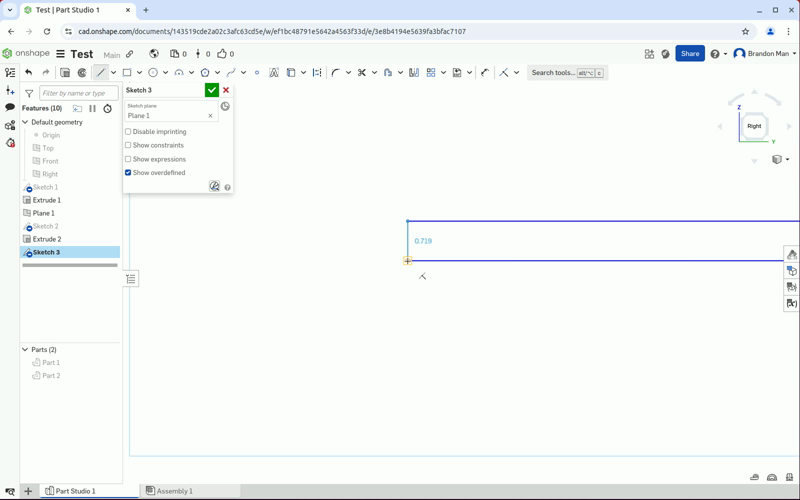
scroll(-6)
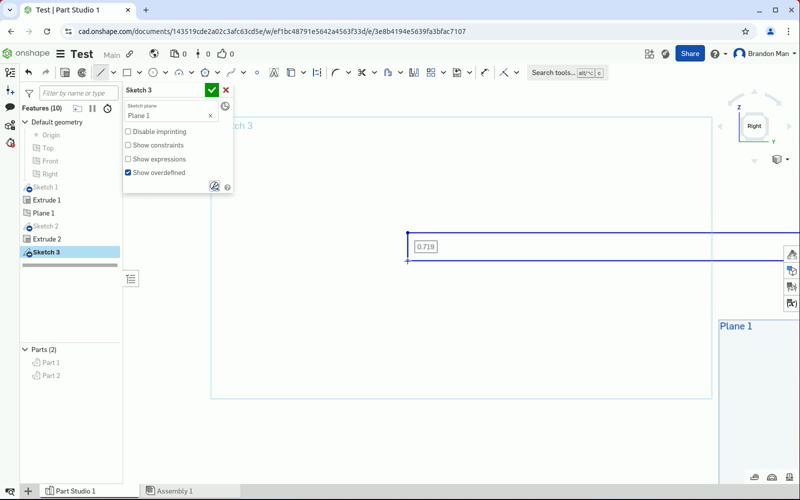
scroll(-6)
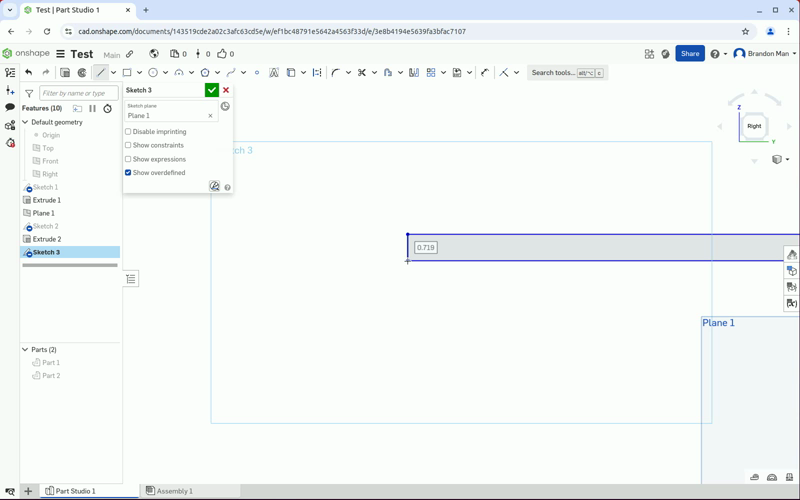
scroll(-6)
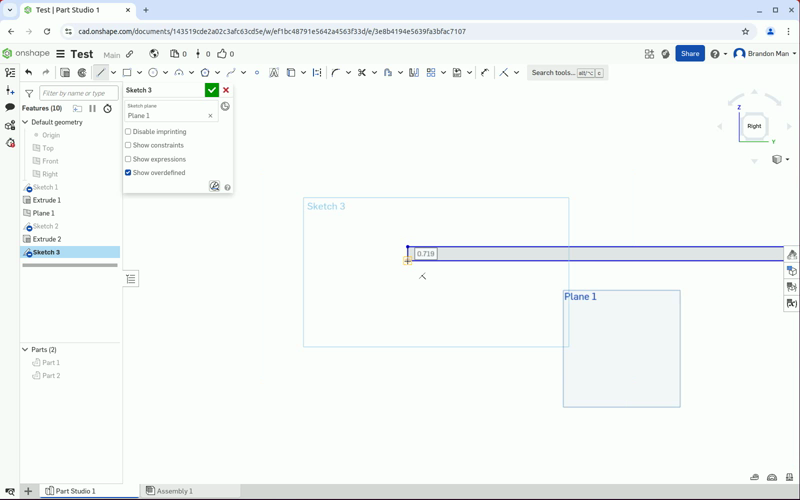
scroll(-6)
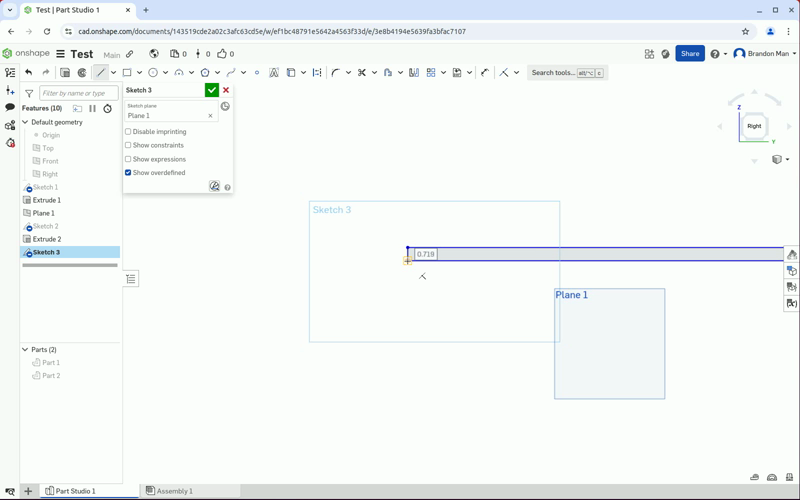
scroll(-6)
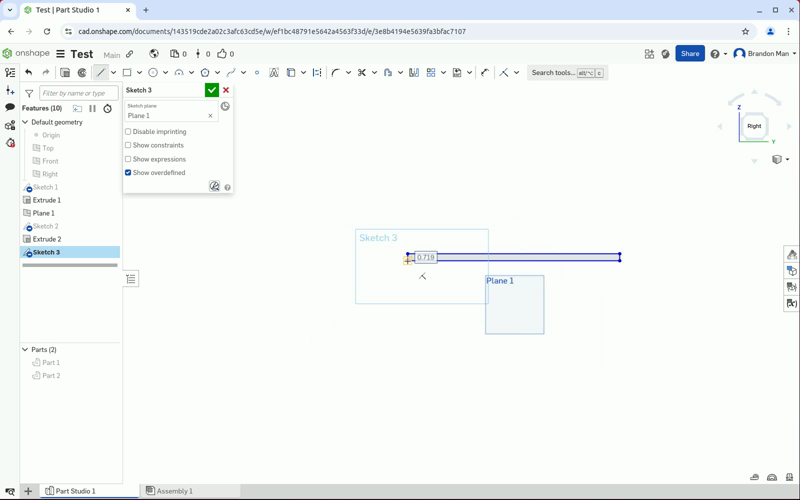
scroll(-6)
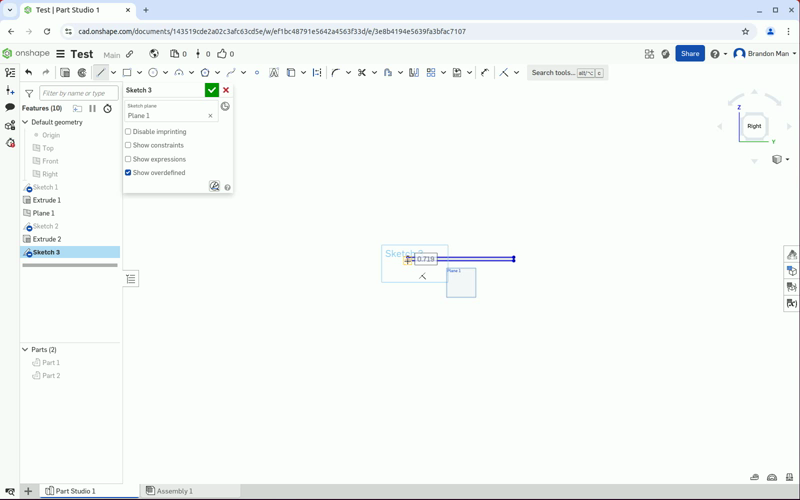
key(esc)
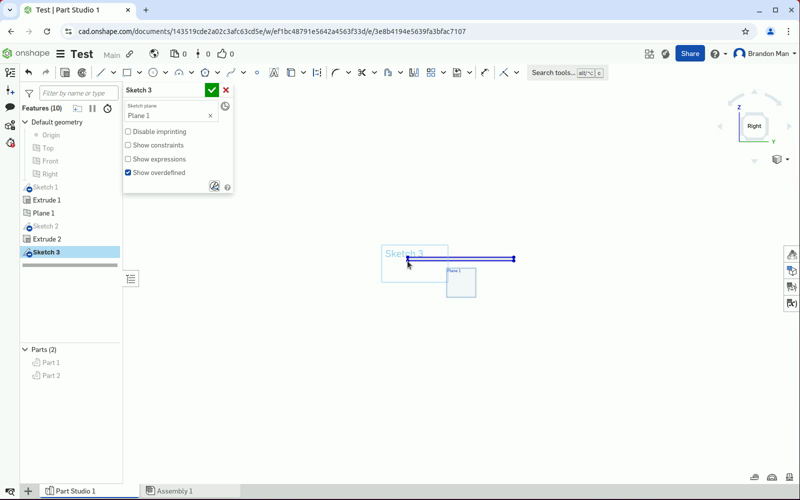
mouse_move(506, 258)
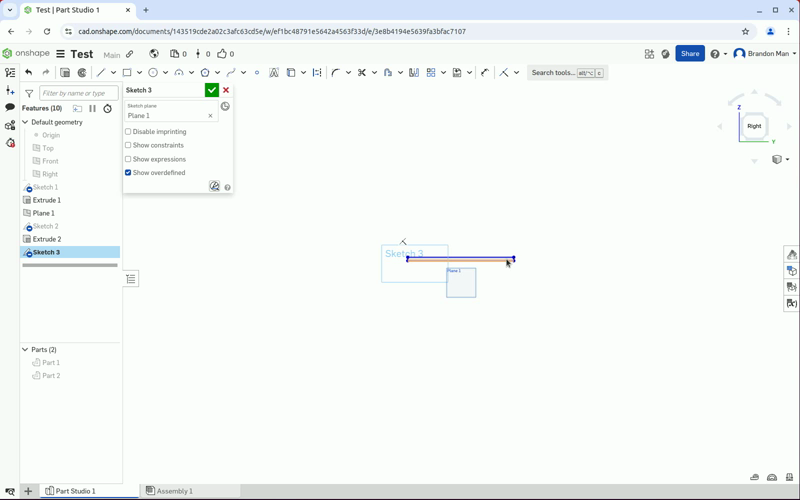
scroll(6)
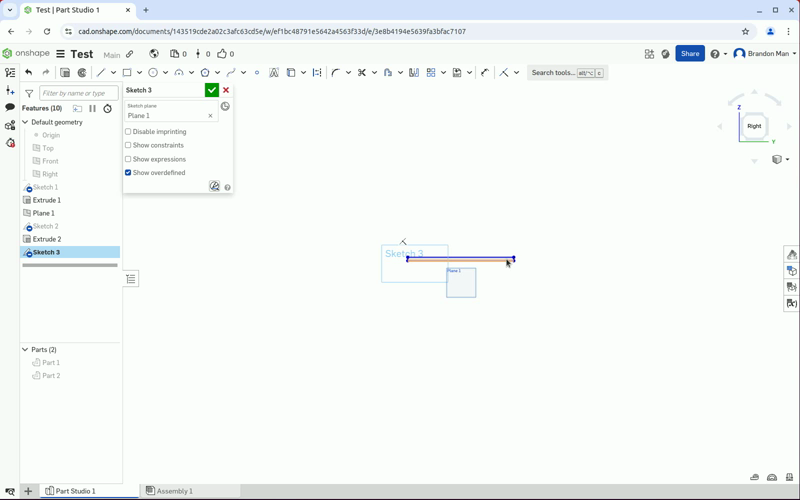
scroll(6)
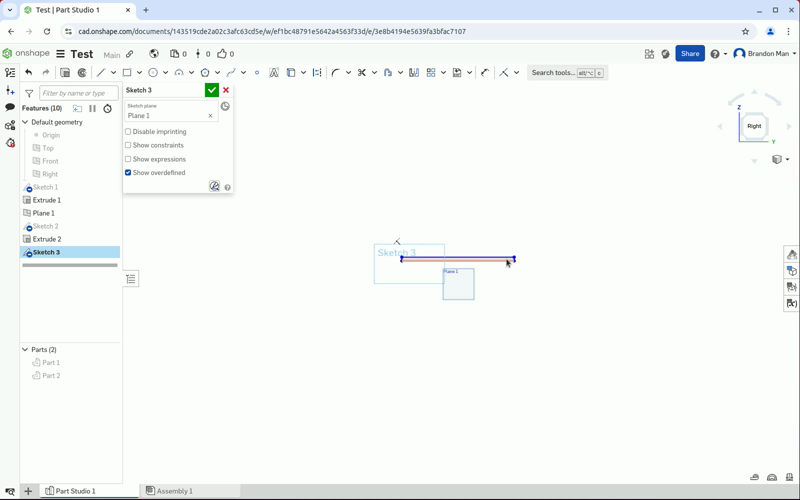
scroll(6)
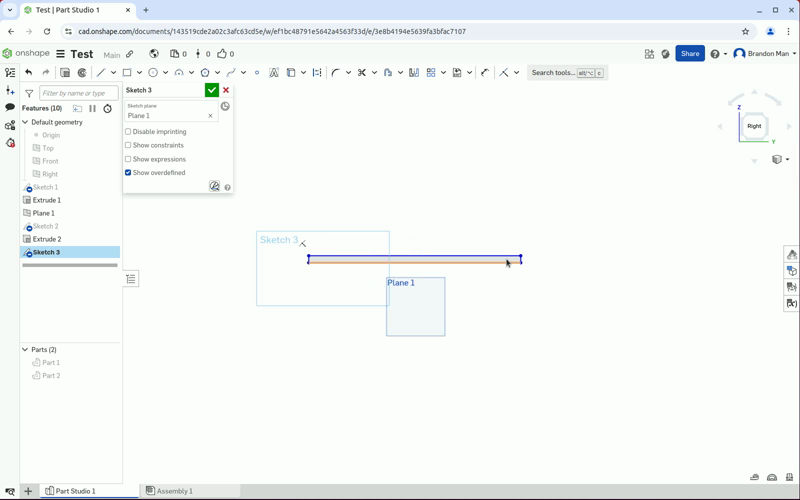
scroll(6)
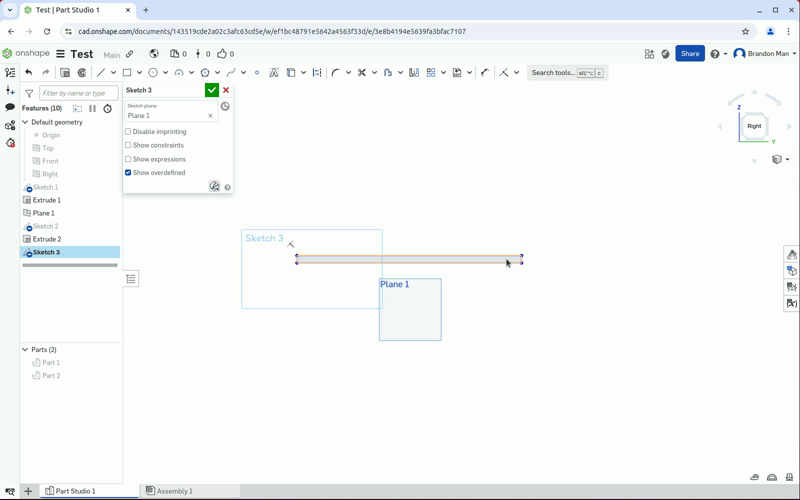
scroll(6)
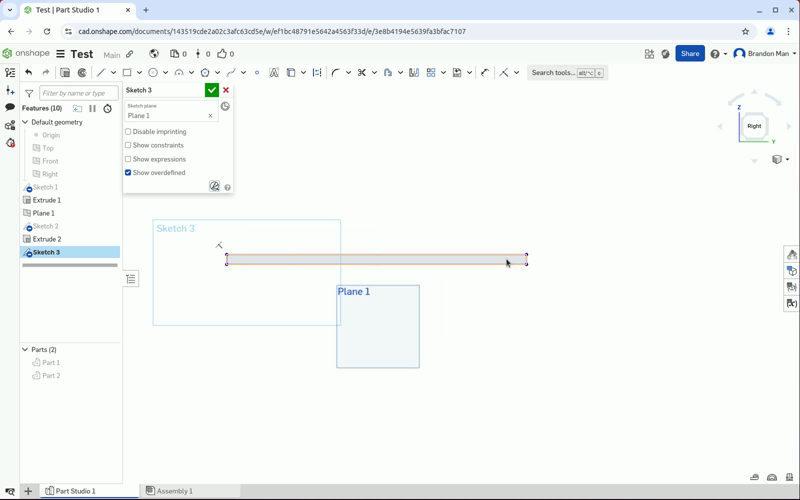
scroll(6)
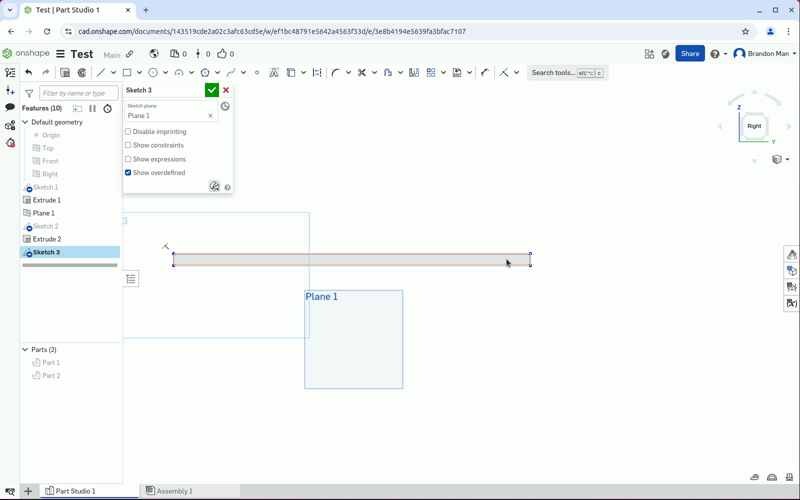
scroll(6)
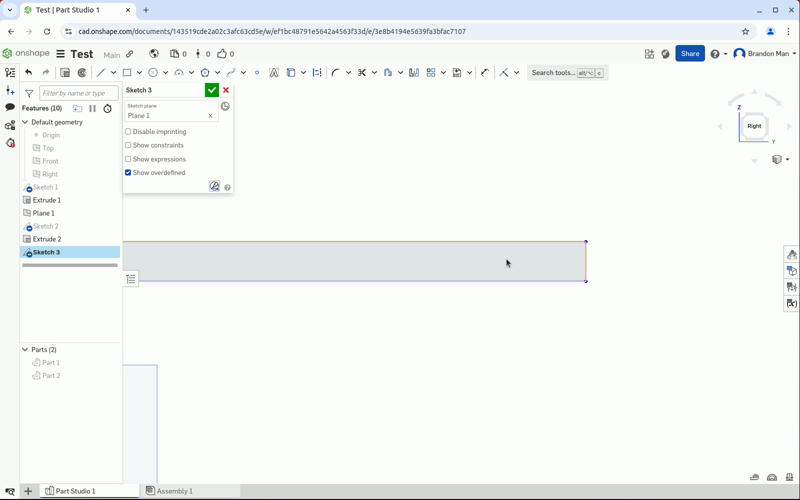
click(506, 258)
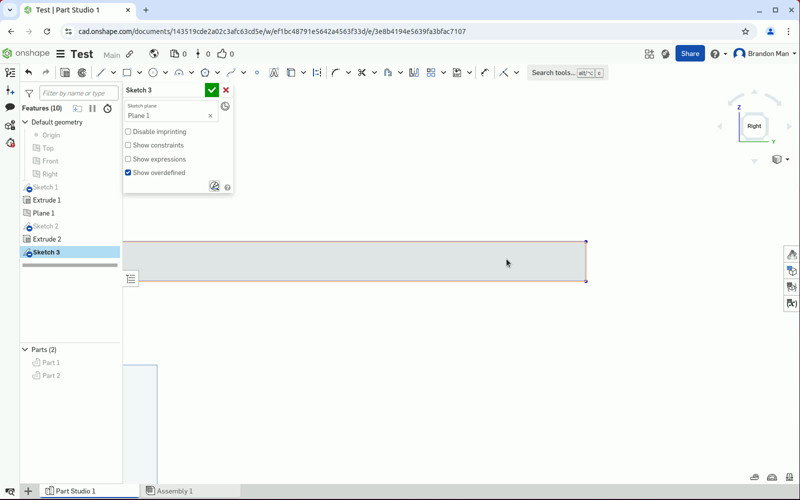
scroll(-6)
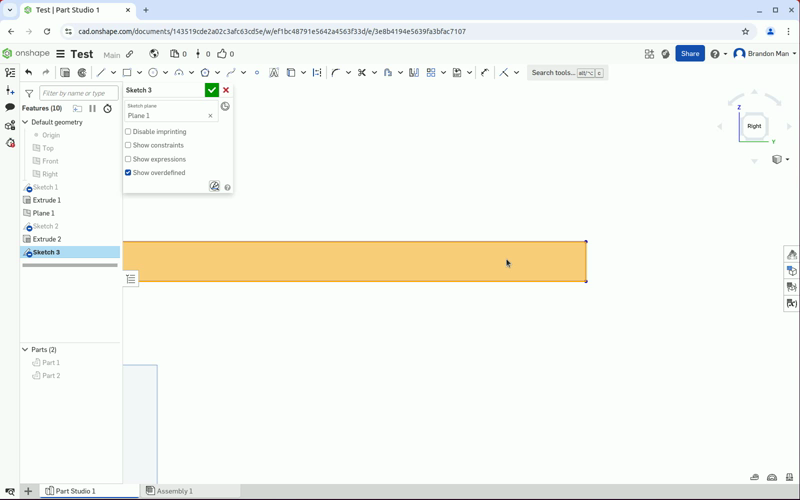
scroll(-6)
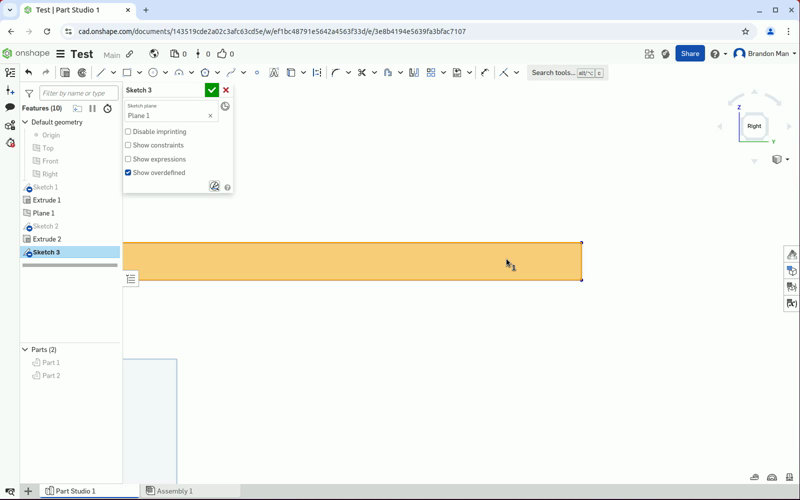
scroll(-6)
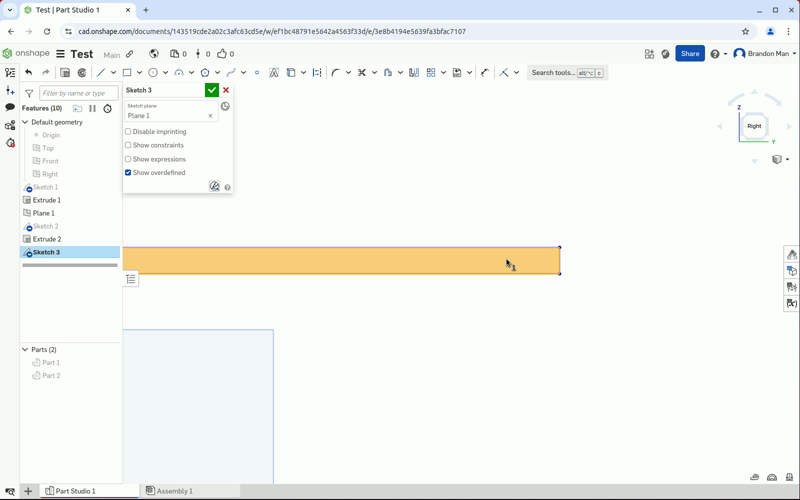
scroll(-6)
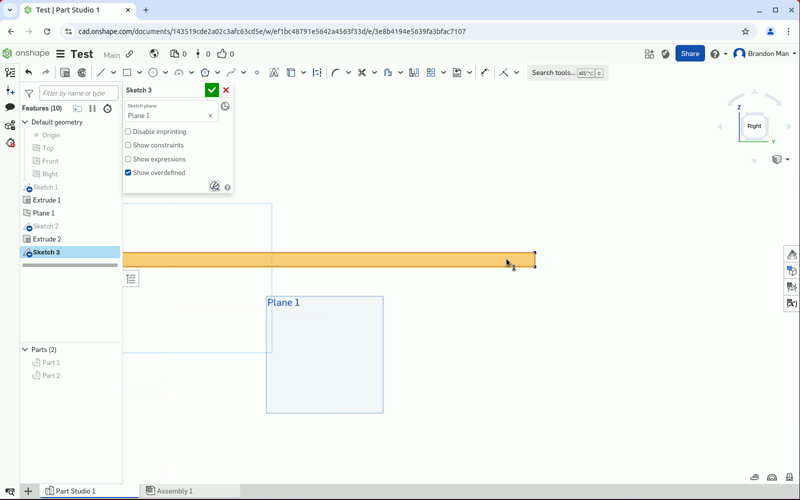
scroll(-6)
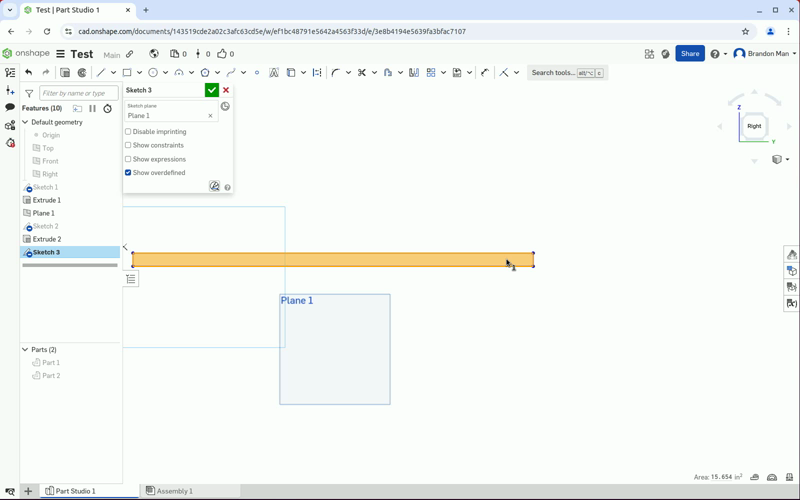
scroll(-6)
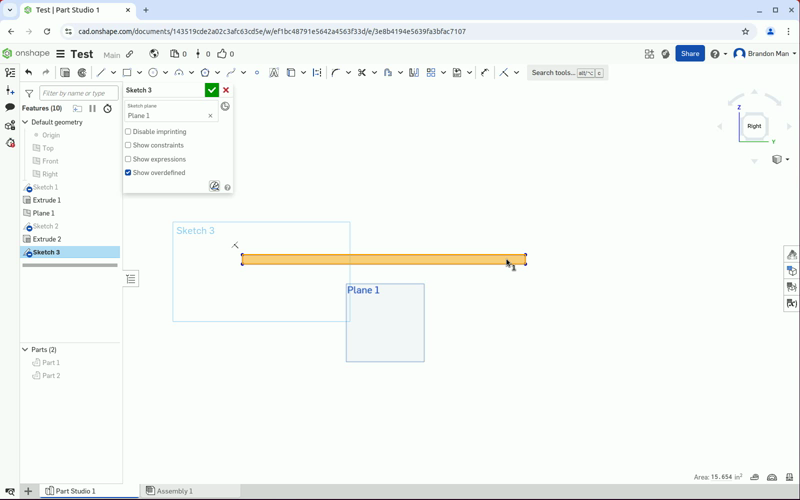
scroll(-6)
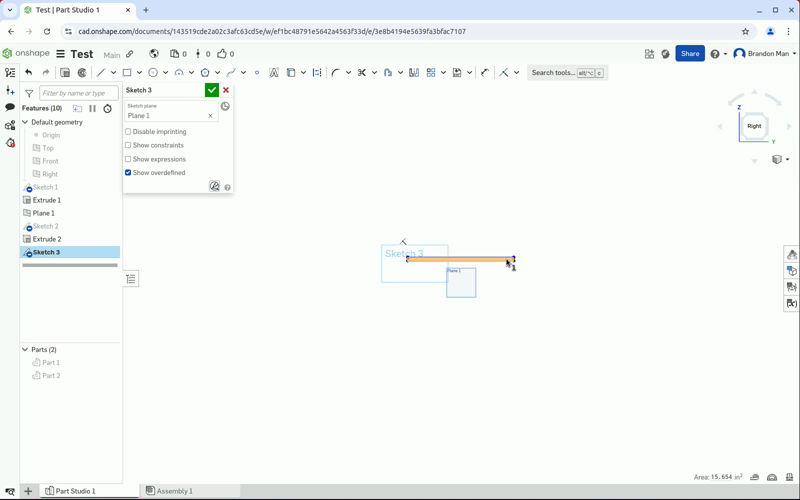
mouse_move(73, 352)
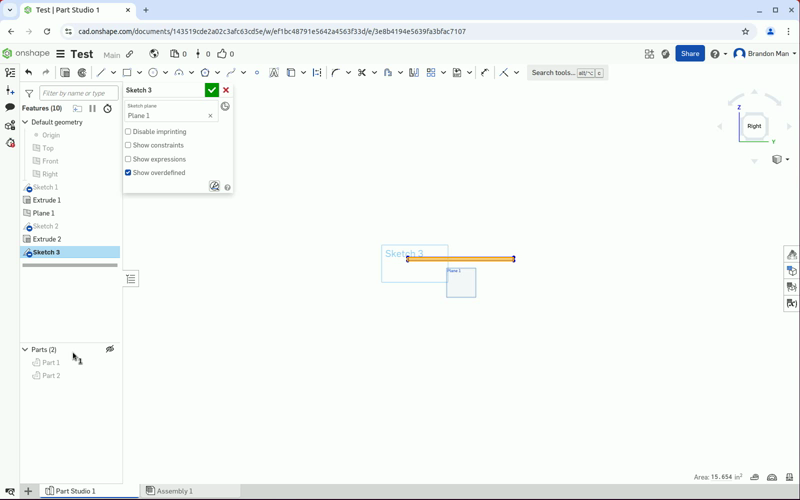
key(shift+y)
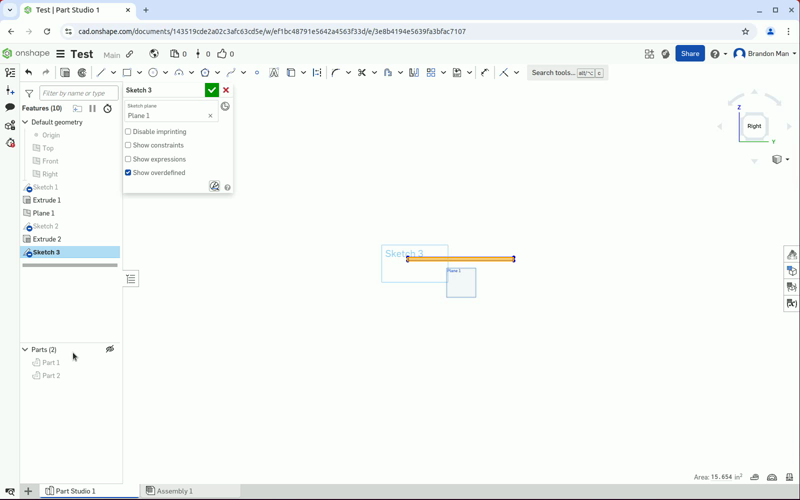
key(shift+e)
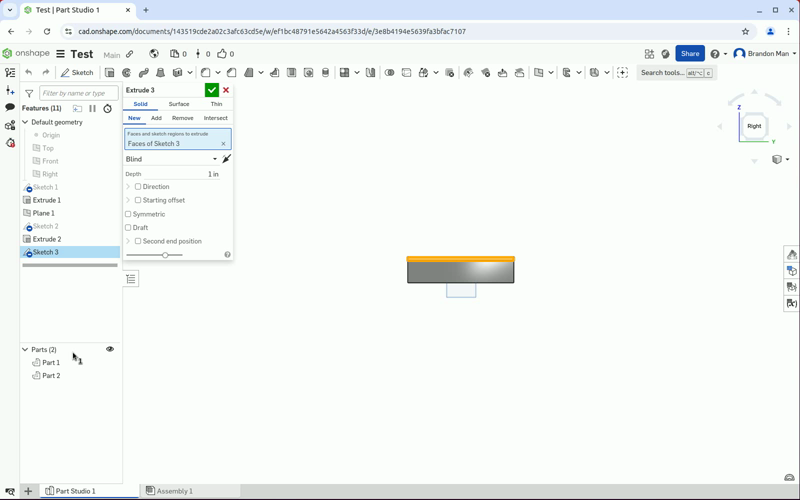
mouse_move(143, 106)
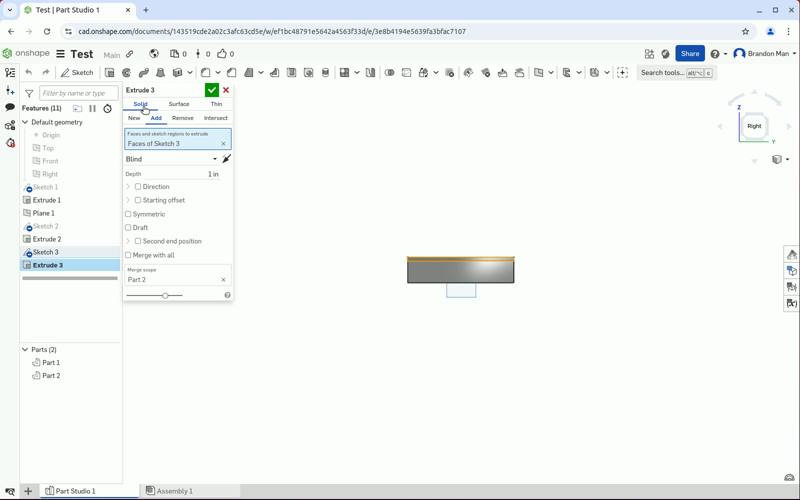
click(143, 106)
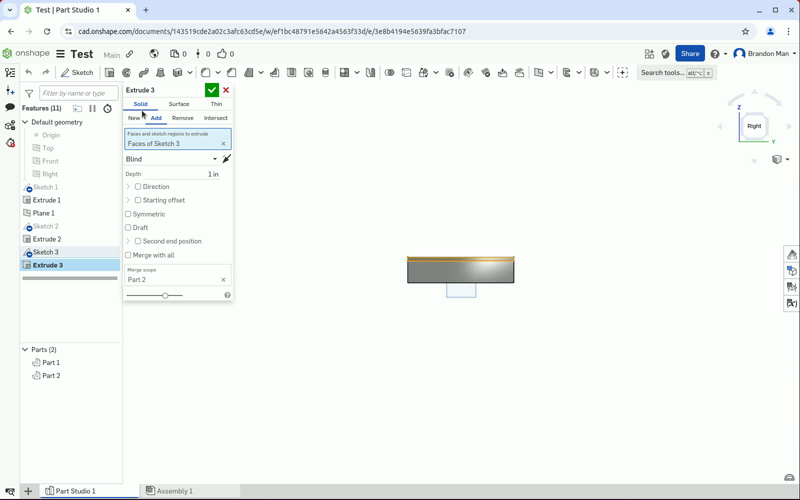
mouse_move(137, 120)
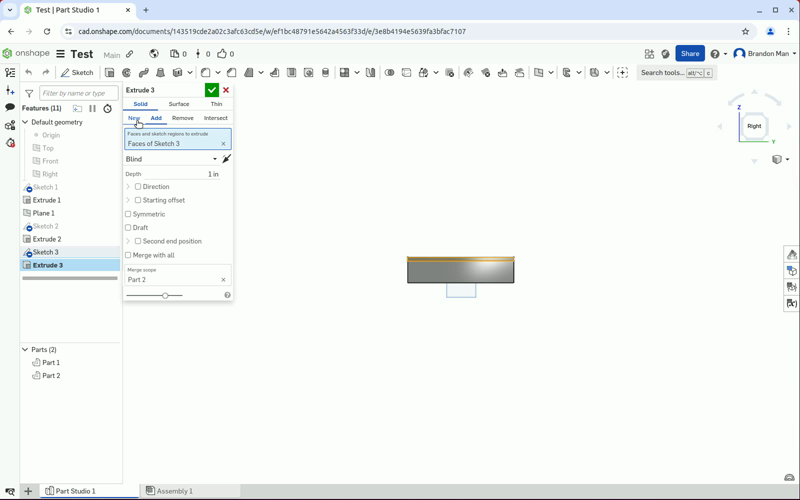
click(137, 120)
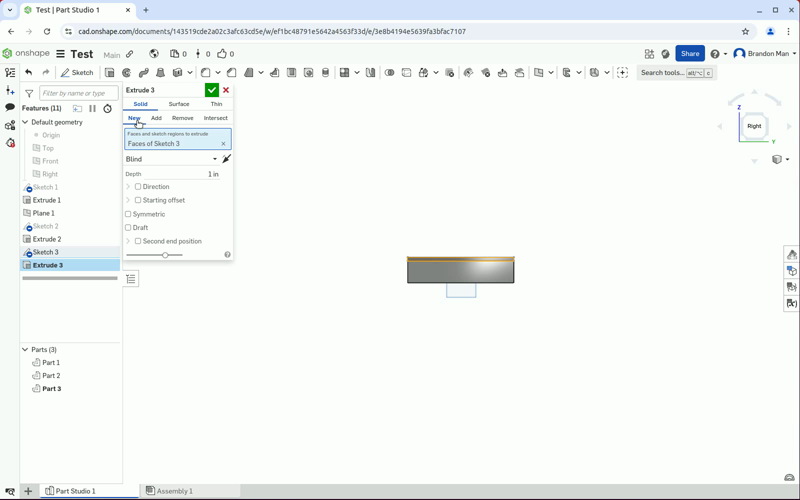
key(tab, 4)
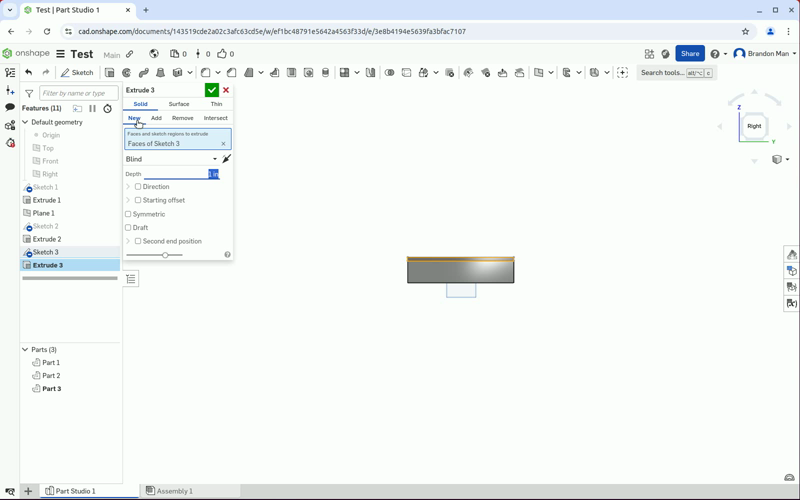
text(0.722)
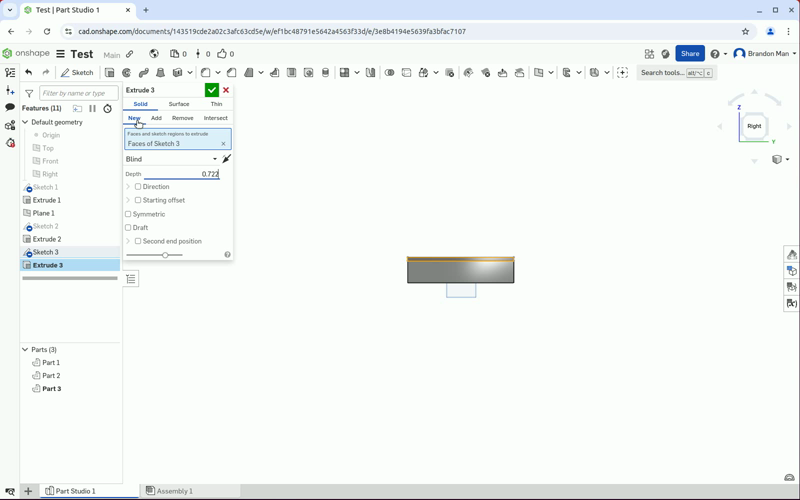
key(enter)
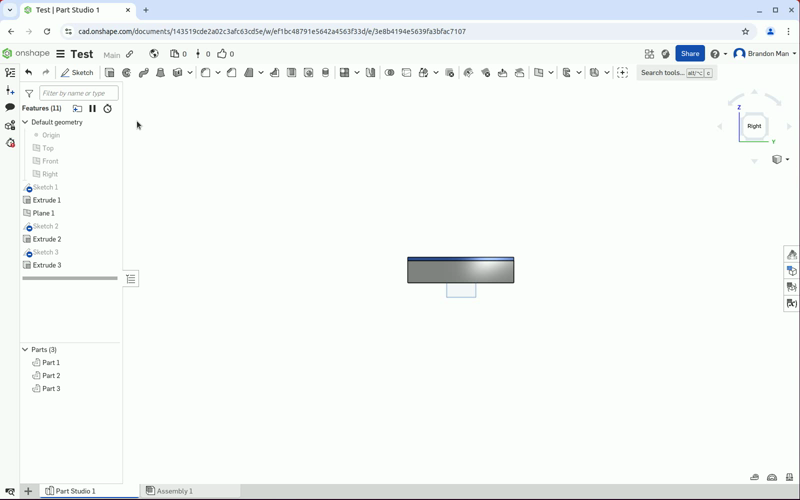
key(shift+h)
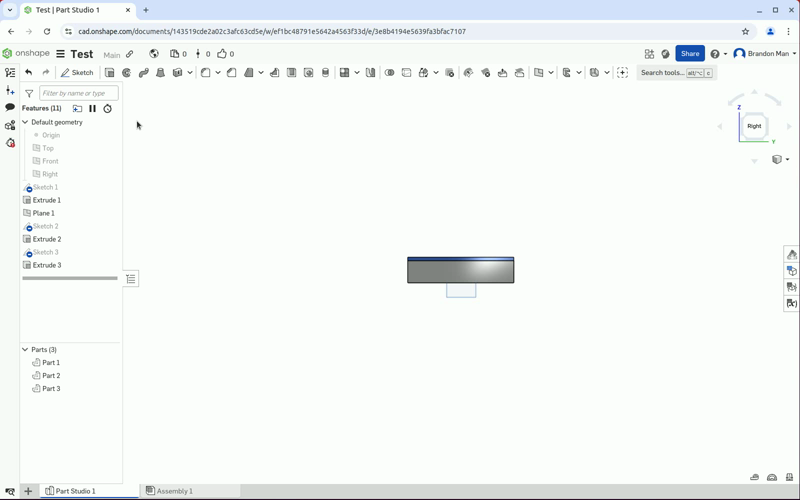
key(shift+h)
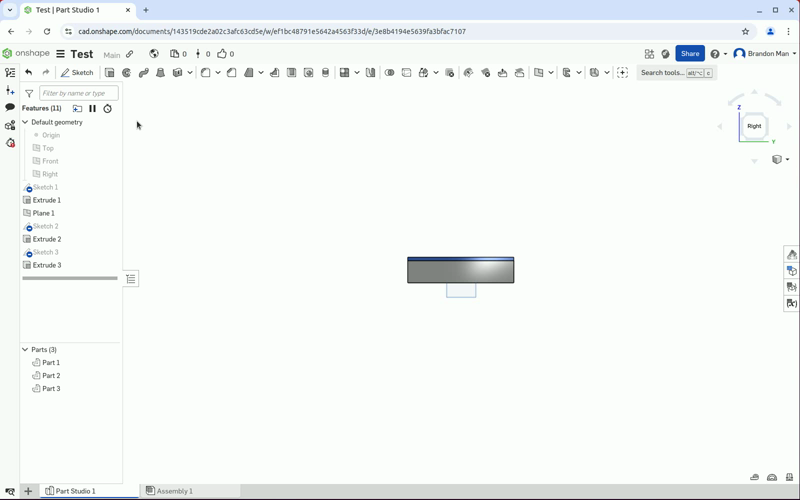
mouse_move(73, 189)
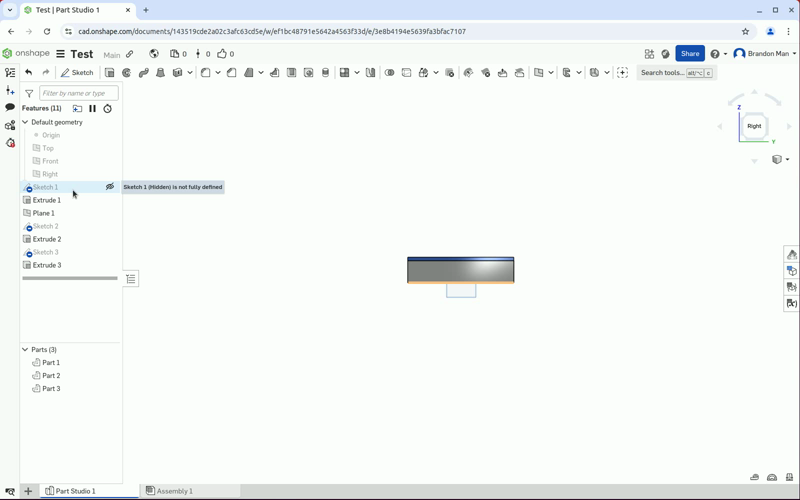
click(73, 189)
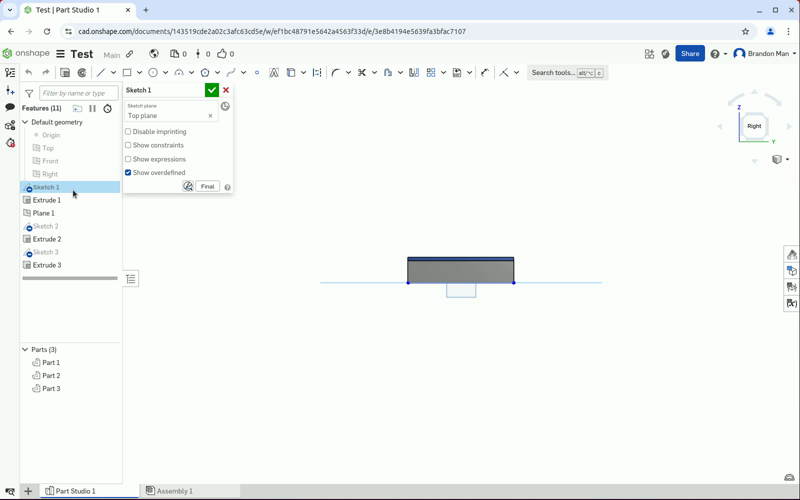
mouse_move(229, 92)
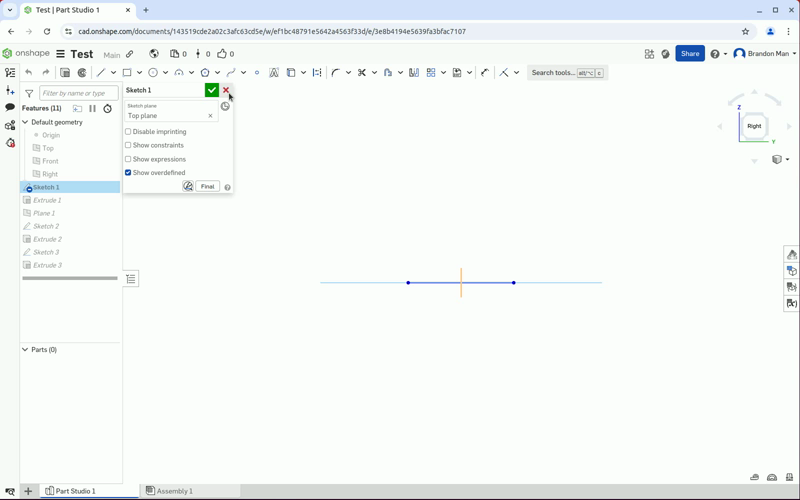
click(229, 92)
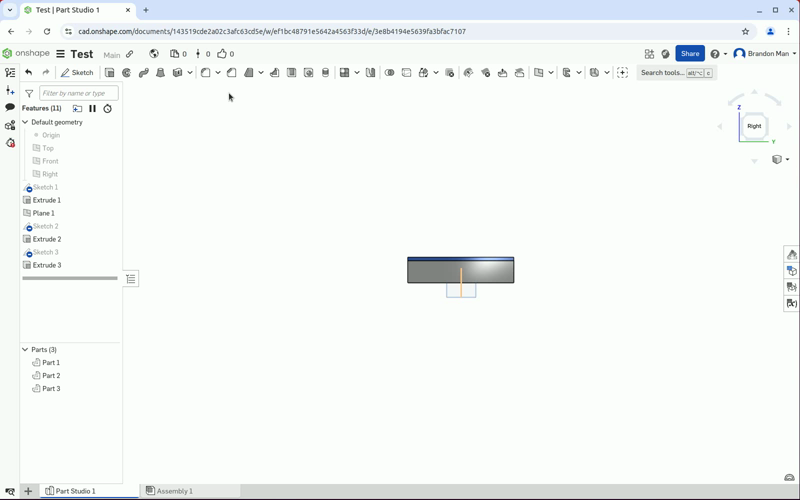
mouse_move(73, 352)
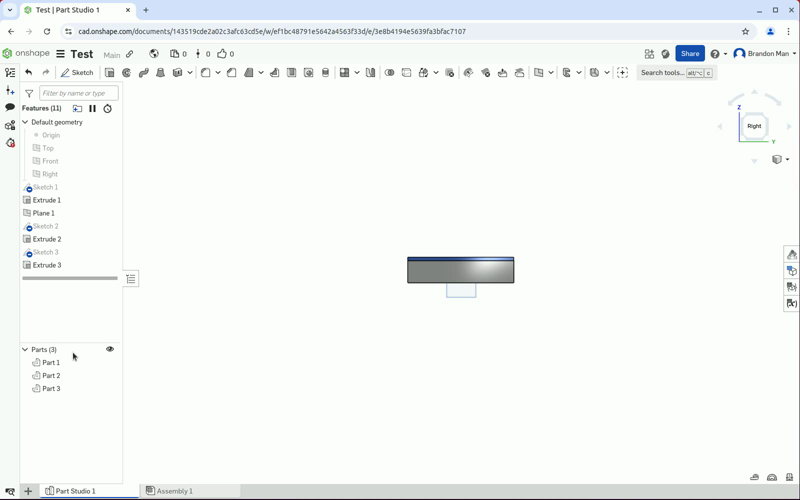
key(y)
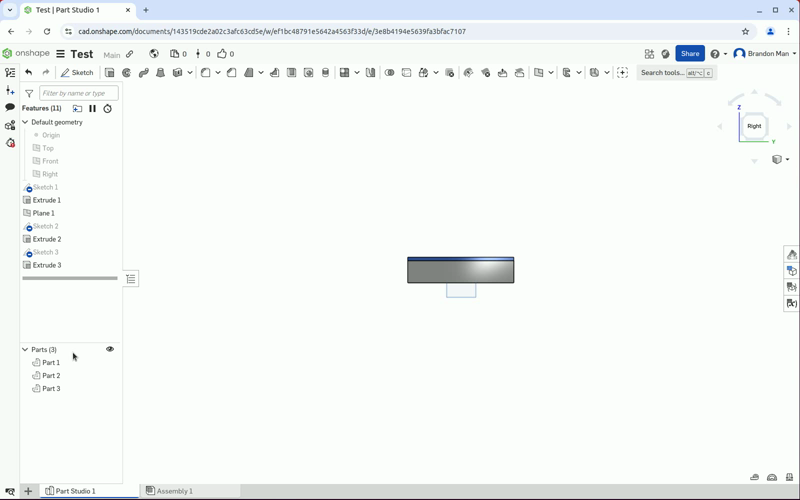
key(shift+p)
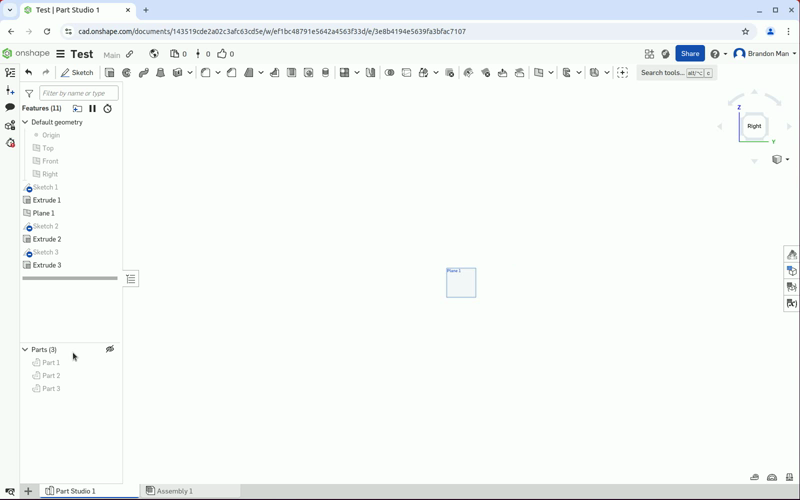
key(space)
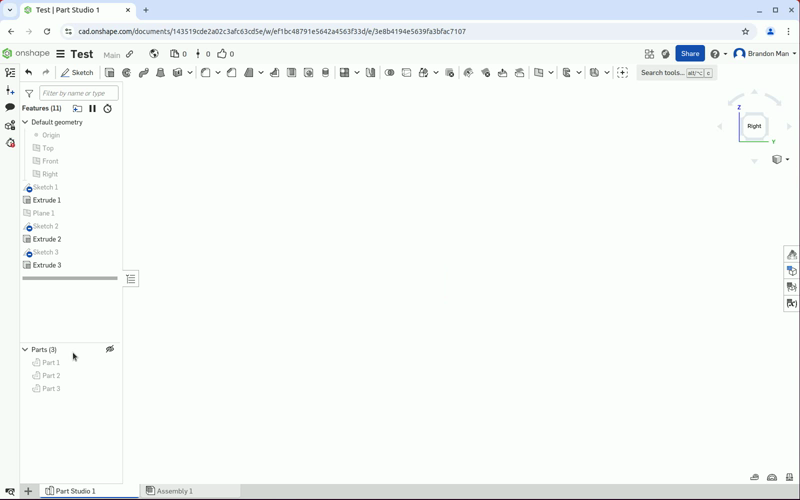
key_down(shift)
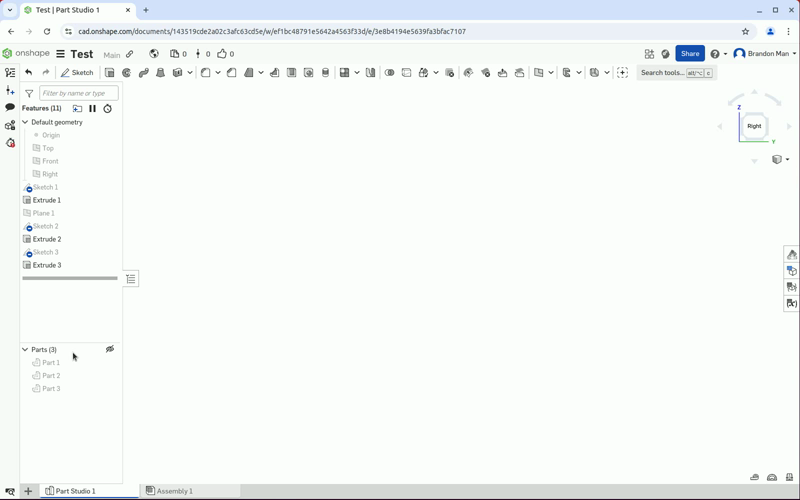
key(right)
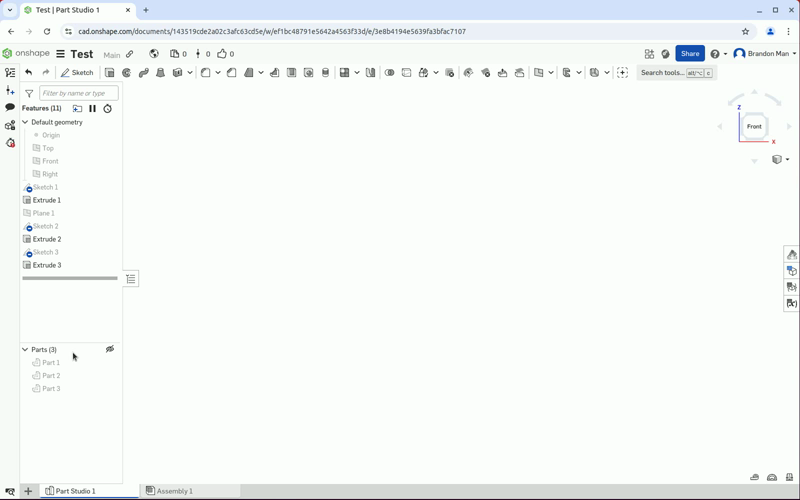
key_up(shift)
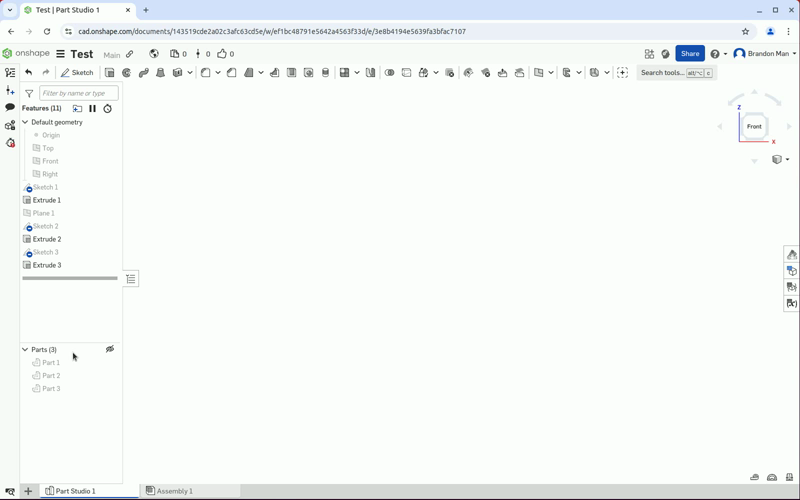
mouse_move(73, 352)
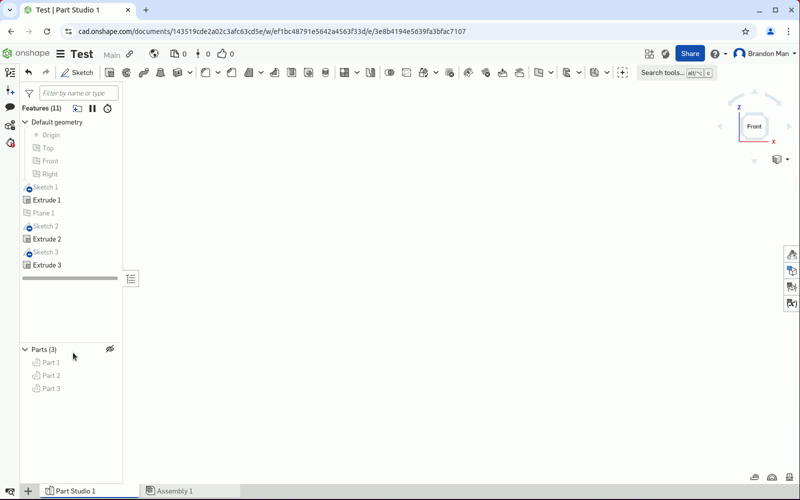
key(shift+y)
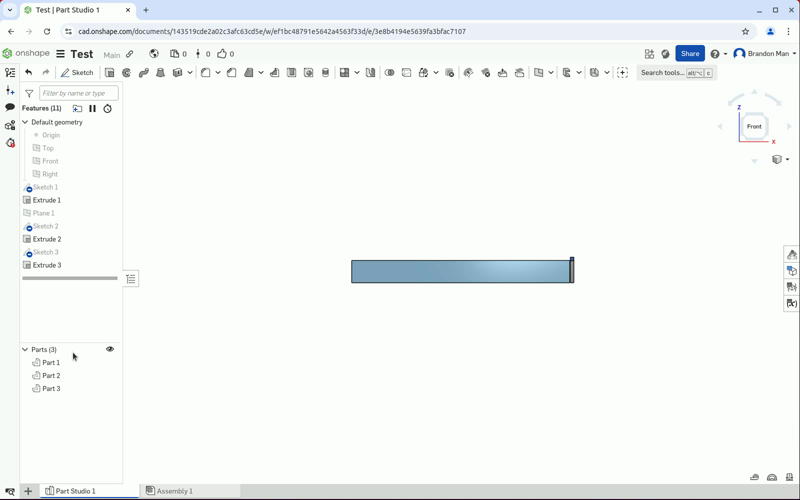
mouse_move(541, 75)
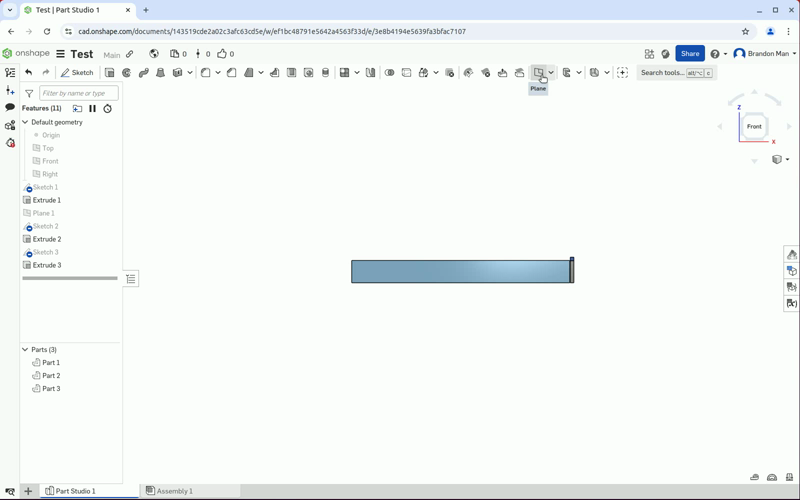
click(541, 75)
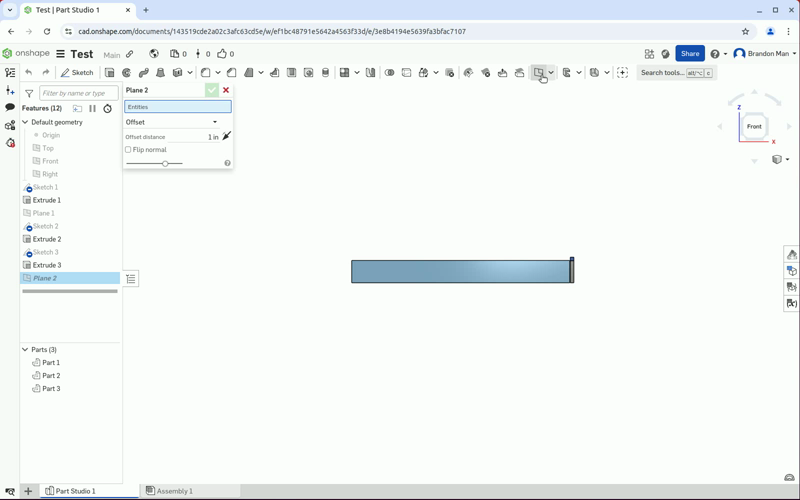
mouse_move(73, 163)
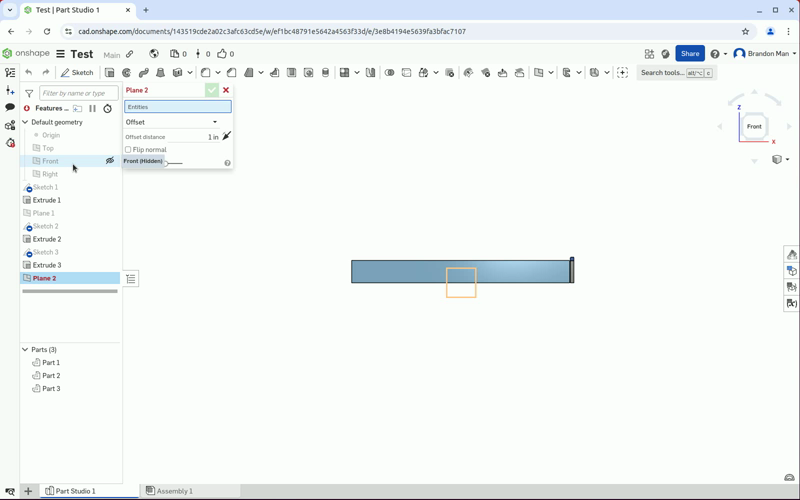
click(73, 163)
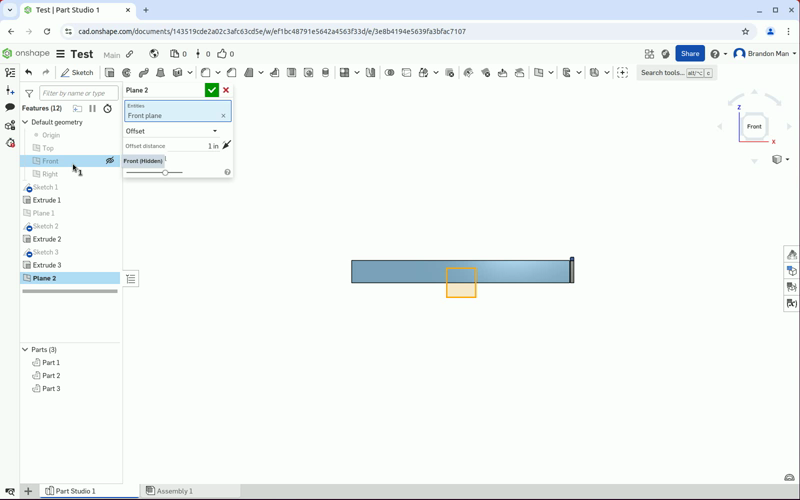
key(tab, 2)
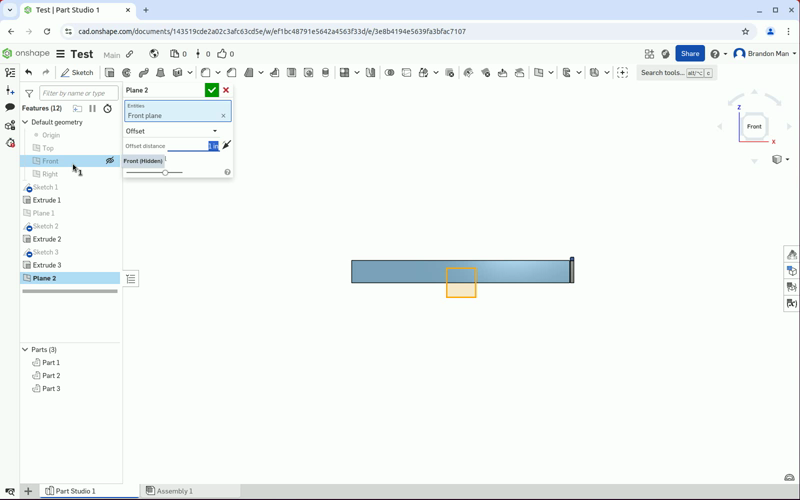
text(10.845)
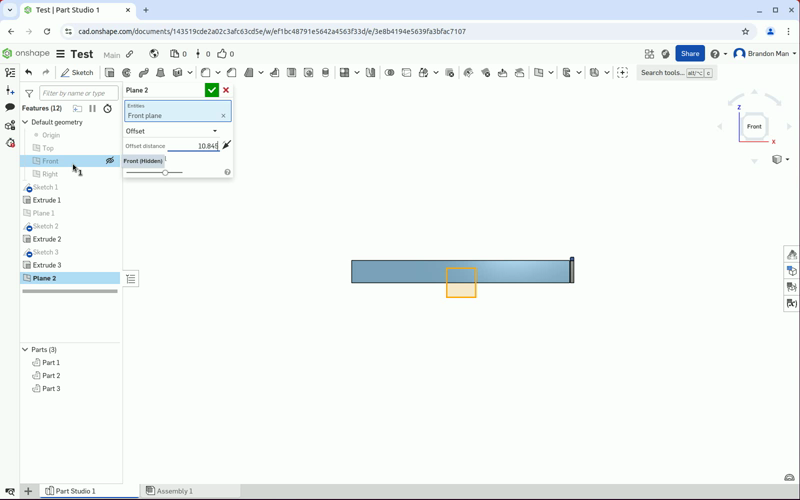
key(enter, 2)
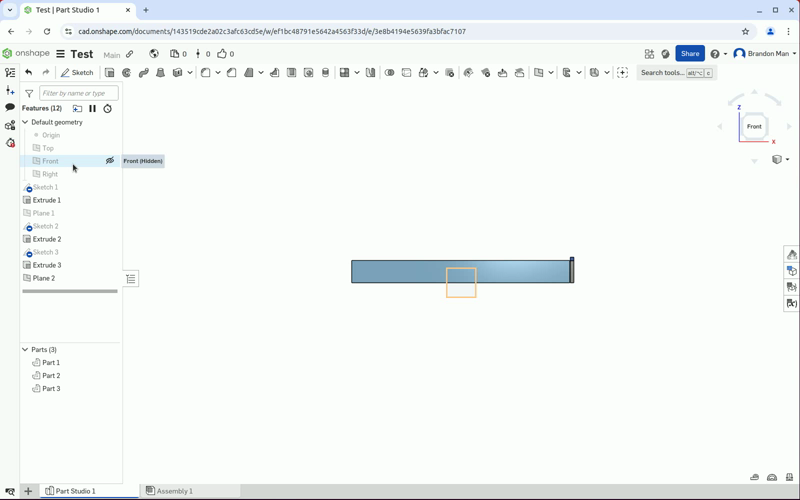
key(shift+s)
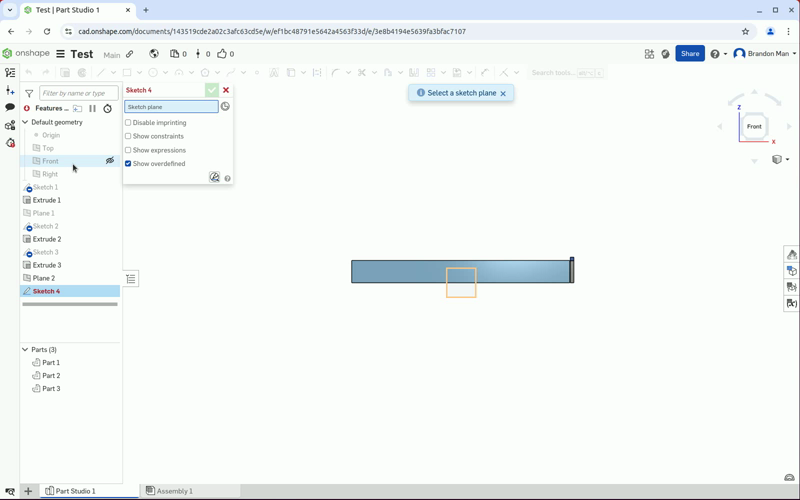
mouse_move(73, 280)
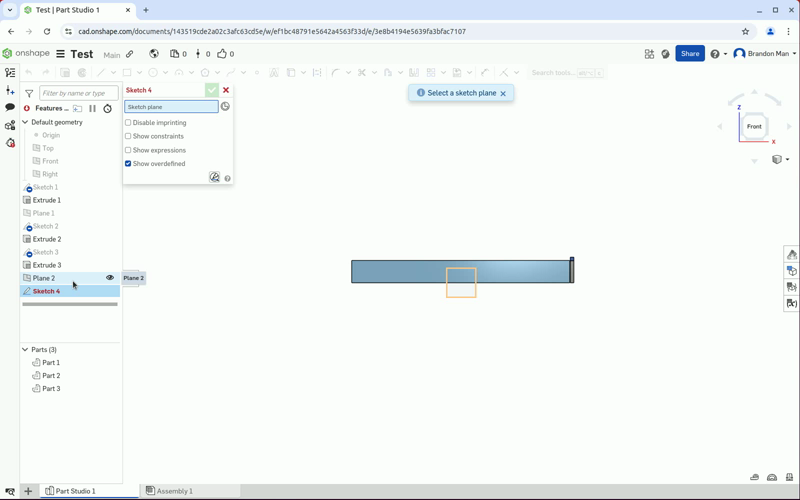
click(73, 280)
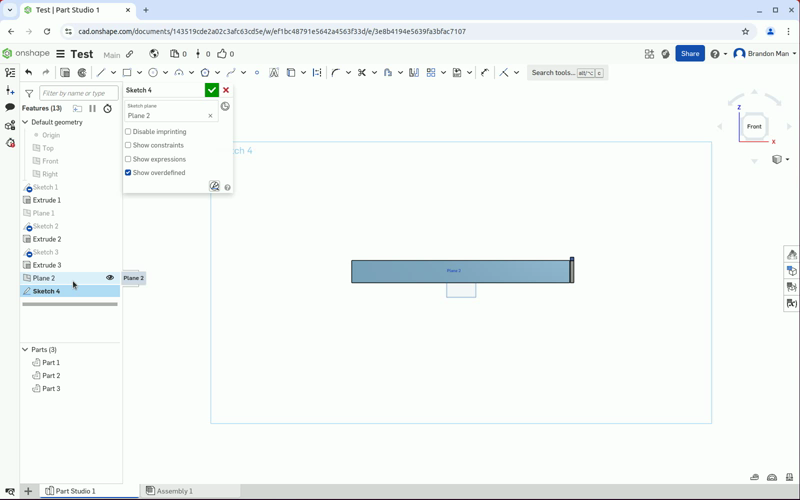
mouse_move(73, 352)
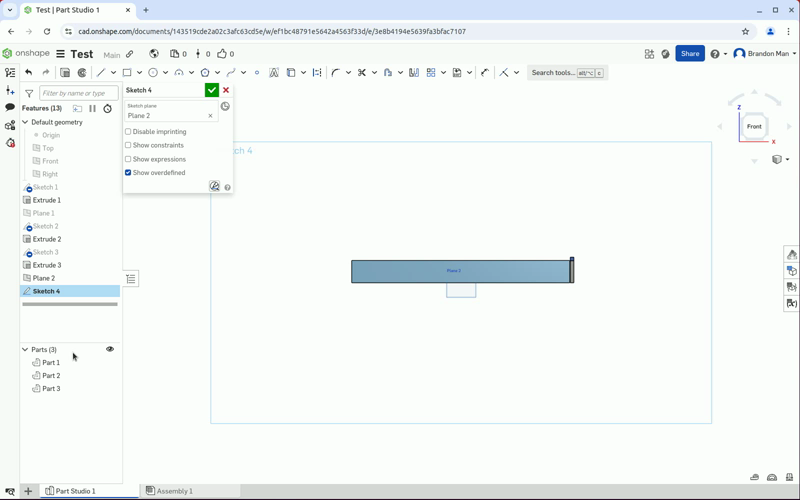
key(y)
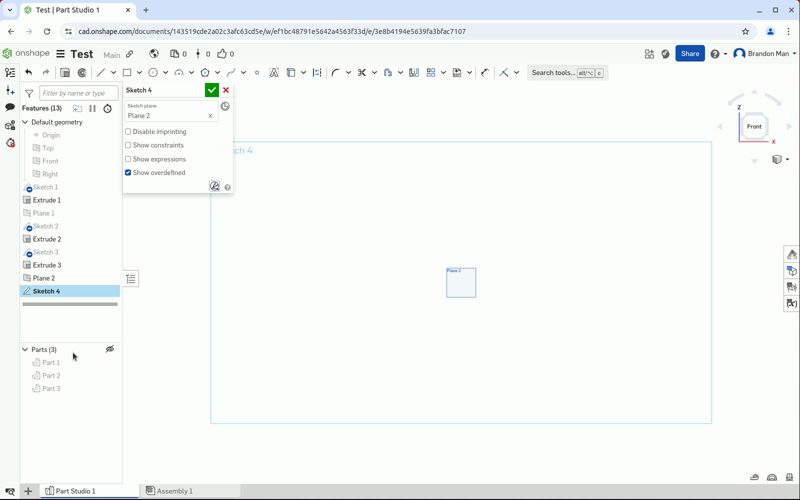
key(l)
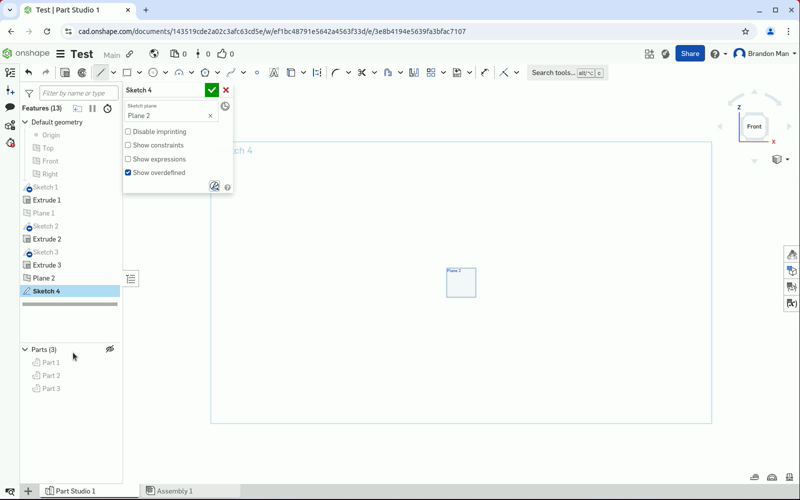
key_down(shift)
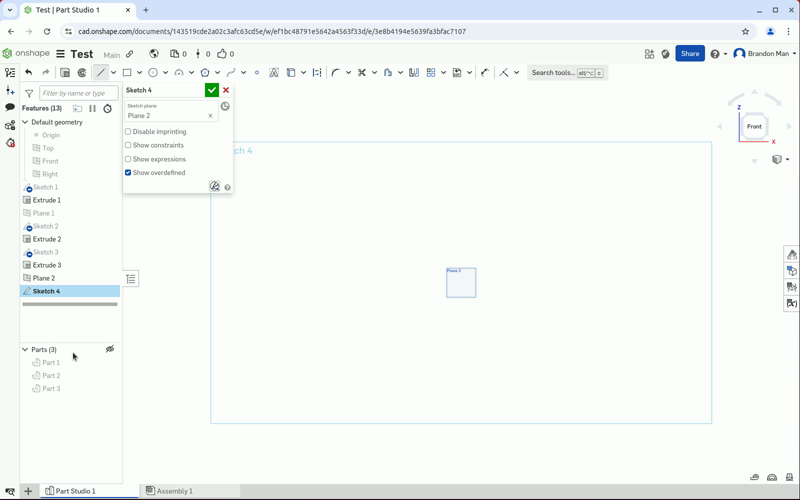
mouse_move(348, 282)
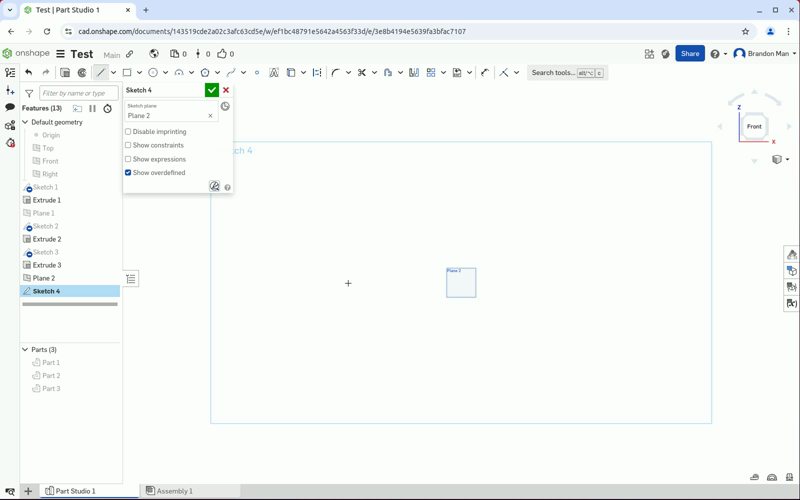
click(348, 282)
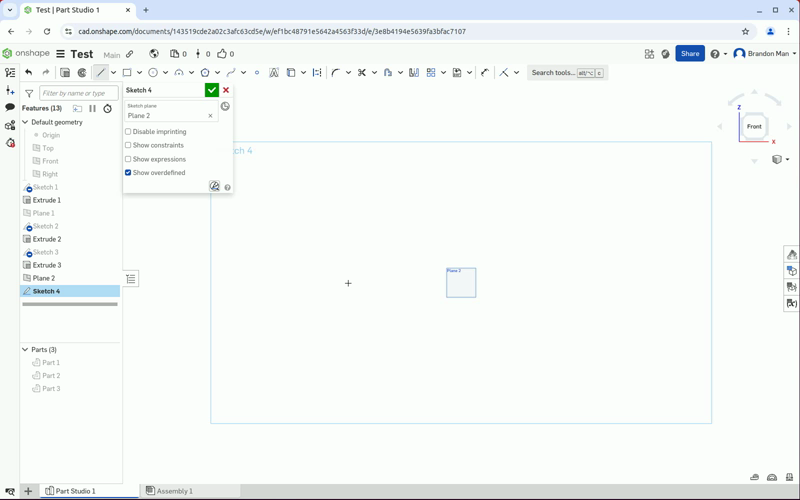
key_up(shift)
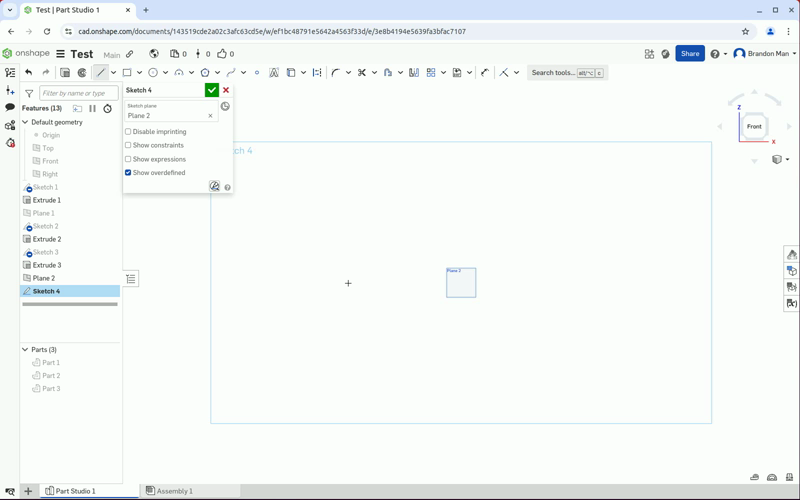
key_down(shift)
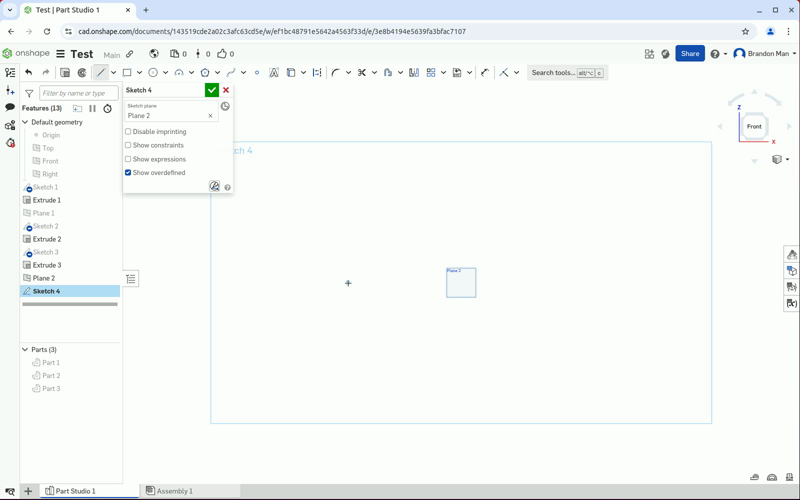
mouse_move(378, 282)
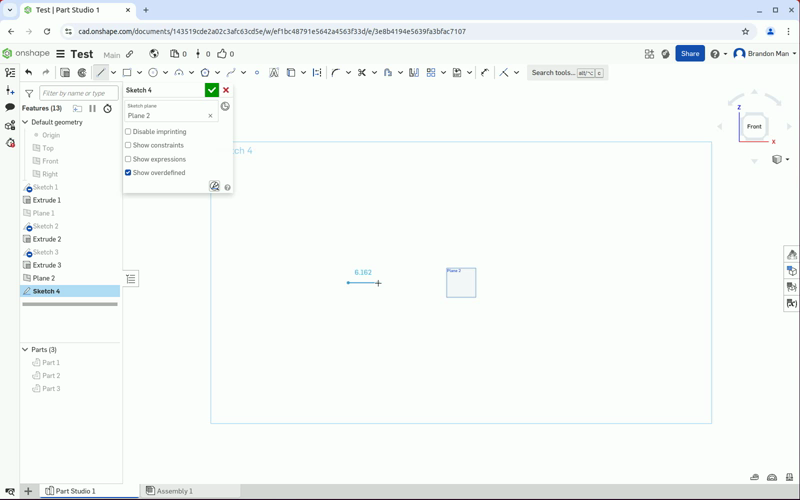
mouse_move(350, 282)
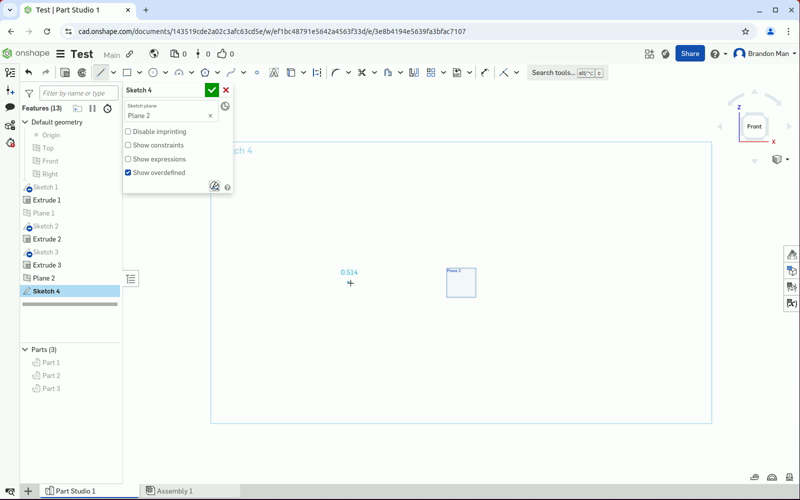
scroll(6)
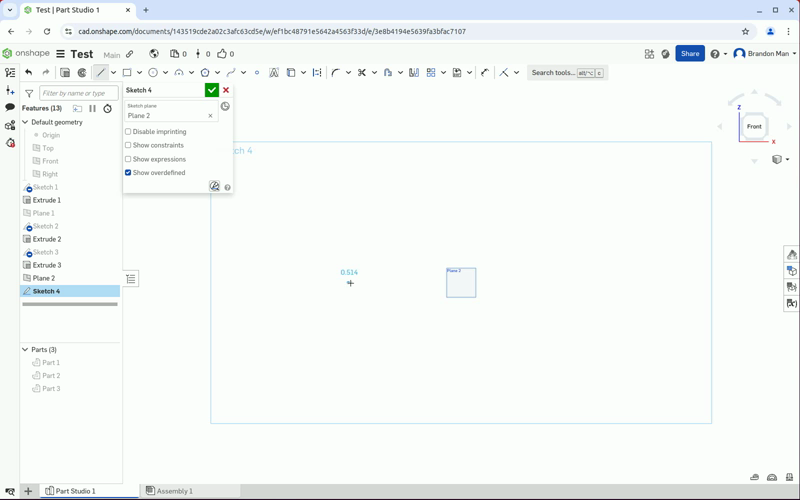
scroll(6)
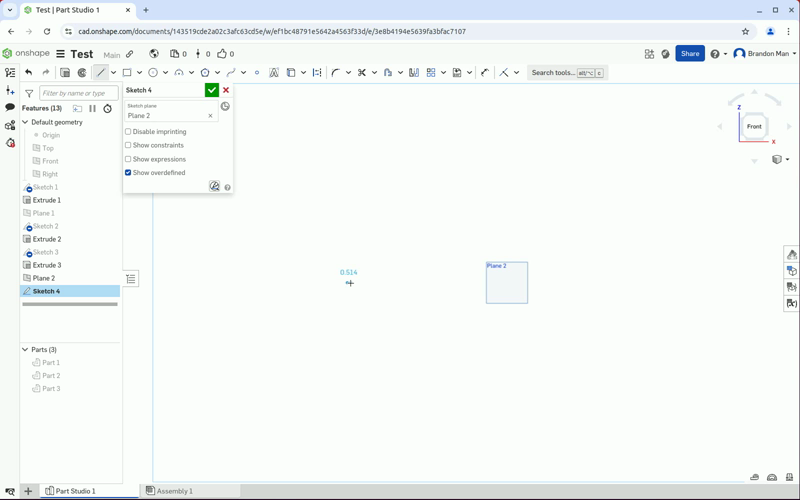
scroll(6)
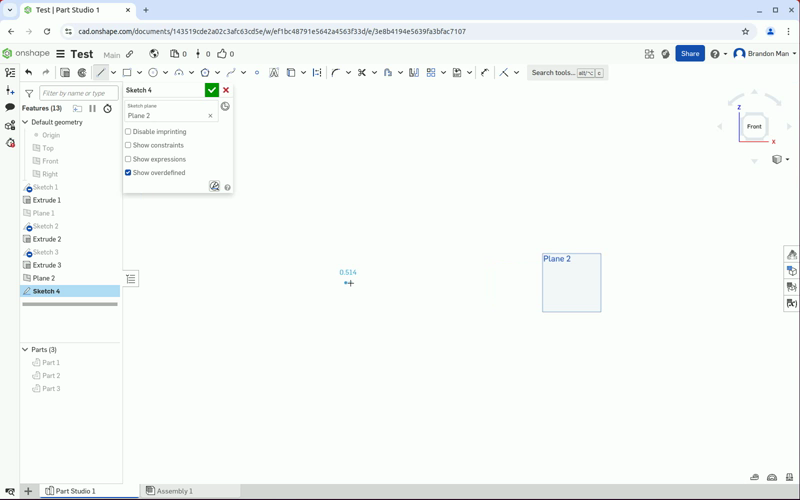
scroll(6)
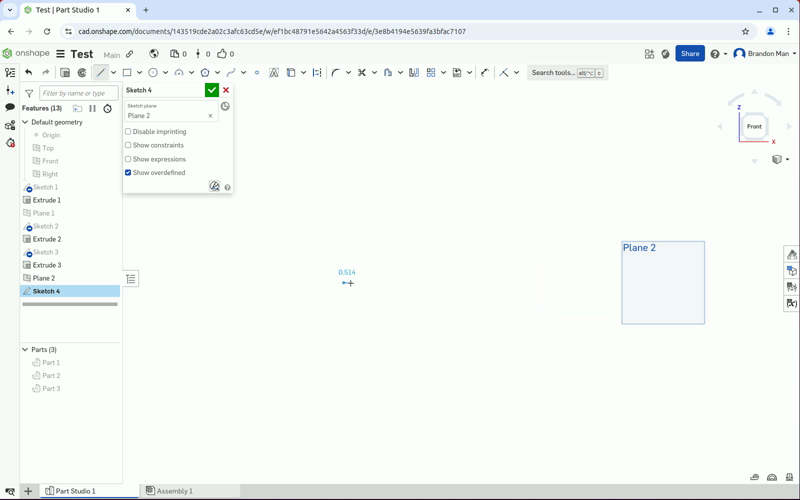
scroll(6)
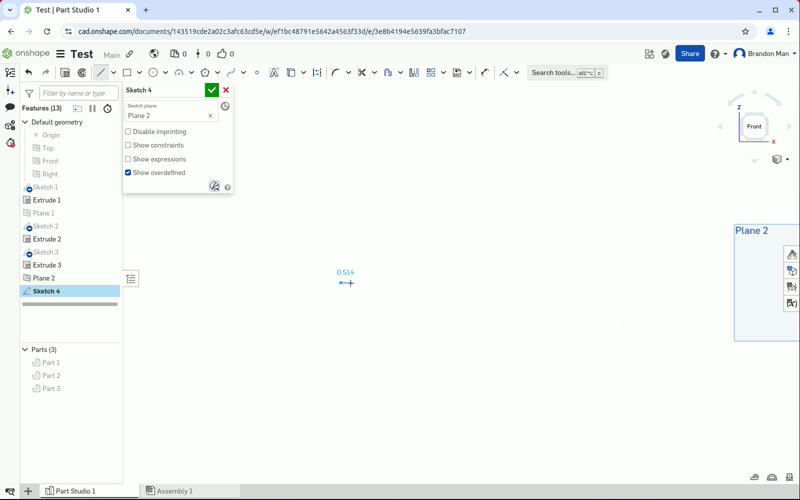
scroll(6)
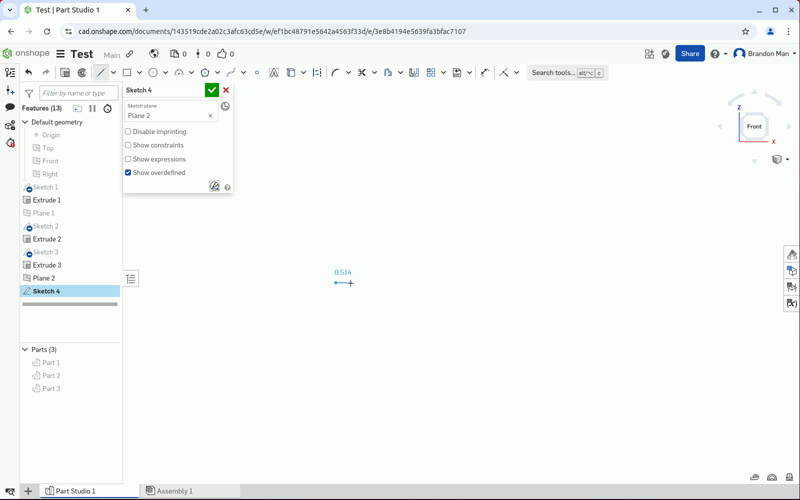
scroll(6)
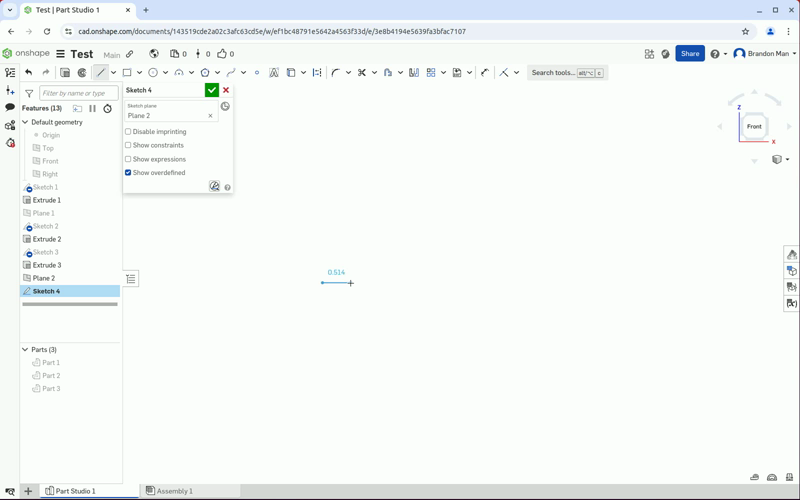
click(350, 282)
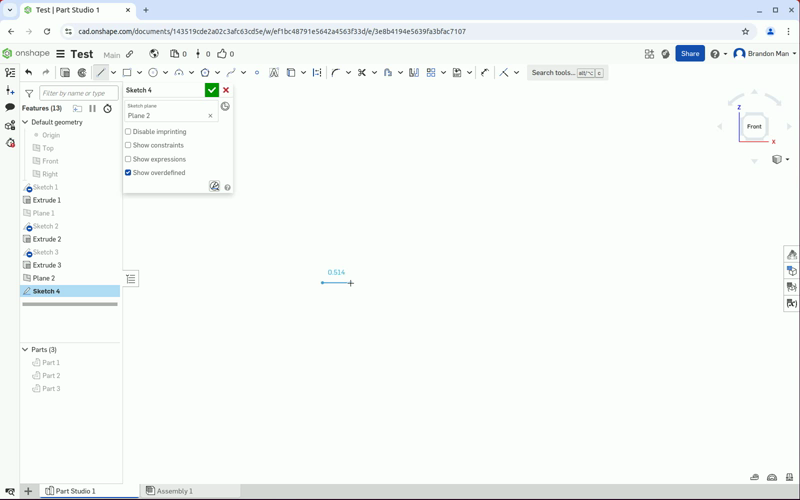
scroll(-6)
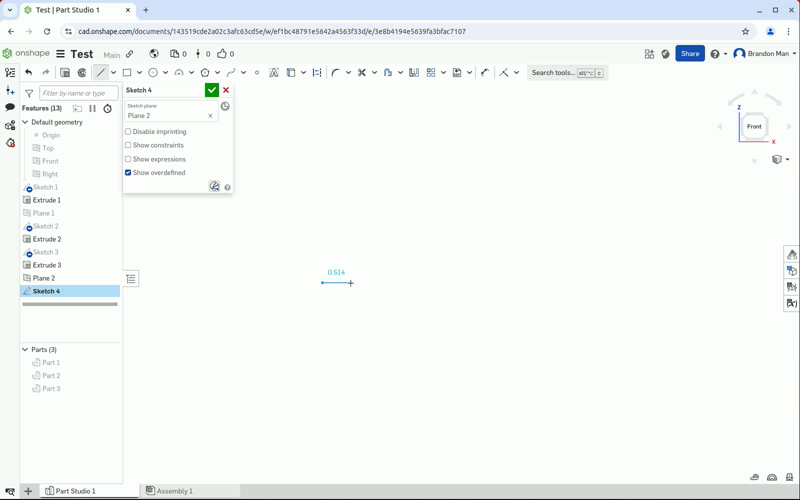
scroll(-6)
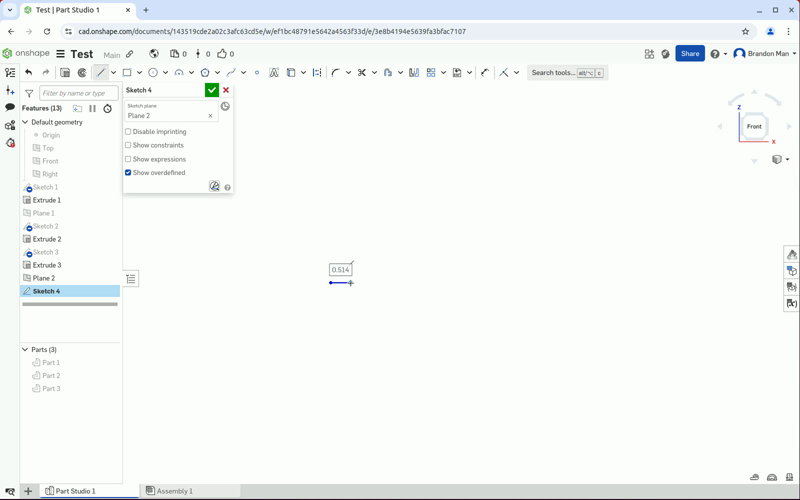
scroll(-6)
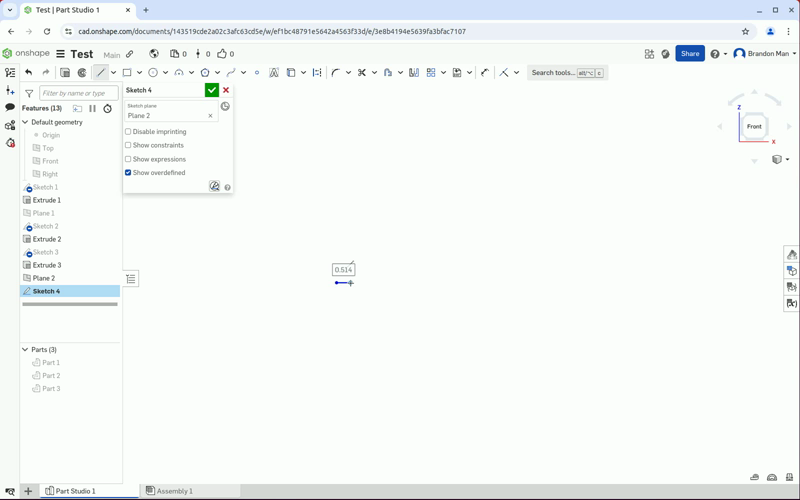
scroll(-6)
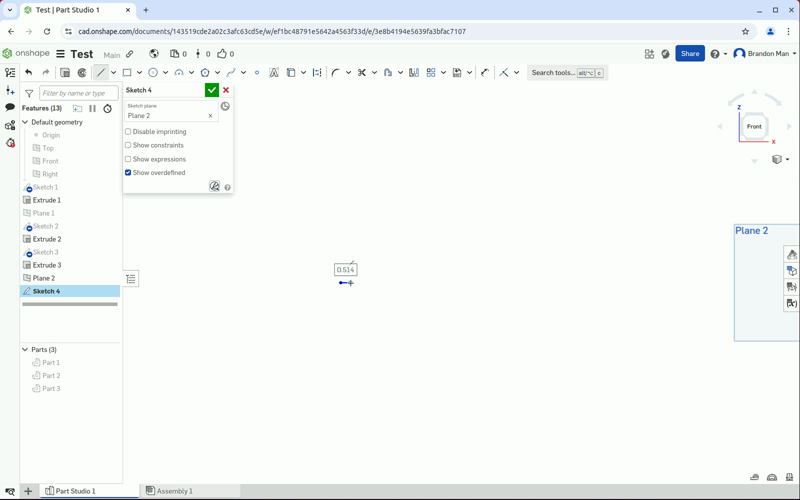
scroll(-6)
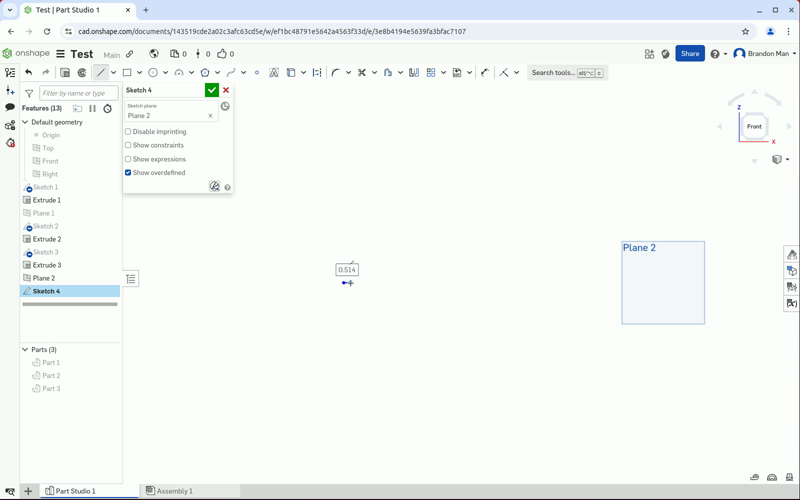
scroll(-6)
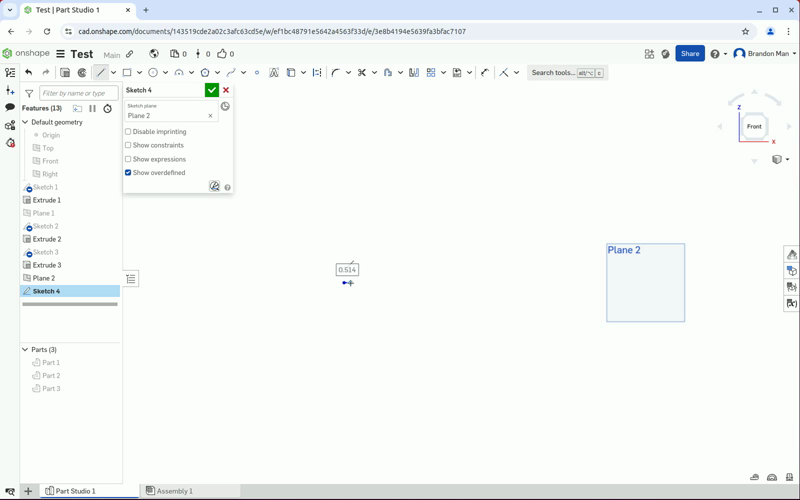
scroll(-6)
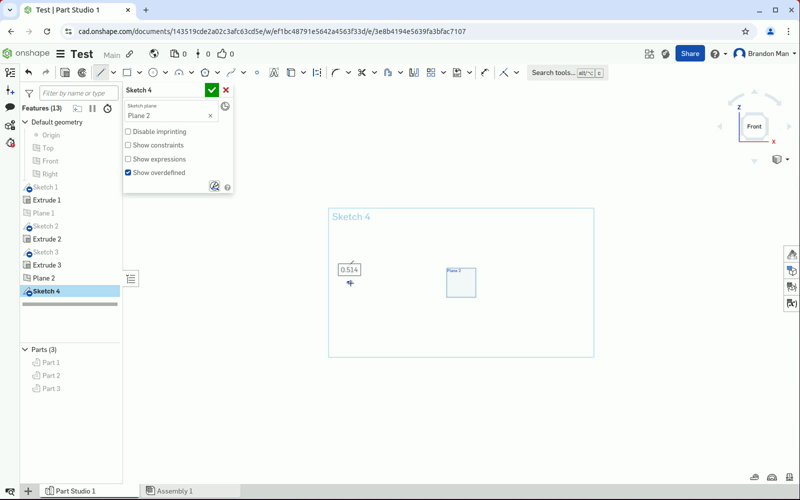
key_up(shift)
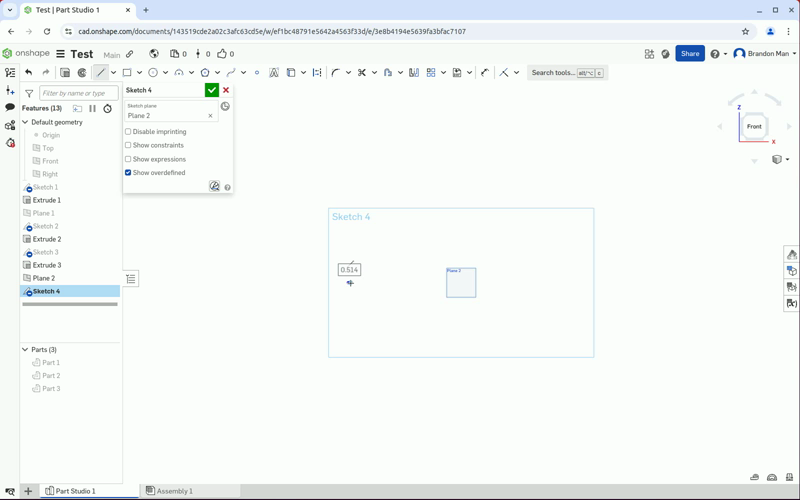
key_down(shift)
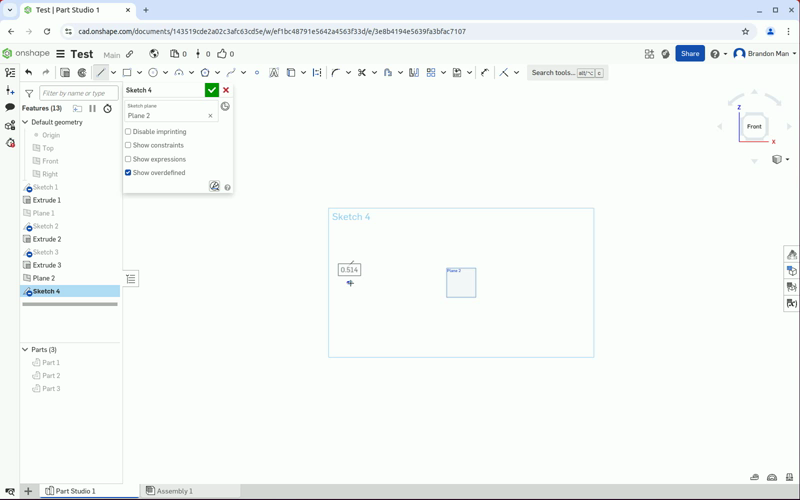
mouse_move(380, 282)
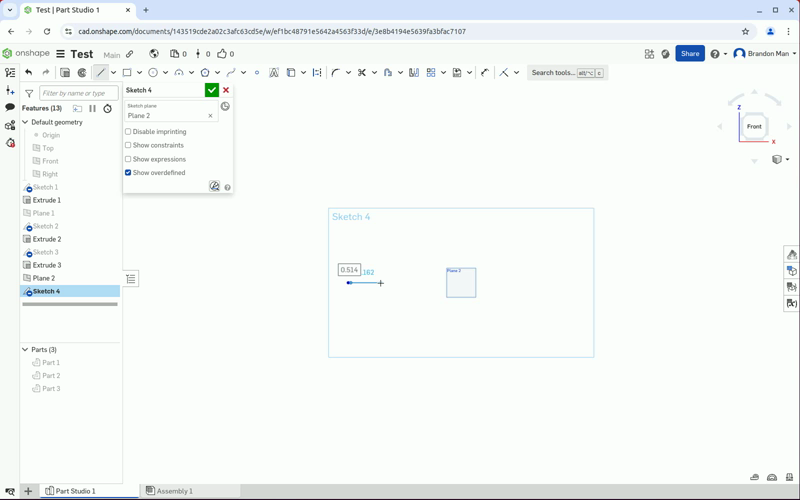
mouse_move(350, 259)
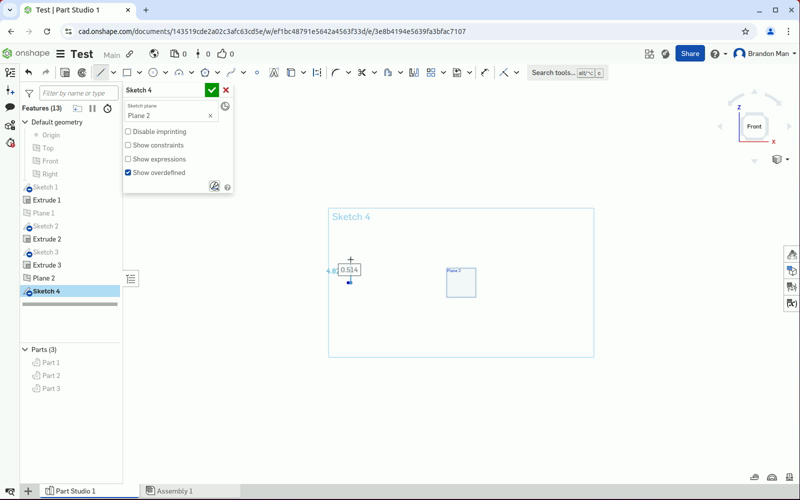
click(350, 259)
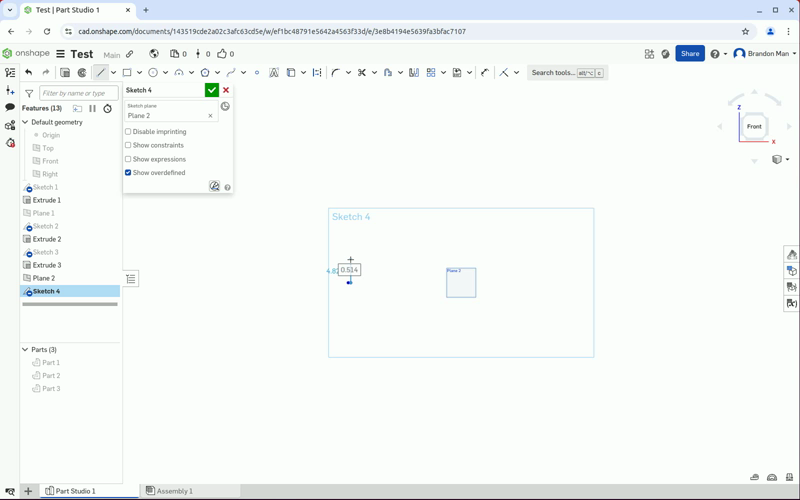
key_up(shift)
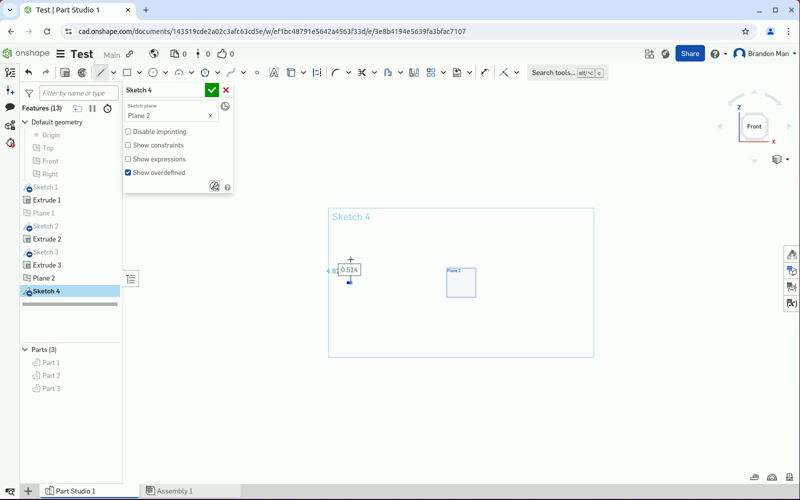
key_down(shift)
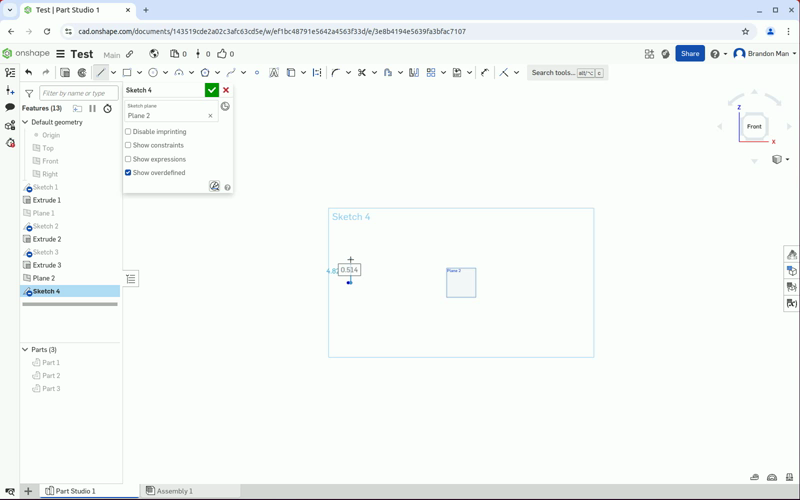
mouse_move(569, 259)
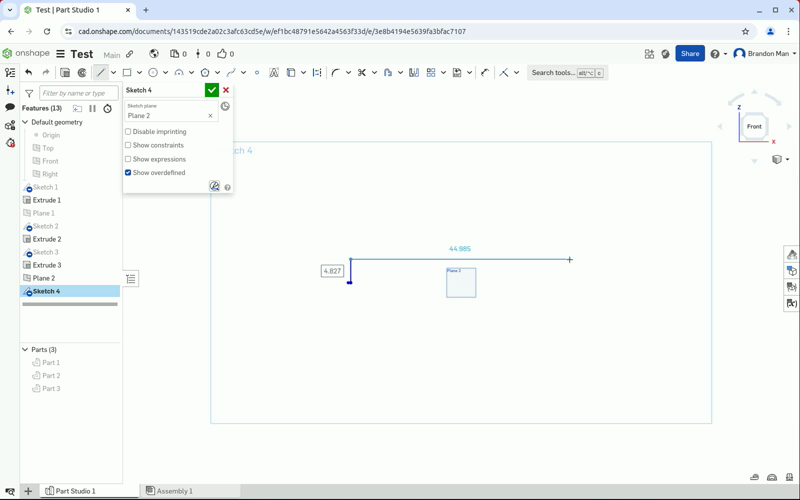
click(569, 259)
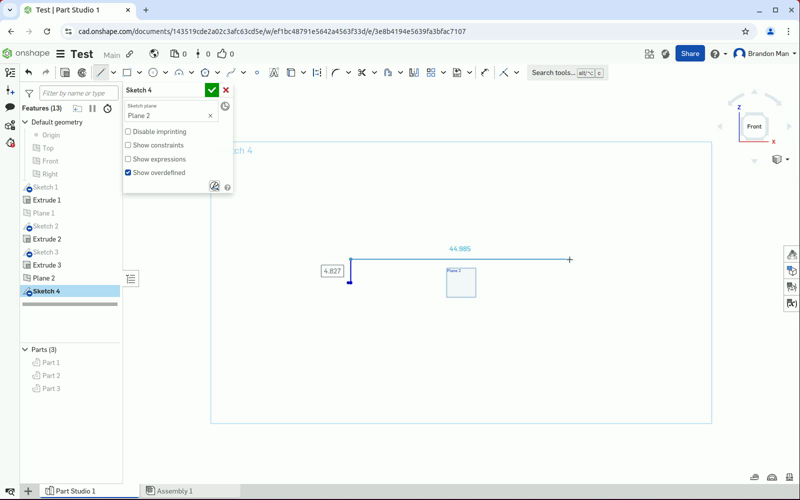
key_up(shift)
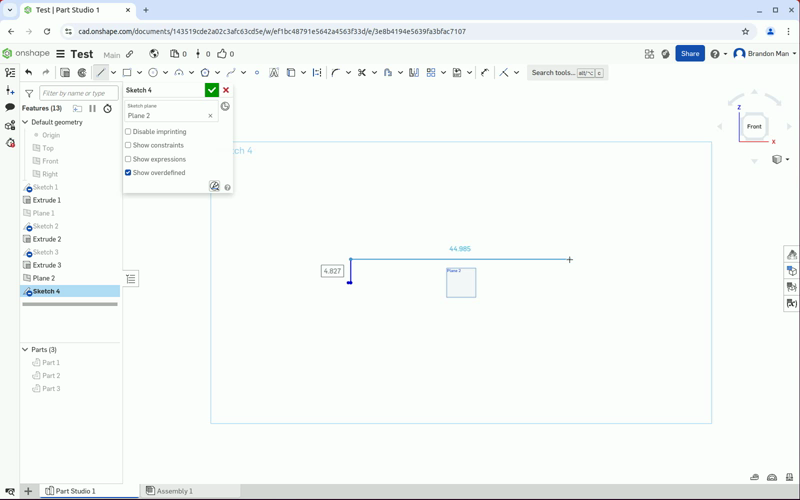
key_down(shift)
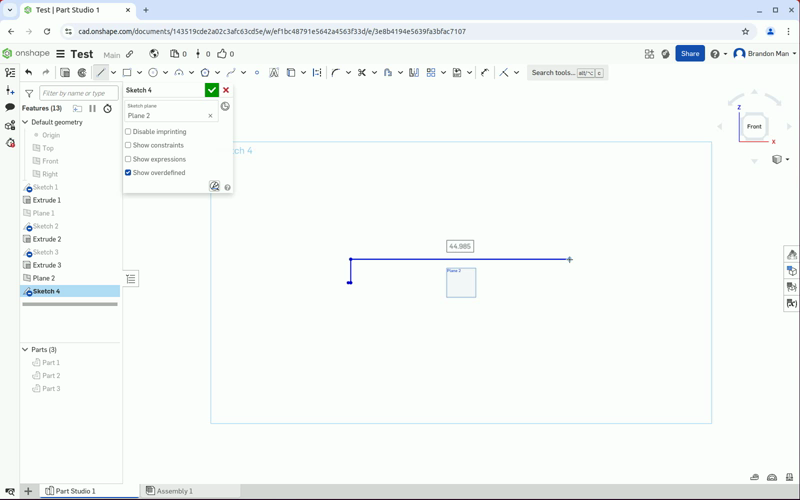
mouse_move(589, 259)
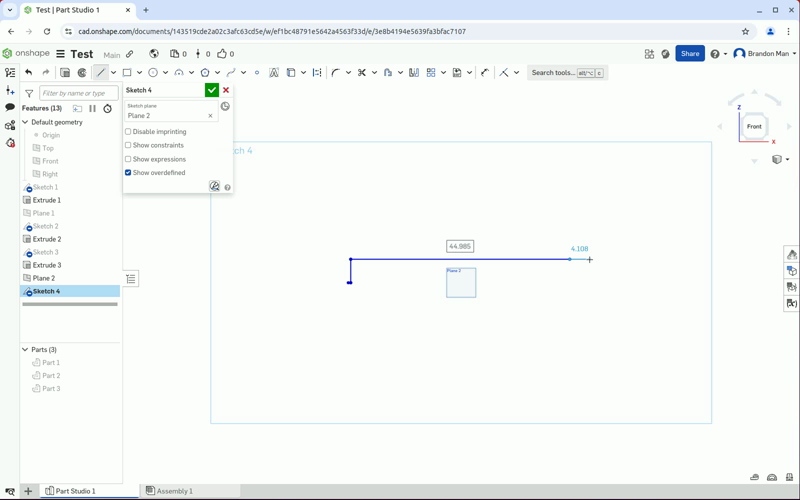
mouse_move(569, 282)
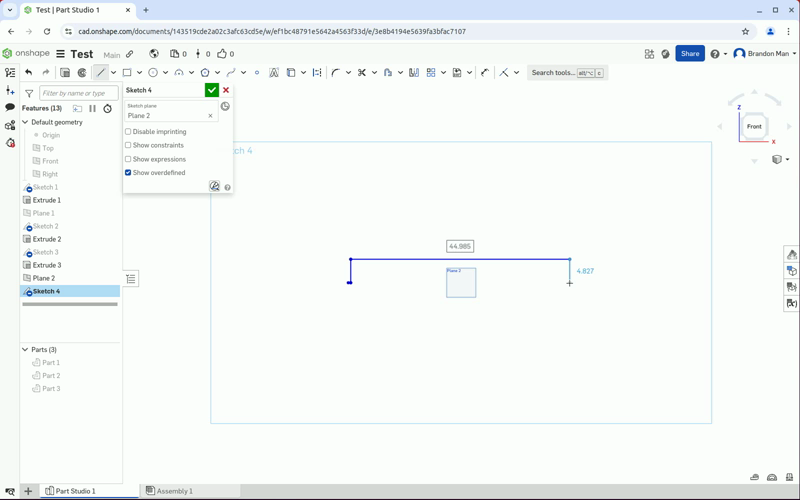
click(569, 282)
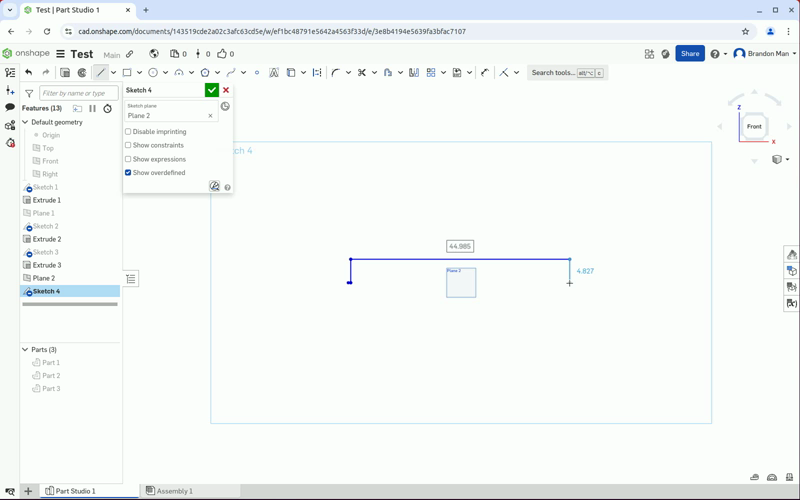
key_up(shift)
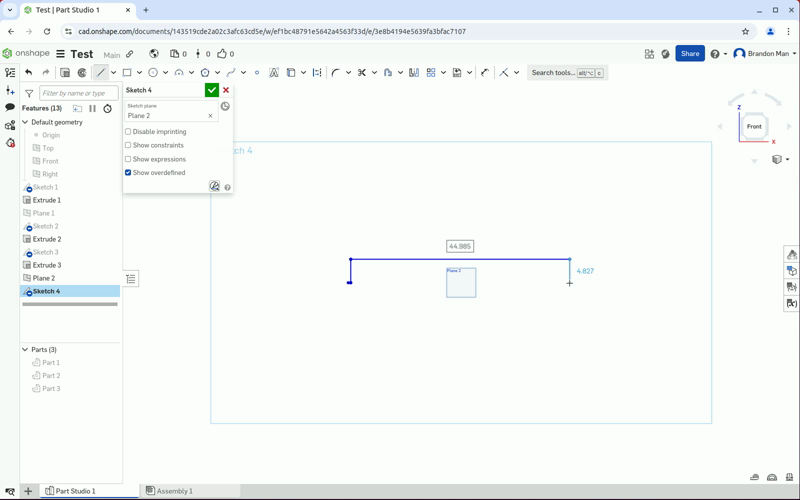
key_down(shift)
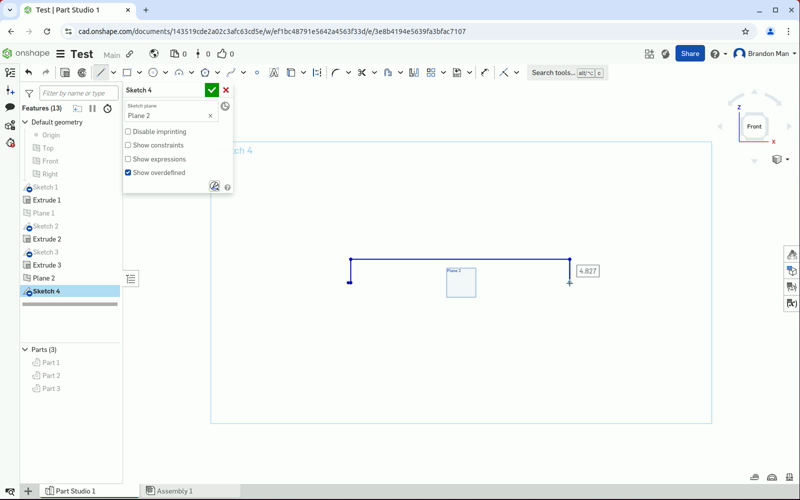
mouse_move(589, 282)
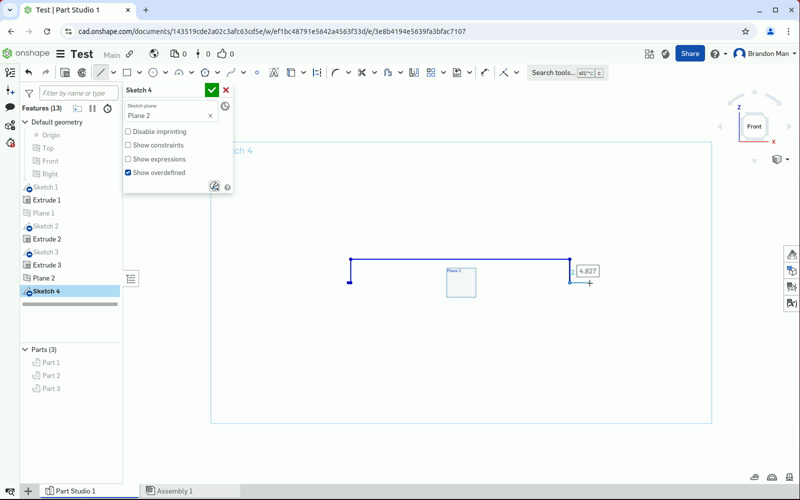
mouse_move(572, 282)
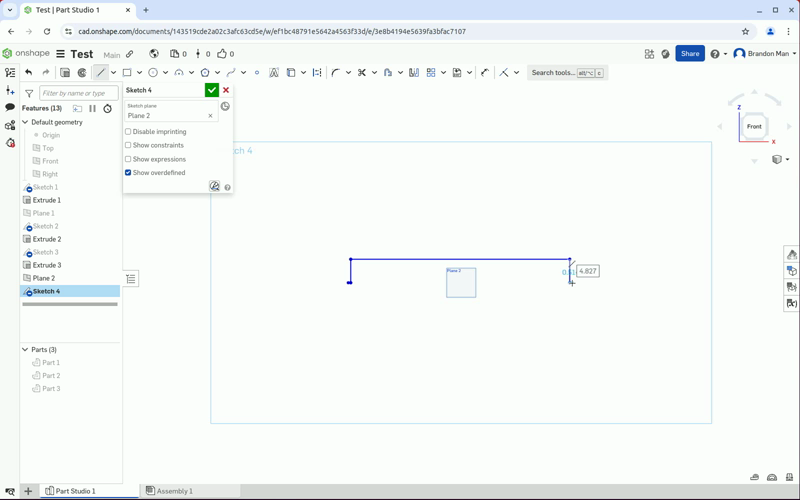
scroll(6)
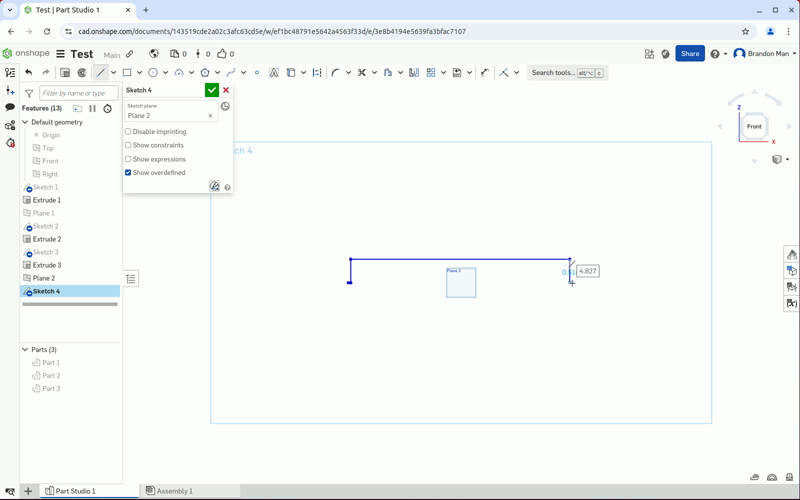
scroll(6)
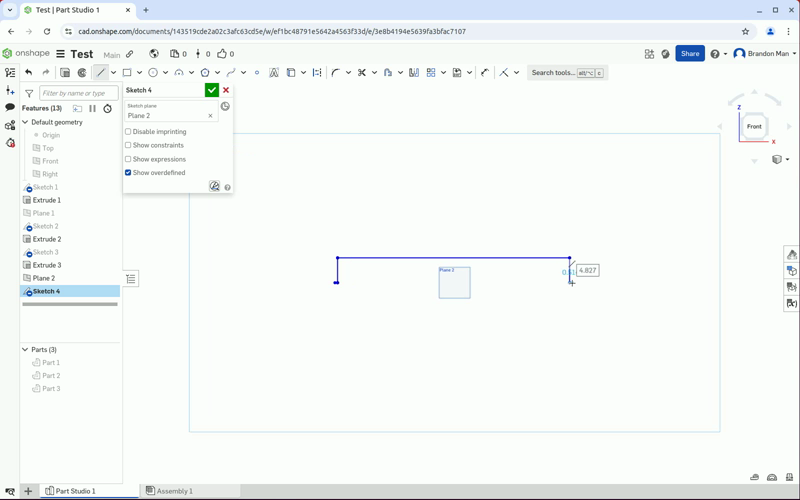
scroll(6)
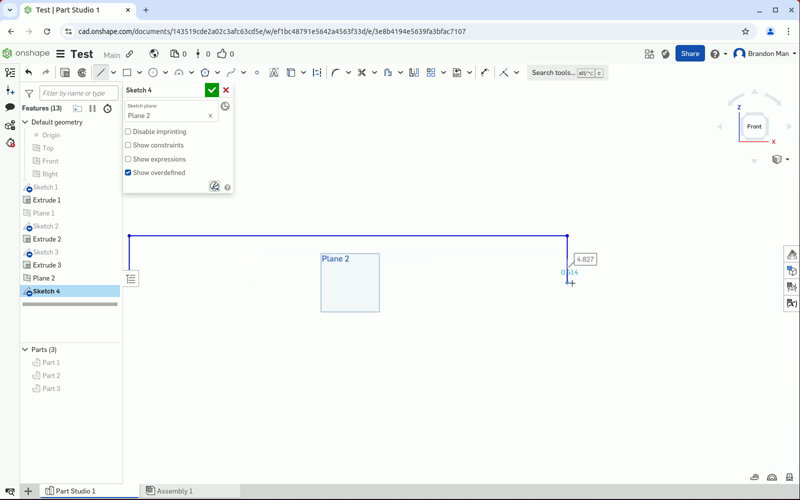
scroll(6)
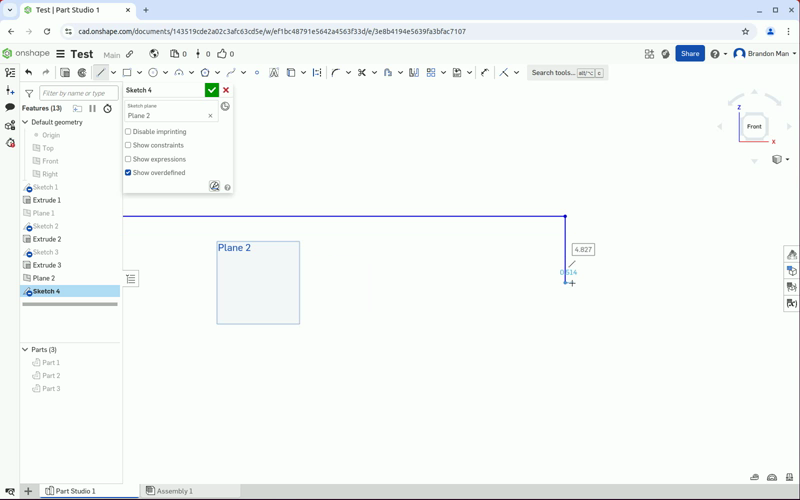
scroll(6)
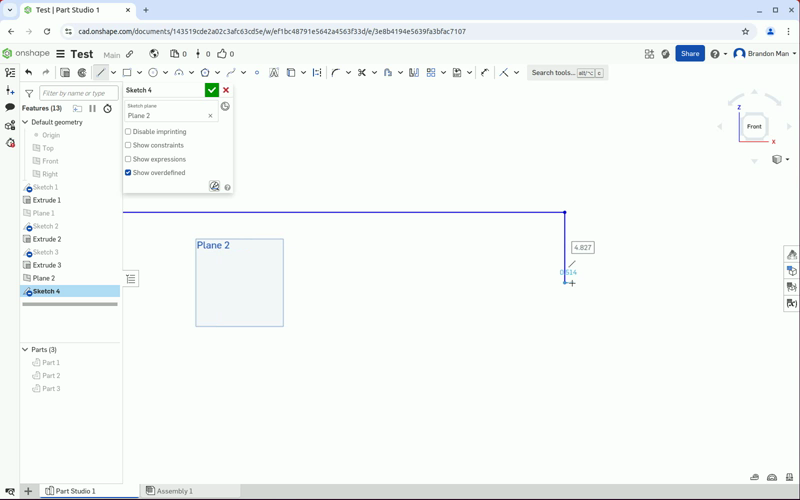
scroll(6)
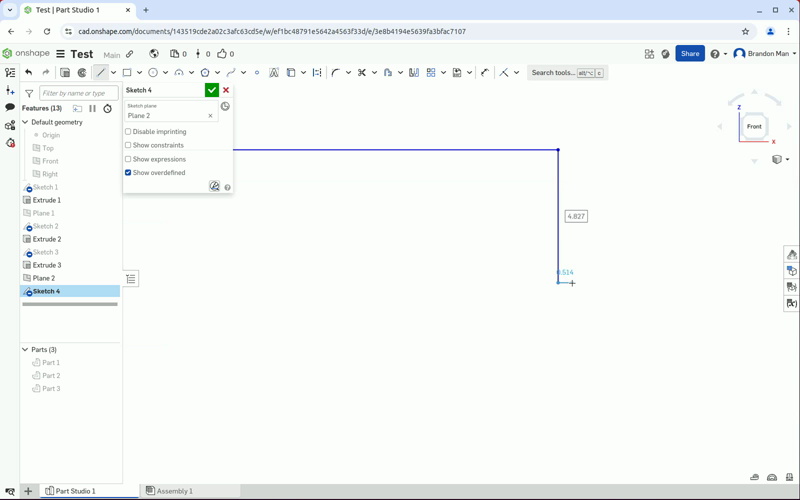
scroll(6)
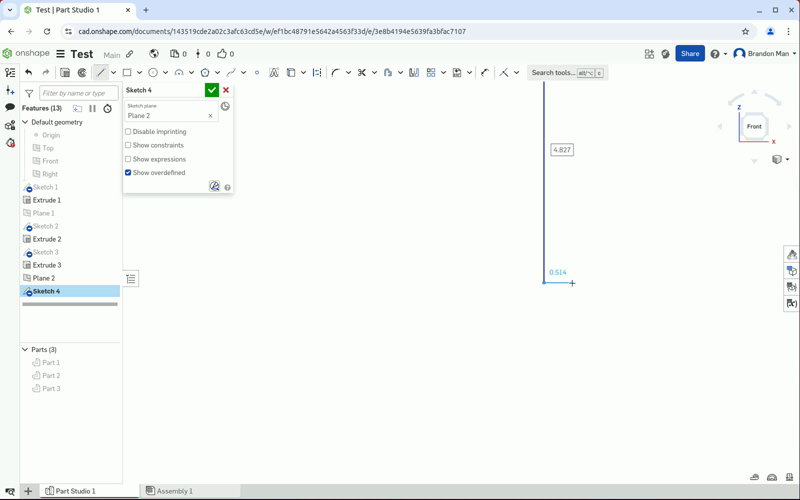
click(572, 282)
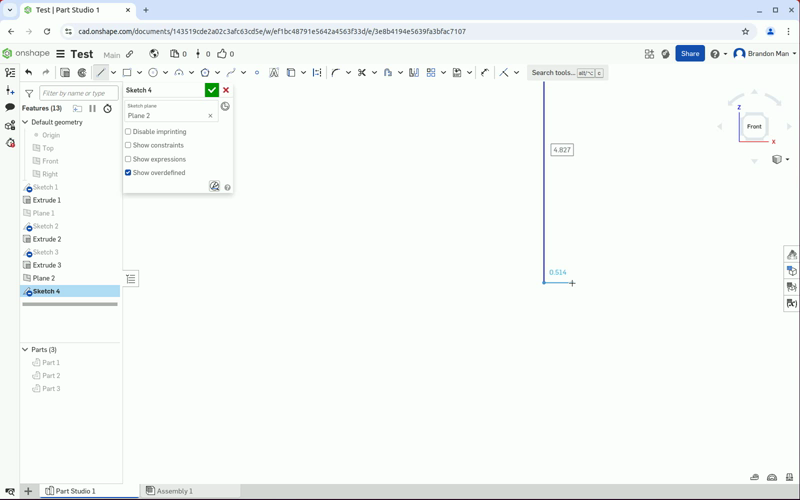
scroll(-6)
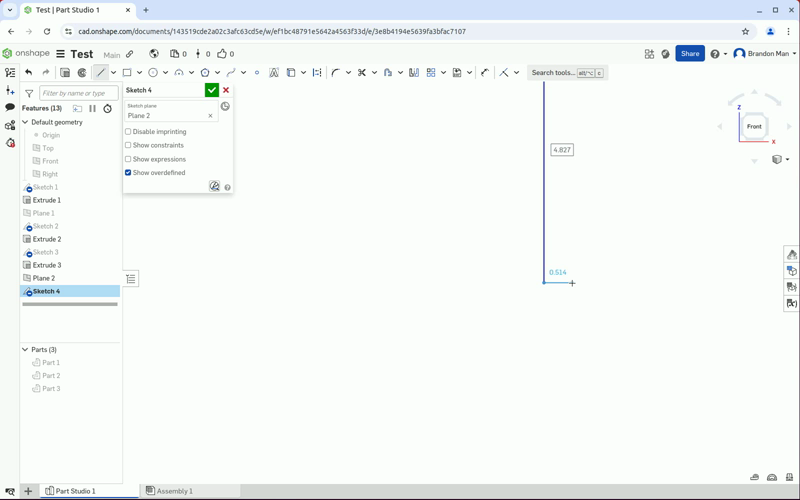
scroll(-6)
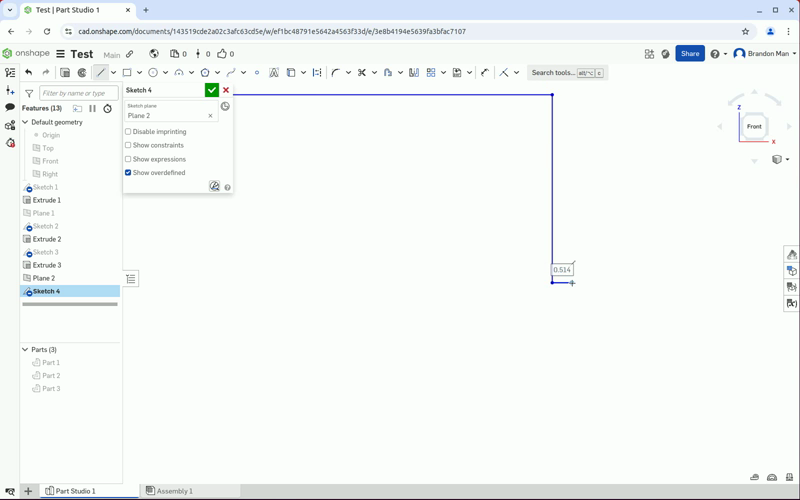
scroll(-6)
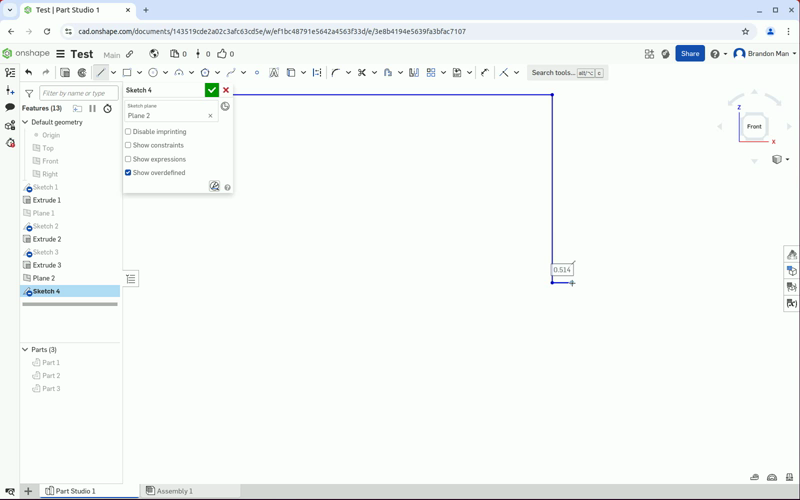
scroll(-6)
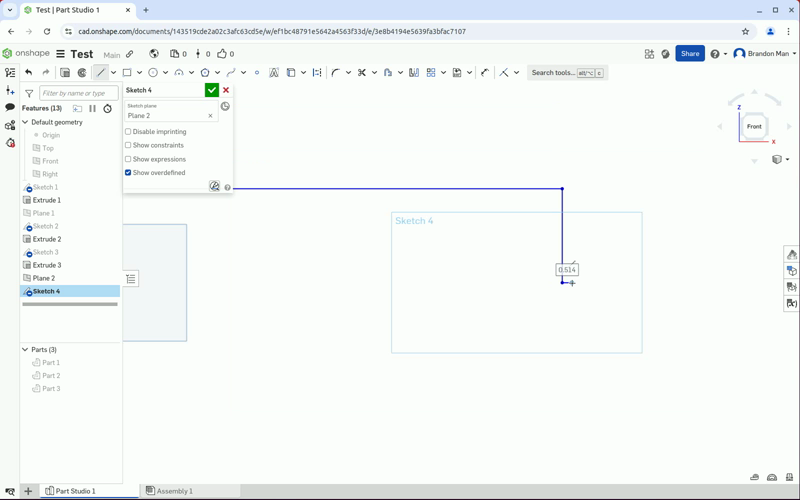
scroll(-6)
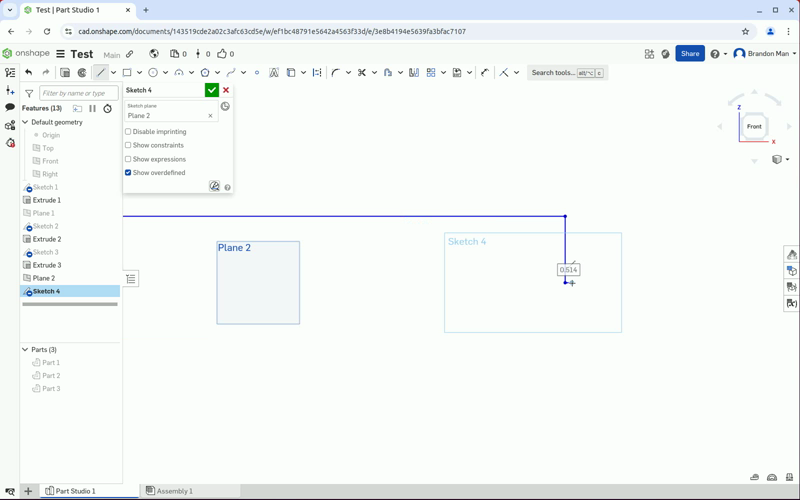
scroll(-6)
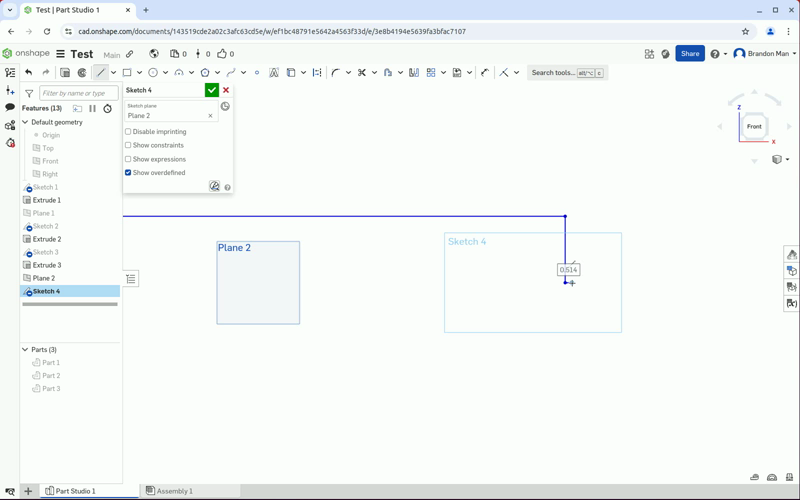
scroll(-6)
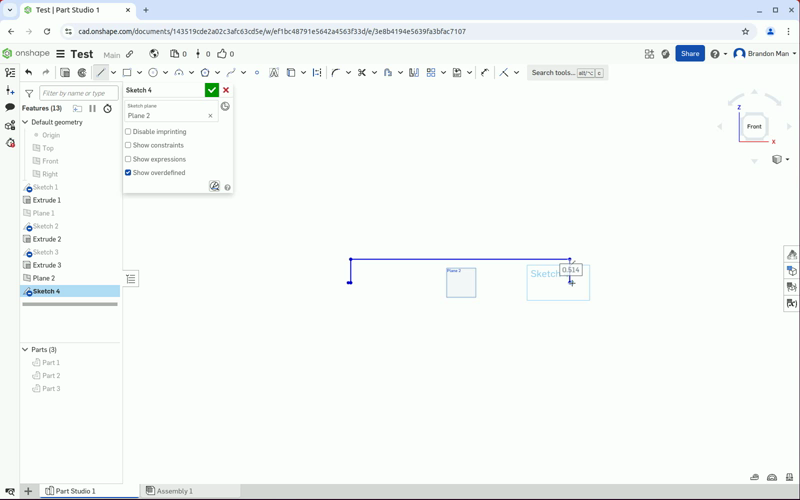
key_up(shift)
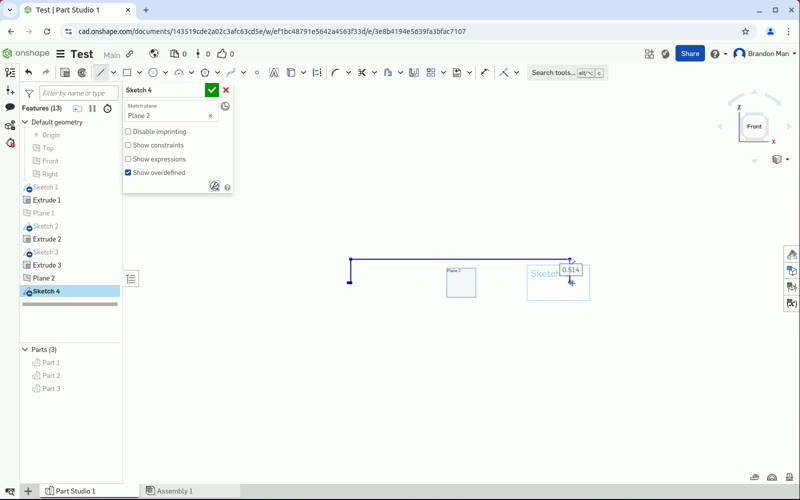
key_down(shift)
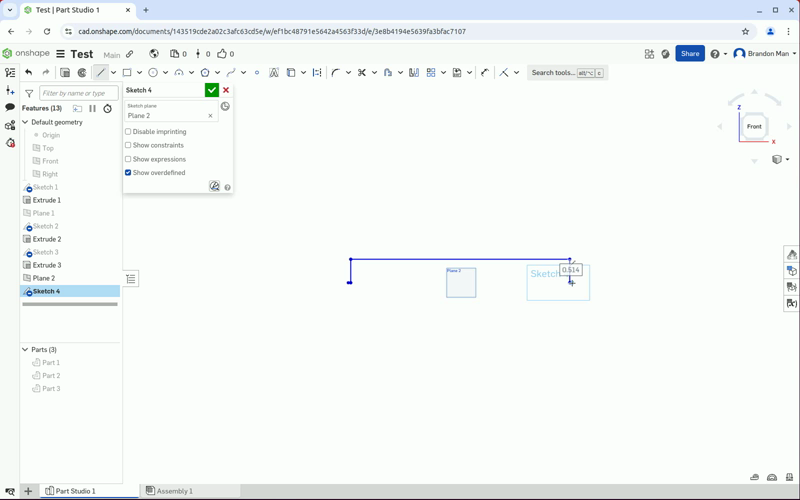
mouse_move(589, 282)
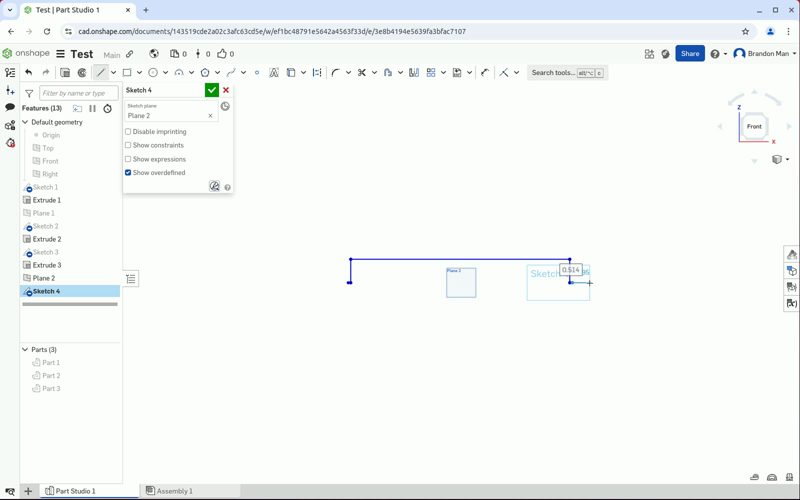
mouse_move(572, 257)
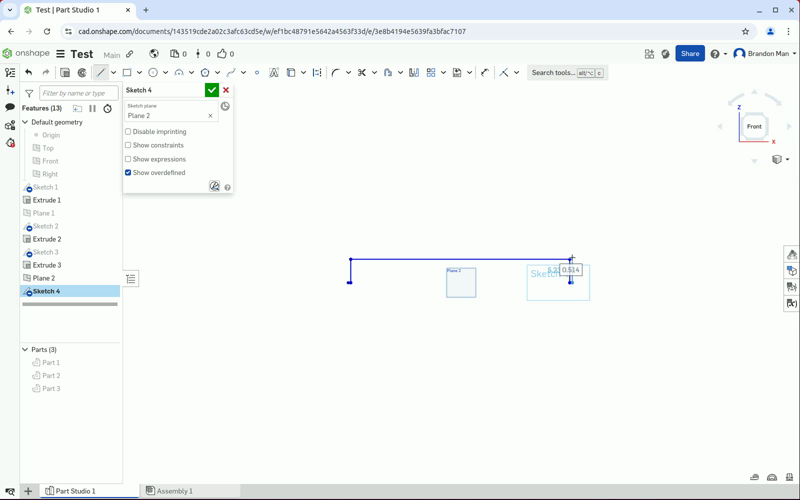
scroll(6)
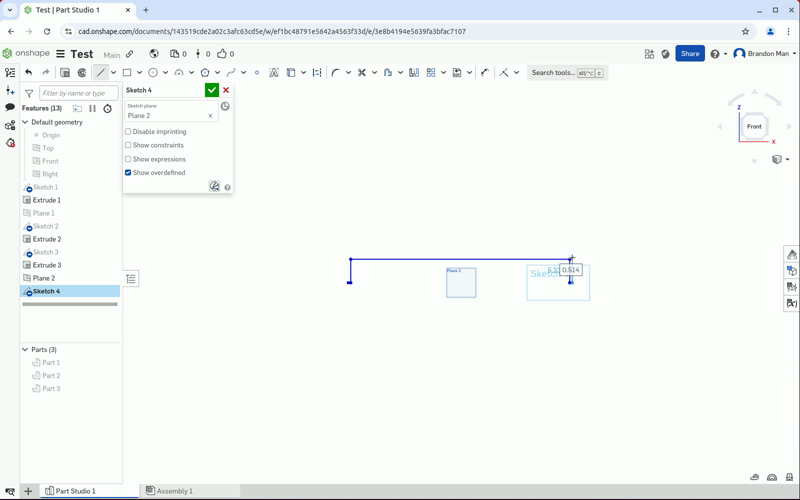
scroll(6)
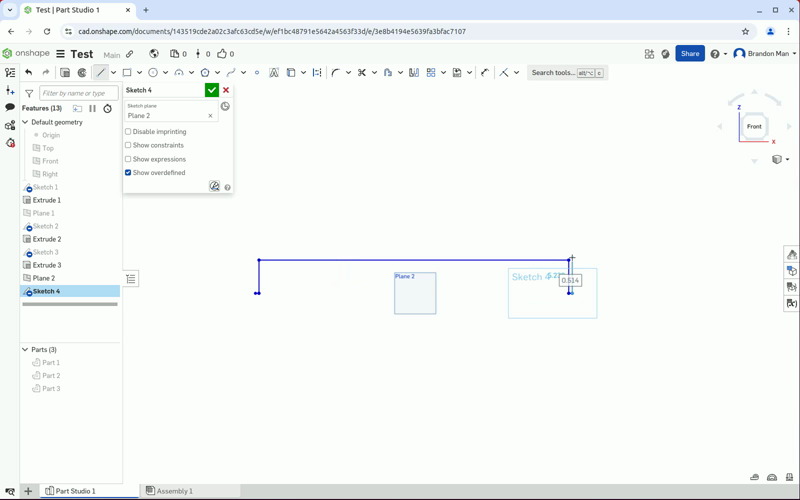
scroll(6)
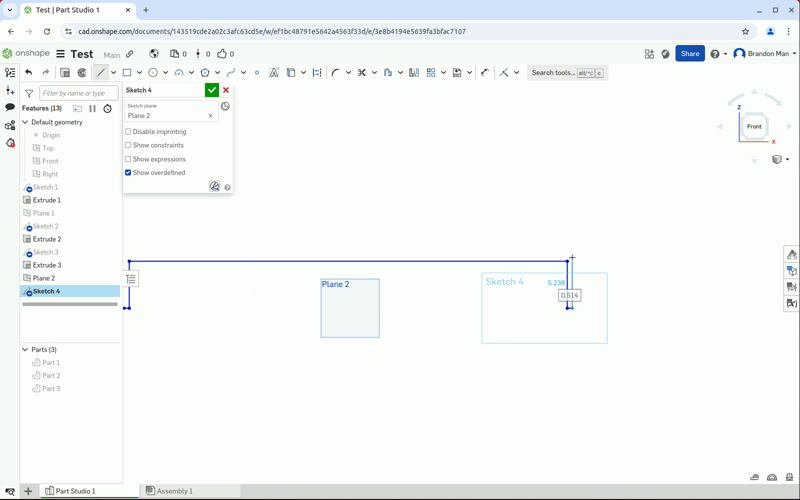
scroll(6)
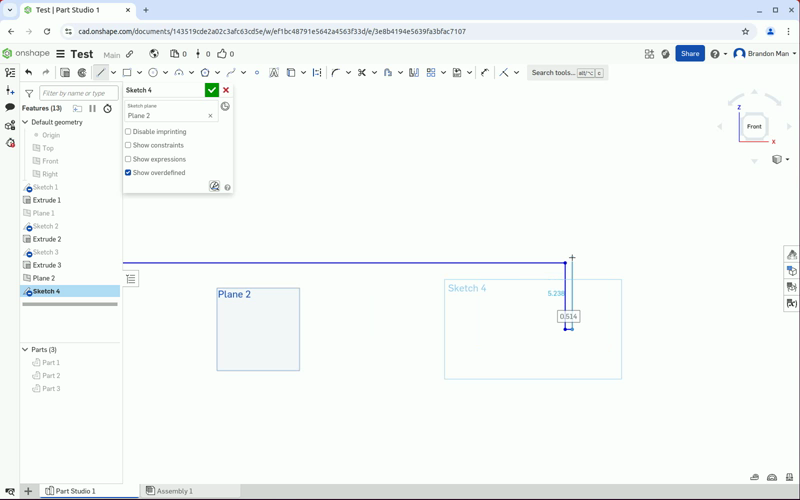
scroll(6)
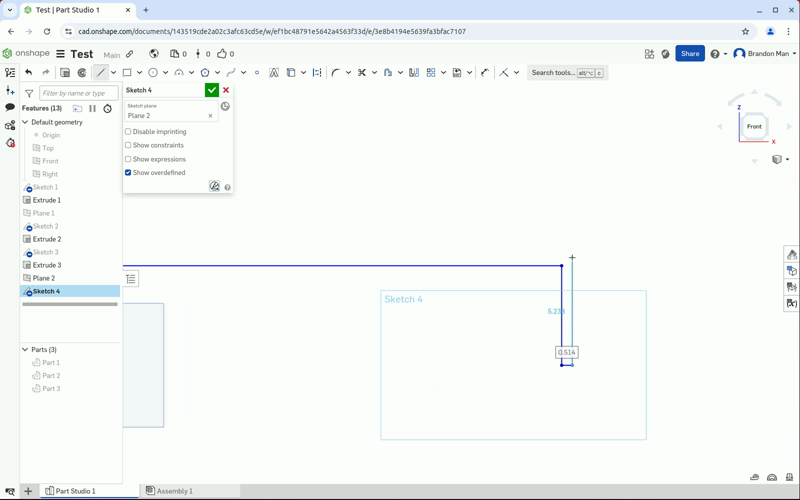
scroll(6)
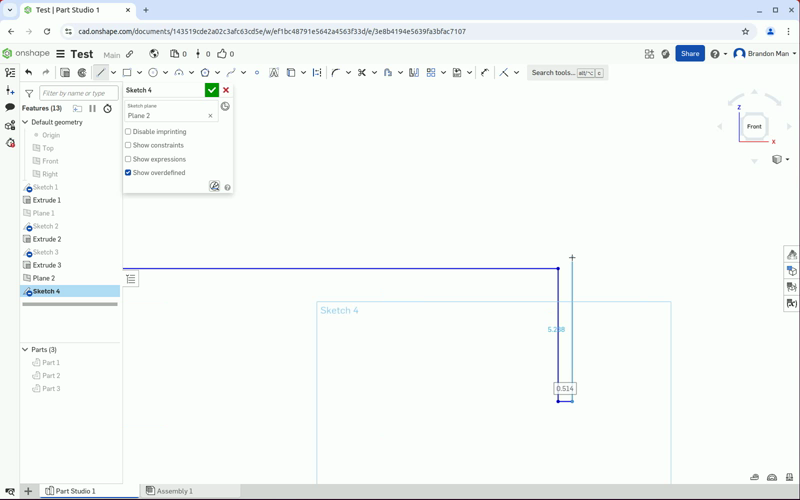
scroll(6)
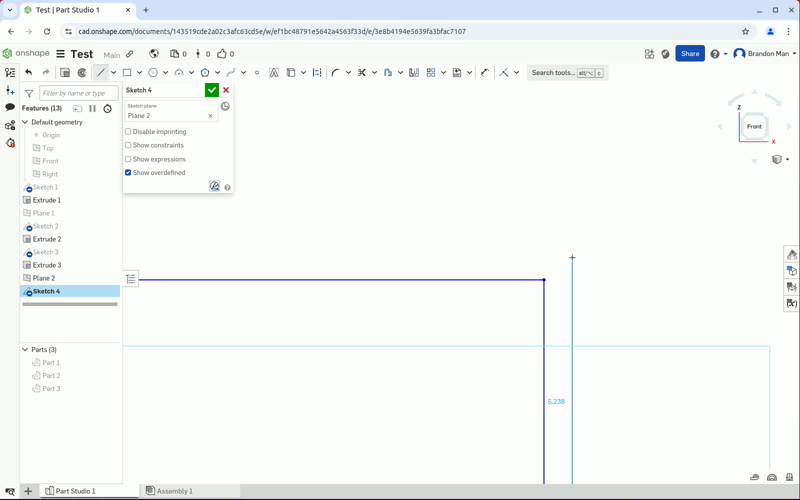
click(572, 257)
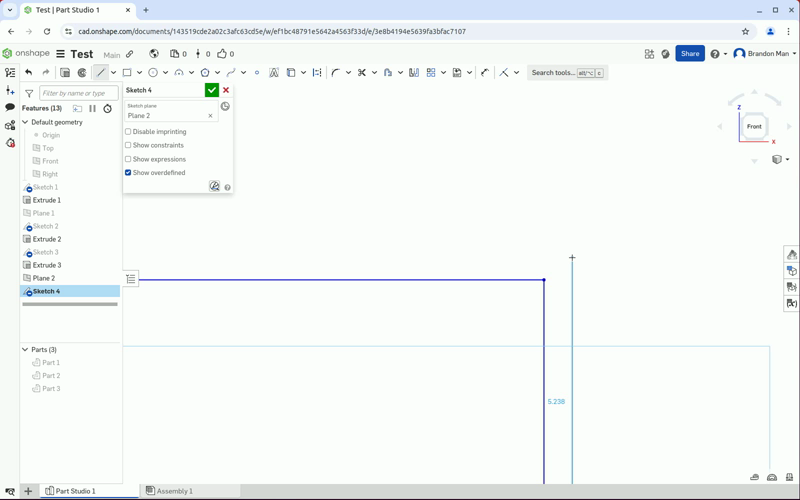
scroll(-6)
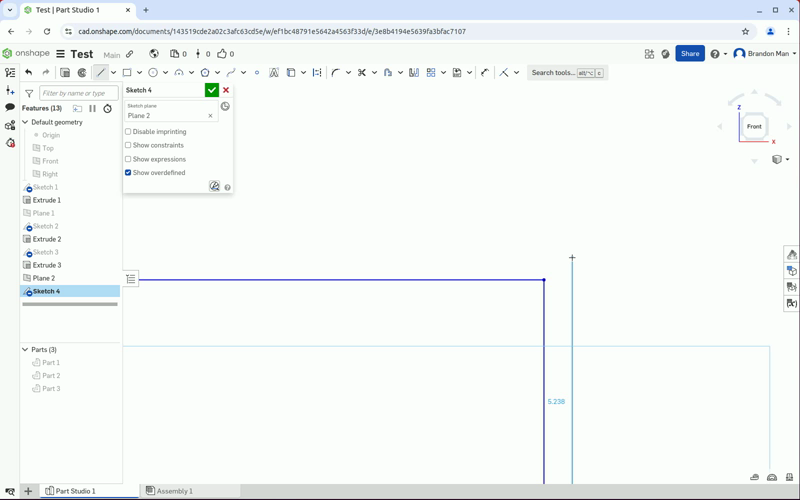
scroll(-6)
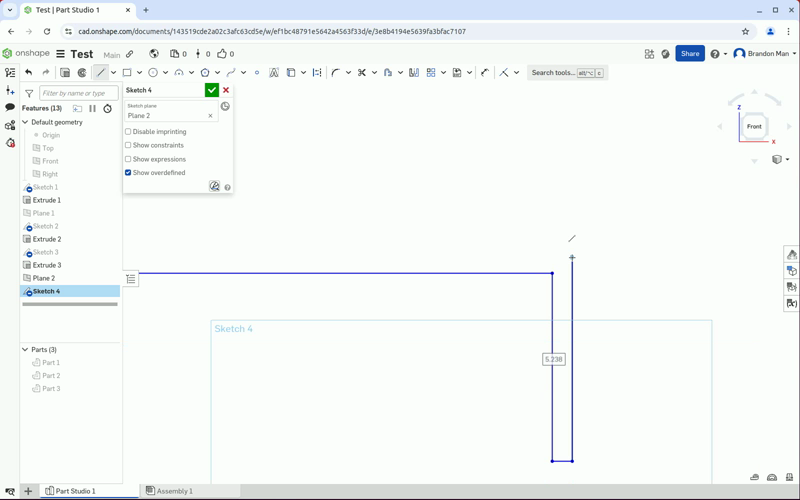
scroll(-6)
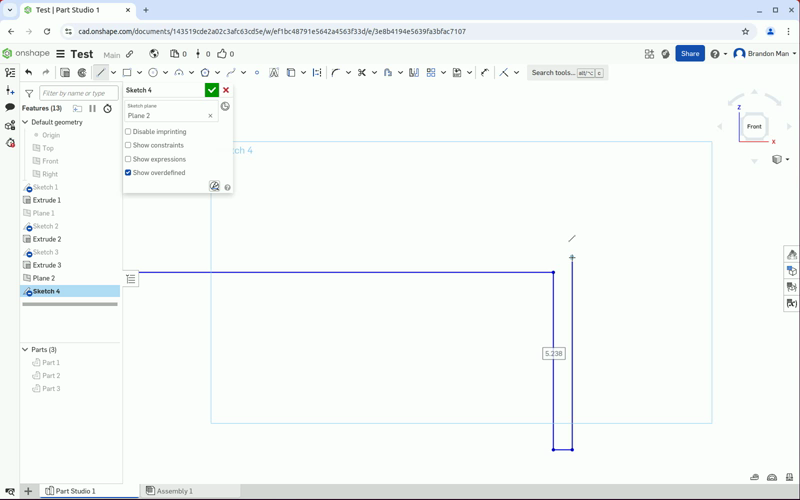
scroll(-6)
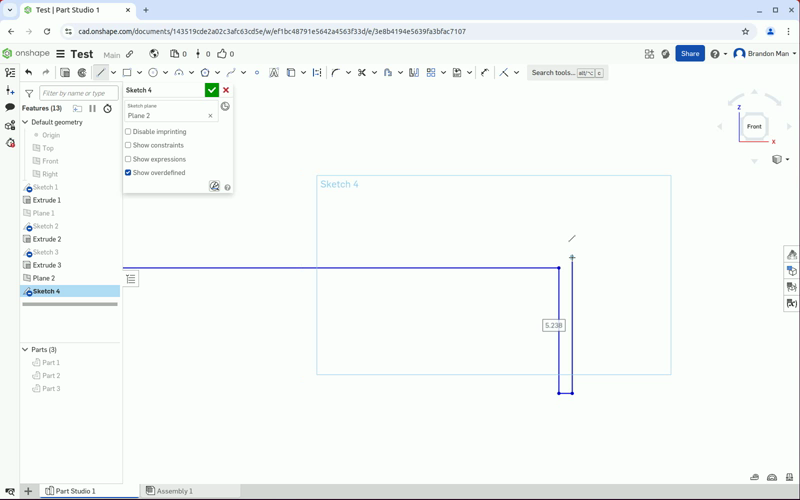
scroll(-6)
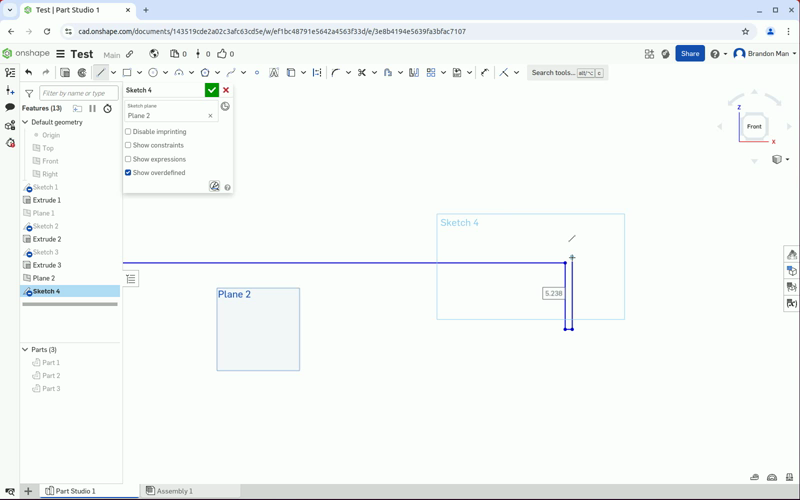
scroll(-6)
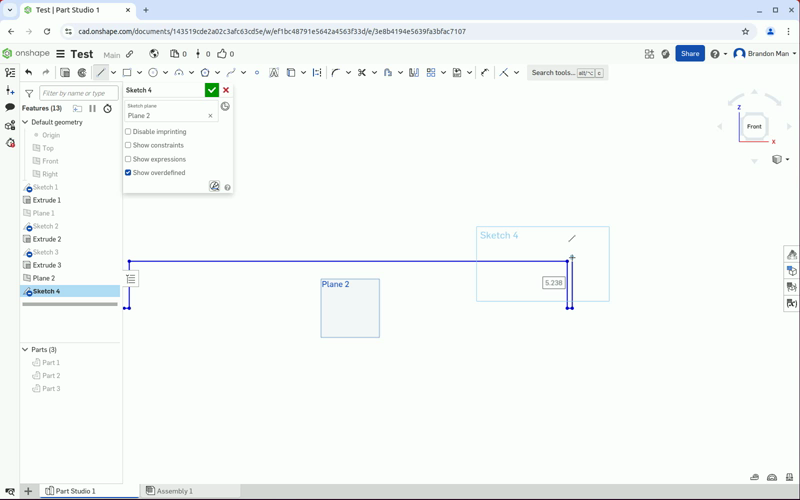
scroll(-6)
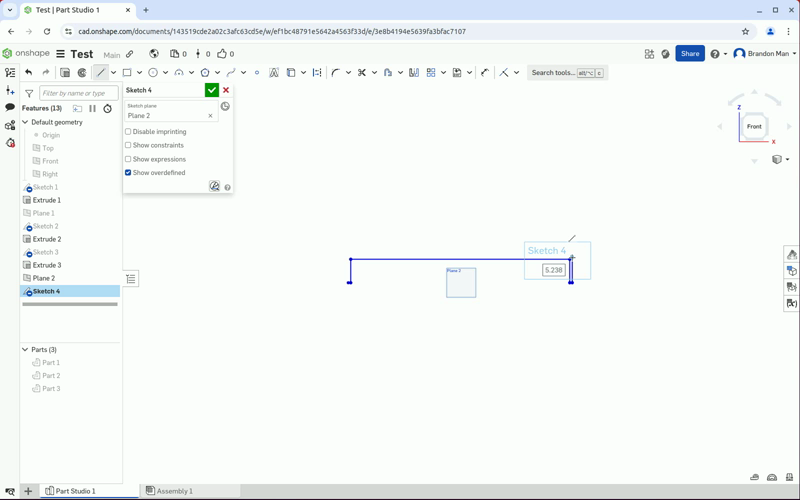
key_up(shift)
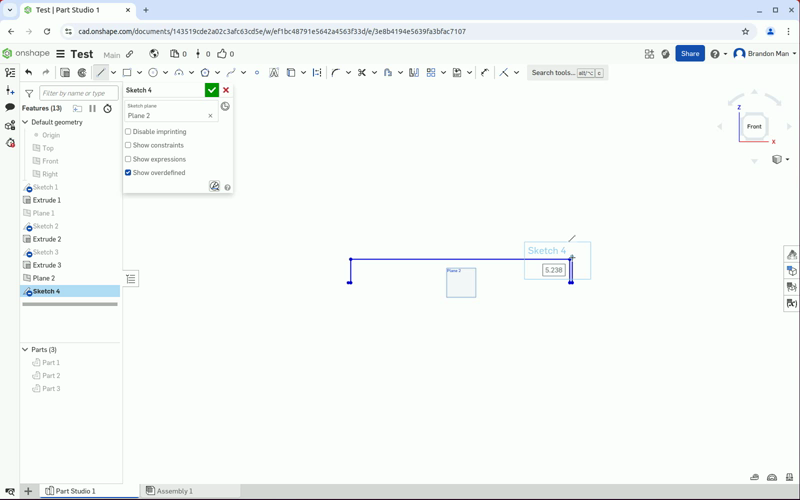
key_down(shift)
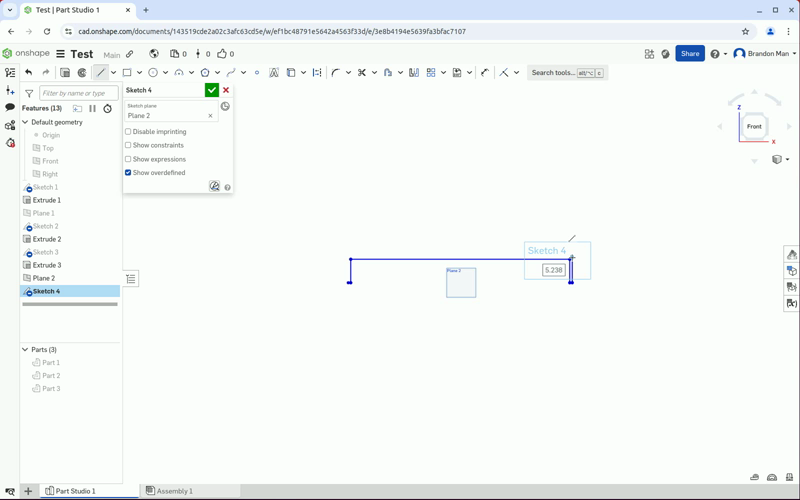
mouse_move(348, 257)
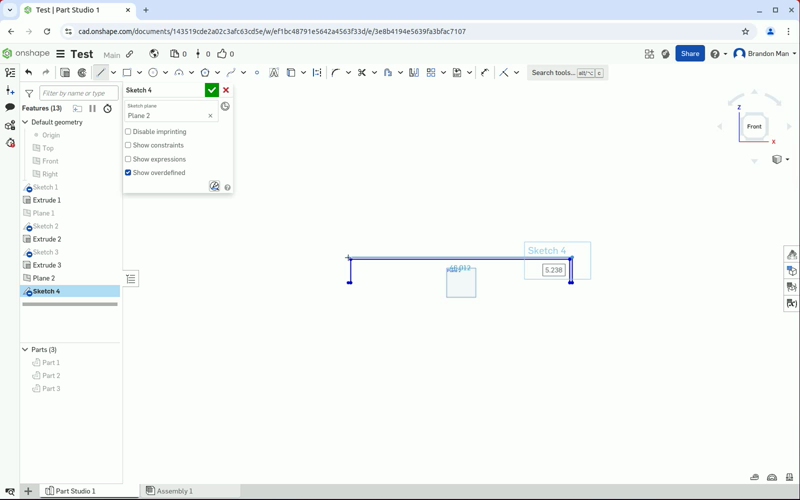
scroll(6)
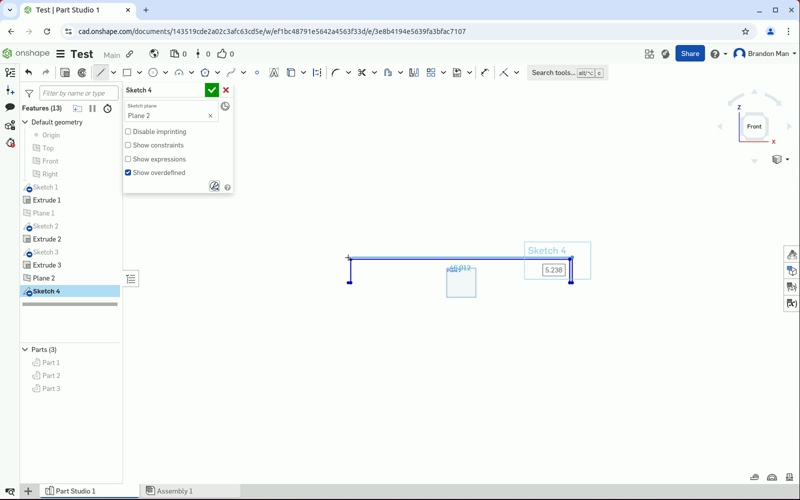
scroll(6)
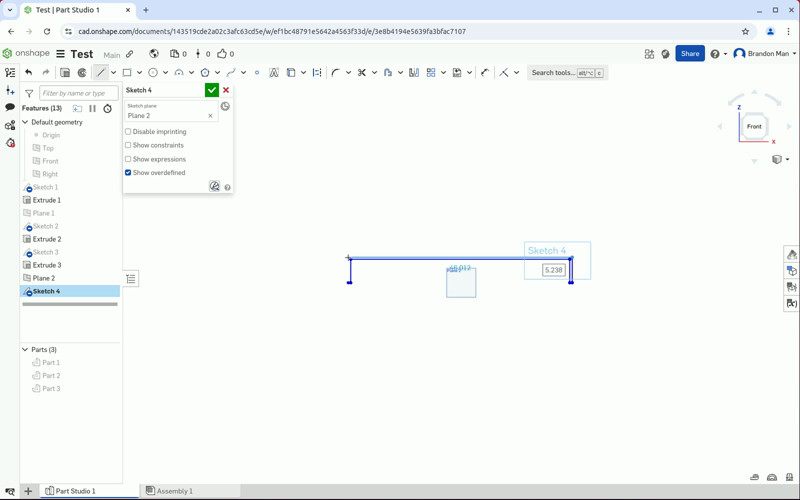
scroll(6)
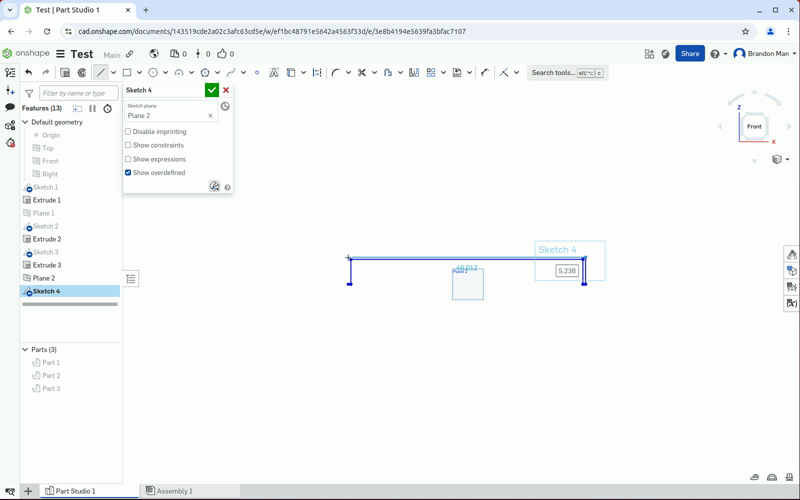
scroll(6)
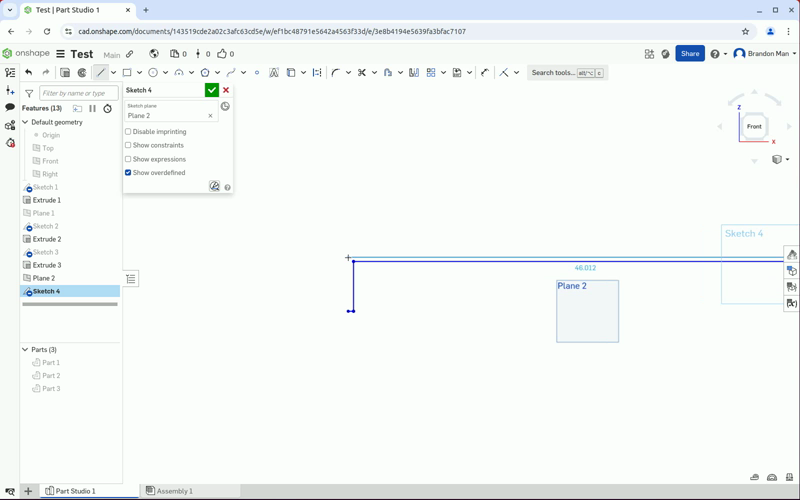
scroll(6)
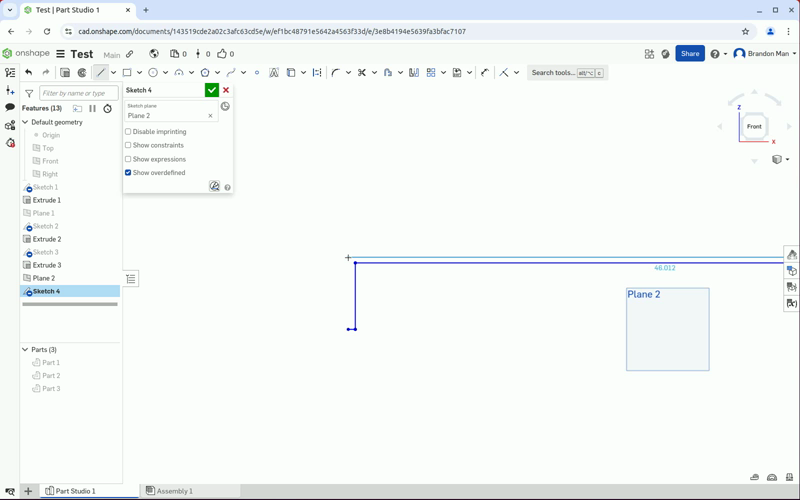
scroll(6)
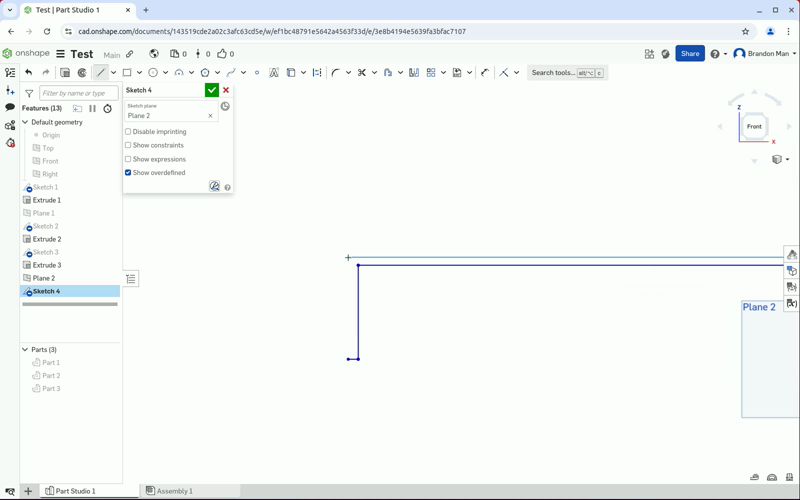
scroll(6)
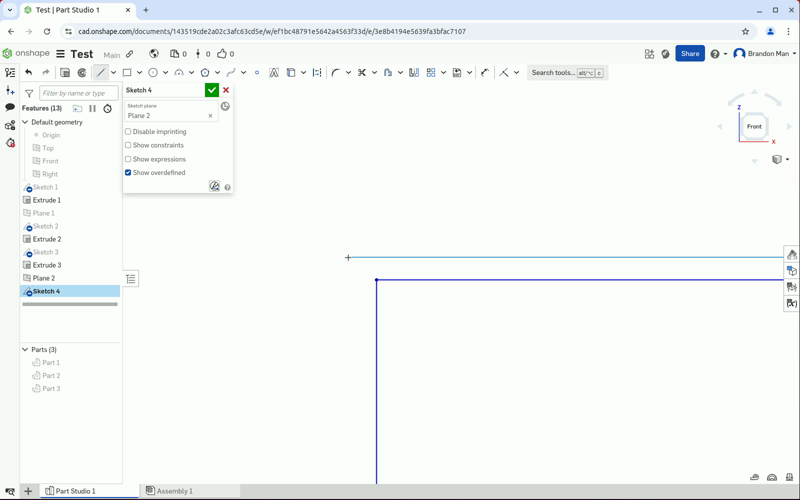
click(348, 257)
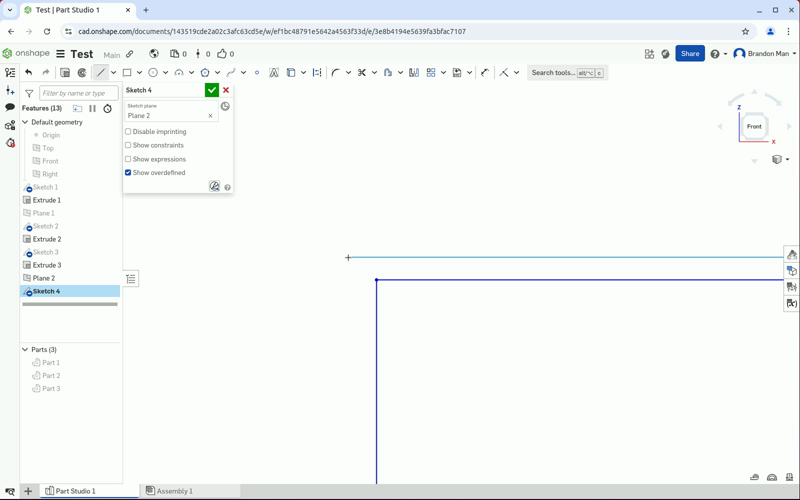
scroll(-6)
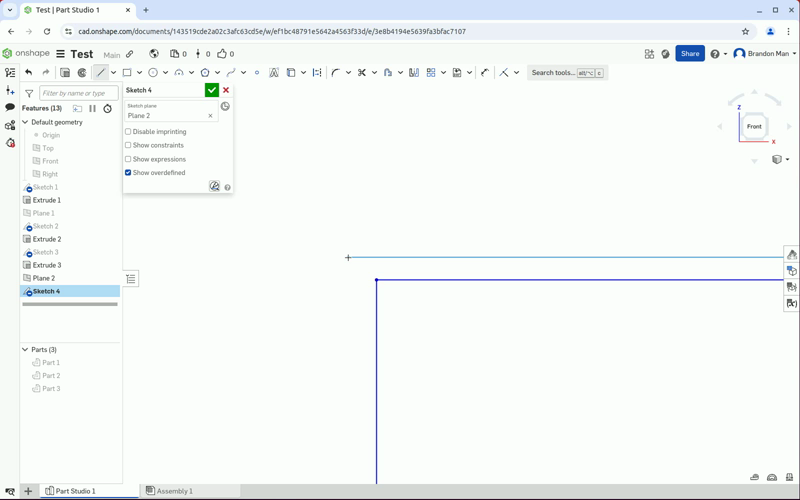
scroll(-6)
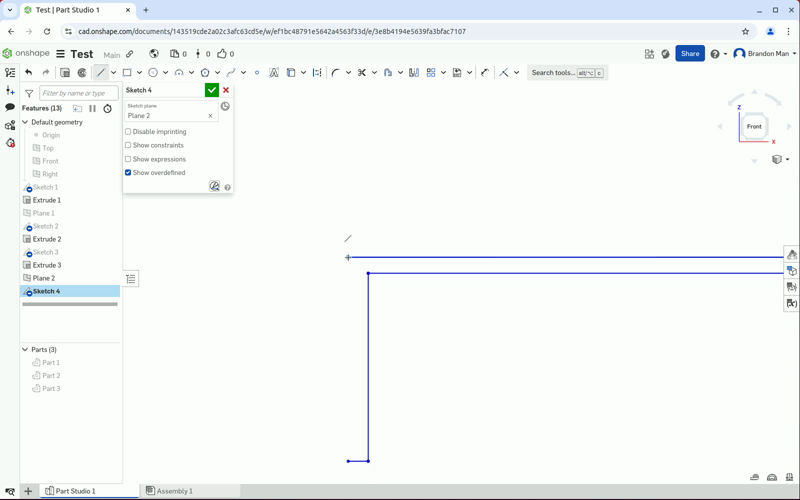
scroll(-6)
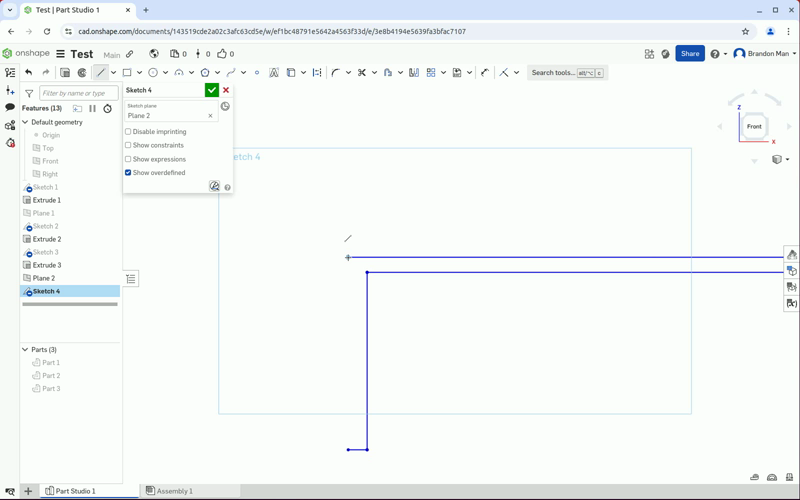
scroll(-6)
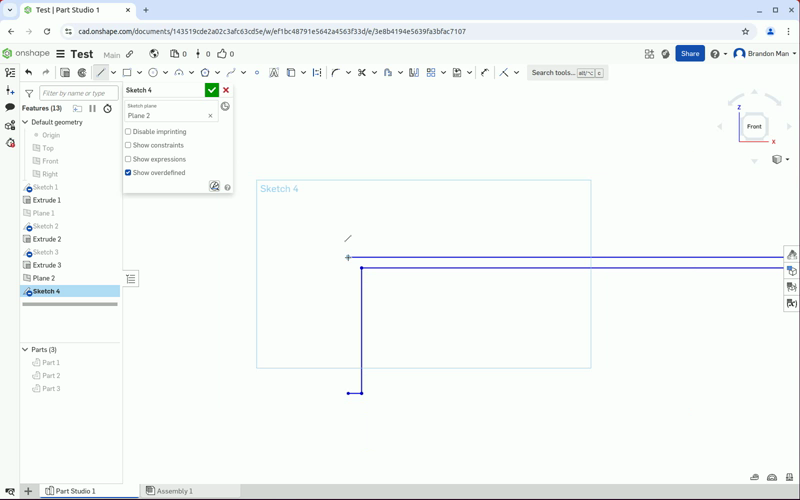
scroll(-6)
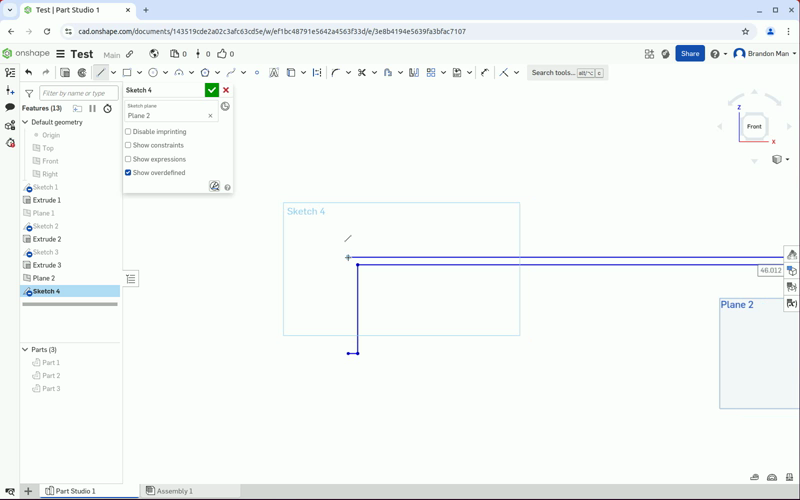
scroll(-6)
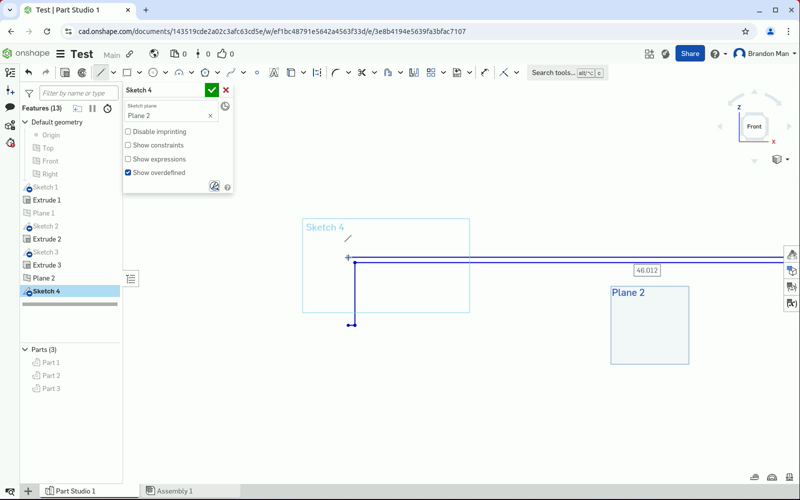
scroll(-6)
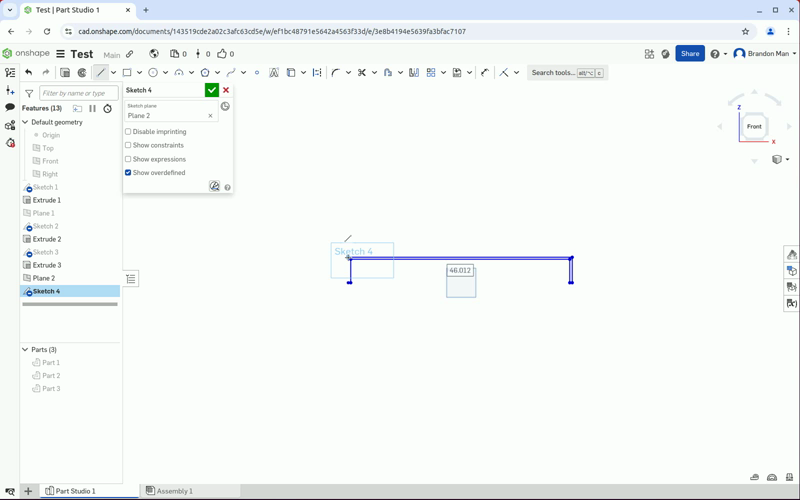
key_up(shift)
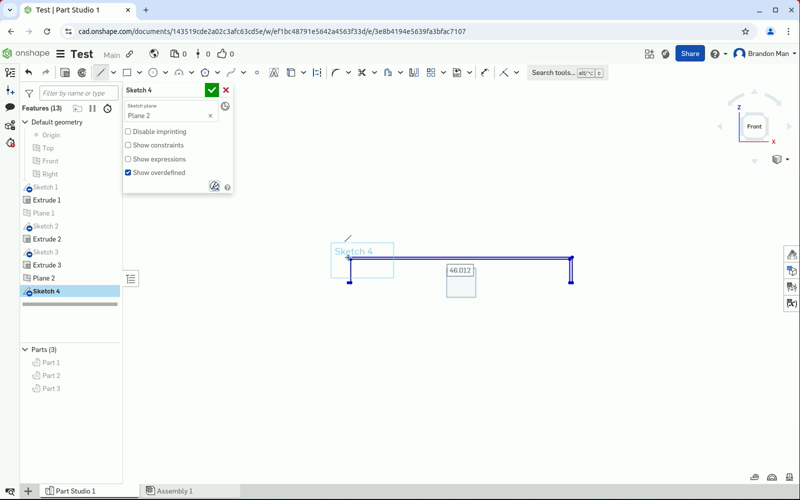
mouse_move(378, 257)
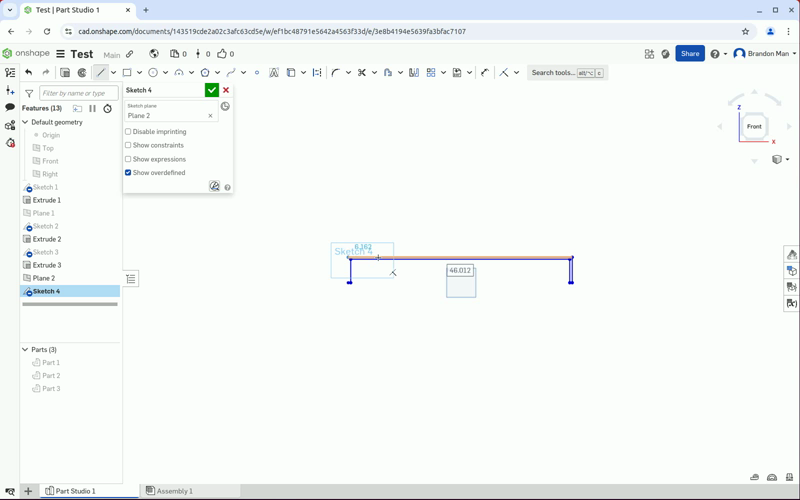
key_down(shift)
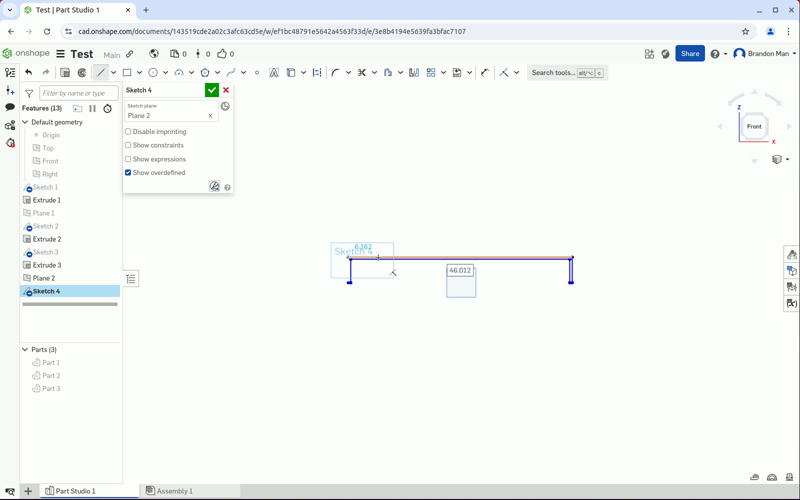
mouse_move(348, 282)
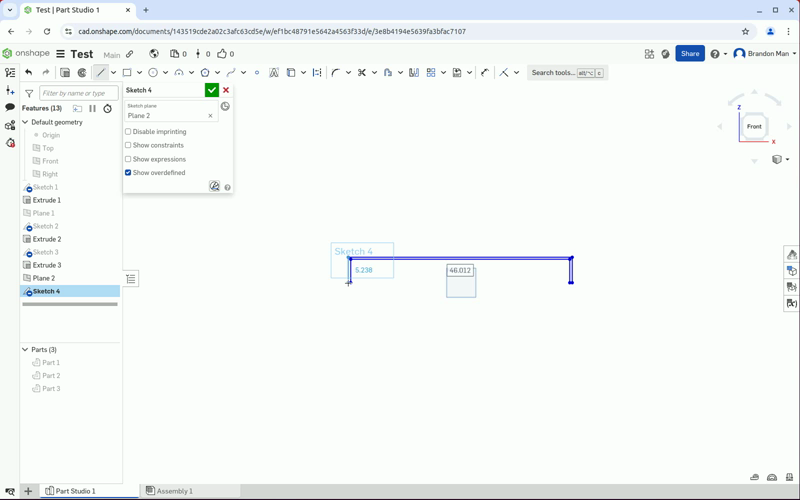
scroll(6)
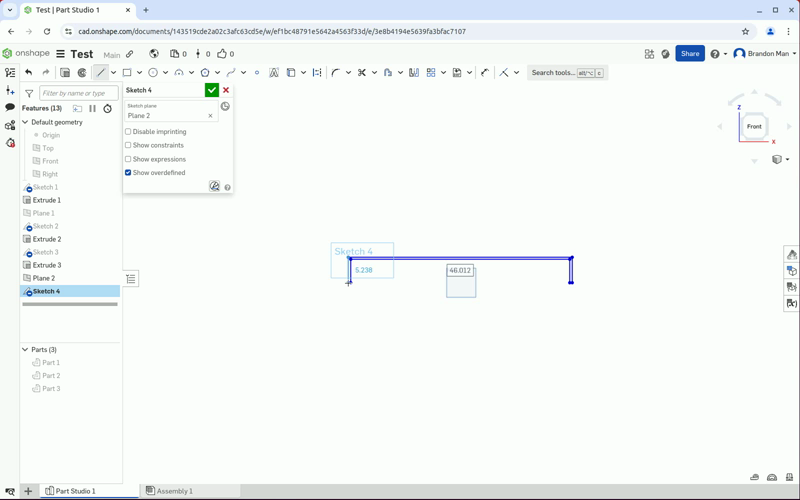
scroll(6)
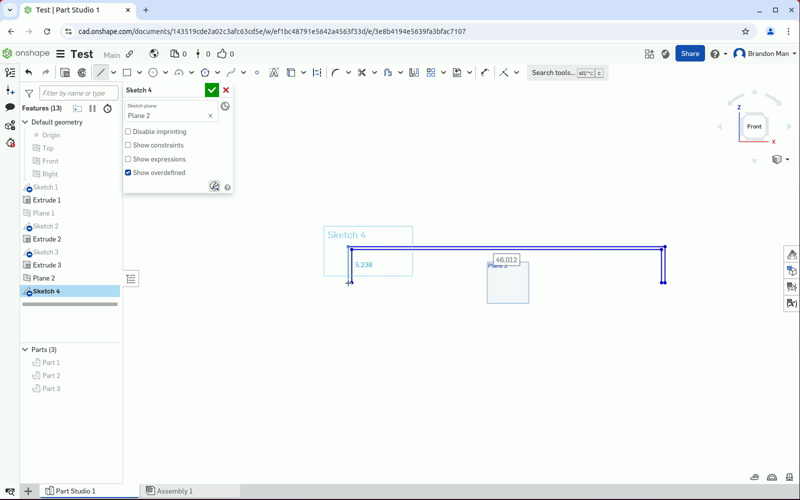
scroll(6)
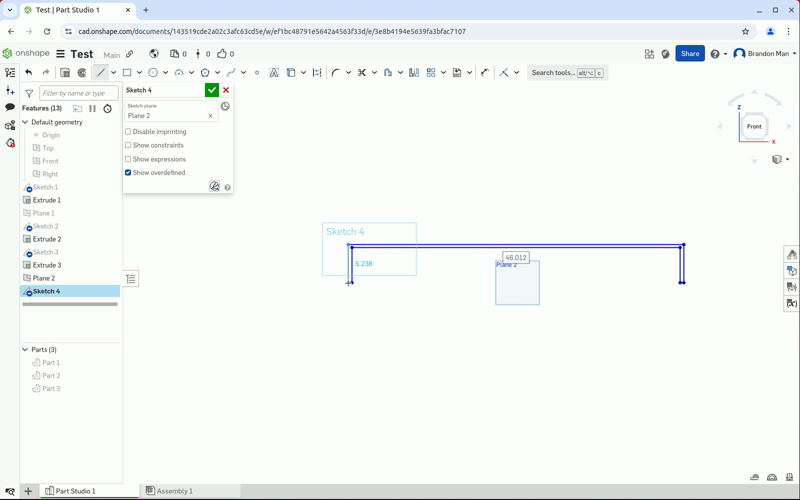
scroll(6)
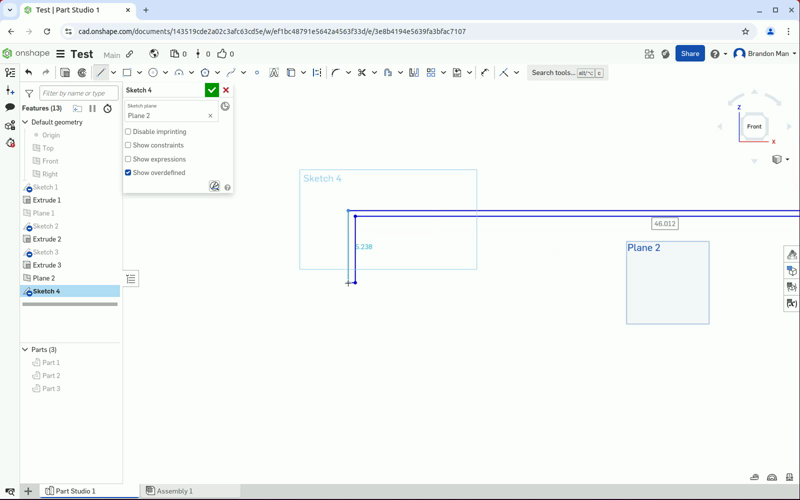
scroll(6)
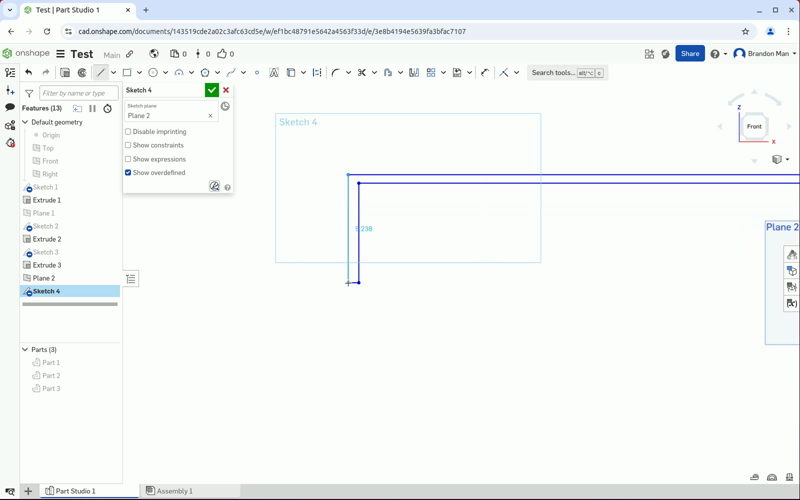
scroll(6)
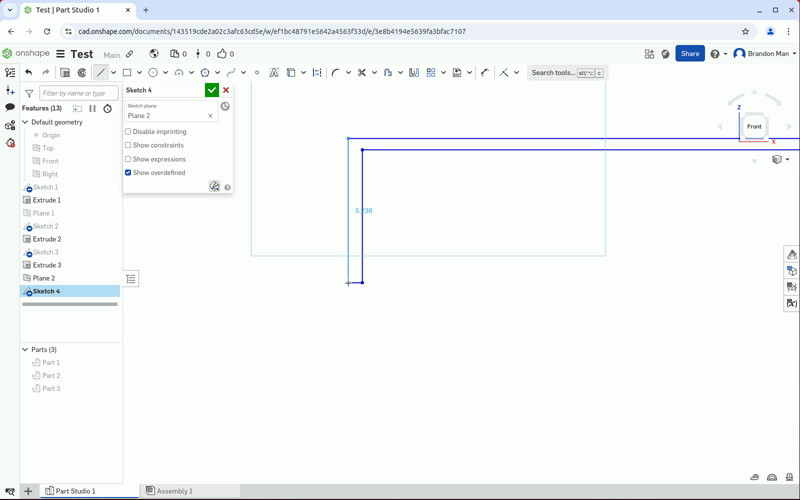
scroll(6)
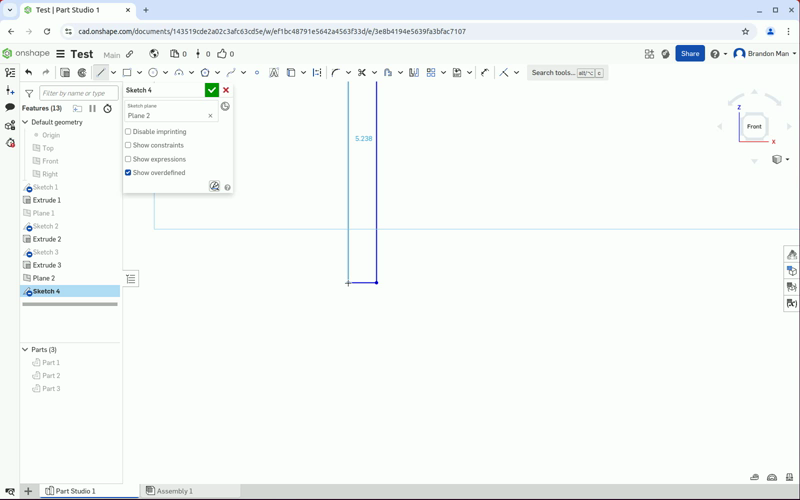
key_up(shift)
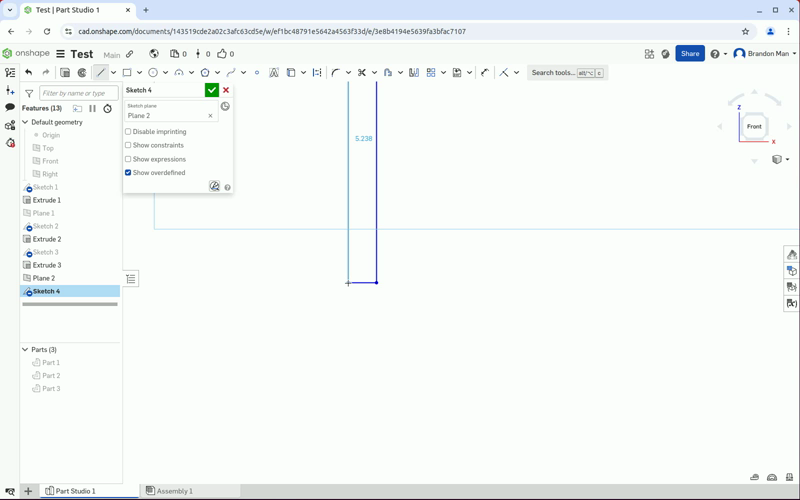
click(348, 282)
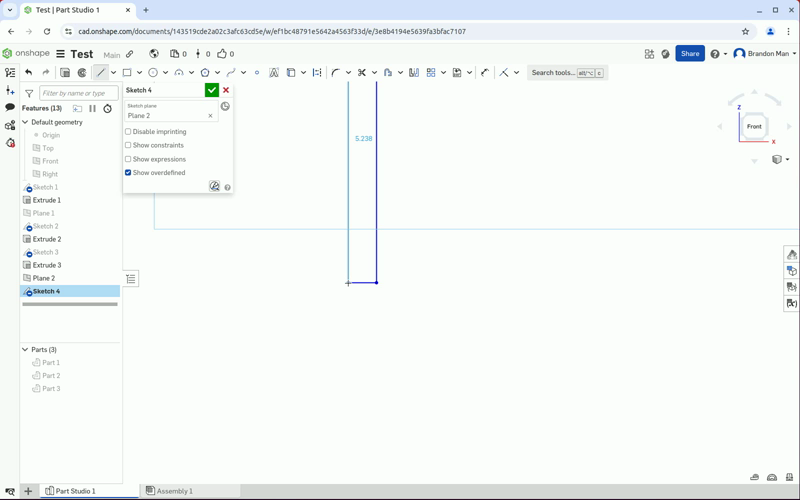
scroll(-6)
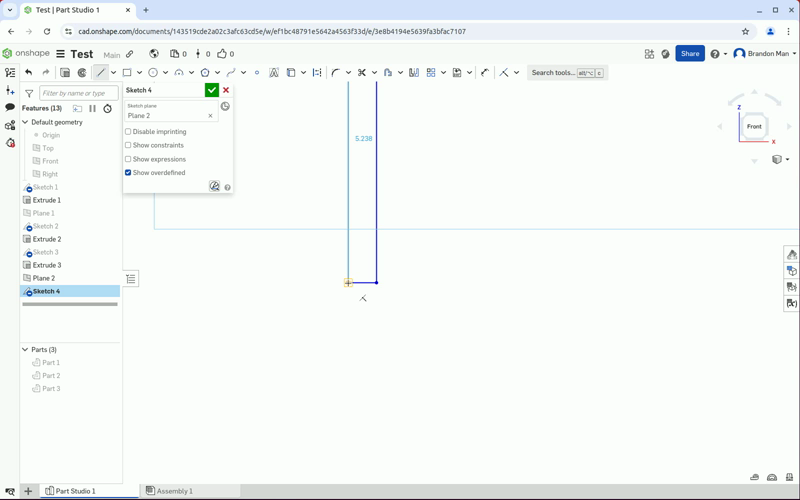
scroll(-6)
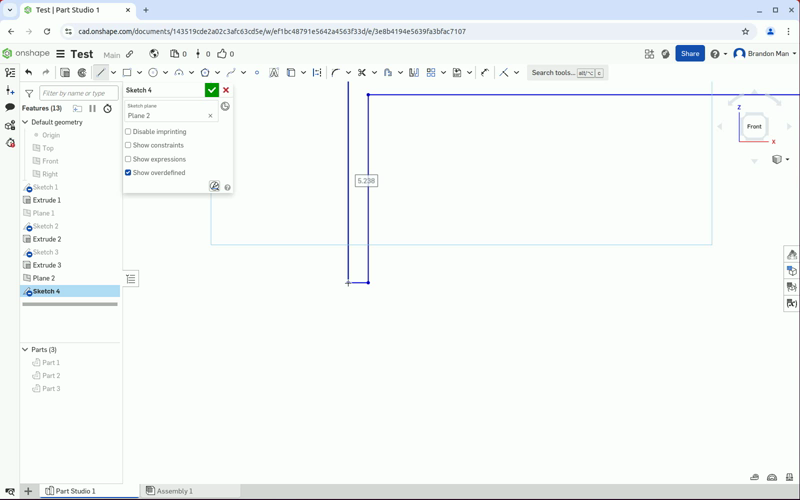
scroll(-6)
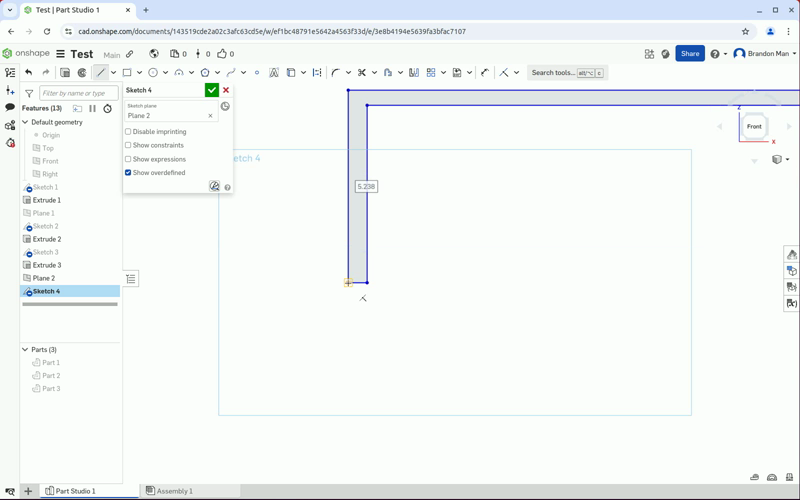
scroll(-6)
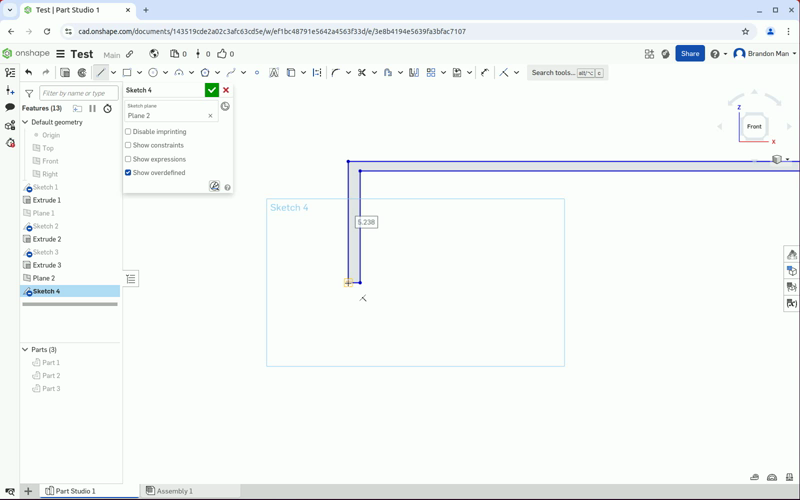
scroll(-6)
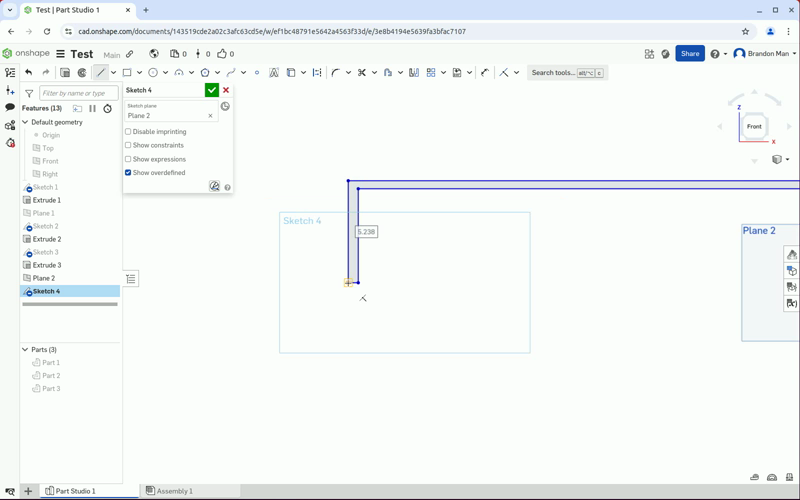
scroll(-6)
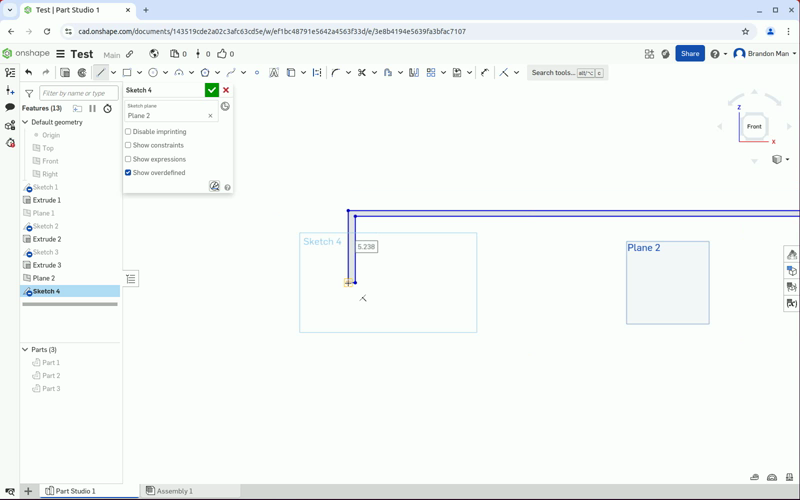
scroll(-6)
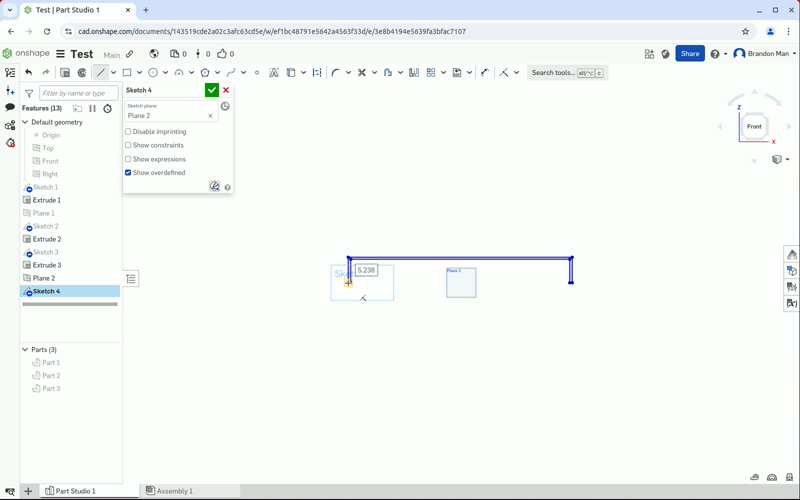
key(esc)
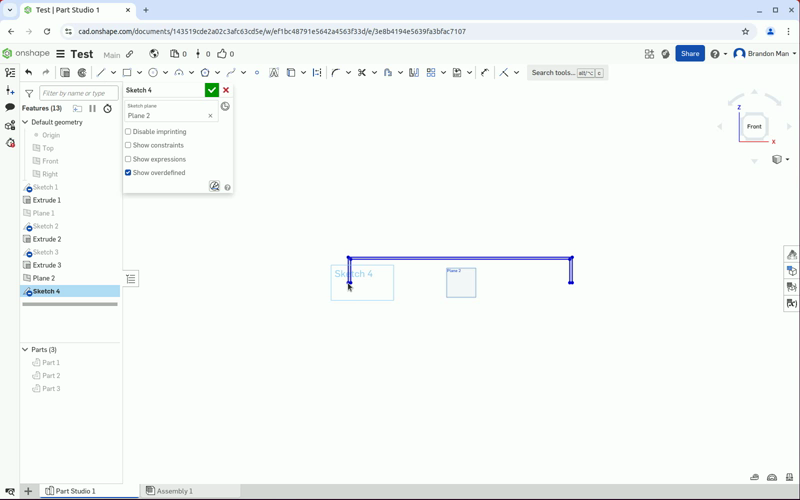
mouse_move(410, 258)
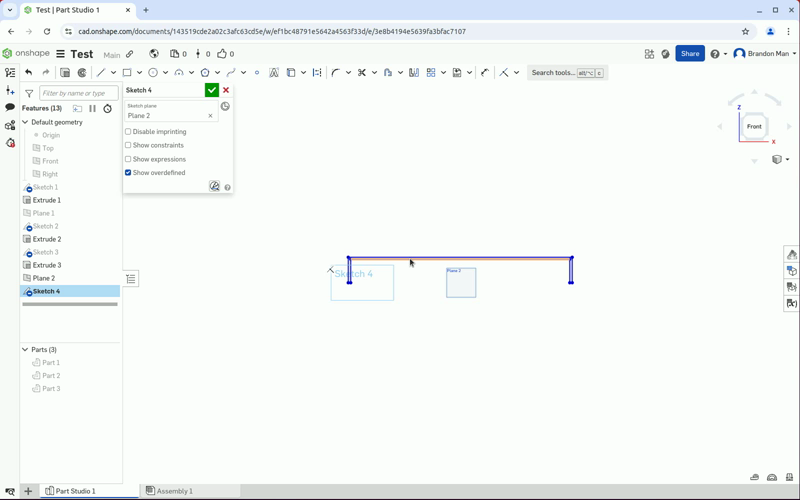
scroll(6)
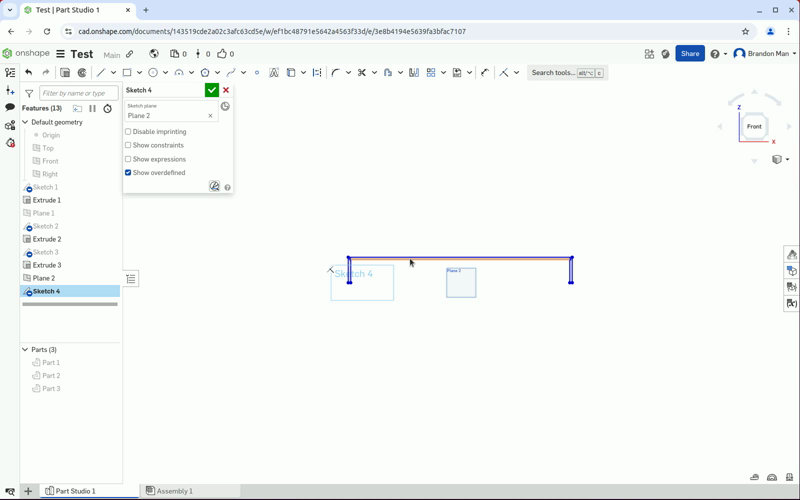
scroll(6)
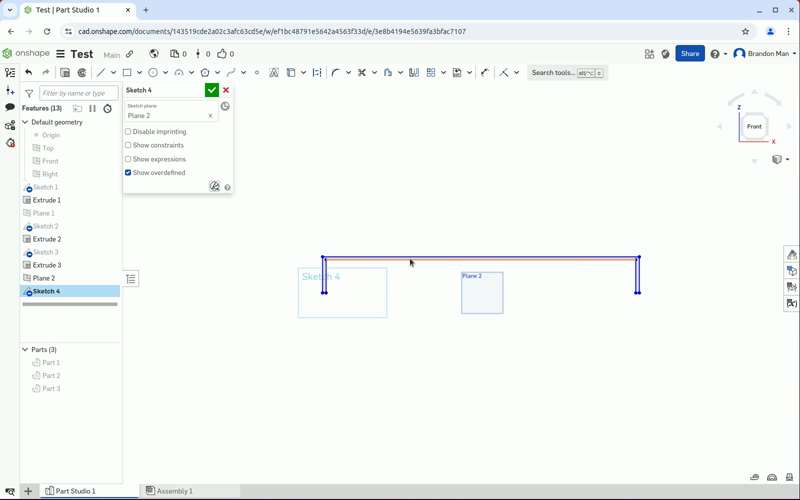
scroll(6)
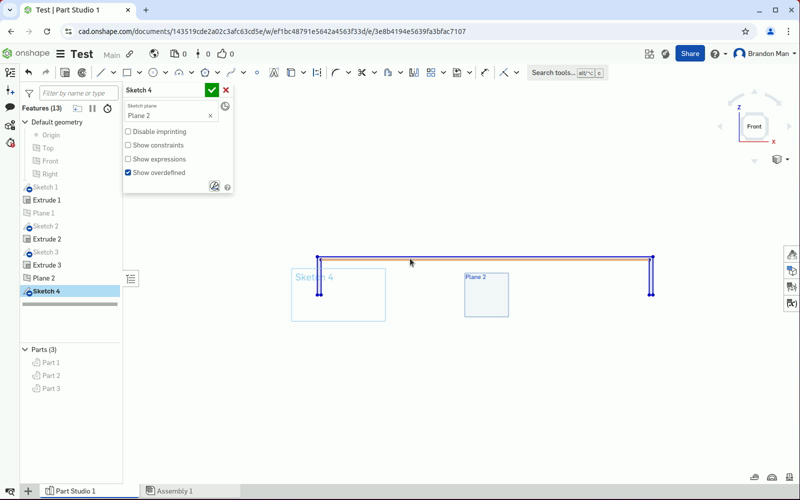
scroll(6)
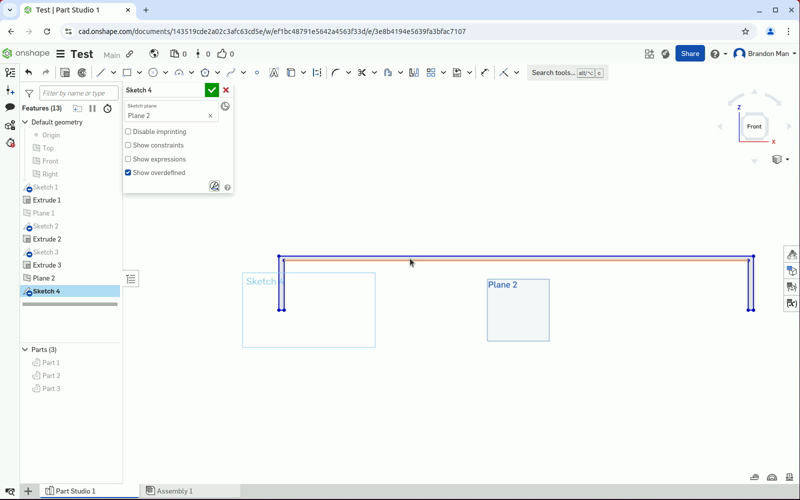
scroll(6)
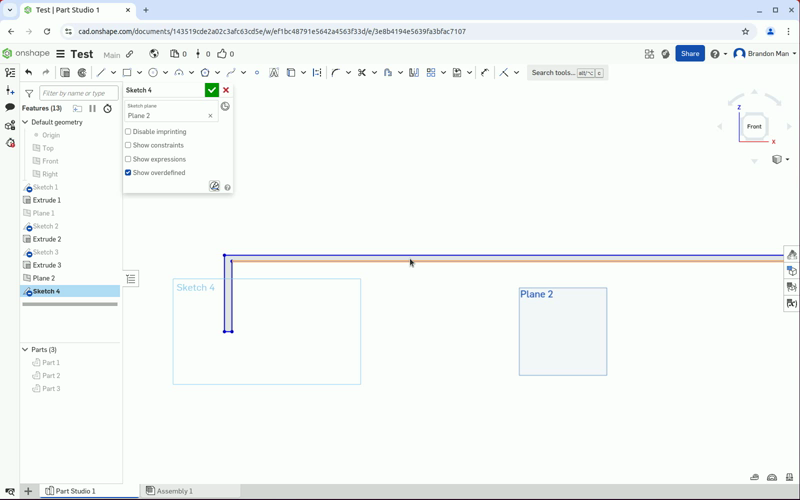
scroll(6)
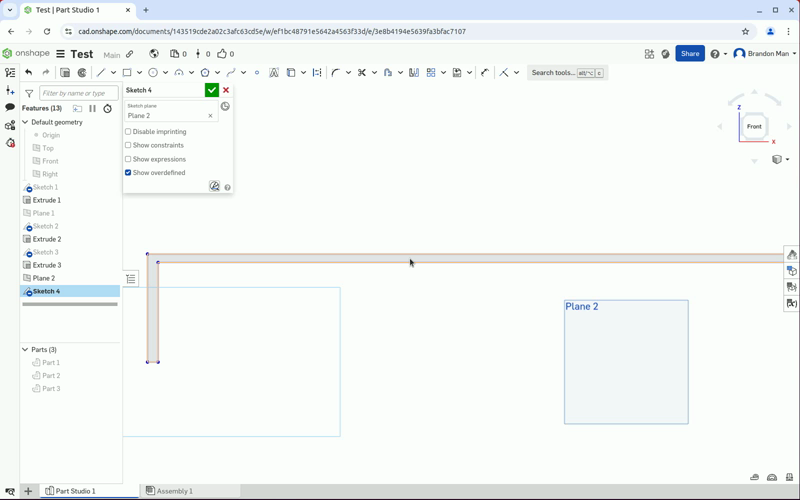
scroll(6)
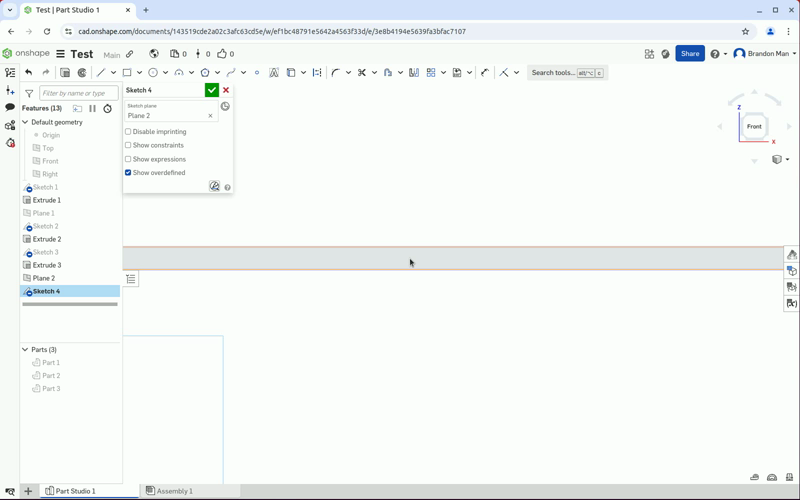
click(410, 258)
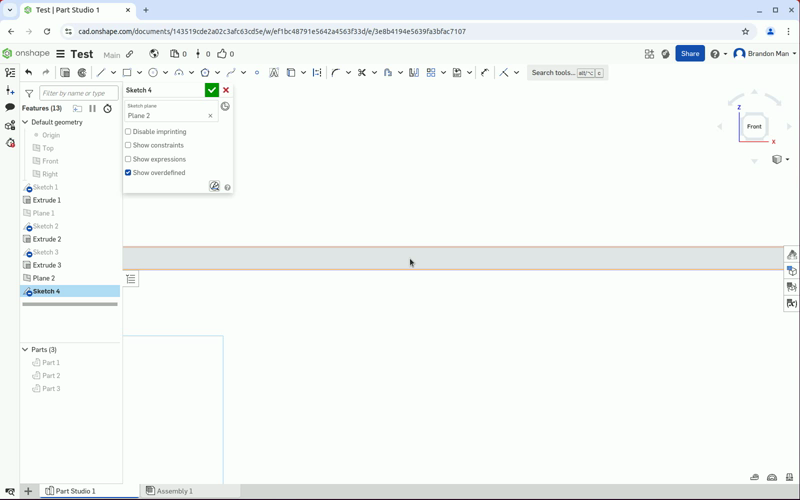
scroll(-6)
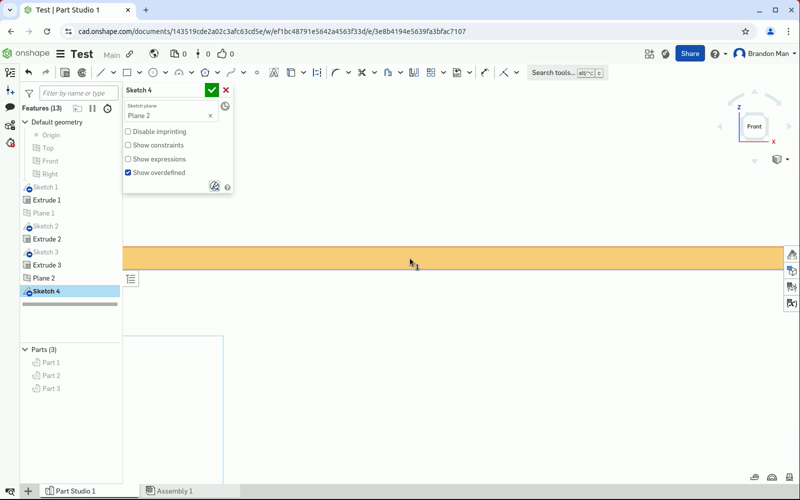
scroll(-6)
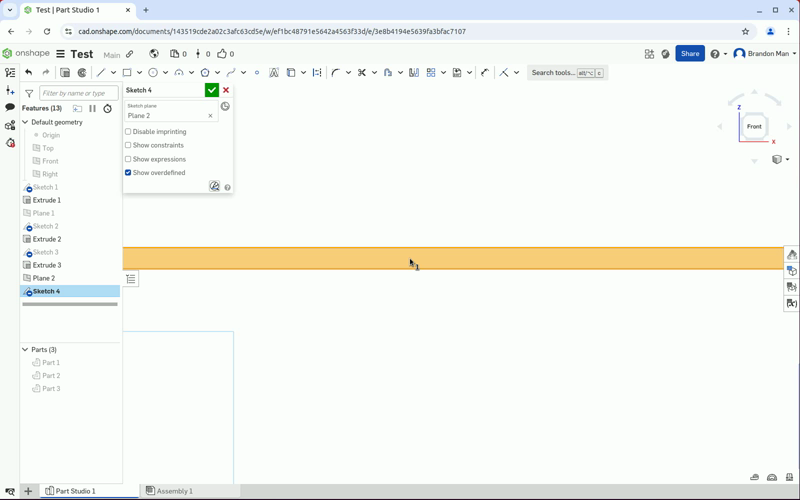
scroll(-6)
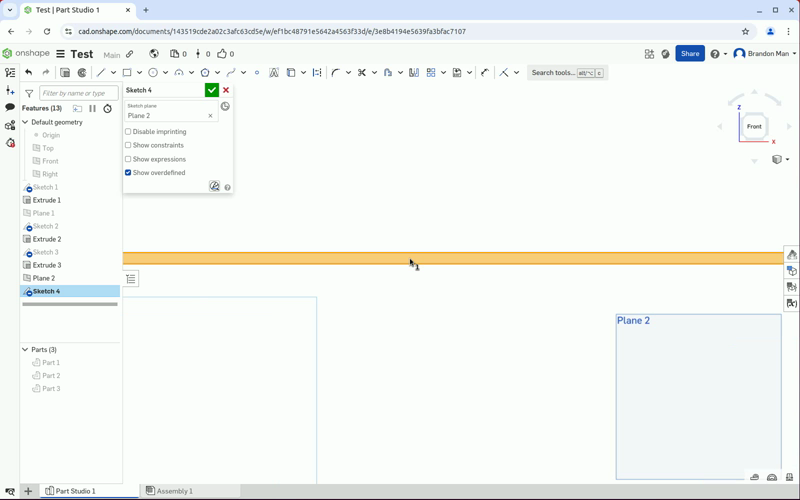
scroll(-6)
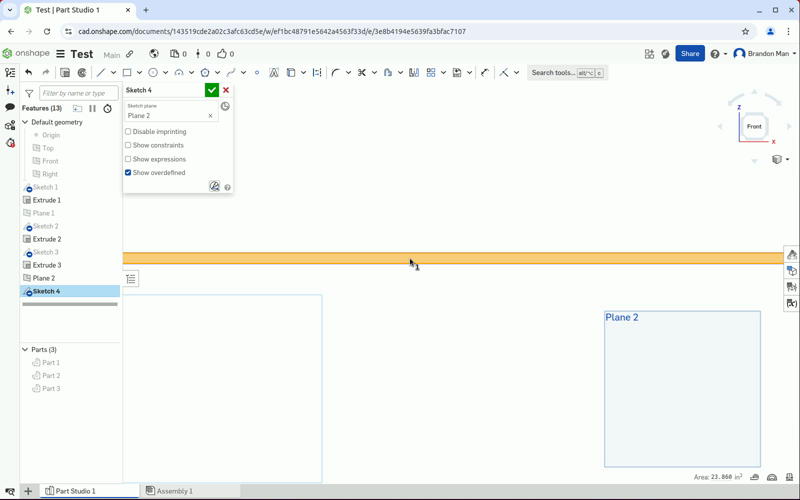
scroll(-6)
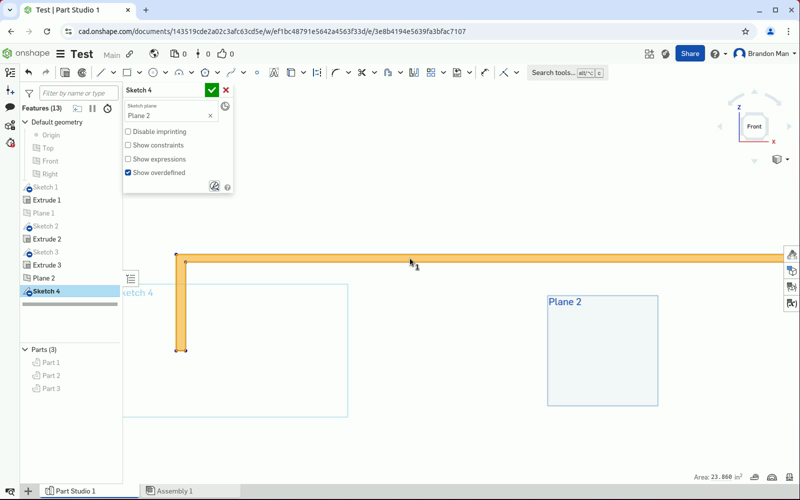
scroll(-6)
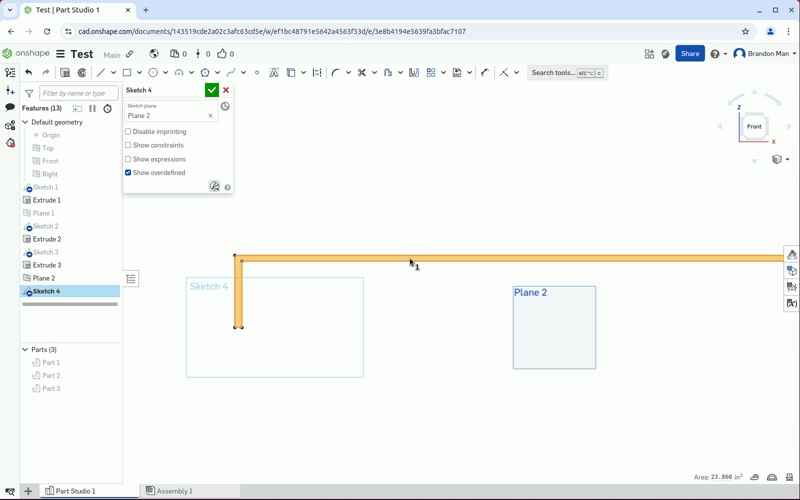
scroll(-6)
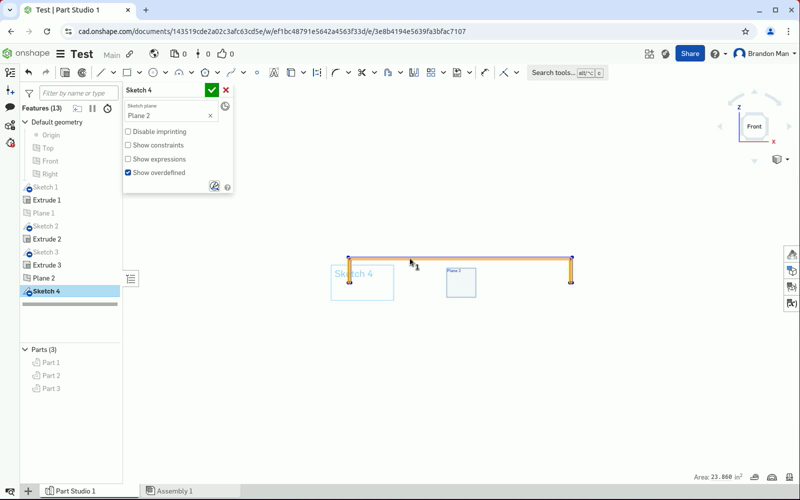
mouse_move(73, 352)
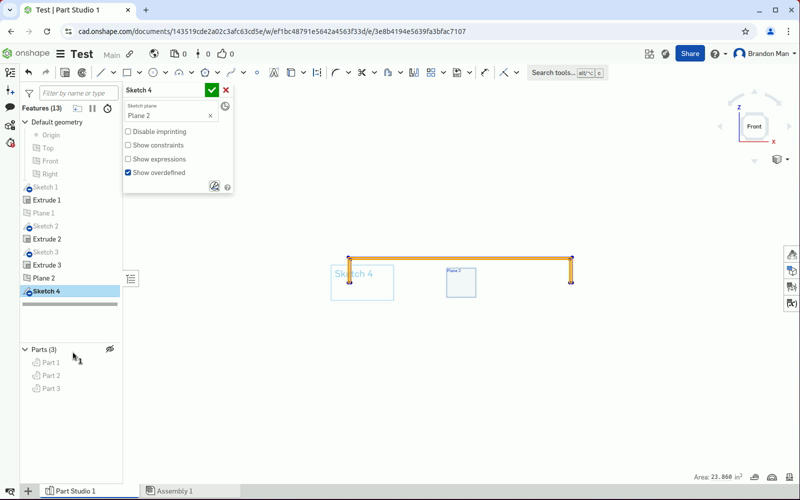
key(shift+y)
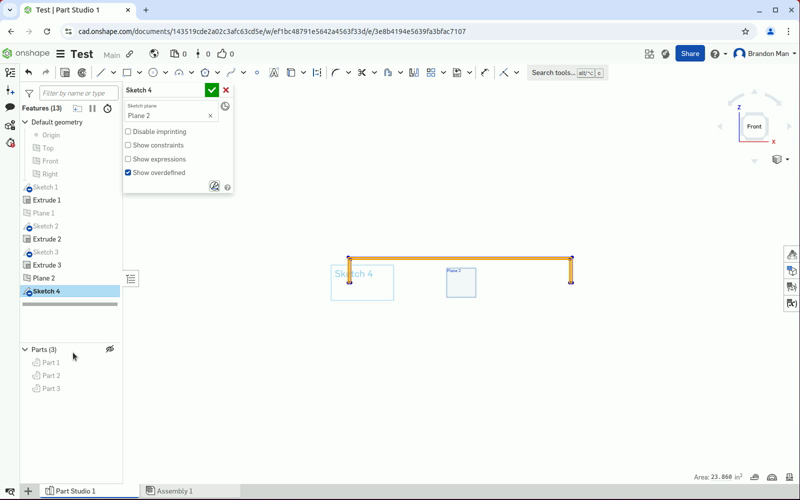
key(shift+e)
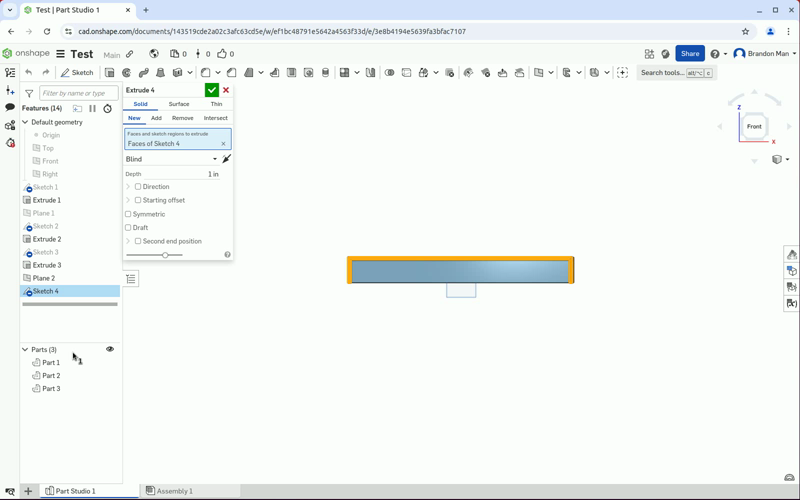
mouse_move(143, 106)
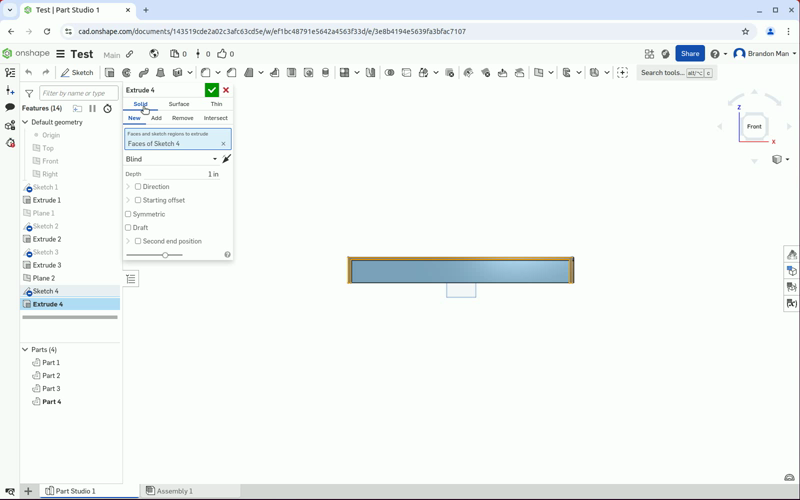
click(143, 106)
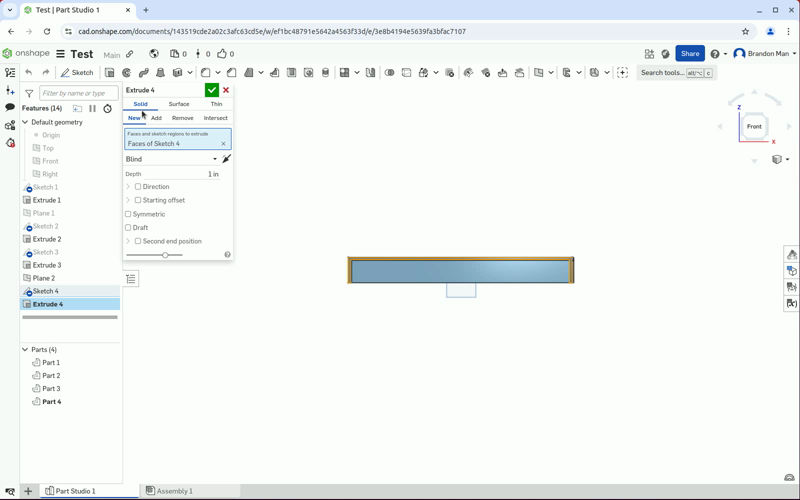
mouse_move(137, 120)
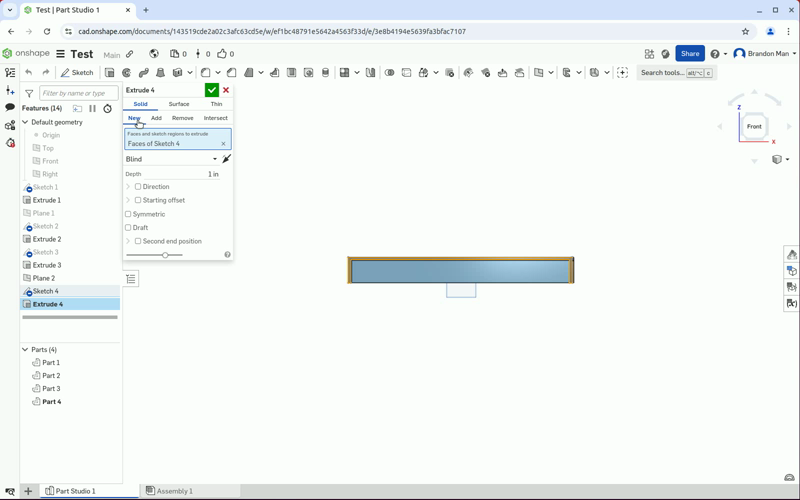
click(137, 120)
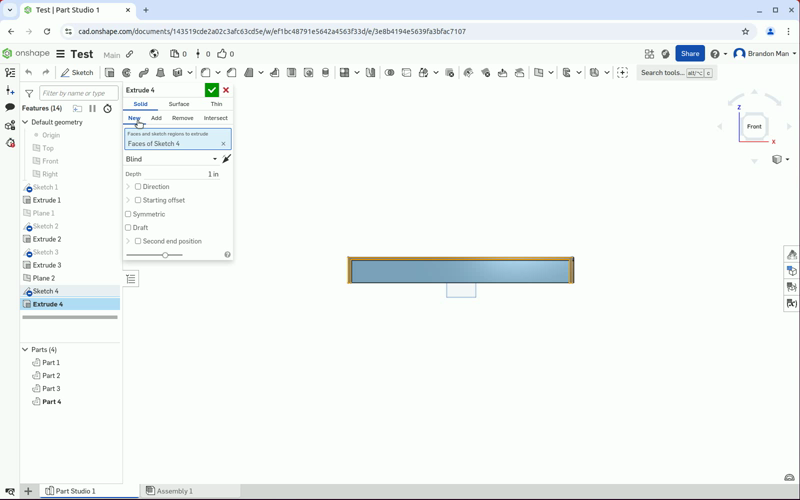
key(tab, 4)
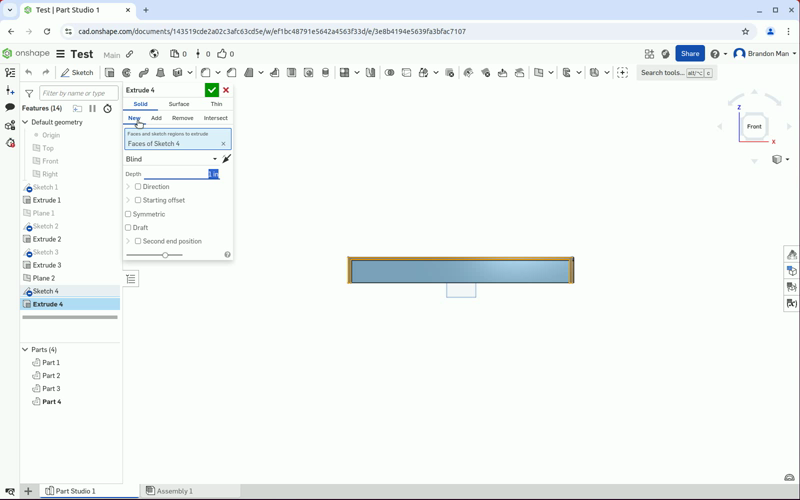
text(0.722)
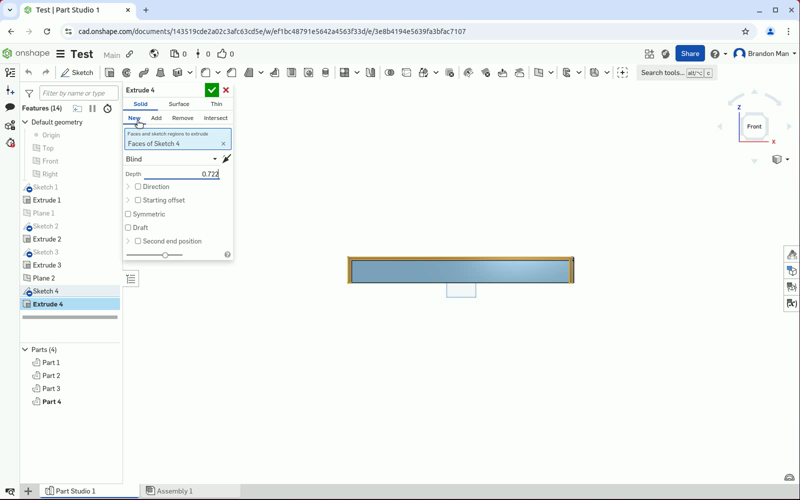
key(enter)
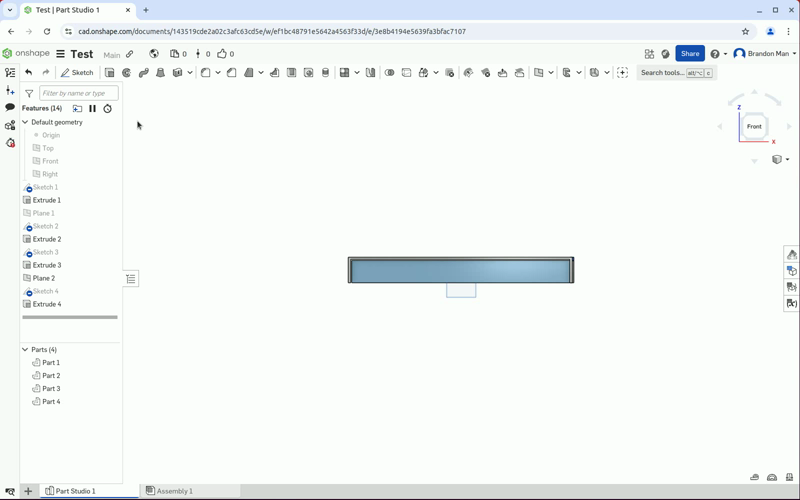
key(shift+h)
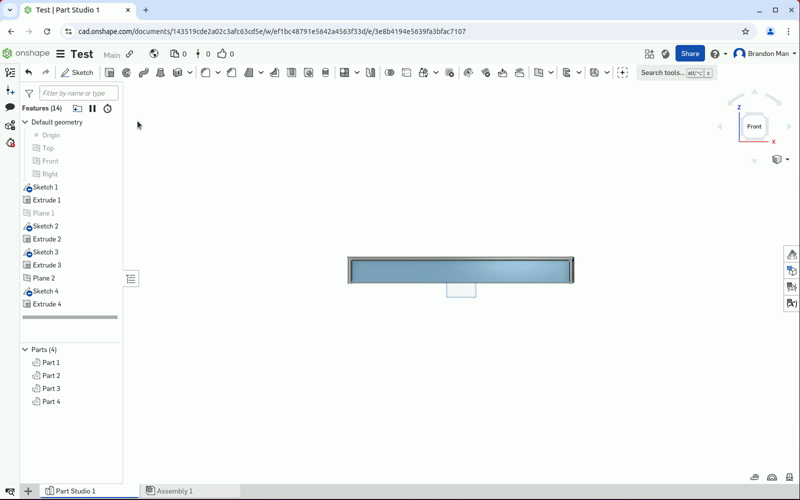
key(shift+h)
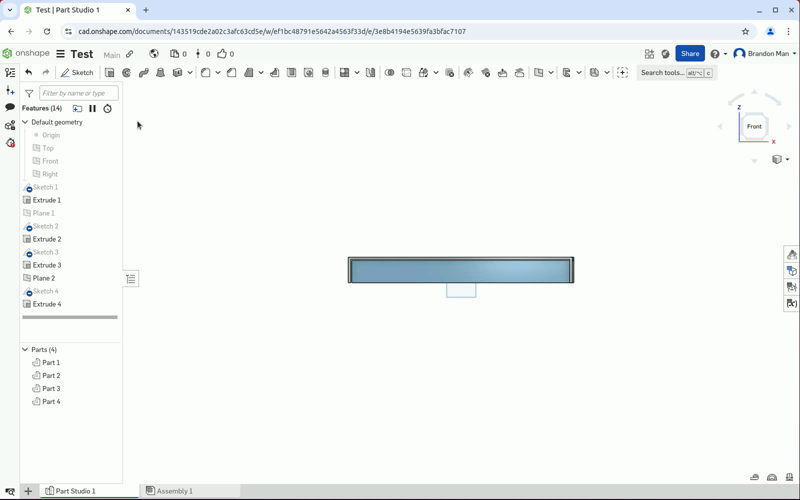
mouse_move(73, 189)
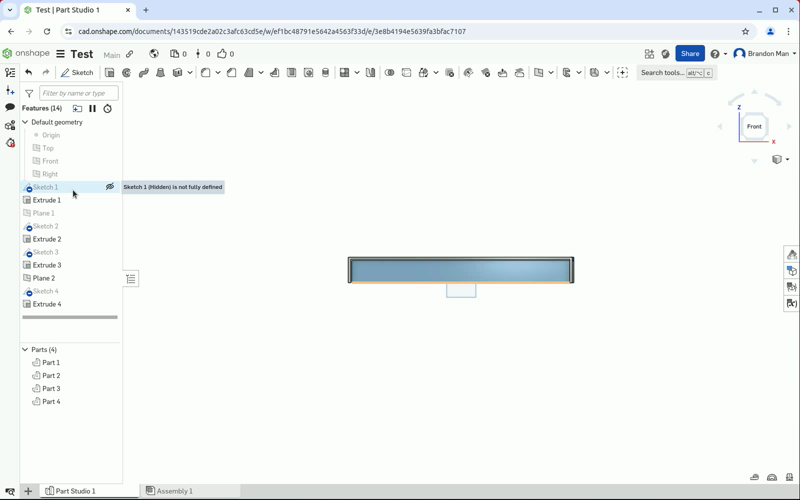
click(73, 189)
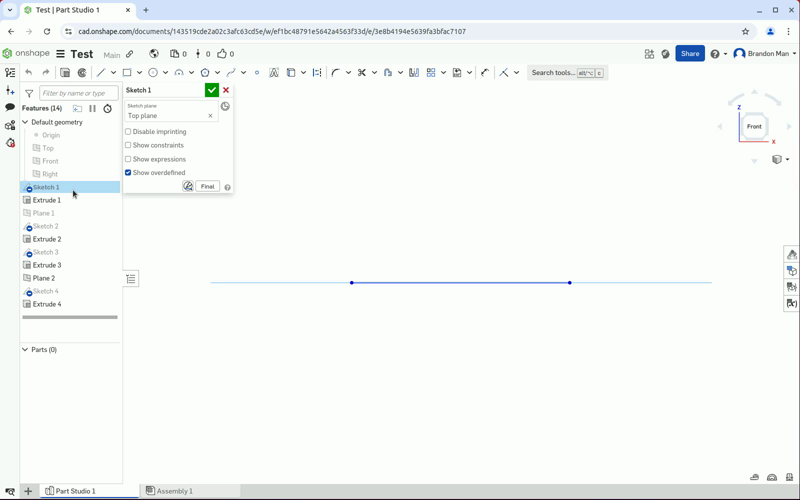
mouse_move(229, 92)
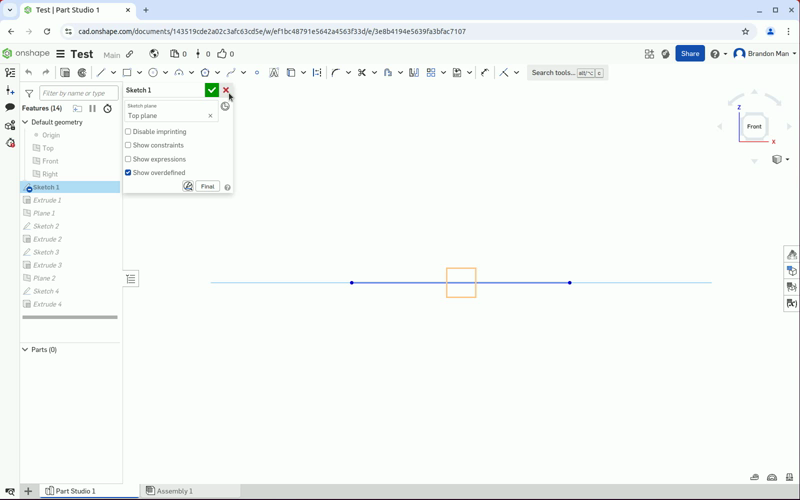
click(229, 92)
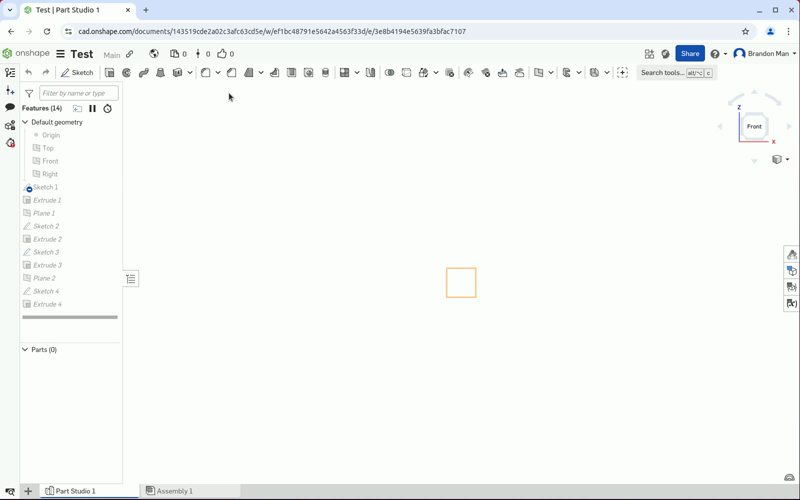
key(shift+s)
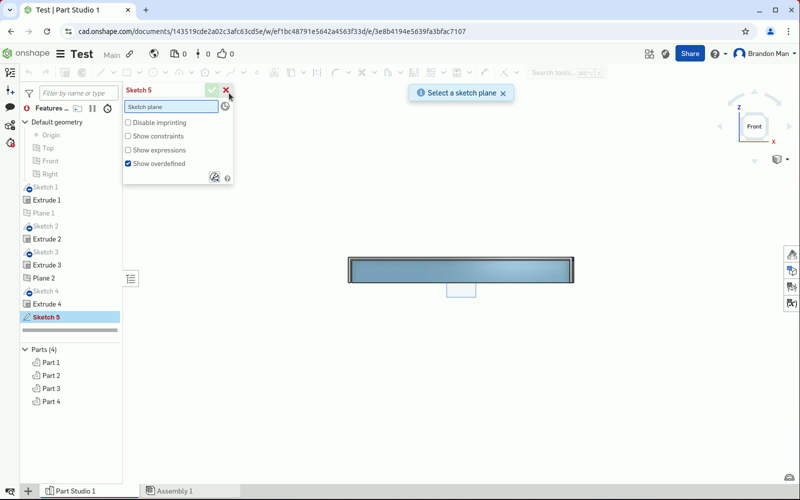
mouse_move(73, 280)
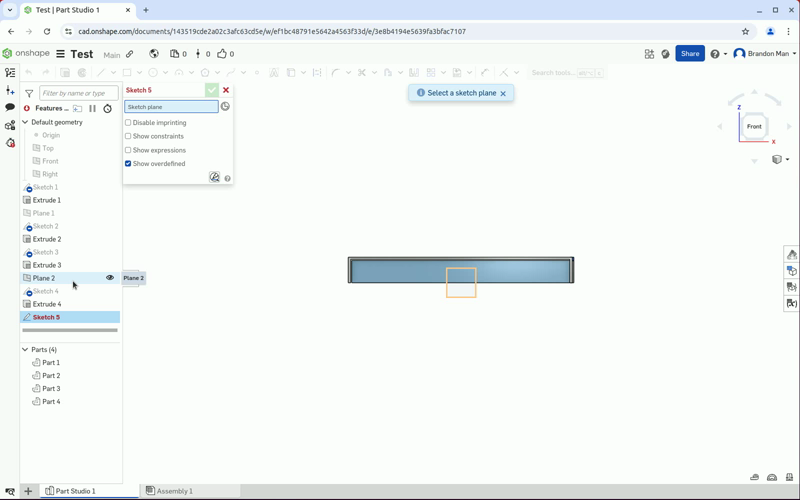
click(73, 280)
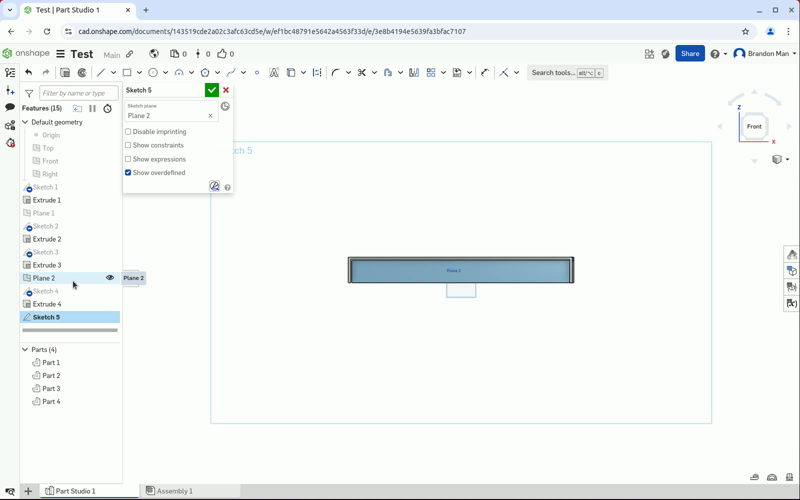
mouse_move(73, 352)
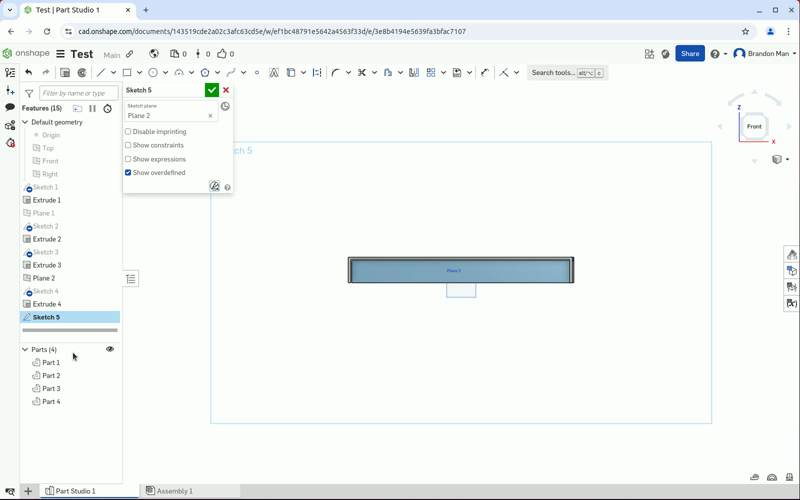
key(y)
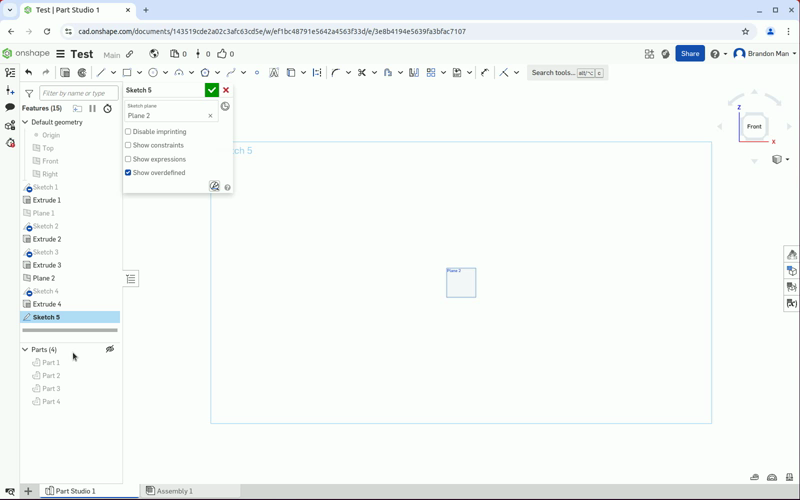
key(l)
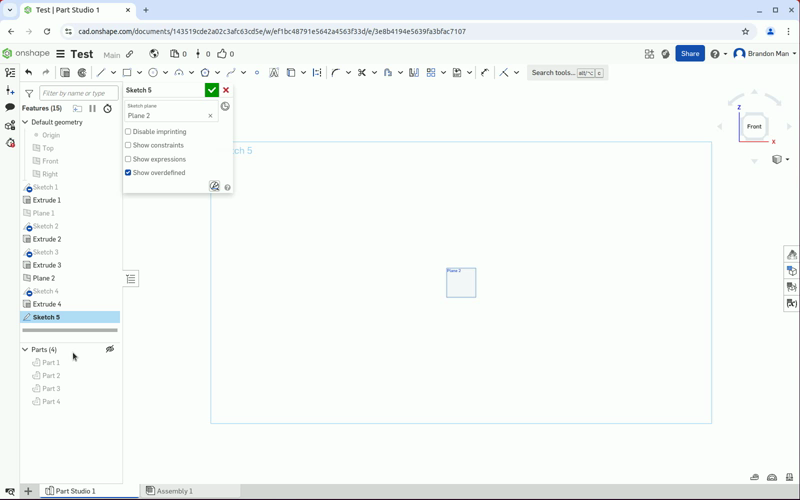
key_down(shift)
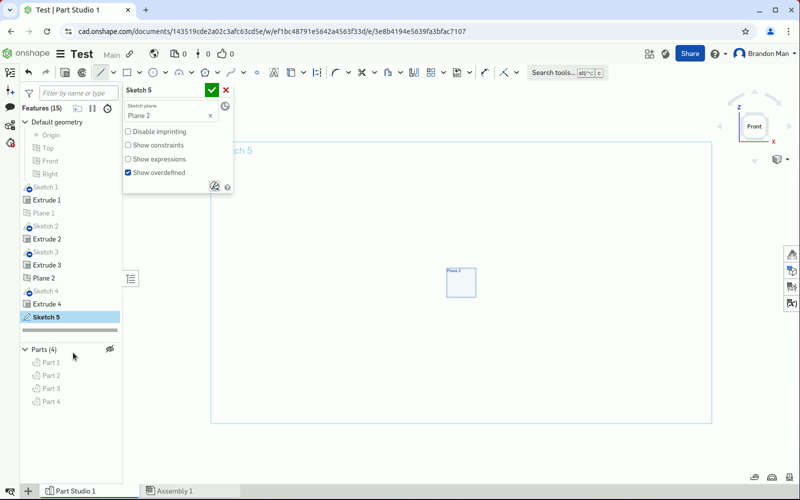
mouse_move(351, 282)
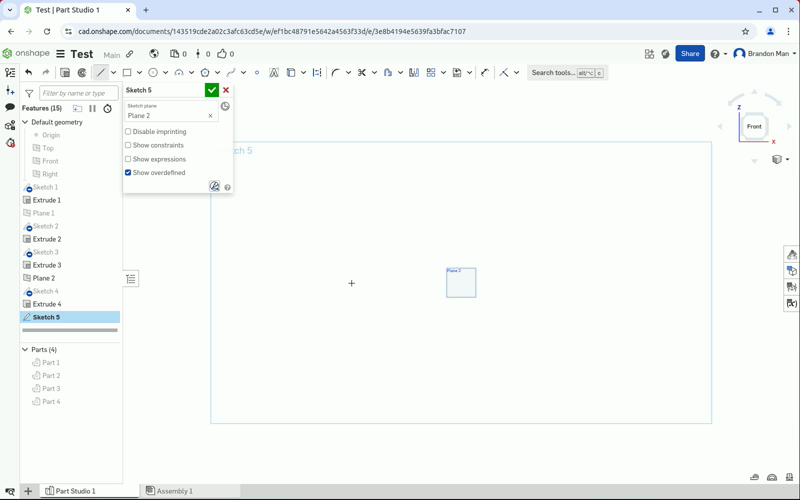
click(351, 282)
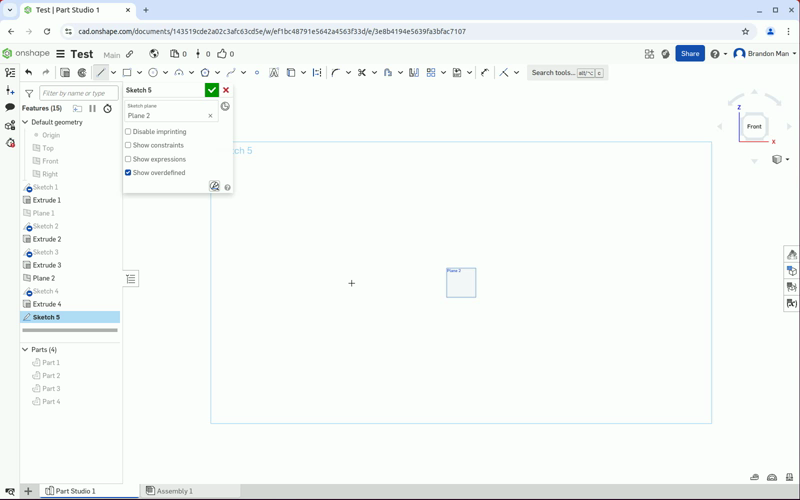
key_up(shift)
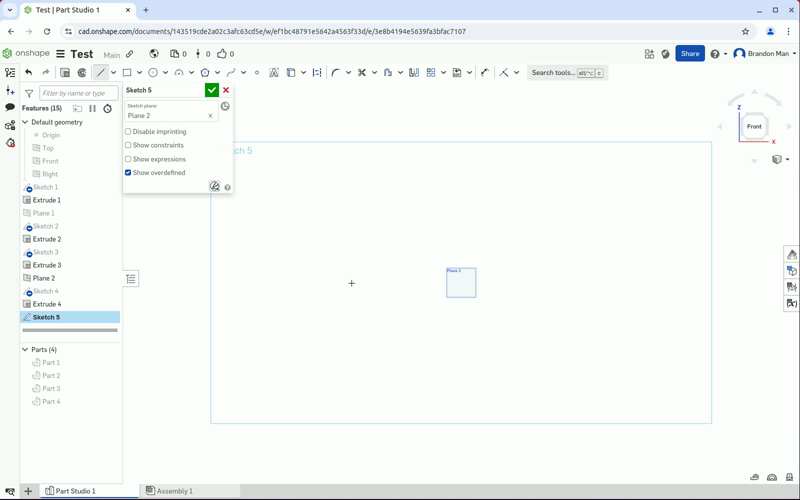
key_down(shift)
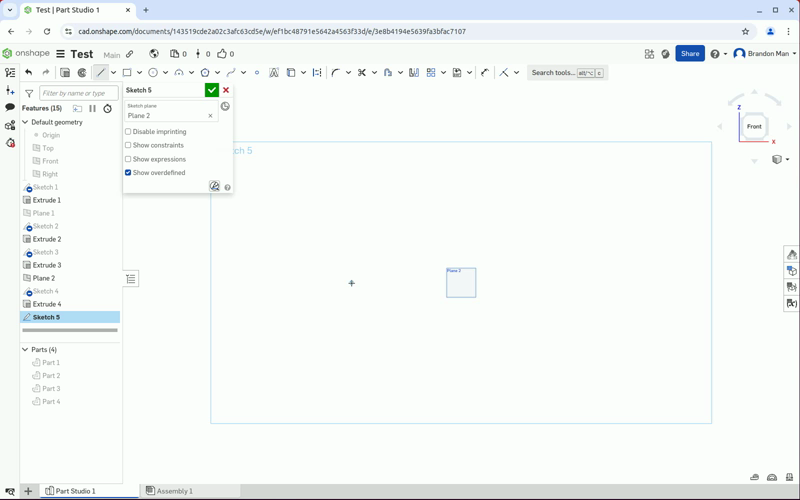
mouse_move(569, 282)
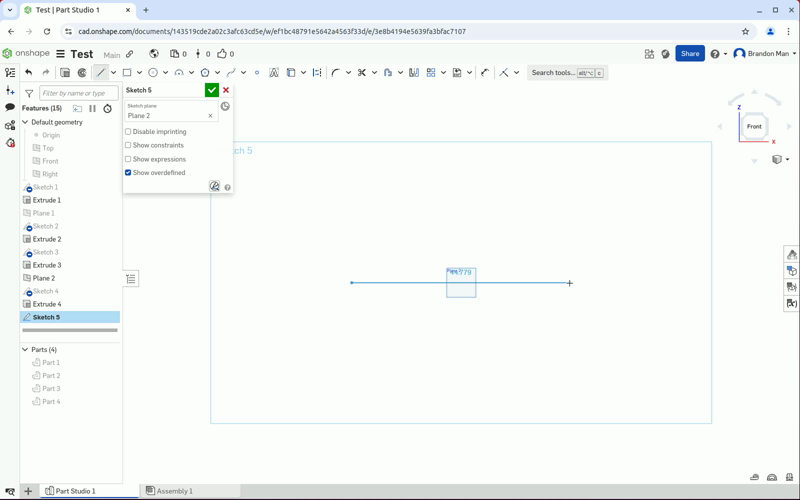
click(569, 282)
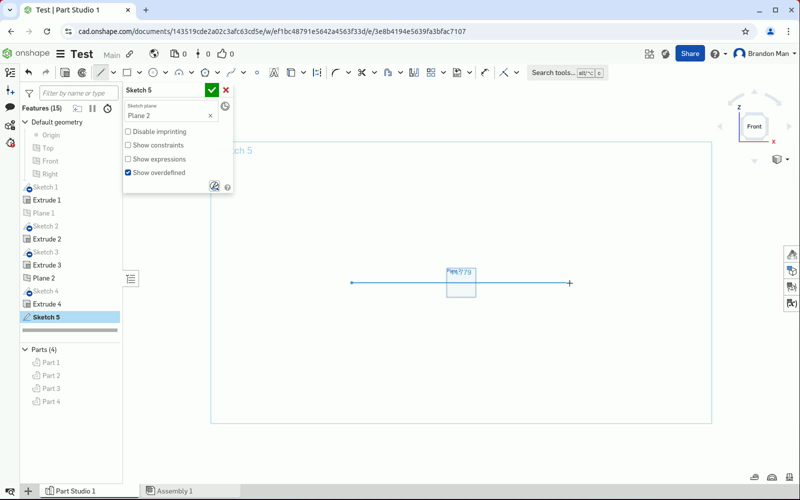
key_up(shift)
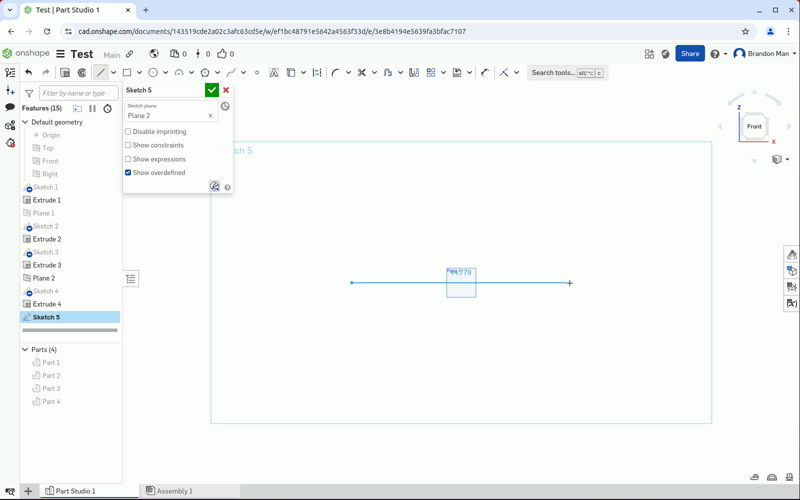
key_down(shift)
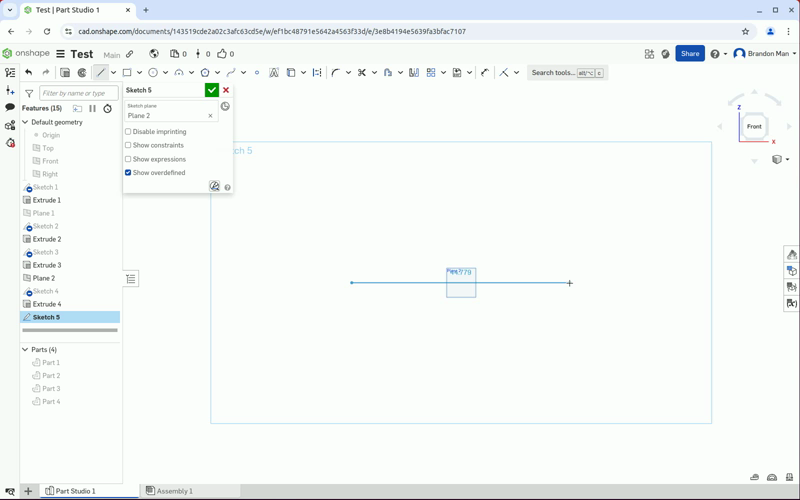
mouse_move(589, 282)
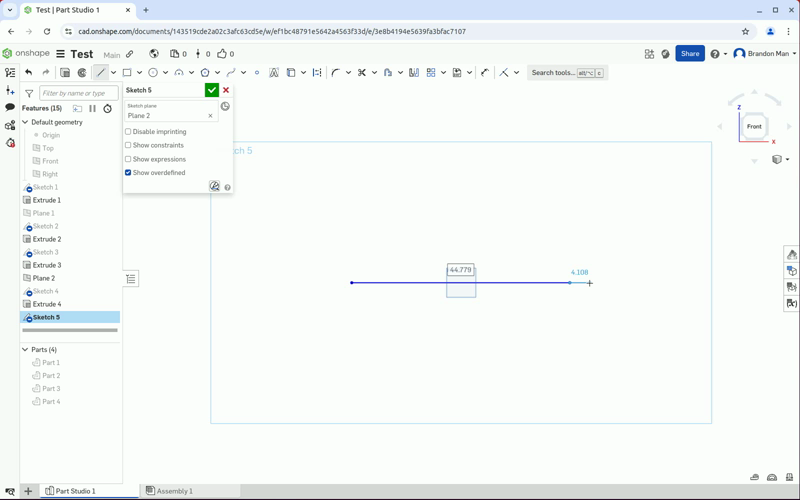
mouse_move(569, 260)
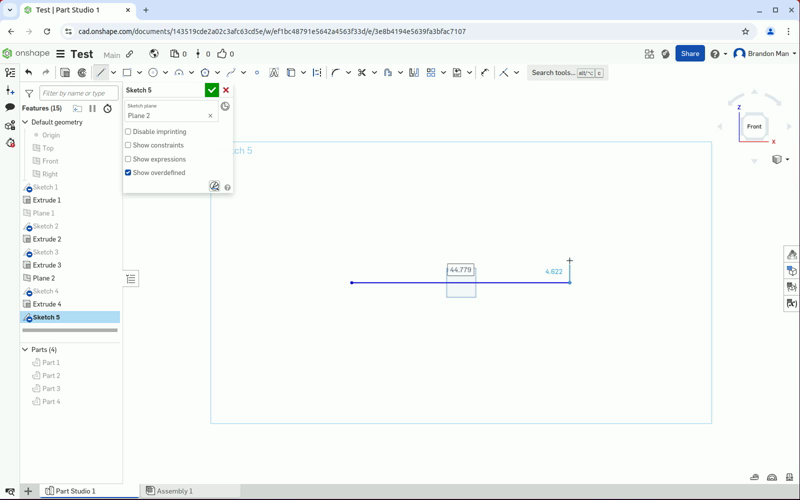
click(569, 260)
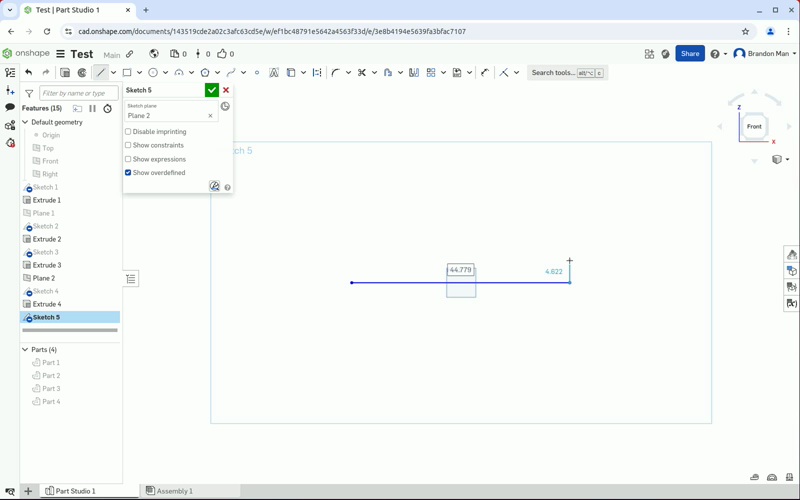
key_up(shift)
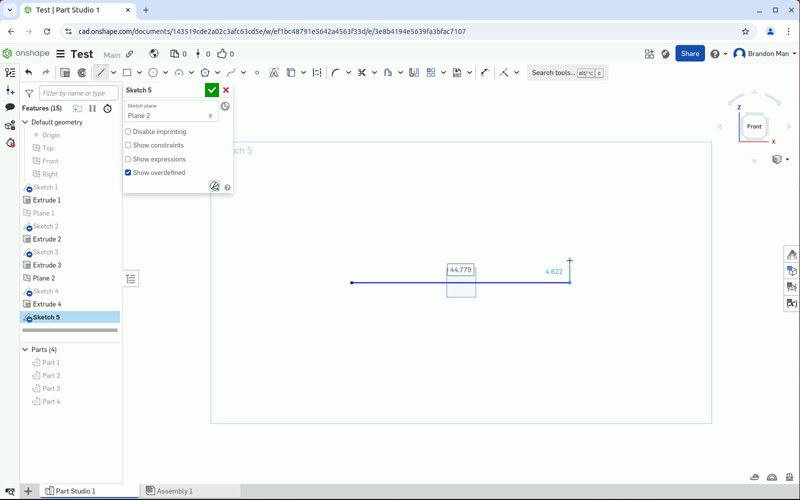
key_down(shift)
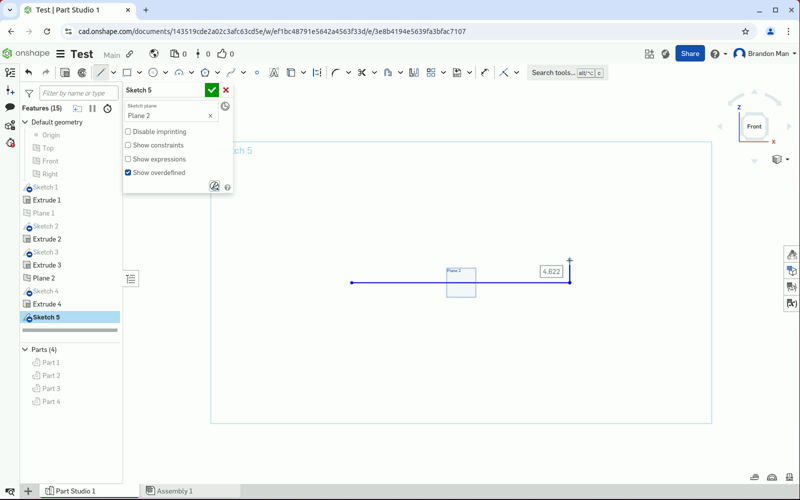
mouse_move(351, 260)
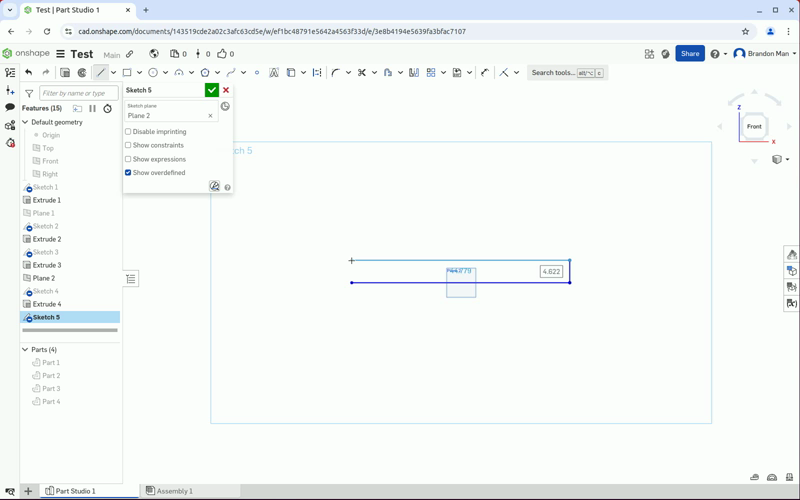
click(351, 260)
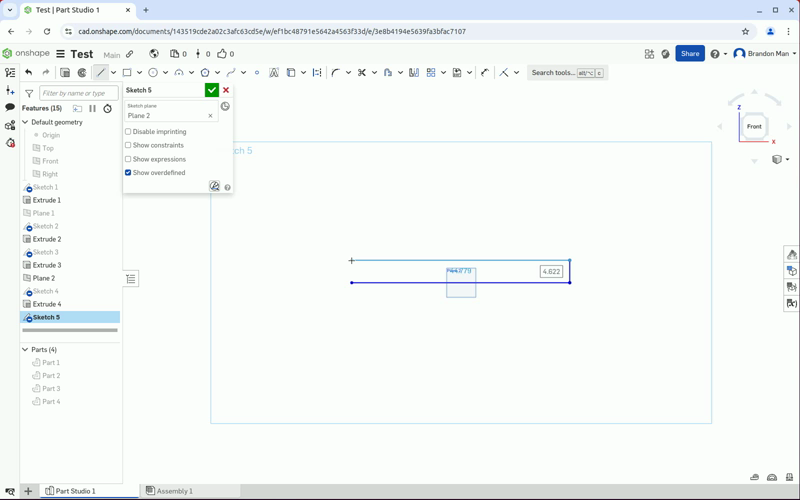
key_up(shift)
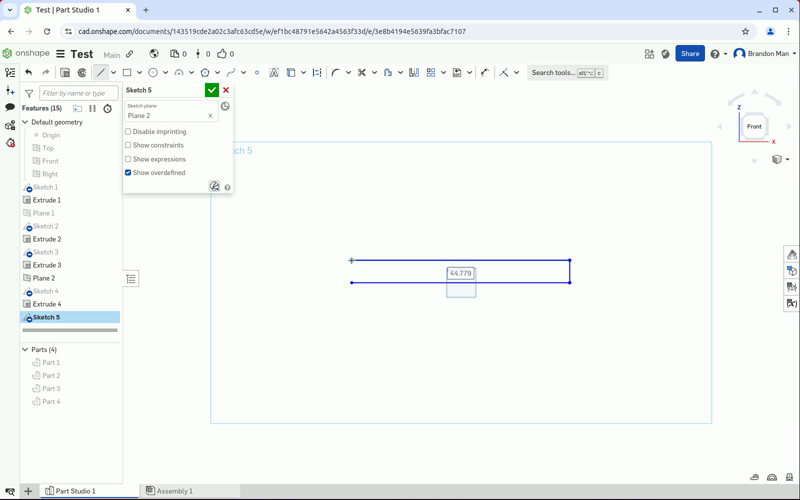
mouse_move(381, 260)
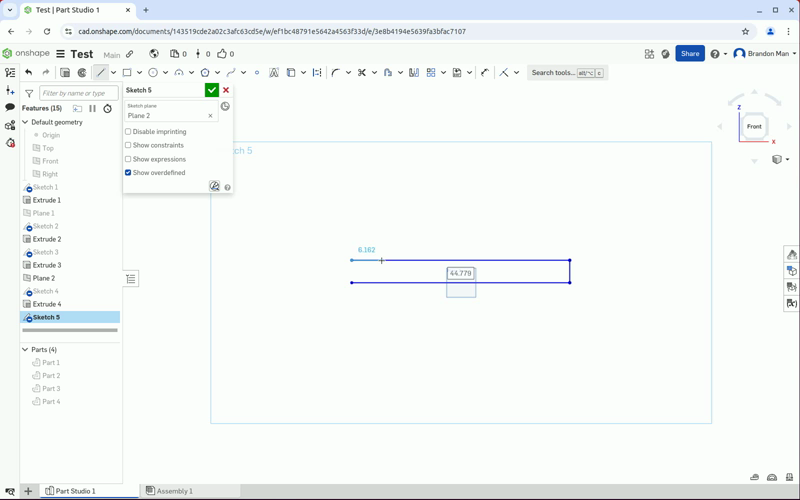
key_down(shift)
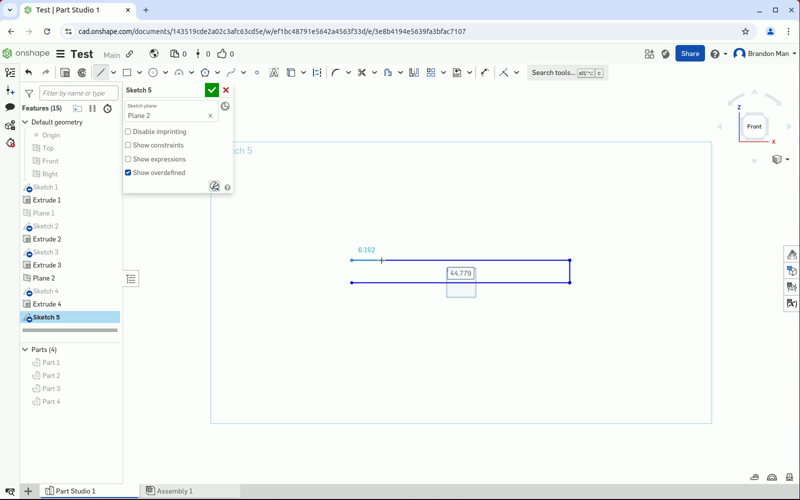
mouse_move(351, 282)
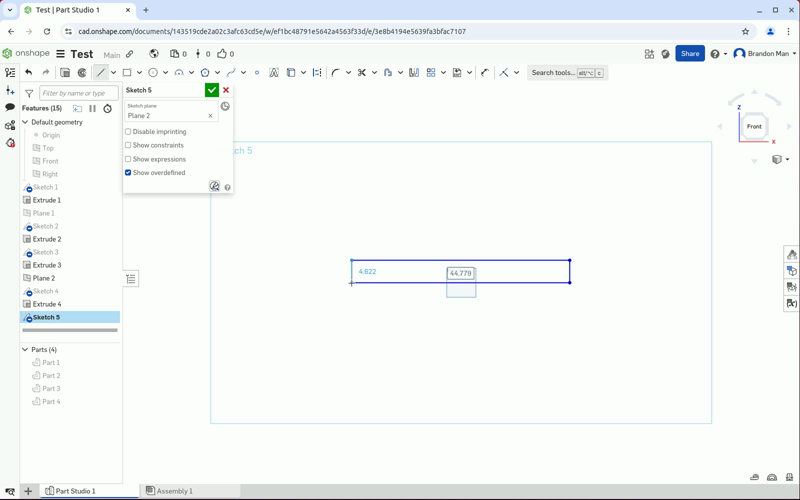
key_up(shift)
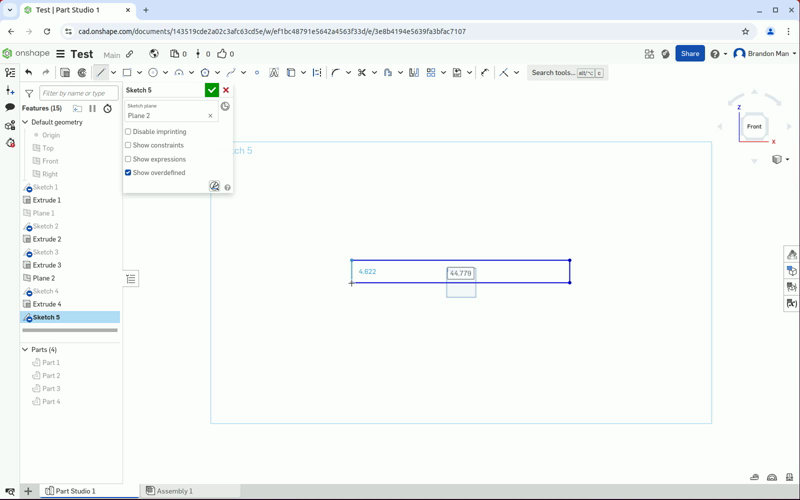
click(351, 282)
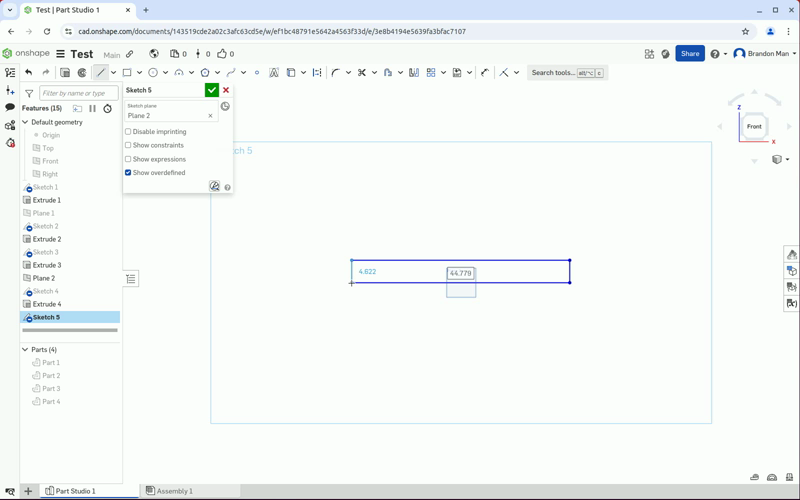
key(esc)
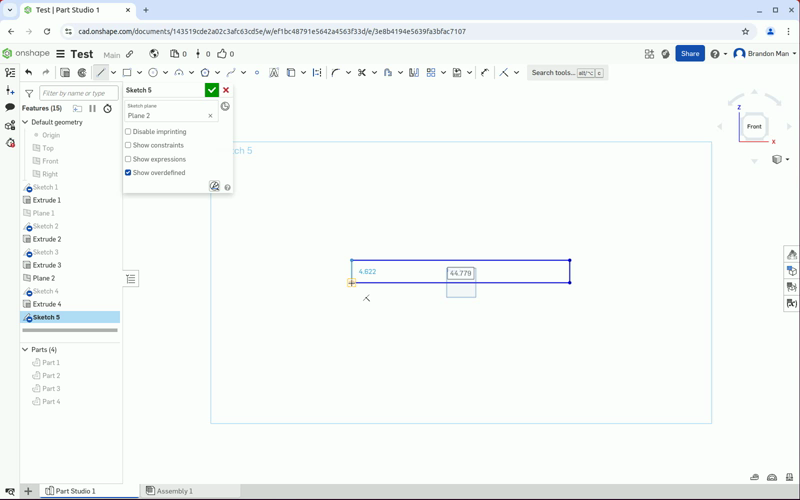
mouse_move(505, 276)
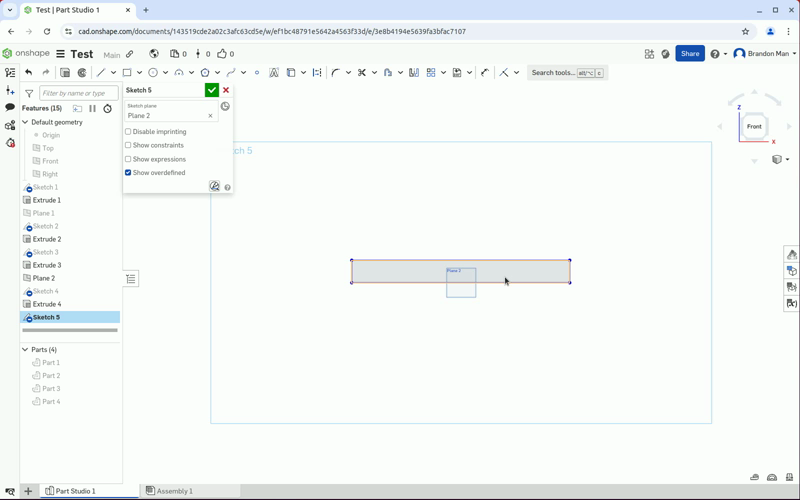
click(505, 276)
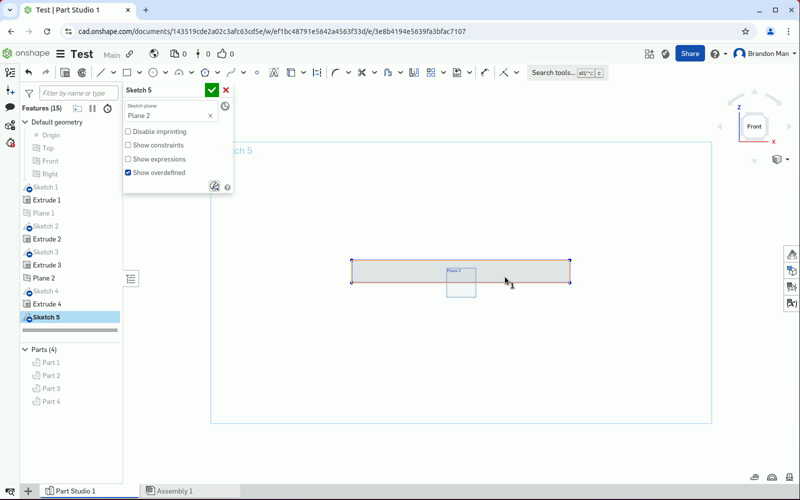
mouse_move(73, 352)
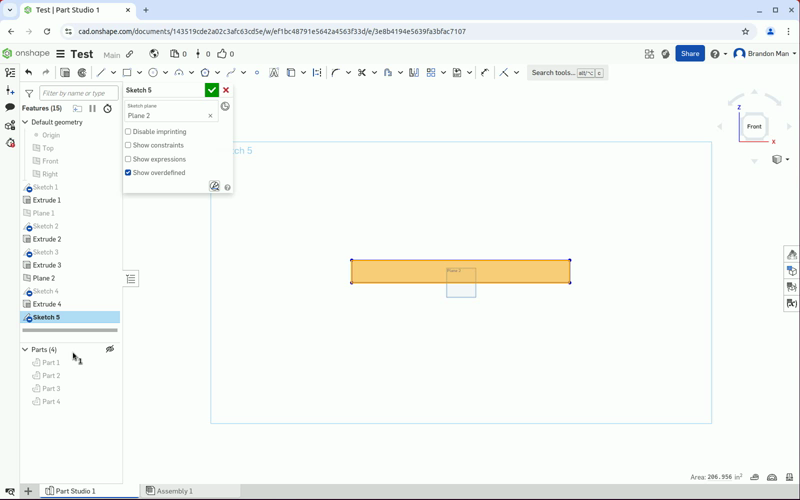
key(shift+y)
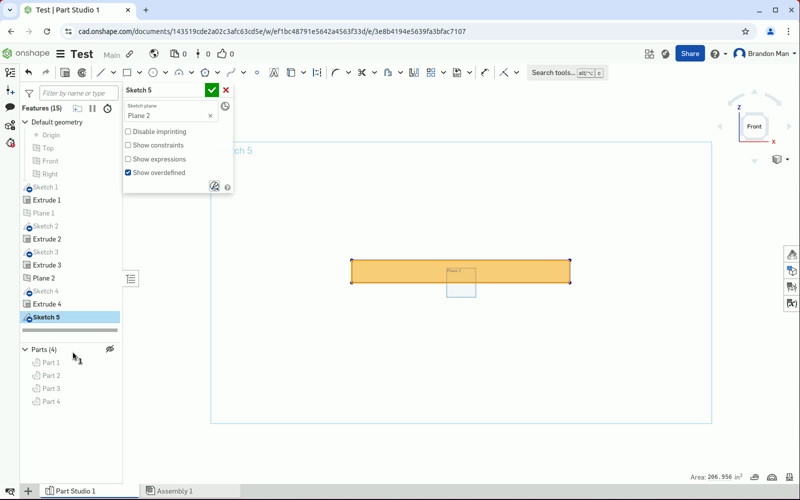
key(shift+e)
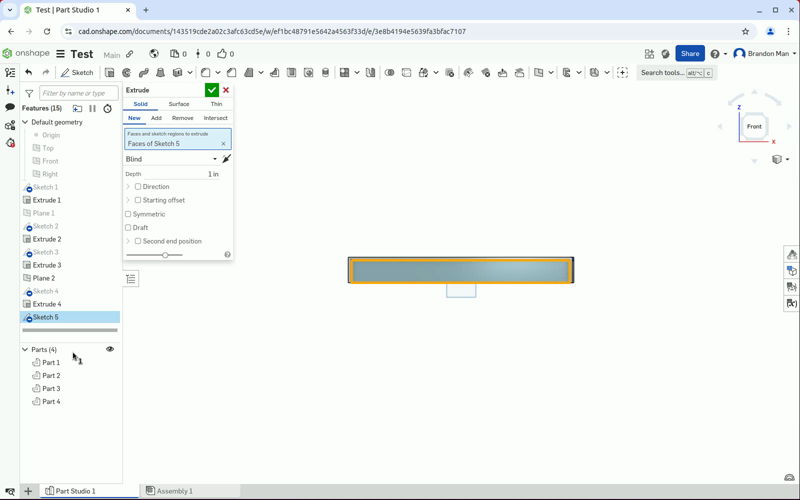
mouse_move(143, 106)
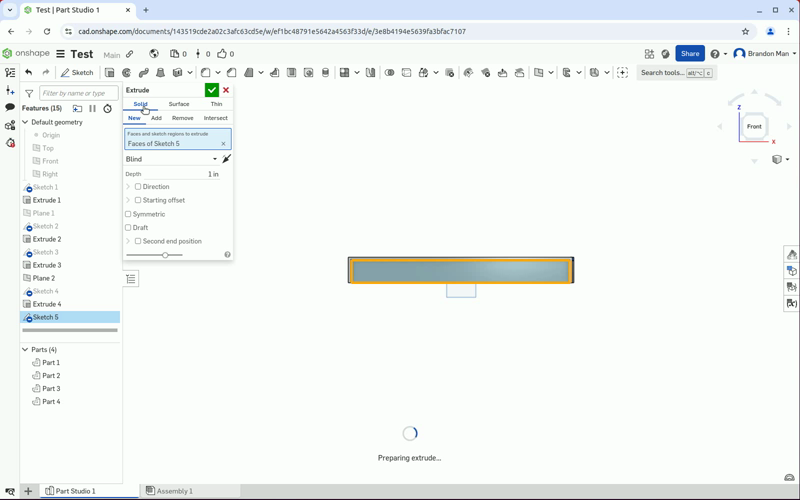
click(143, 106)
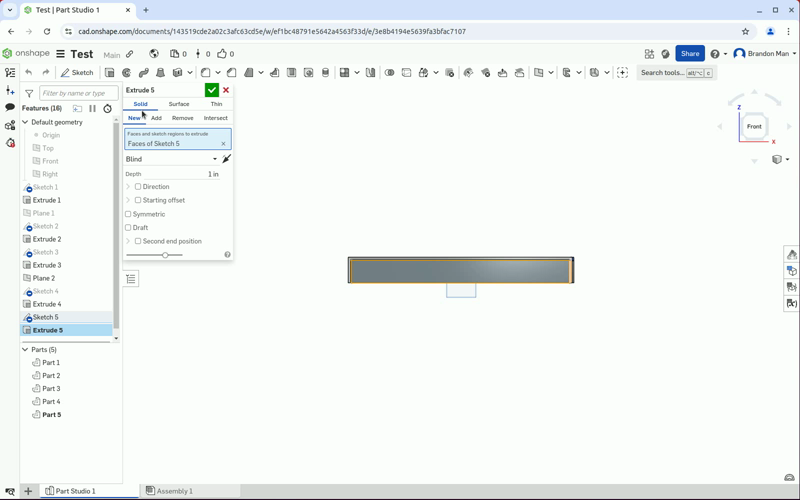
mouse_move(137, 120)
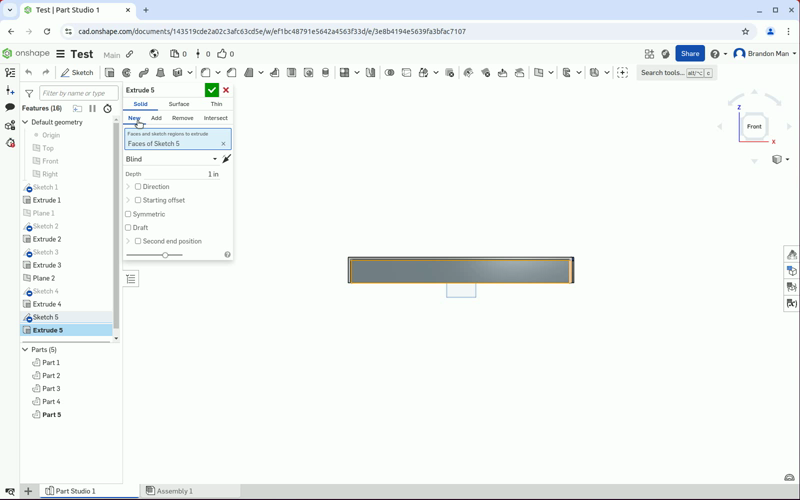
click(137, 120)
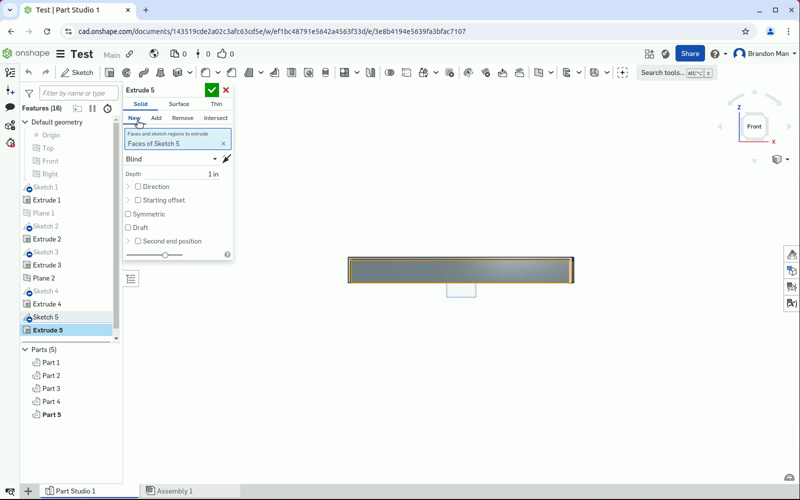
key(tab, 4)
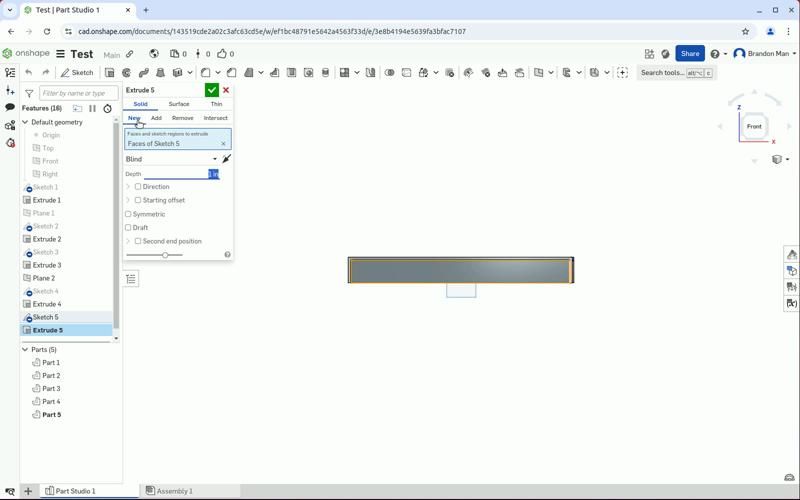
text(0.722)
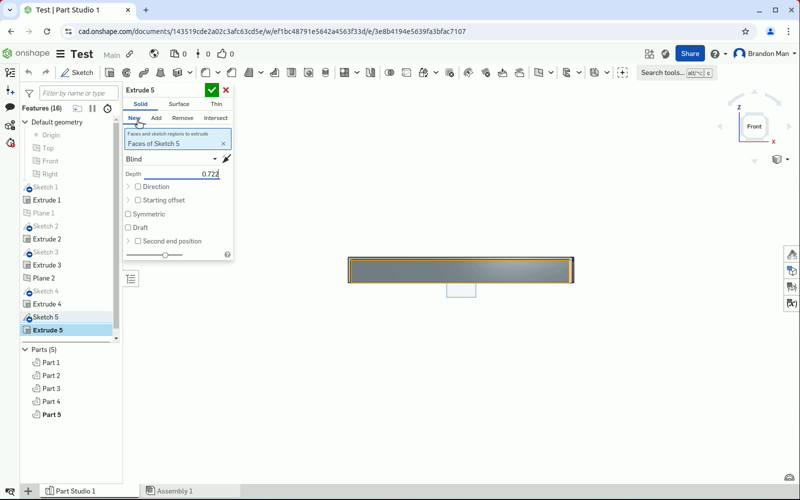
key(enter)
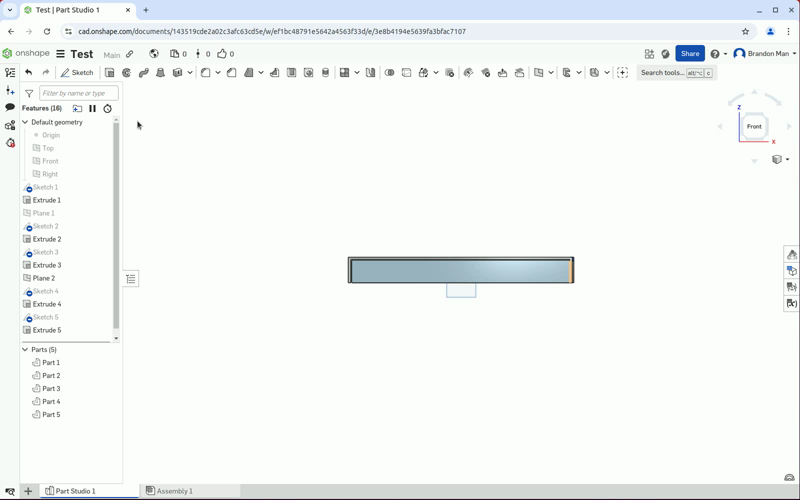
key(shift+h)
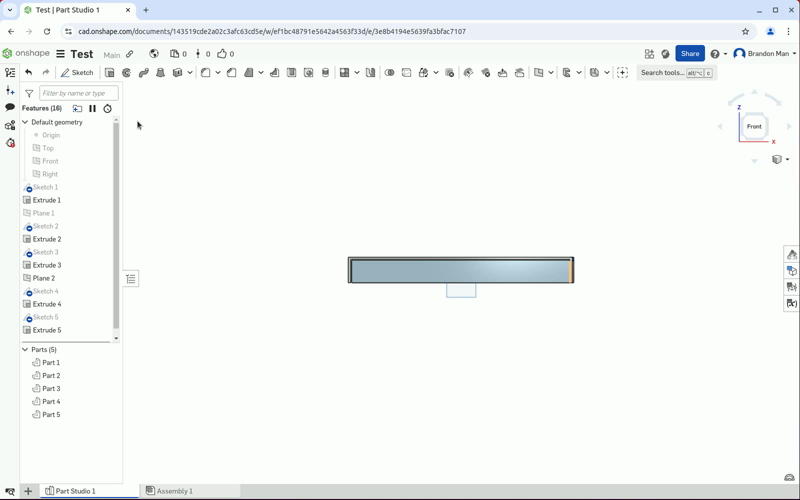
key(shift+h)
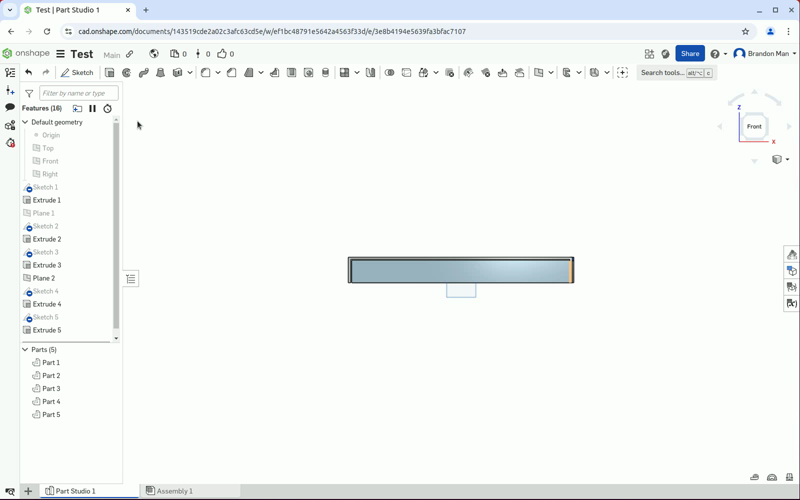
key(shift+7)
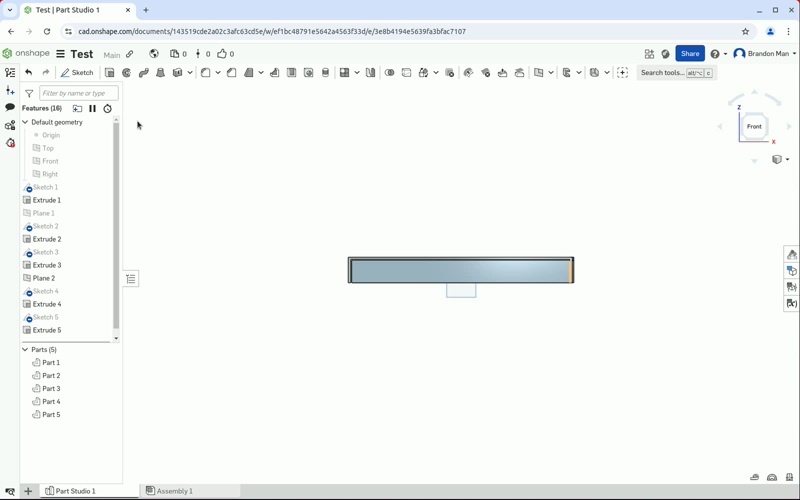
key(left, 2)
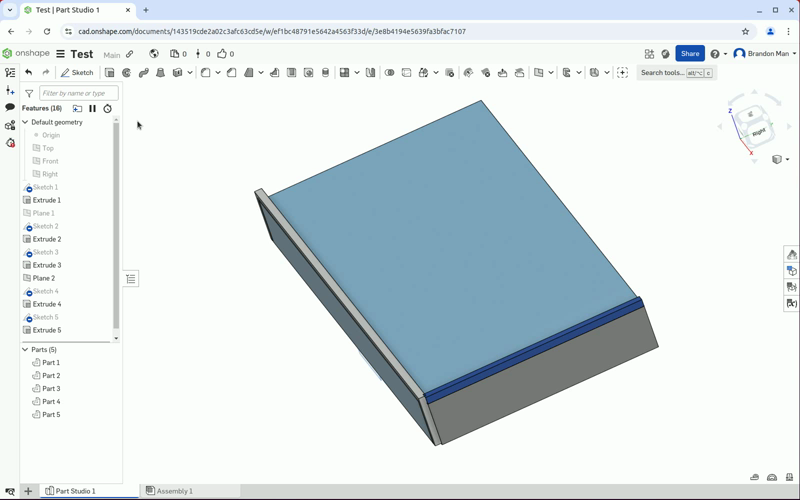
key(down, 2)
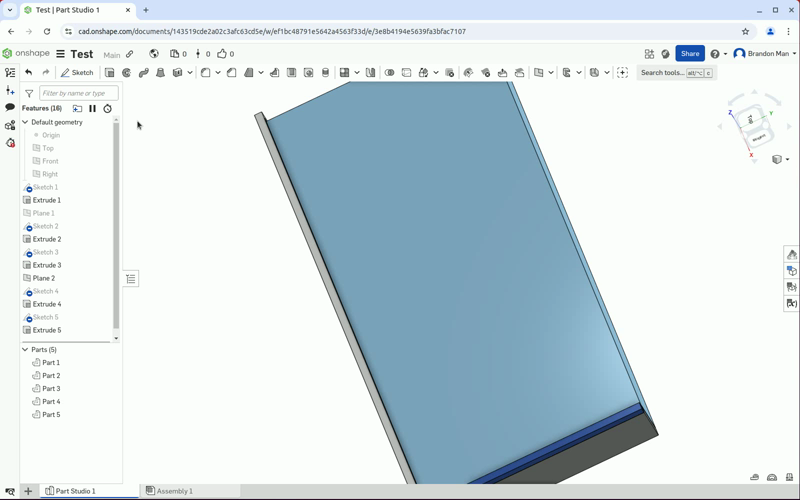
key(up, 2)
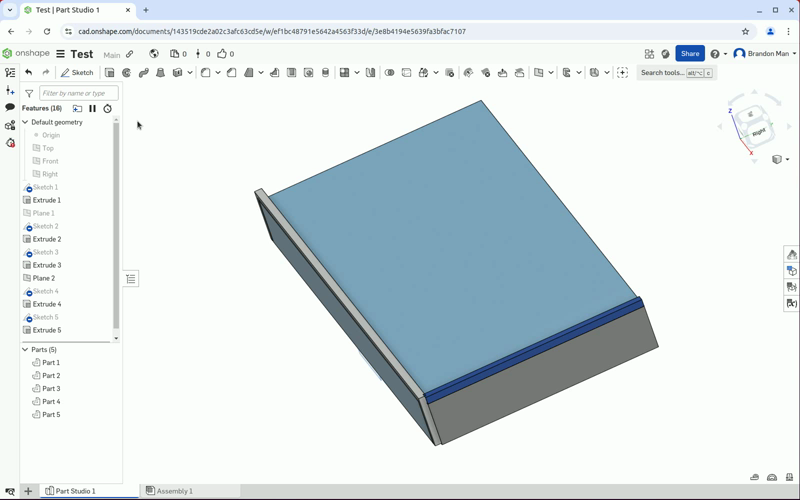
key(right, 2)
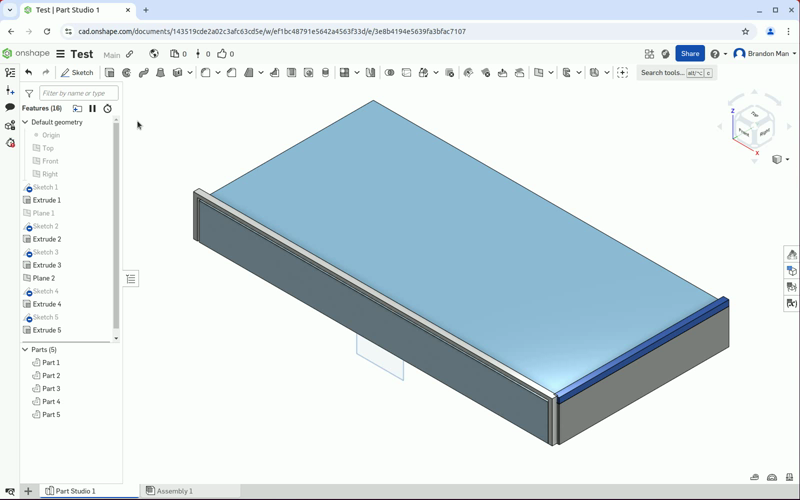
mouse_move(69, 189)
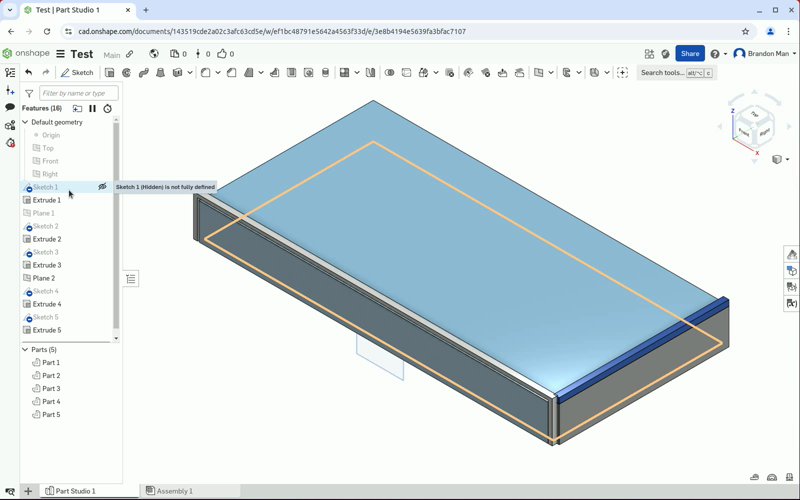
click(69, 189)